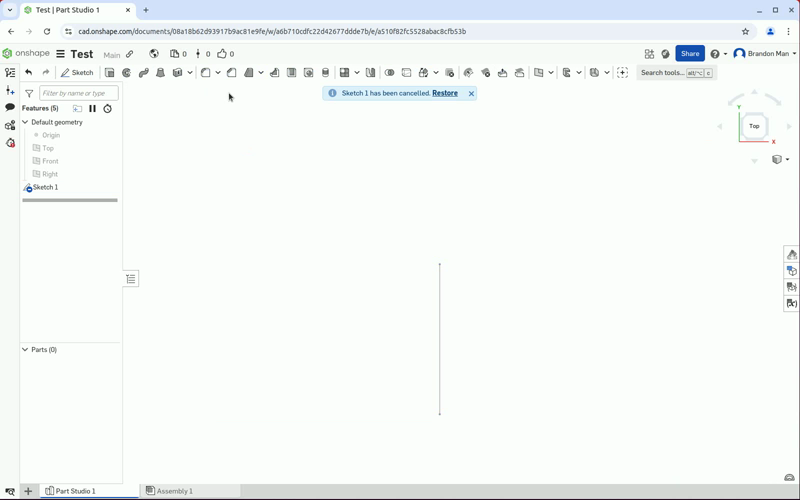
key(shift+h)
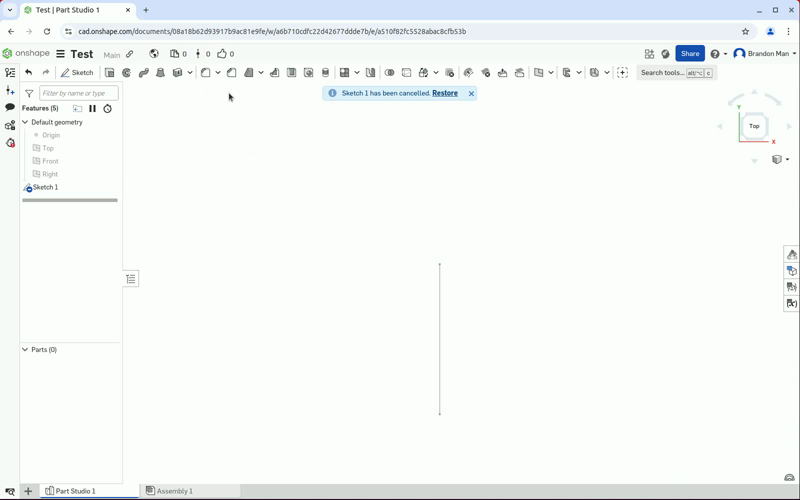
key(shift+s)
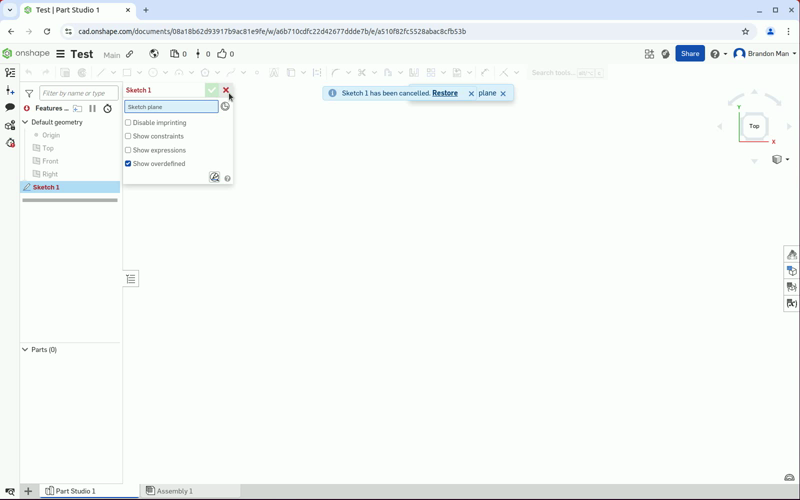
mouse_move(73, 150)
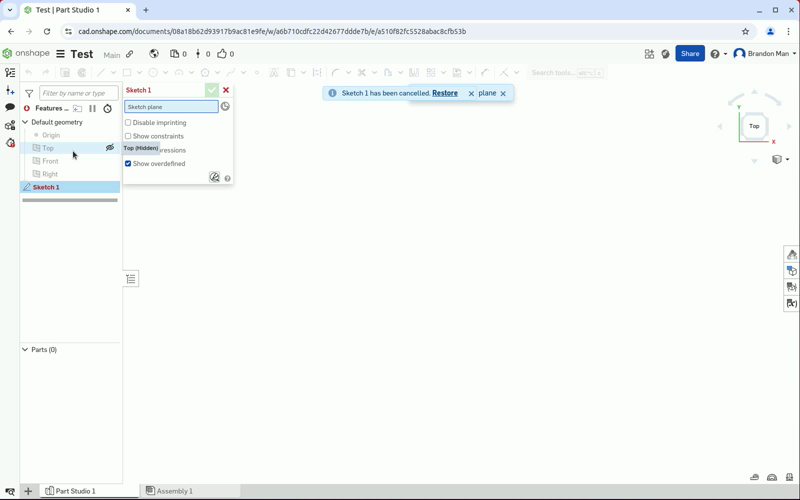
click(73, 150)
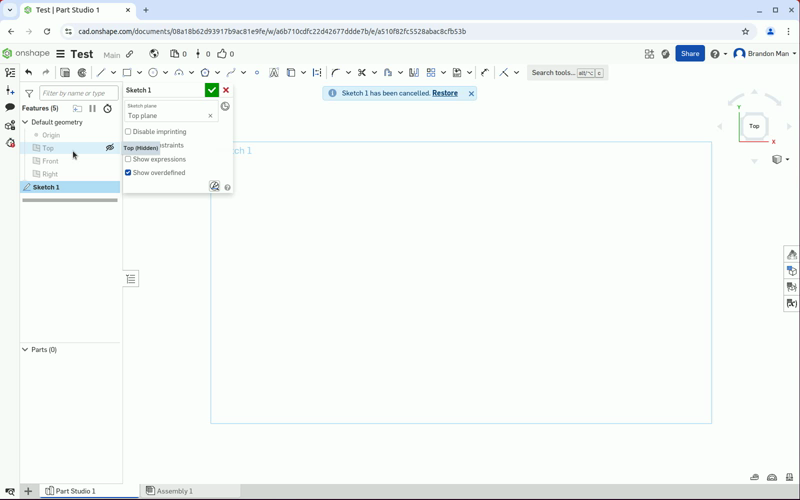
mouse_move(73, 352)
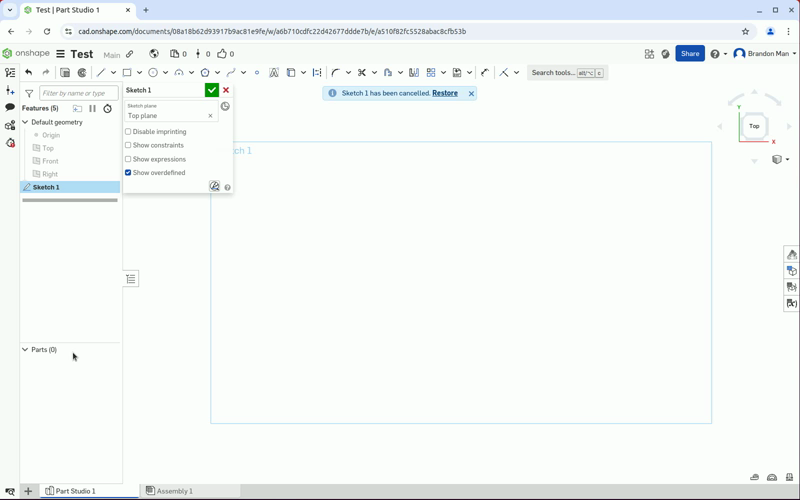
key(y)
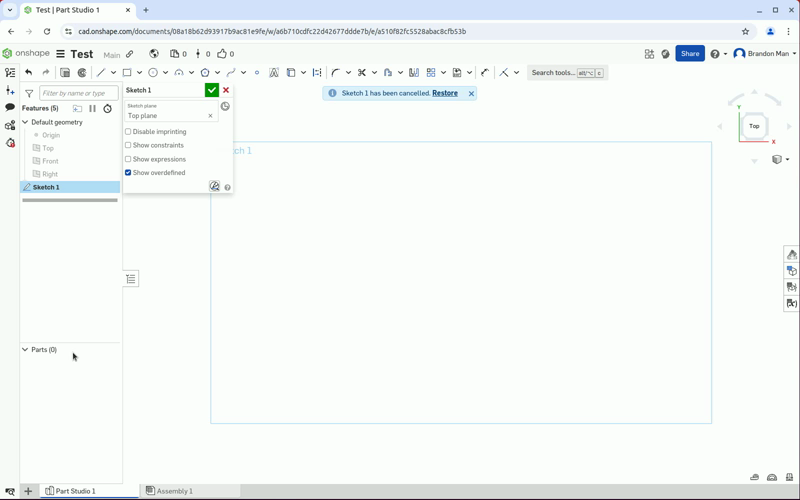
key(l)
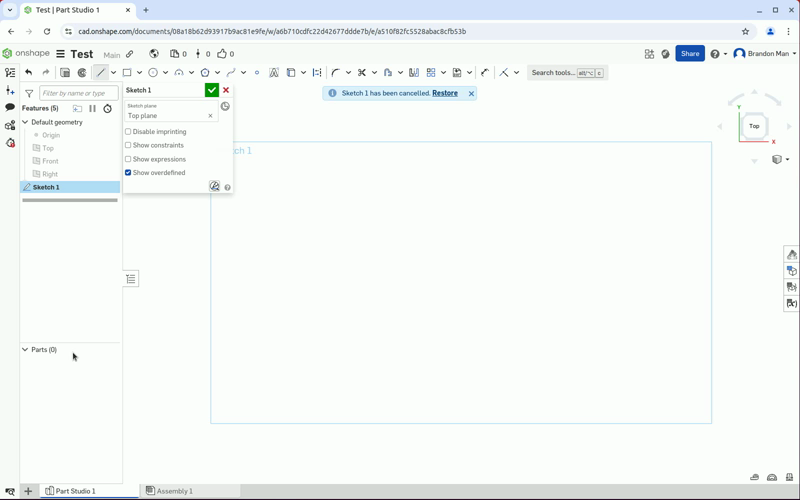
key_down(shift)
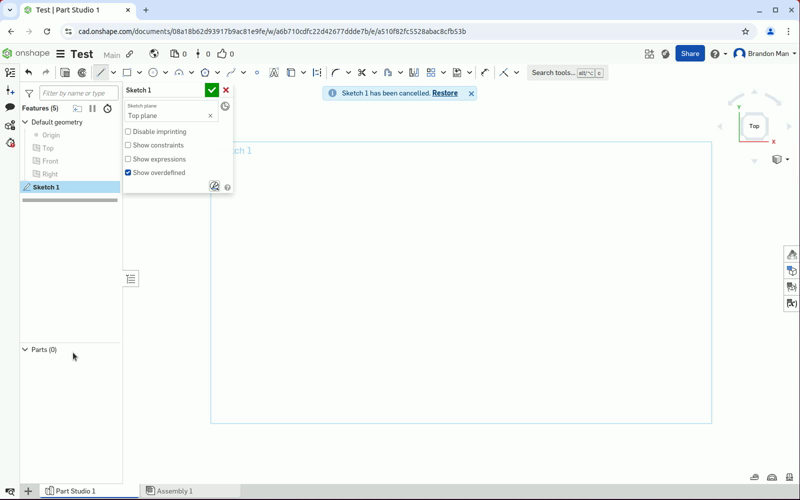
mouse_move(397, 282)
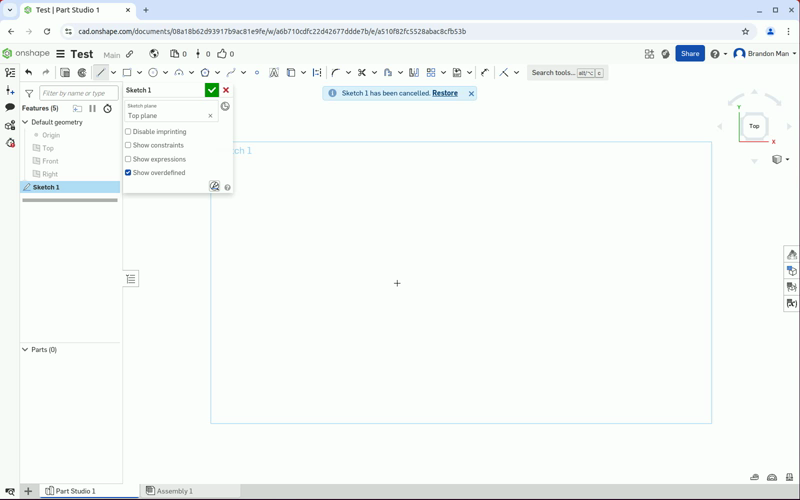
click(397, 282)
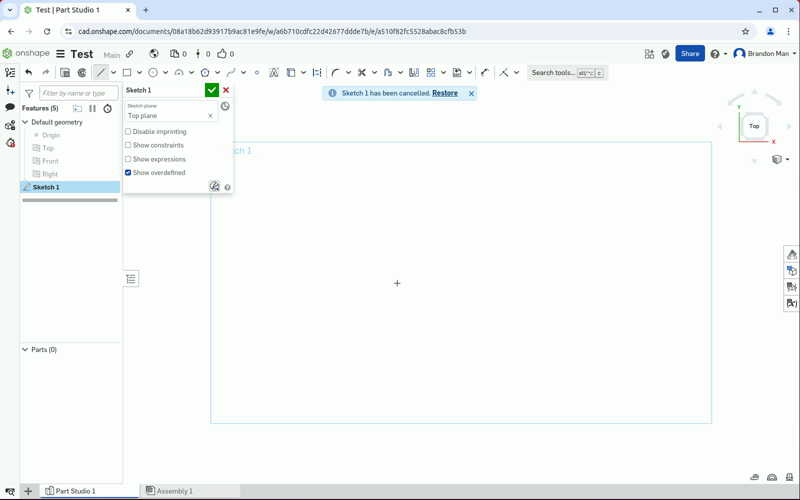
key_up(shift)
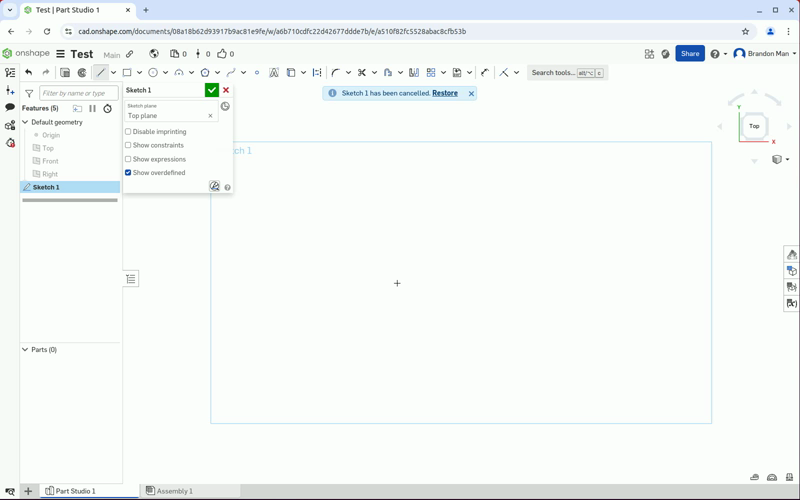
key_down(shift)
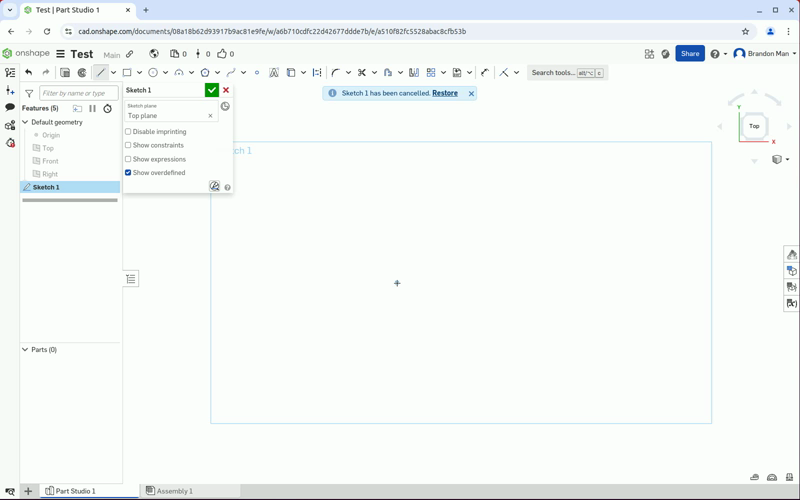
mouse_move(427, 282)
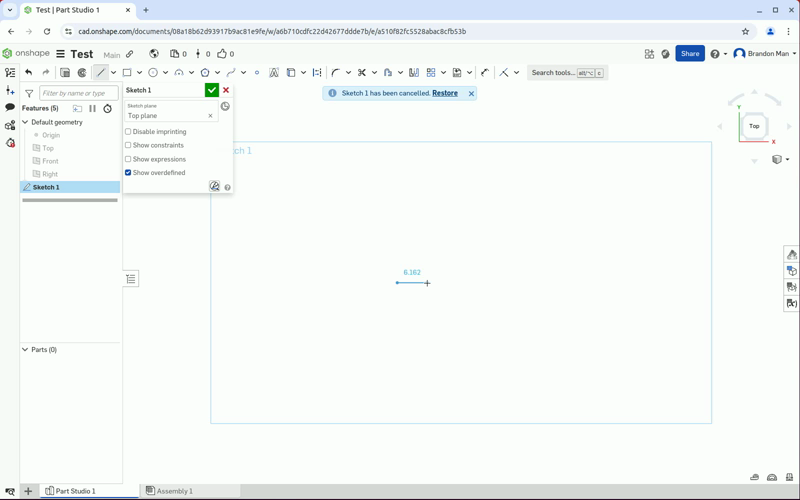
mouse_move(419, 282)
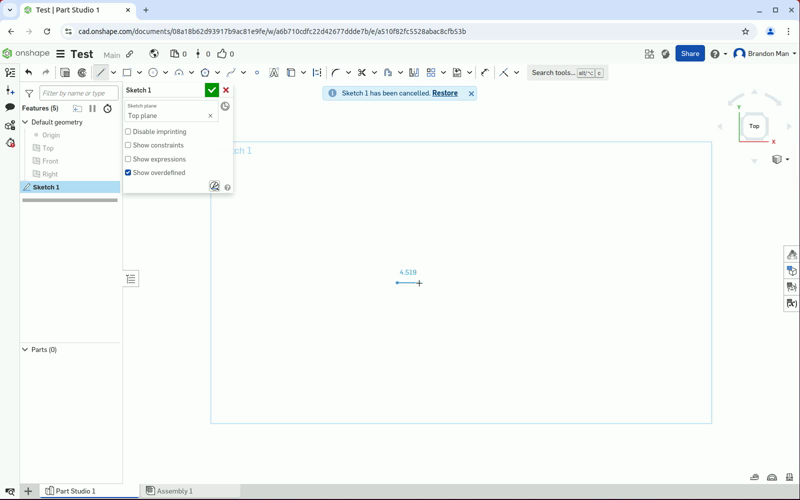
click(419, 282)
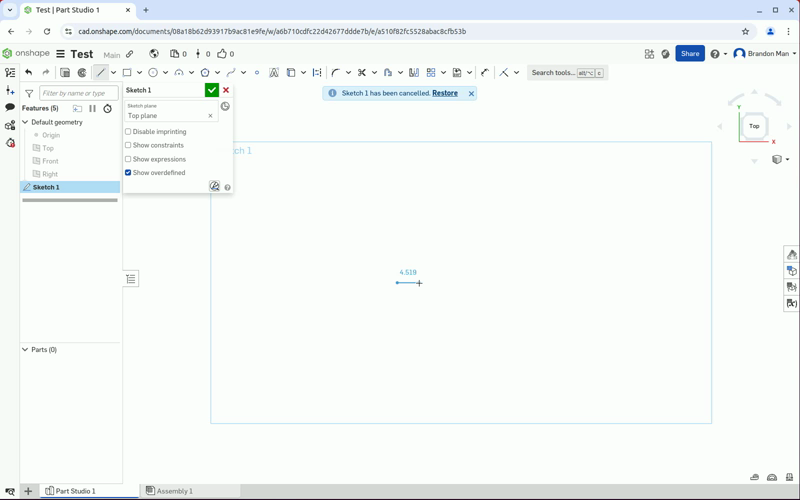
key_up(shift)
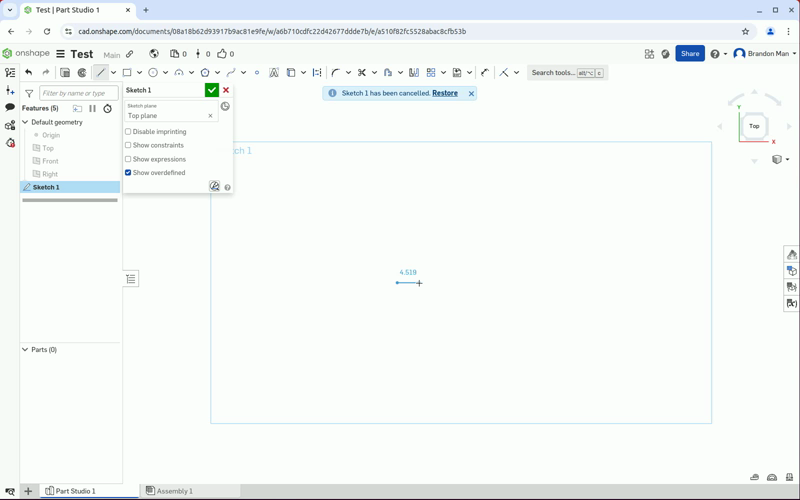
key_down(shift)
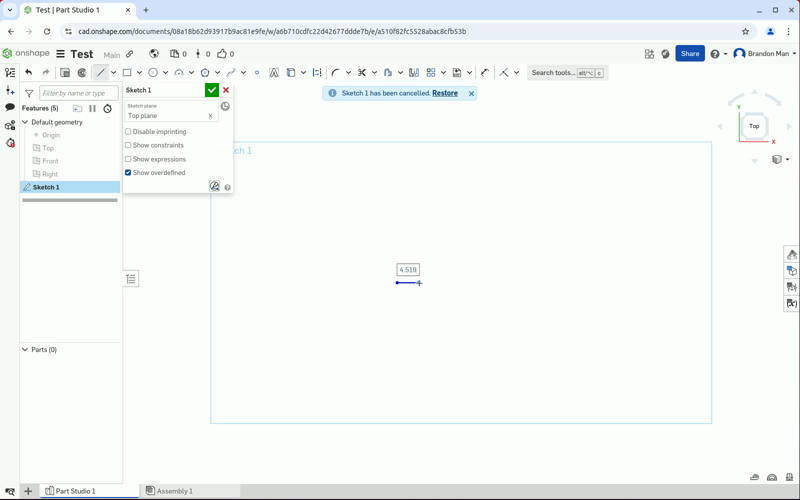
mouse_move(449, 282)
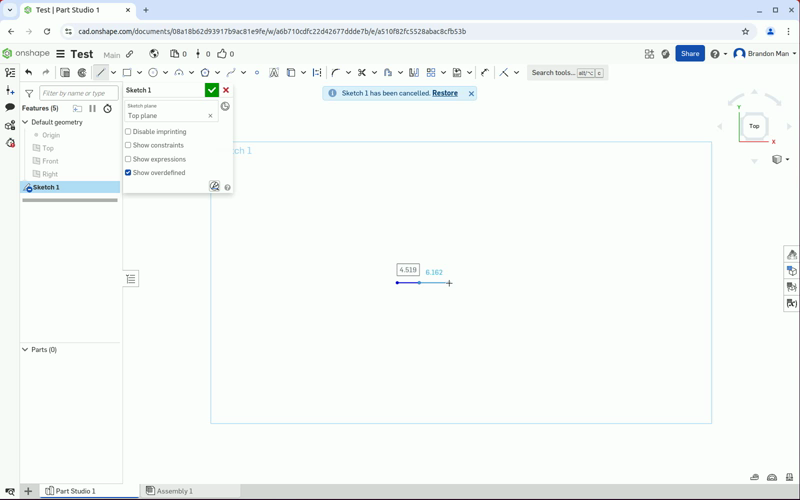
mouse_move(419, 248)
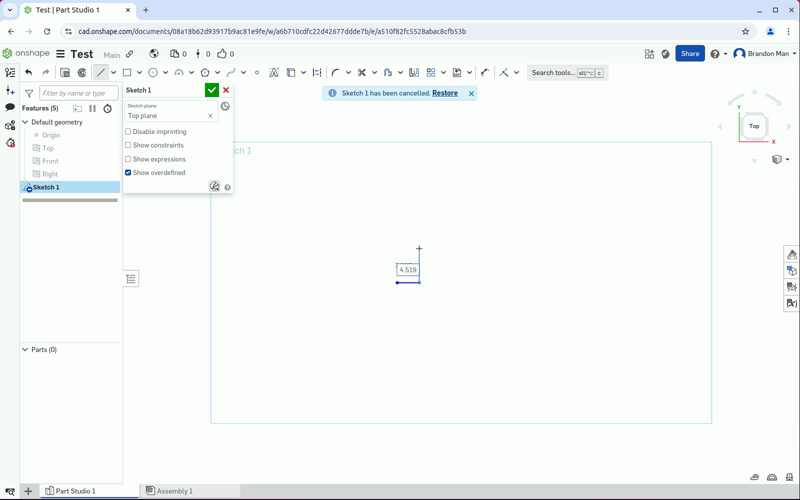
click(419, 248)
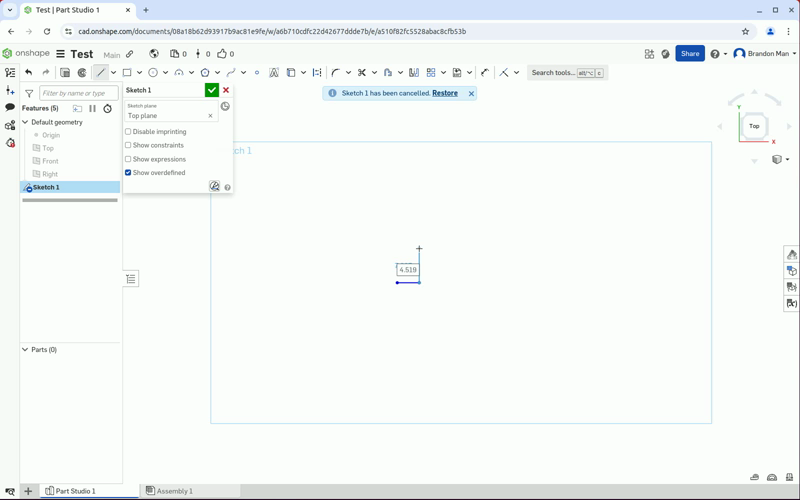
key_up(shift)
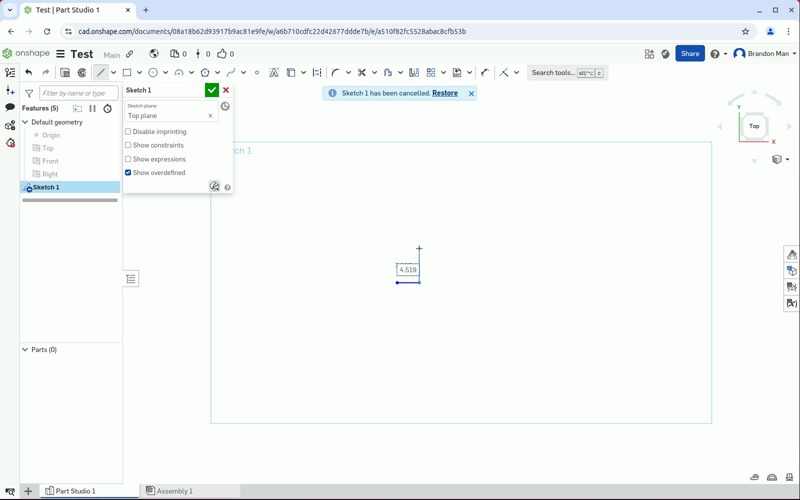
key_down(shift)
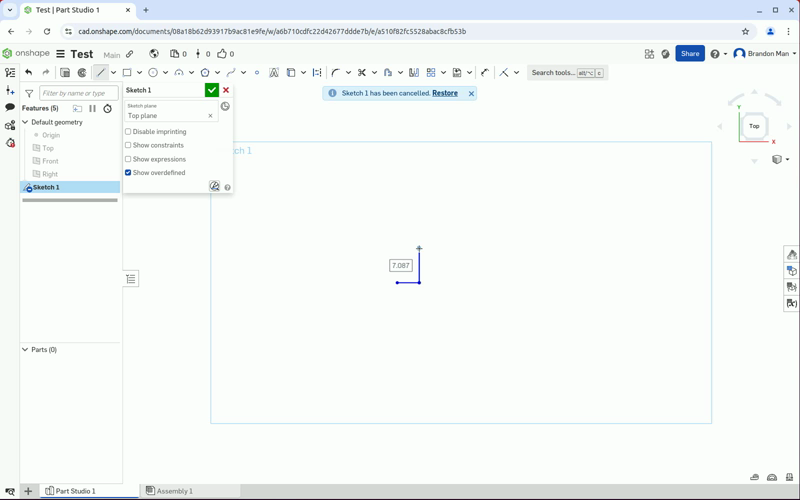
mouse_move(449, 248)
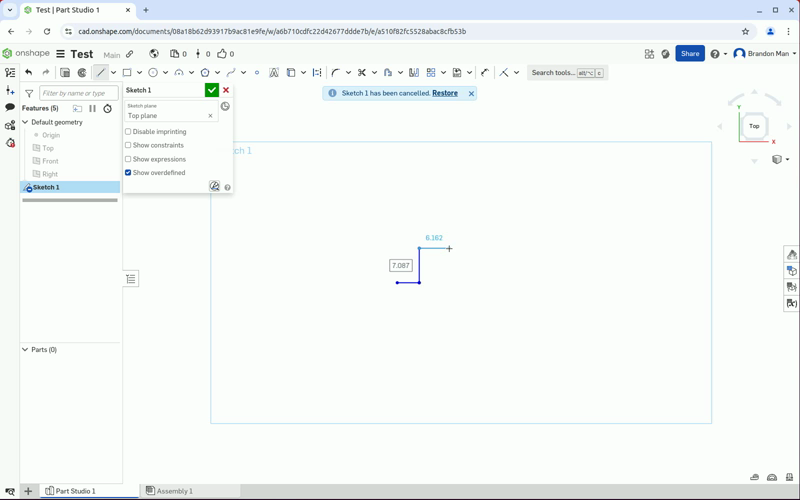
mouse_move(397, 248)
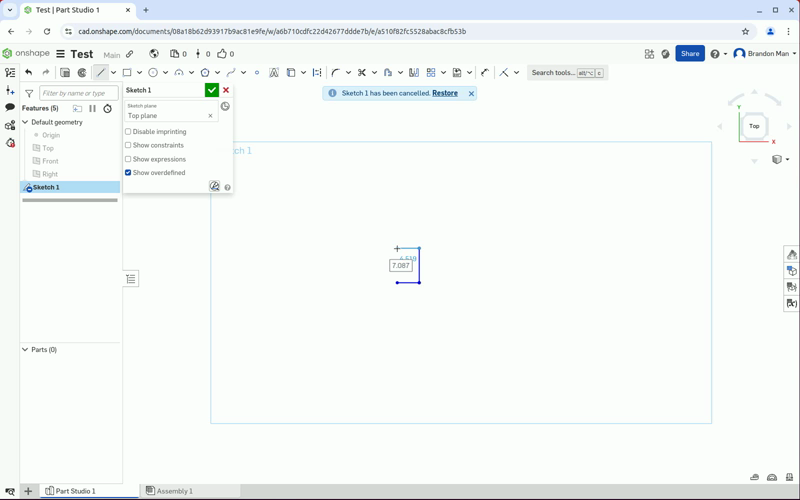
click(397, 248)
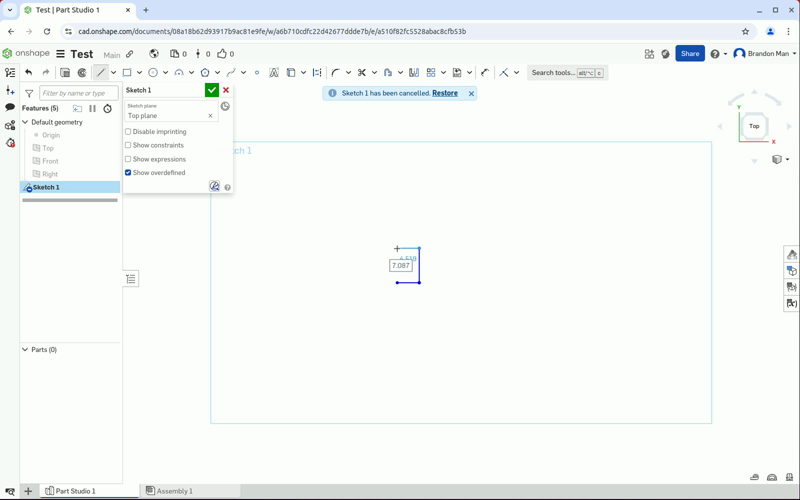
key_up(shift)
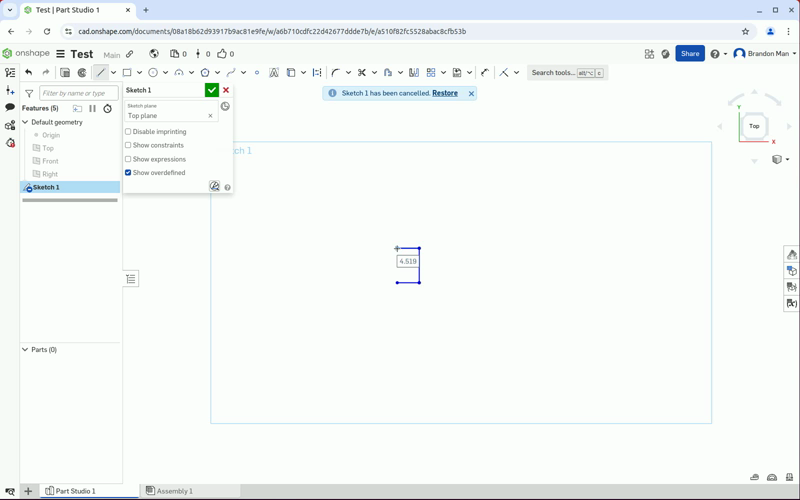
mouse_move(427, 248)
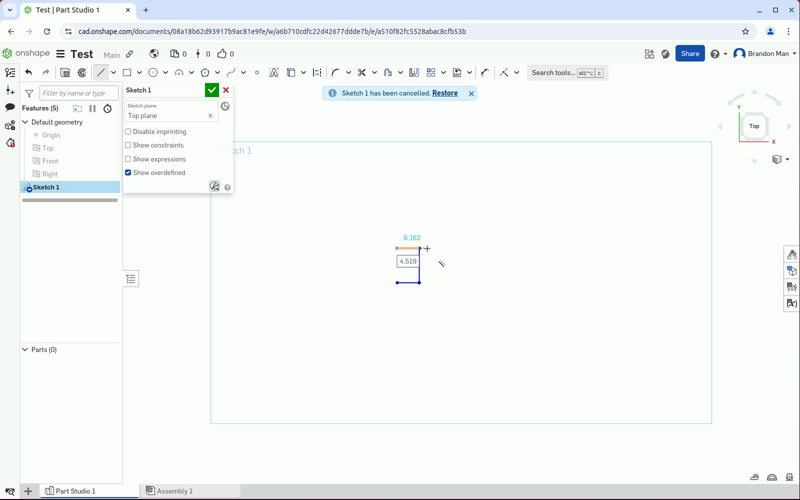
key_down(shift)
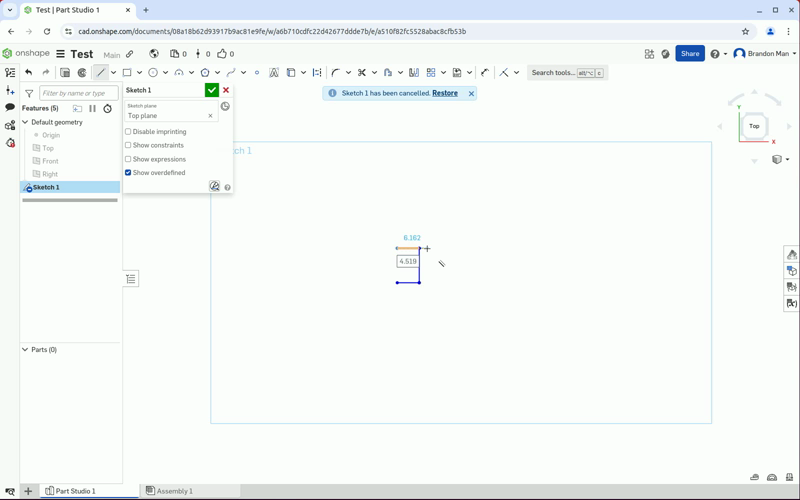
mouse_move(397, 282)
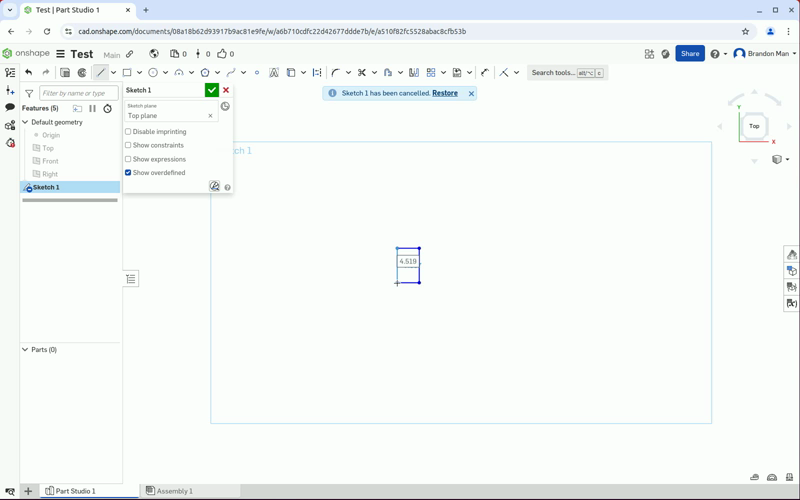
key_up(shift)
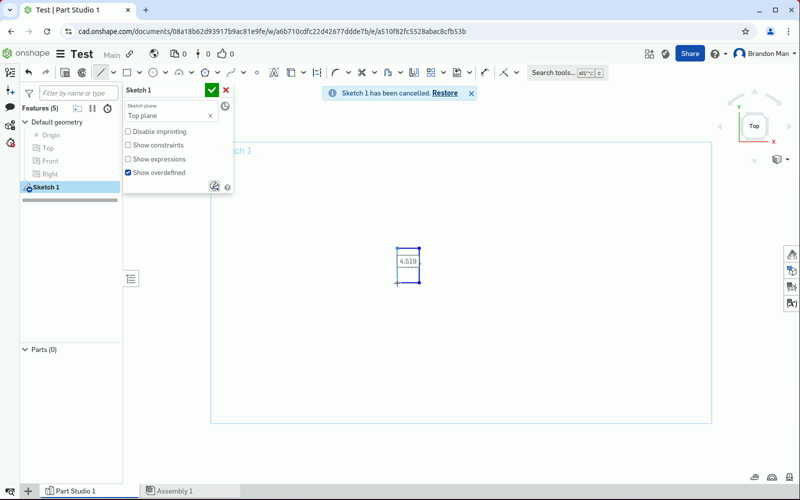
click(397, 282)
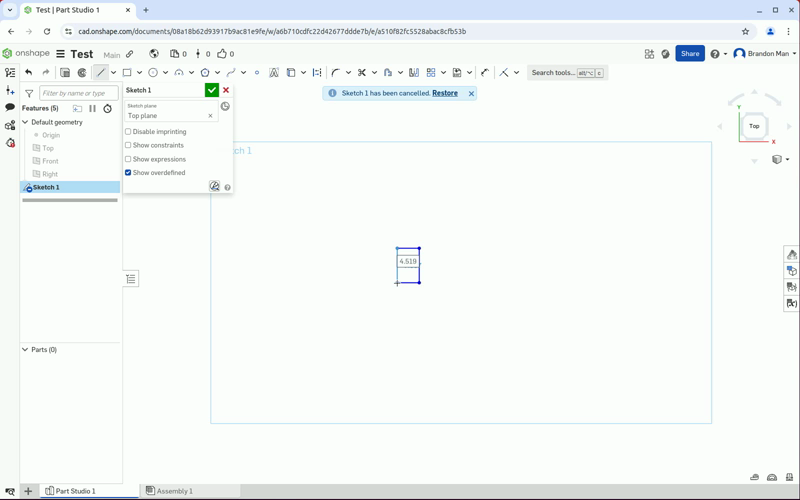
key(esc)
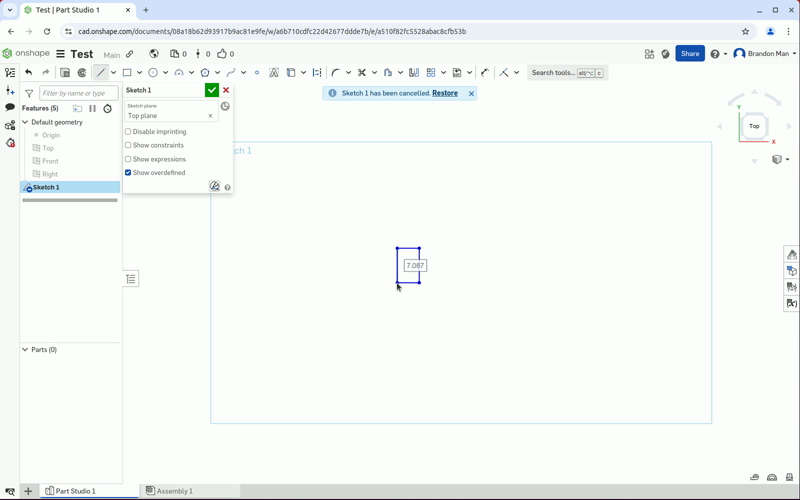
mouse_move(408, 275)
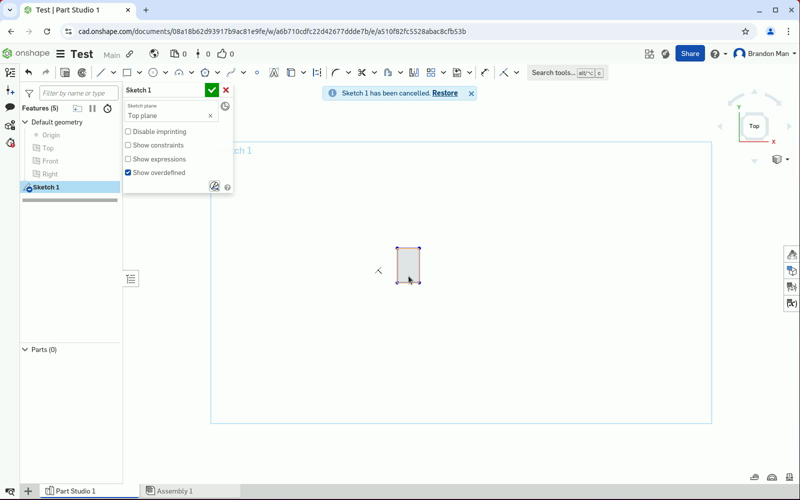
scroll(6)
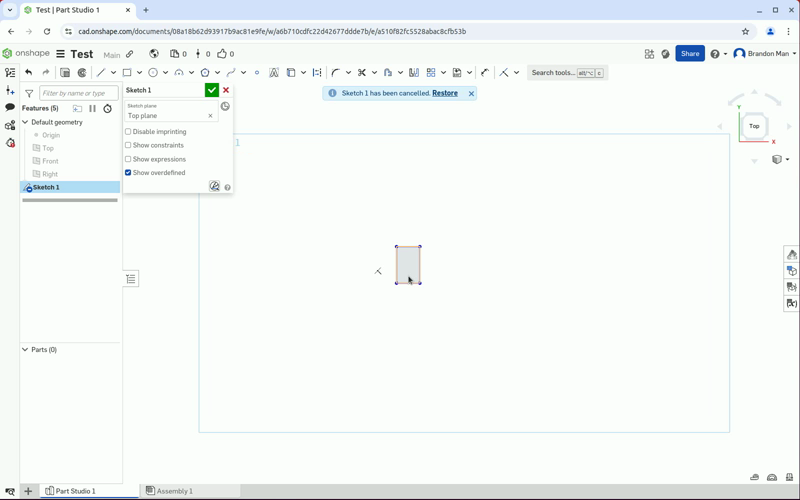
scroll(6)
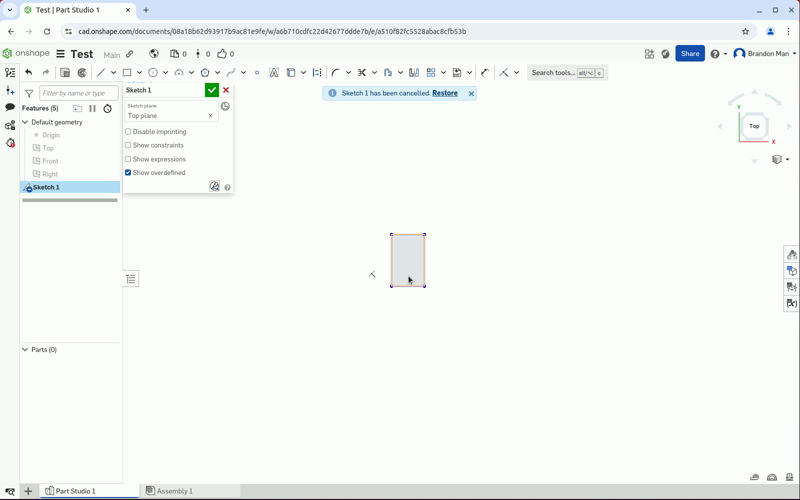
scroll(6)
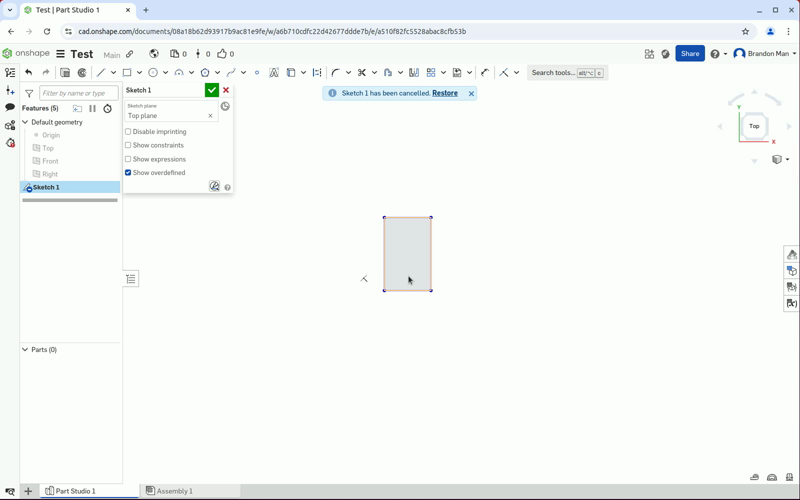
scroll(6)
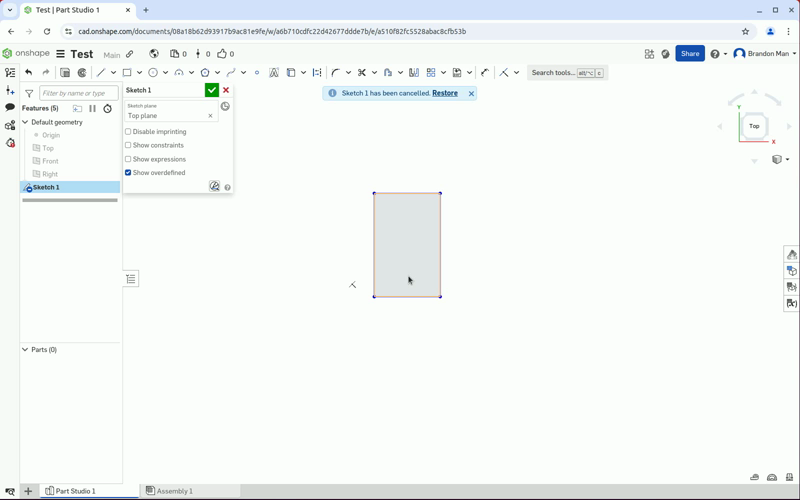
scroll(6)
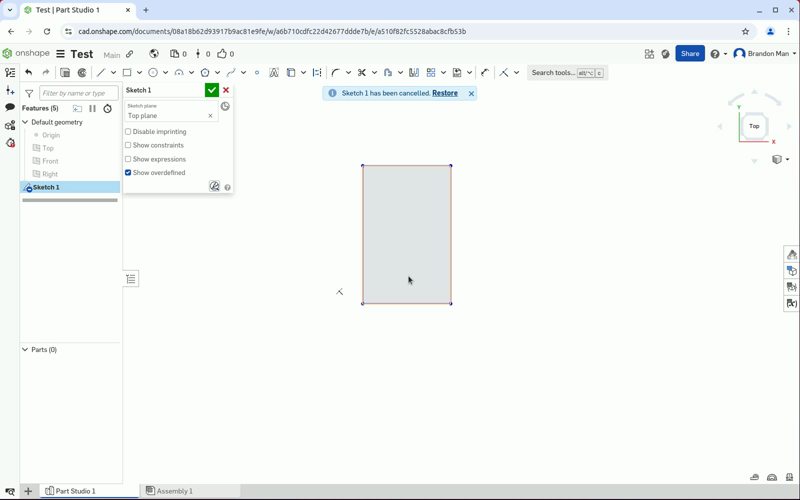
scroll(6)
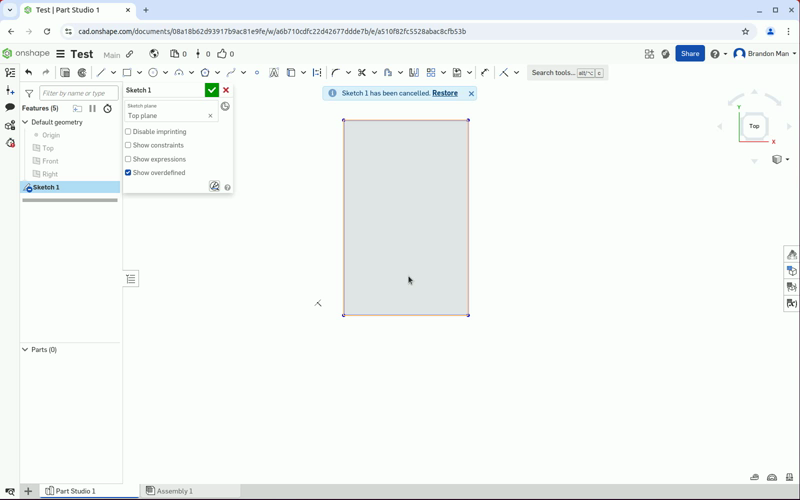
scroll(6)
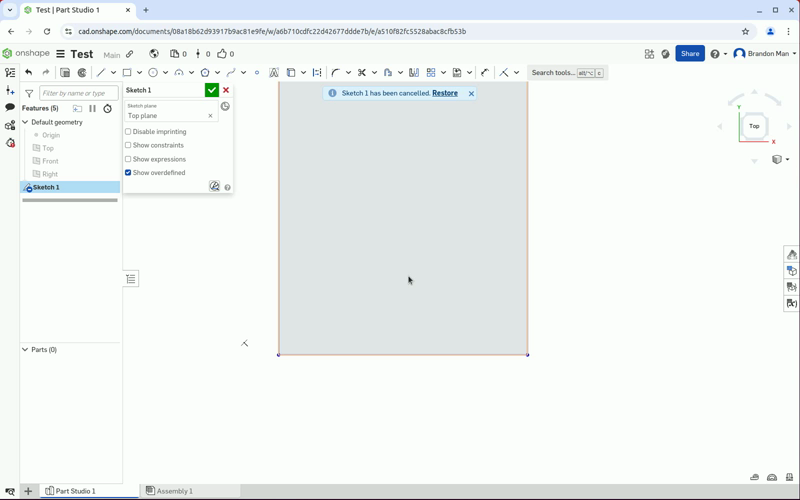
click(408, 275)
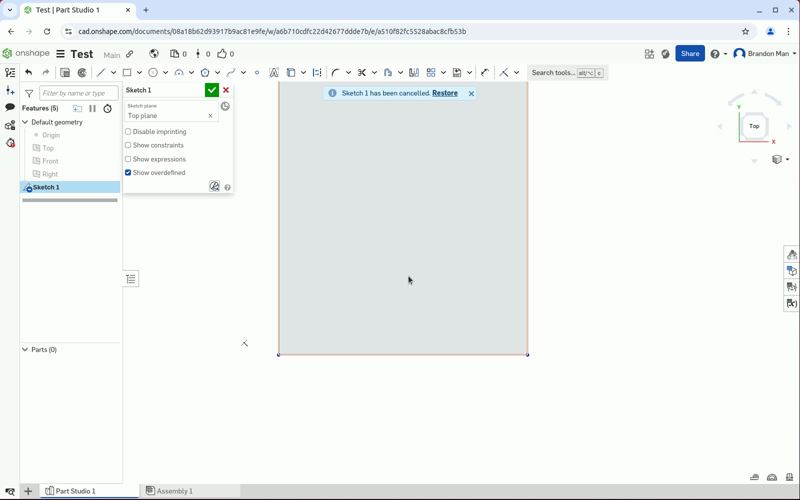
scroll(-6)
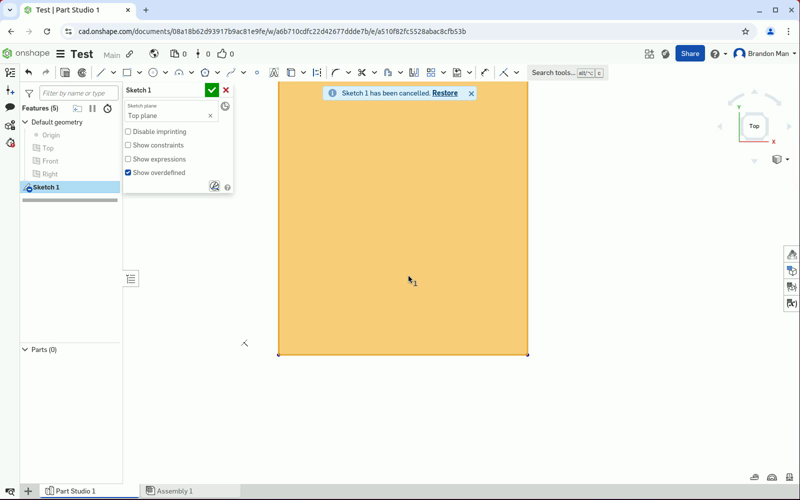
scroll(-6)
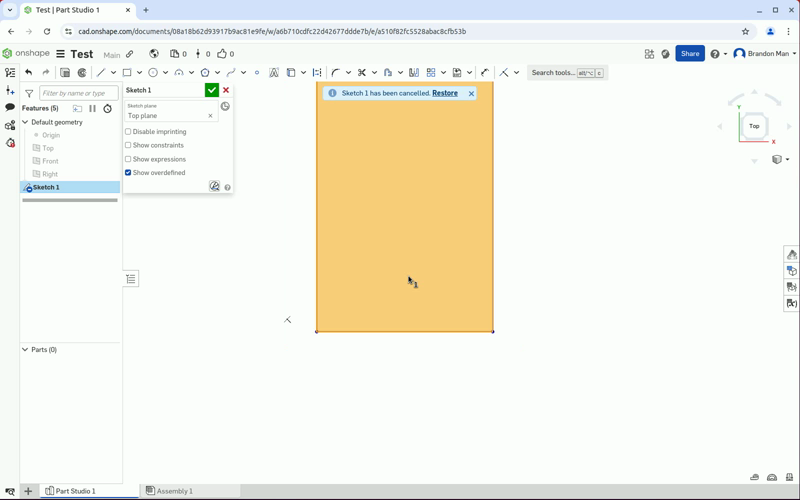
scroll(-6)
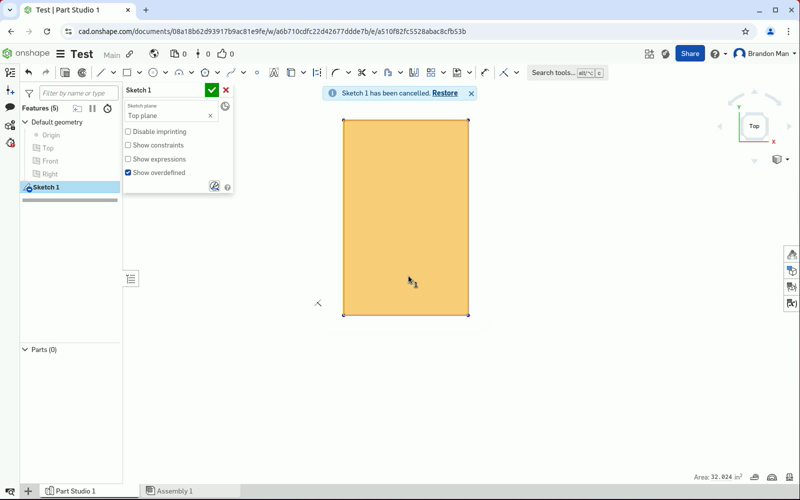
scroll(-6)
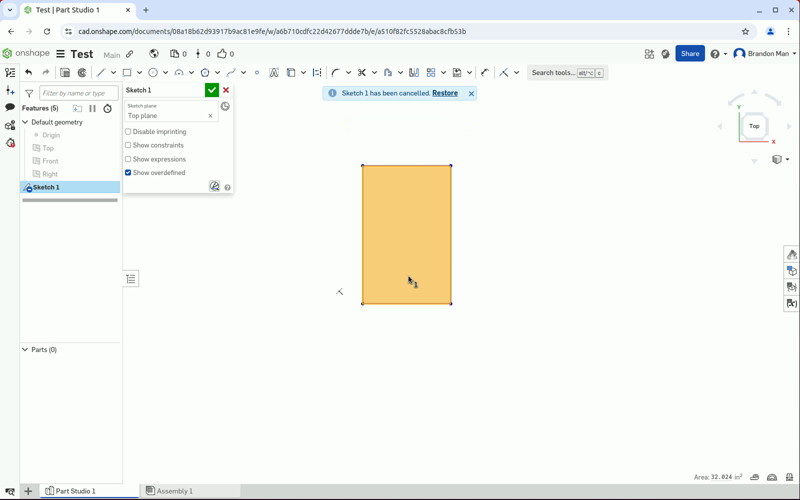
scroll(-6)
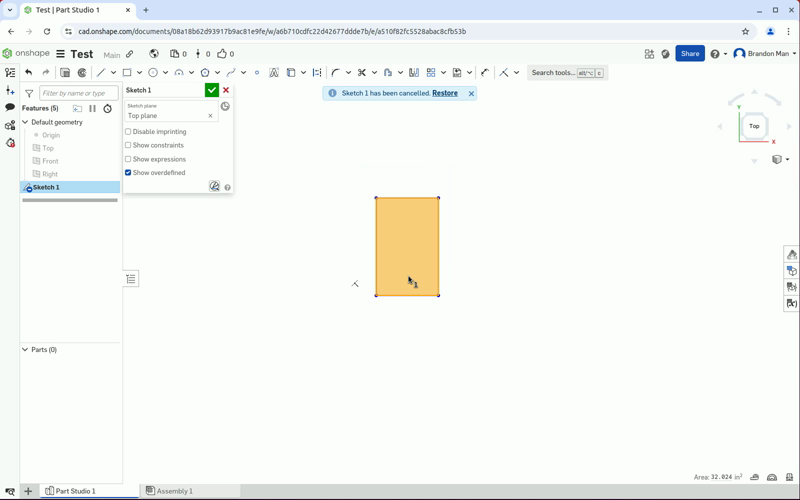
scroll(-6)
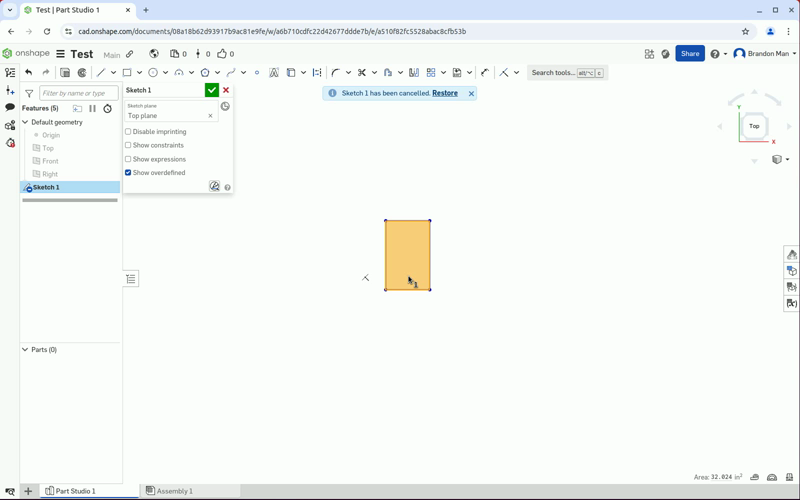
scroll(-6)
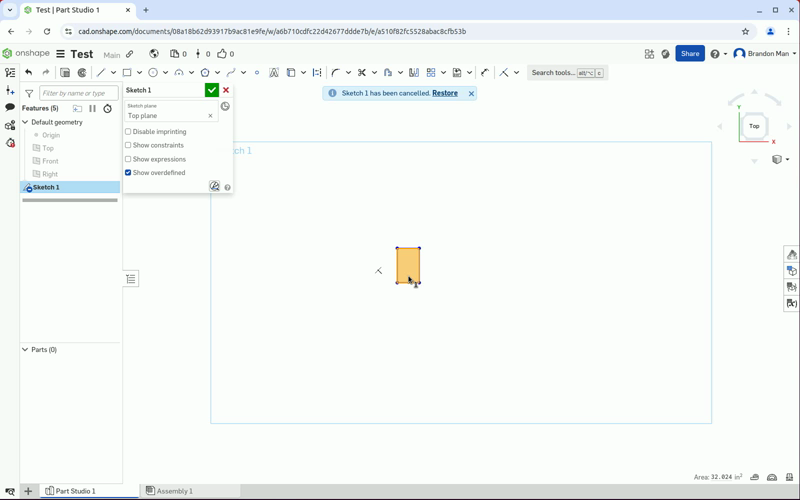
mouse_move(73, 352)
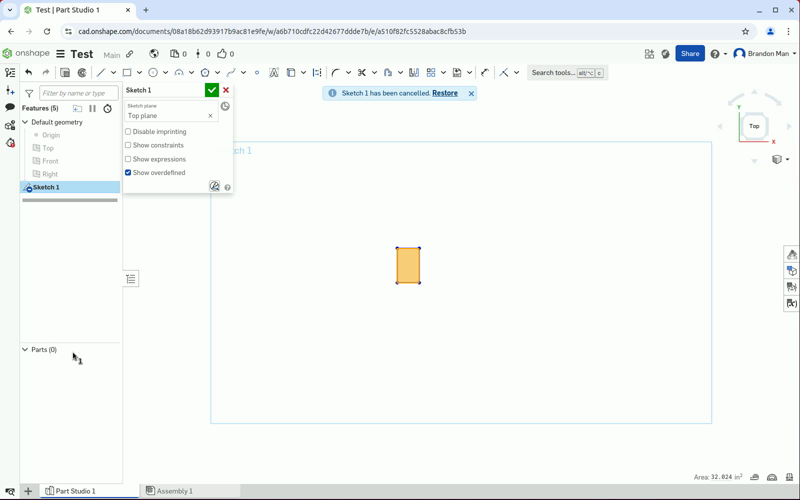
key(shift+y)
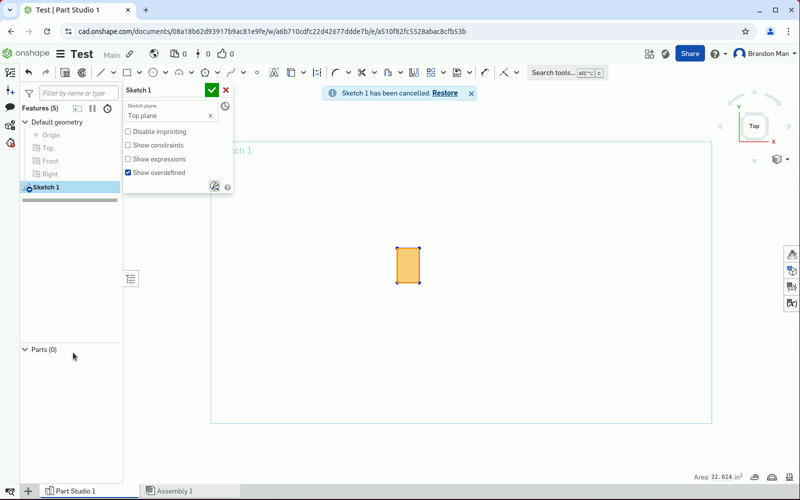
key(shift+e)
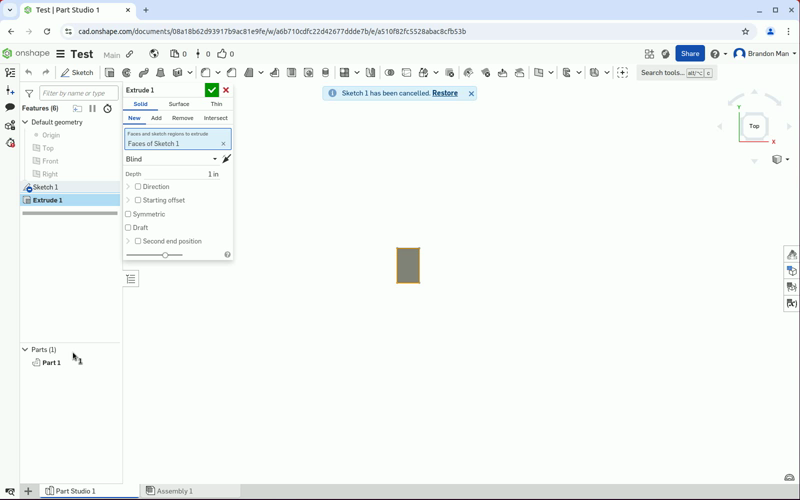
mouse_move(143, 106)
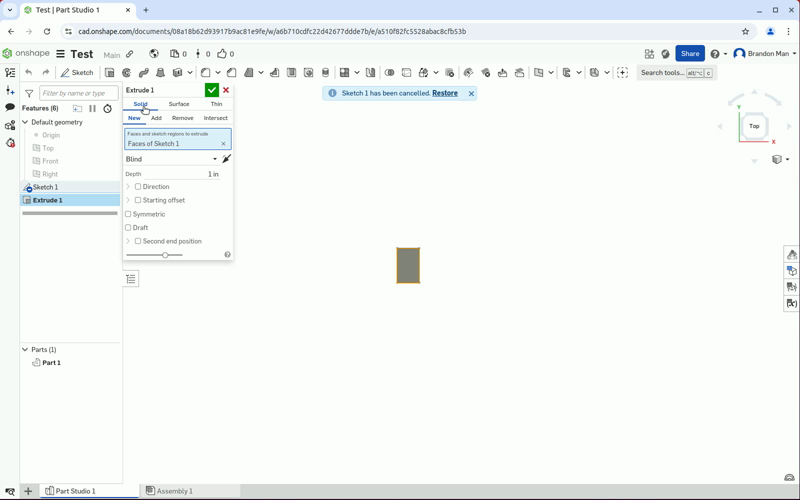
click(143, 106)
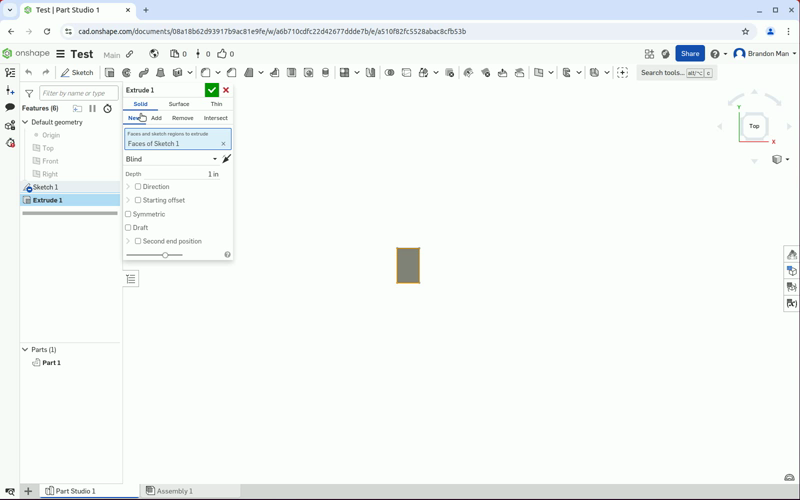
mouse_move(137, 120)
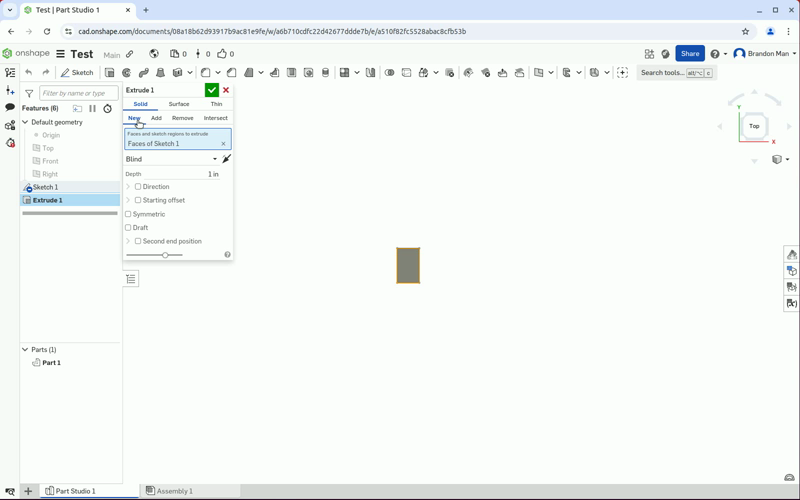
click(137, 120)
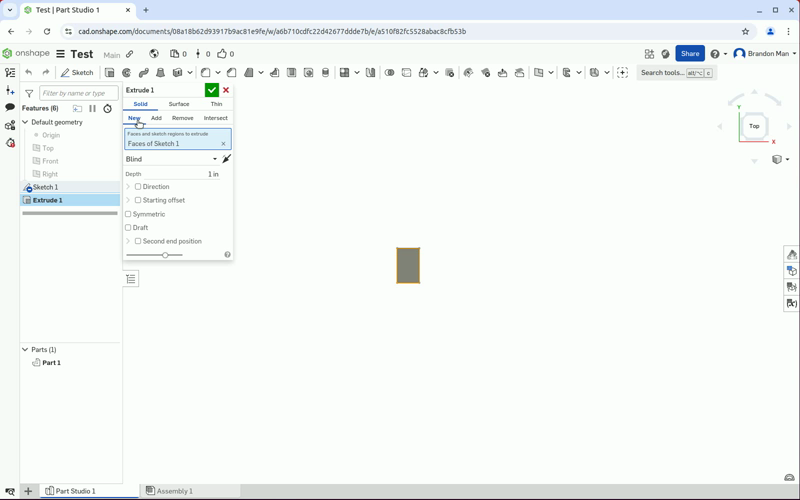
key(tab, 4)
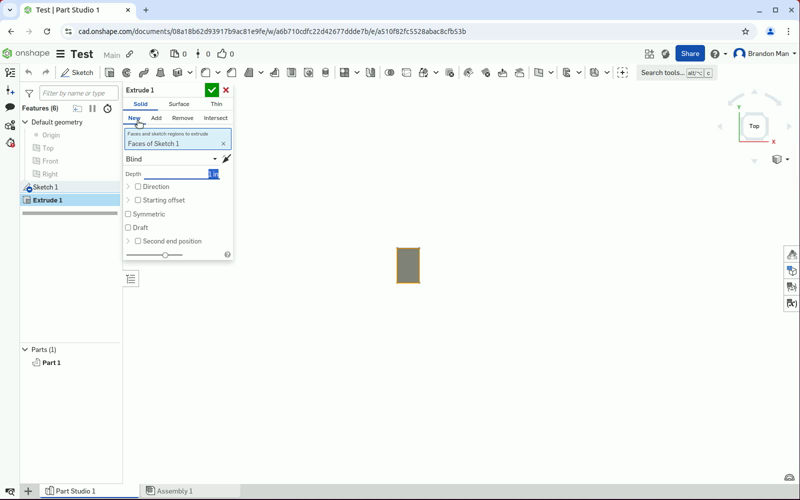
text(-4.814)
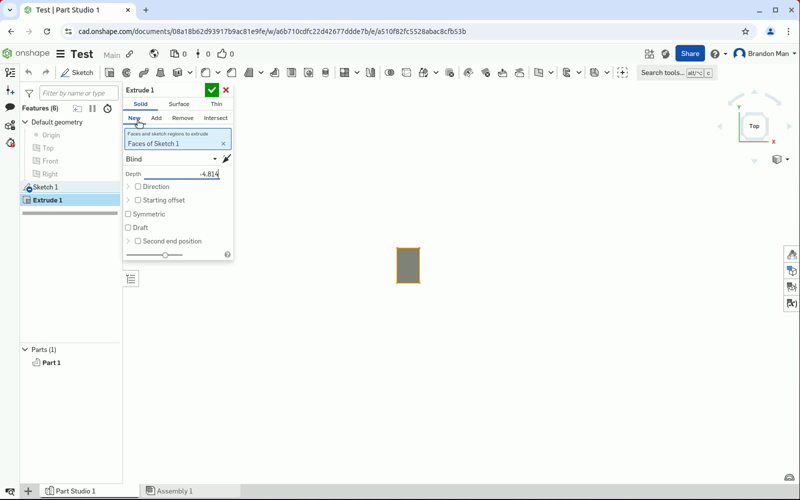
key(enter)
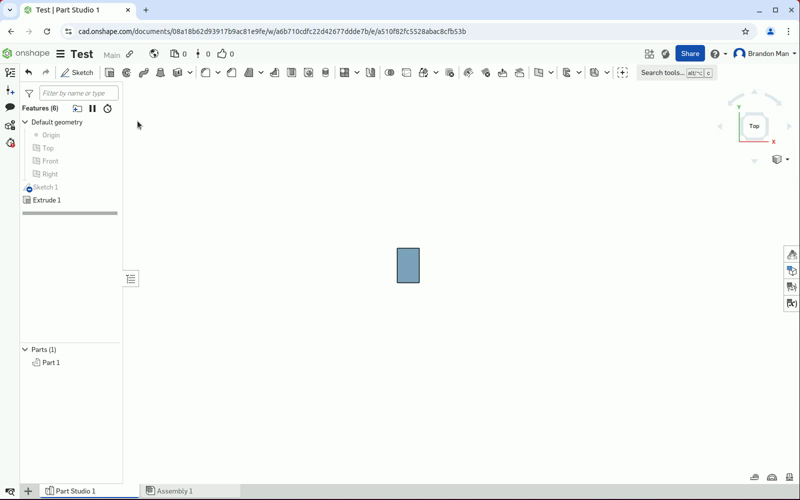
key(shift+h)
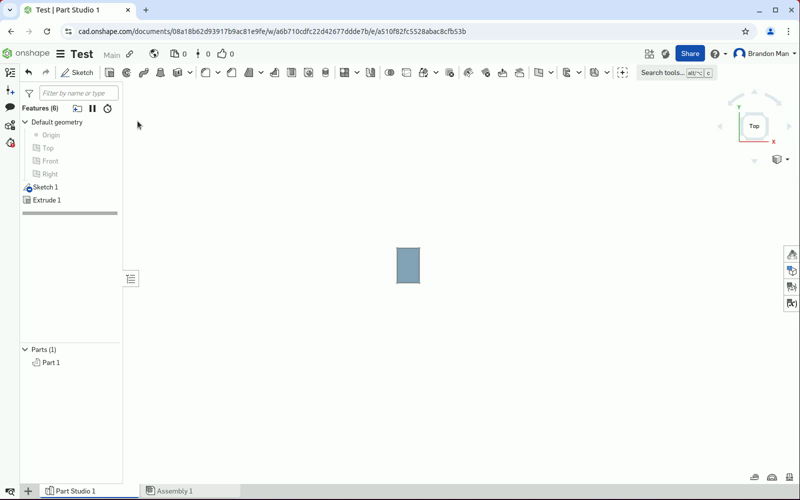
key(shift+h)
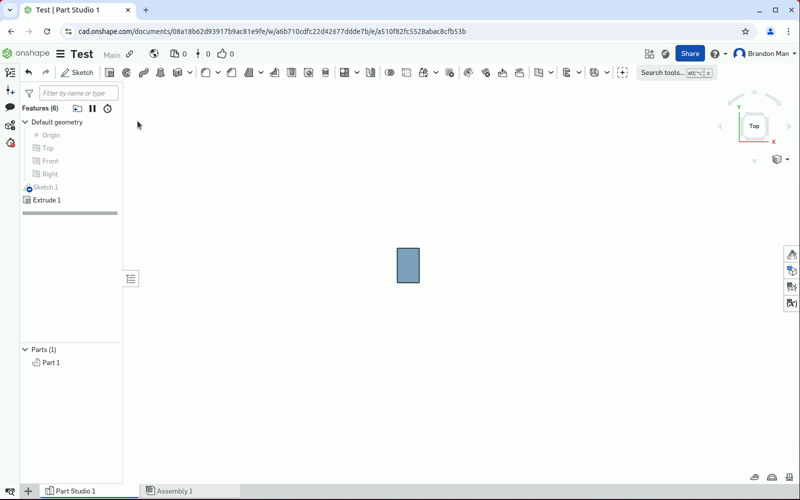
mouse_move(73, 189)
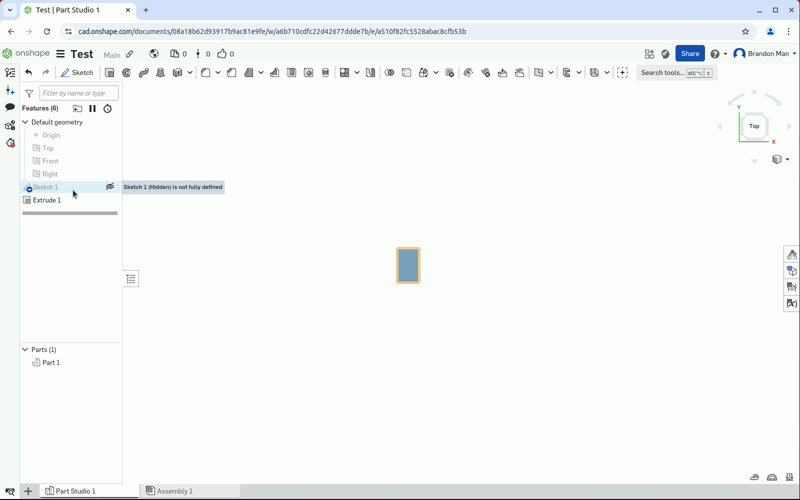
click(73, 189)
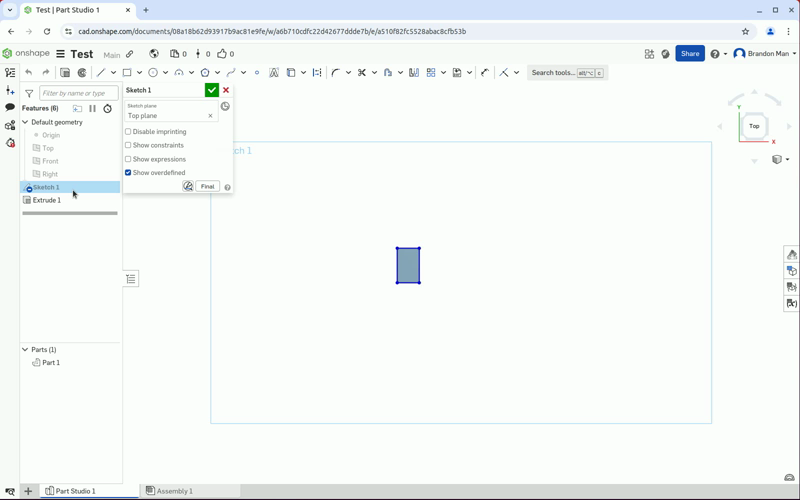
mouse_move(229, 92)
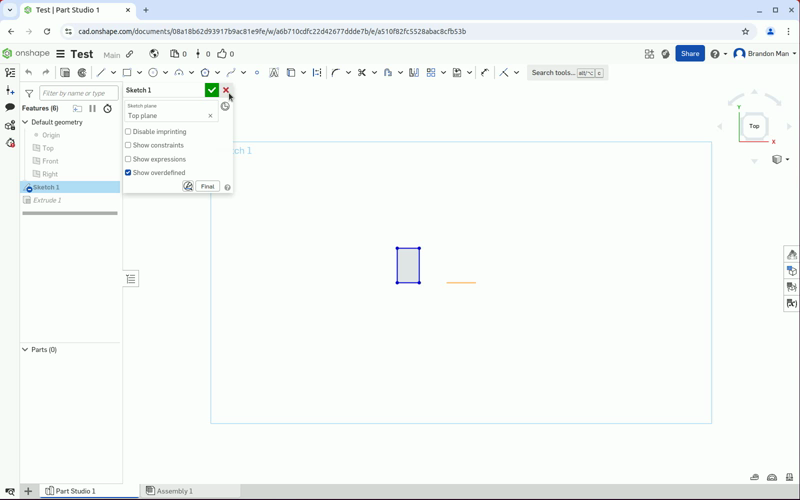
click(229, 92)
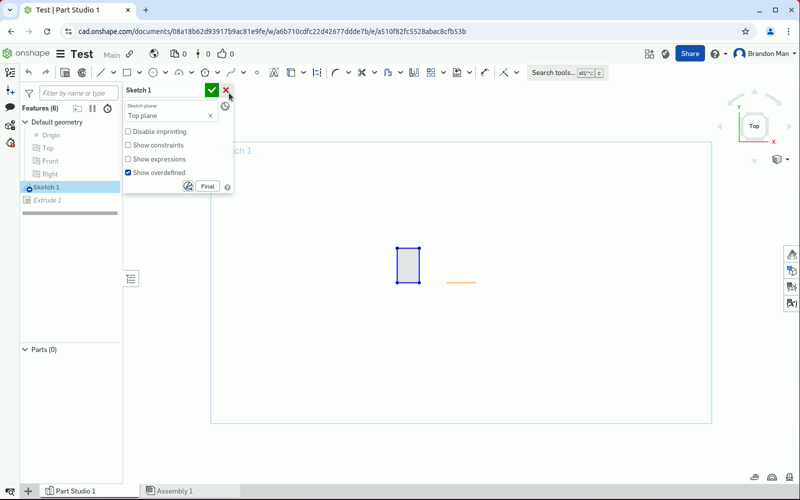
key(shift+s)
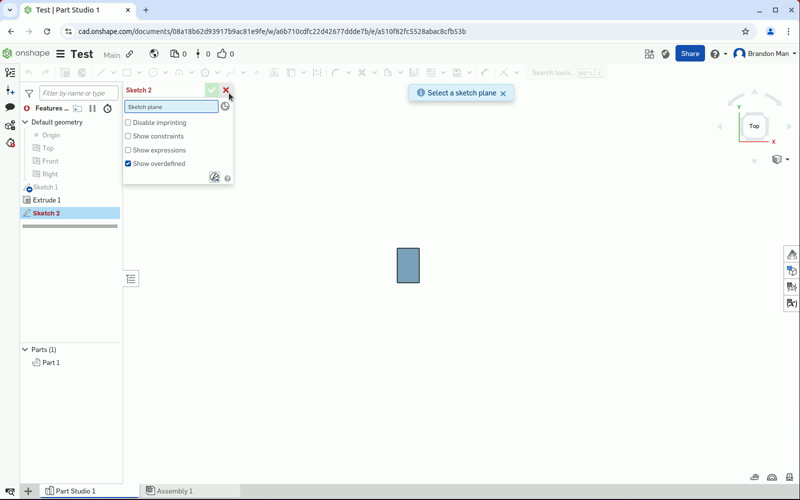
mouse_move(73, 150)
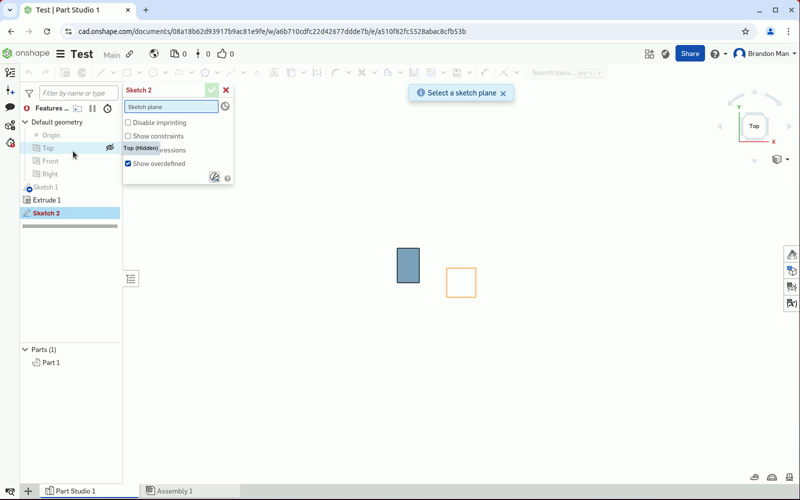
click(73, 150)
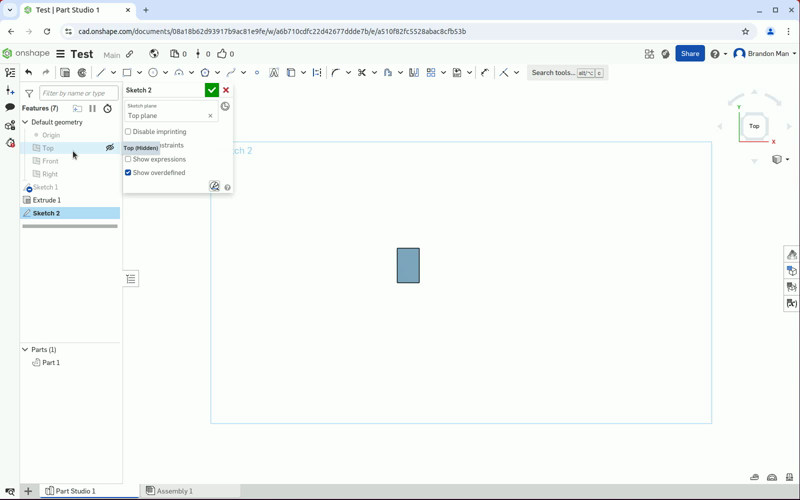
mouse_move(73, 352)
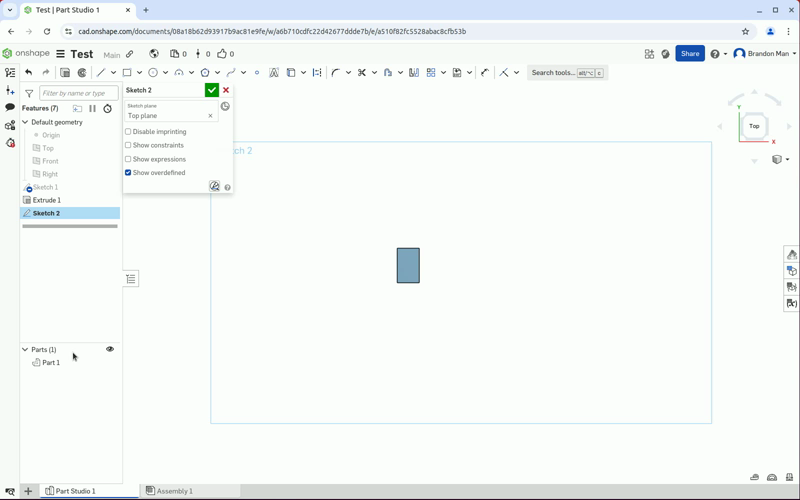
key(y)
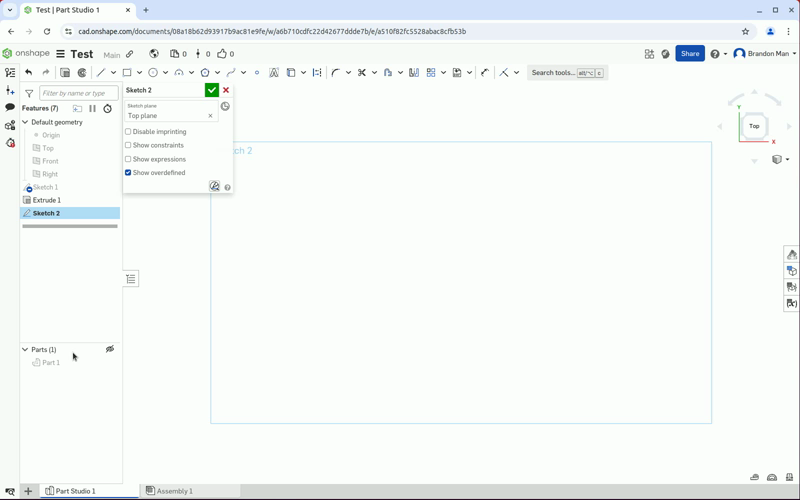
key(l)
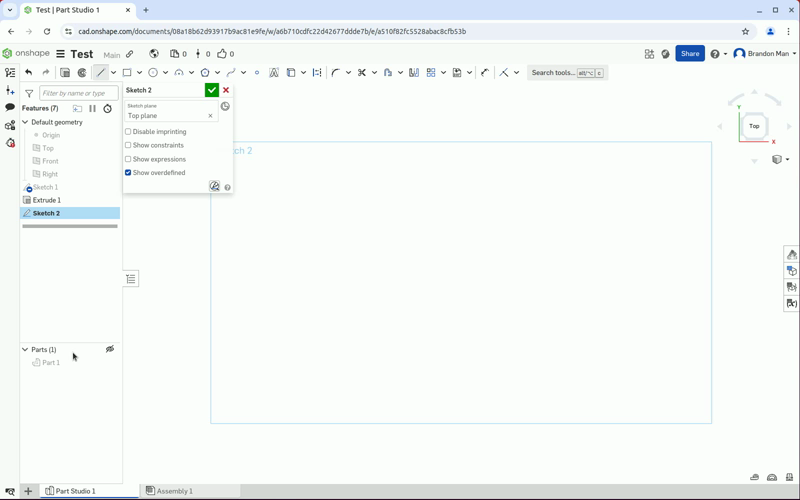
key_down(shift)
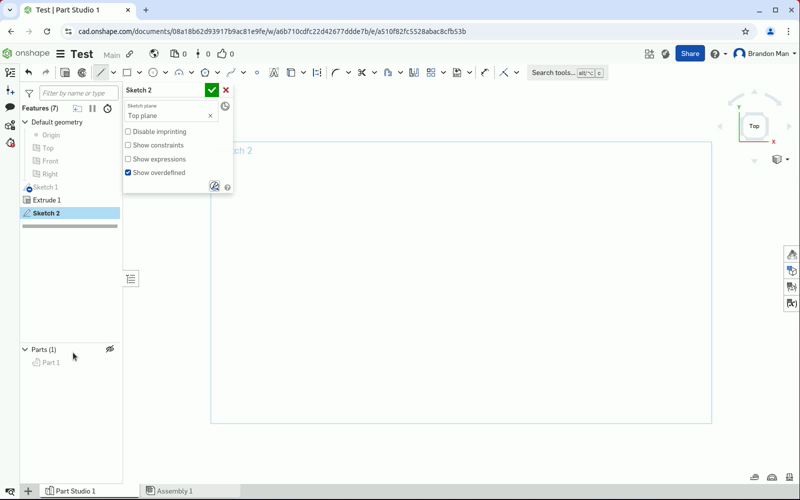
mouse_move(418, 316)
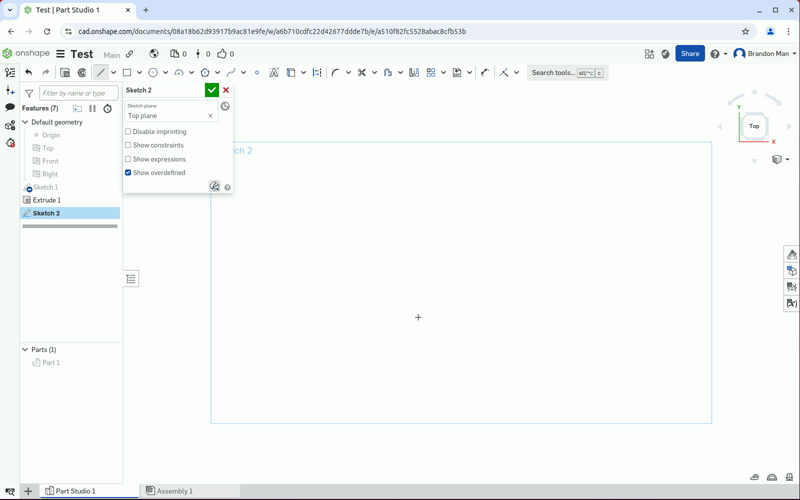
click(418, 316)
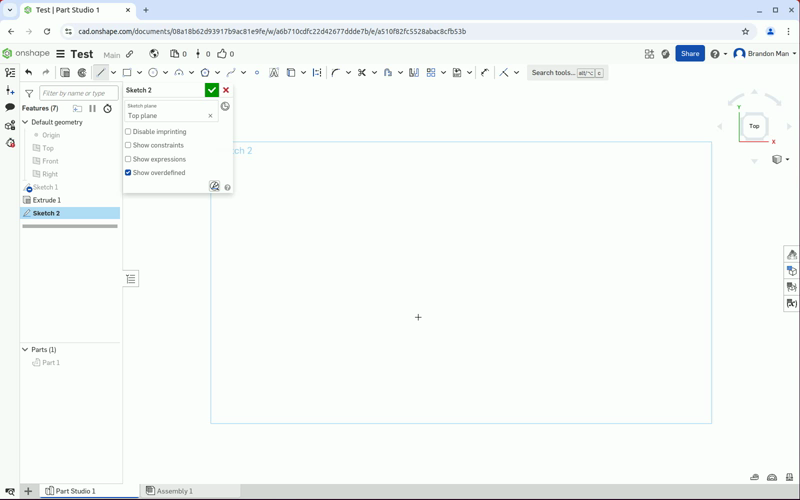
key_up(shift)
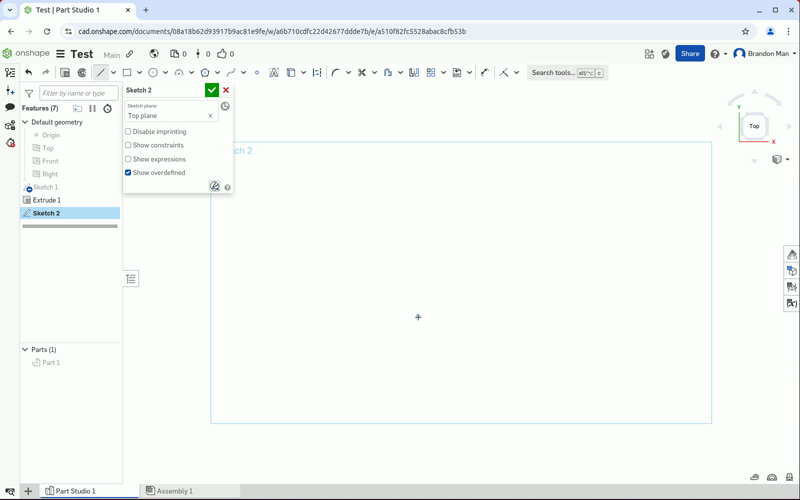
key_down(shift)
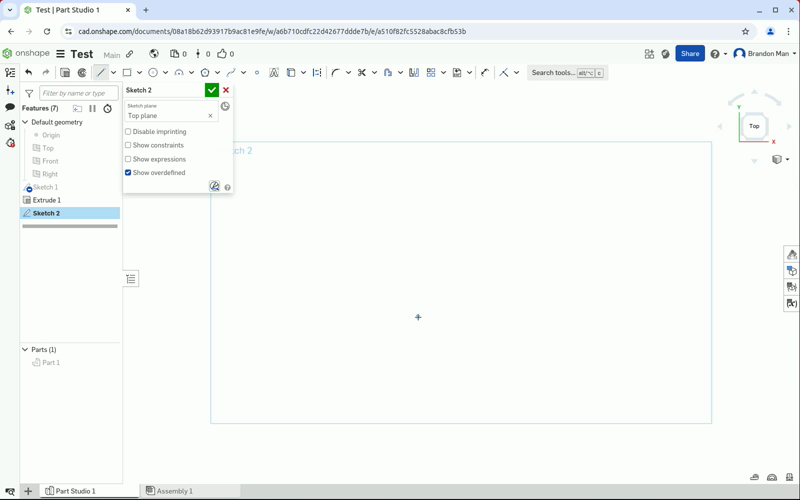
mouse_move(448, 316)
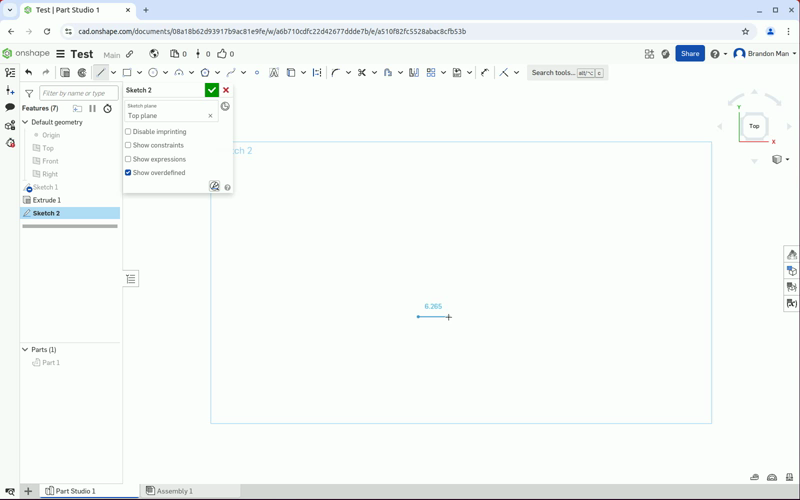
mouse_move(446, 316)
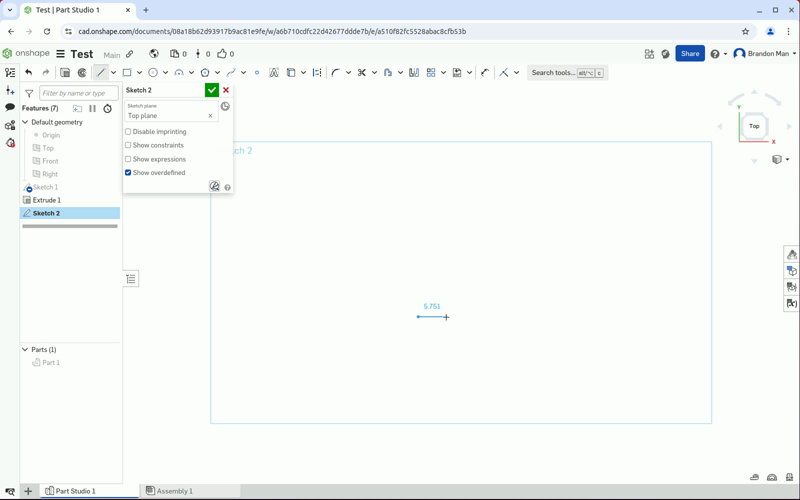
click(446, 316)
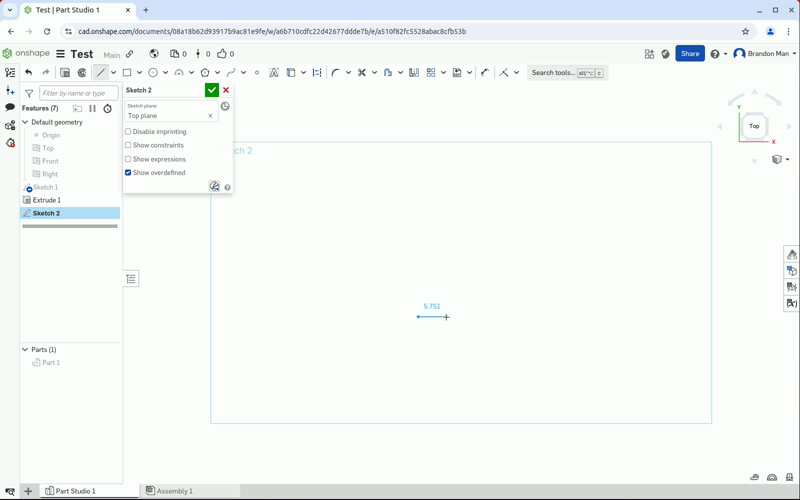
key_up(shift)
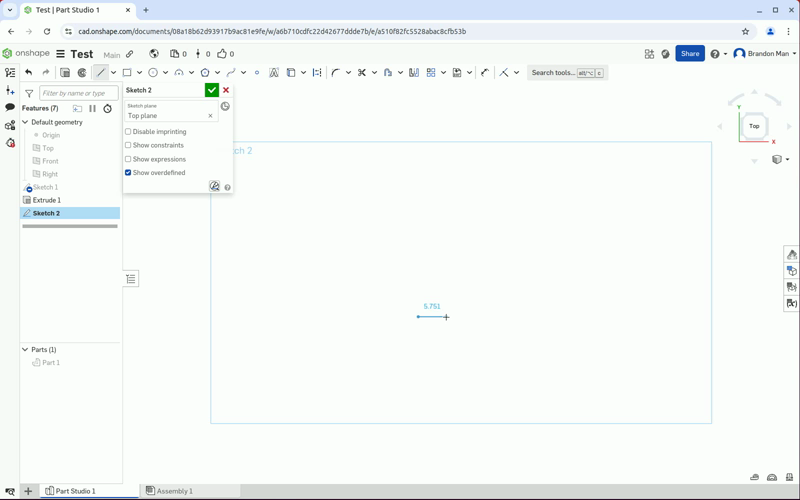
key_down(shift)
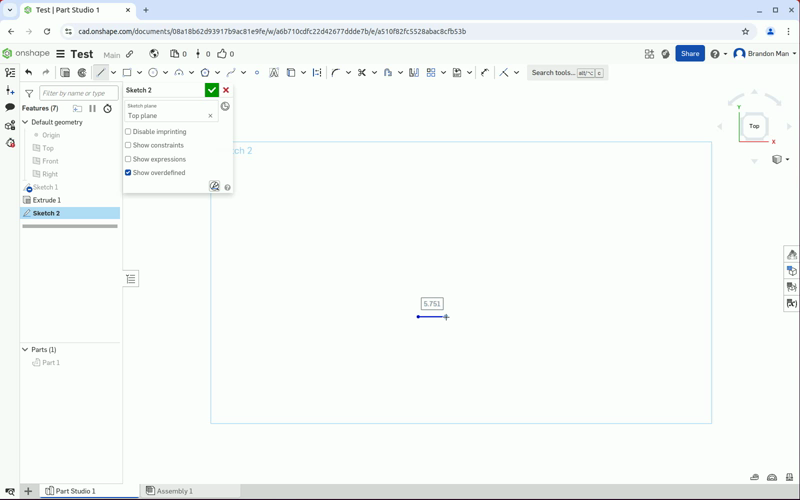
mouse_move(476, 316)
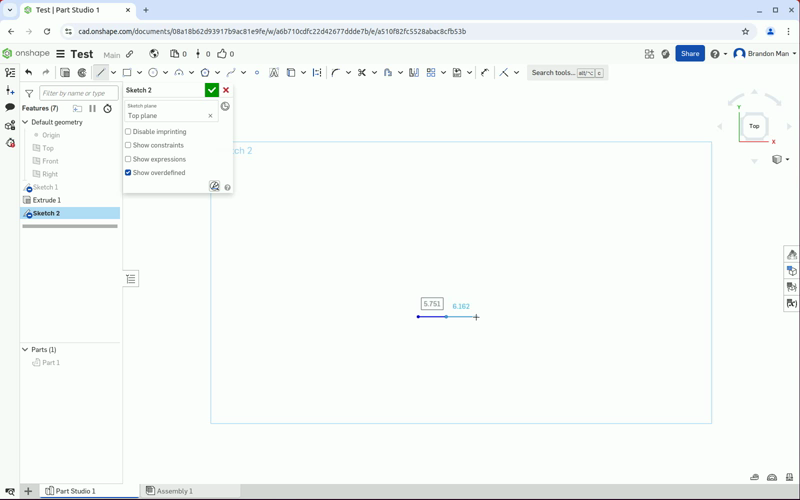
mouse_move(503, 316)
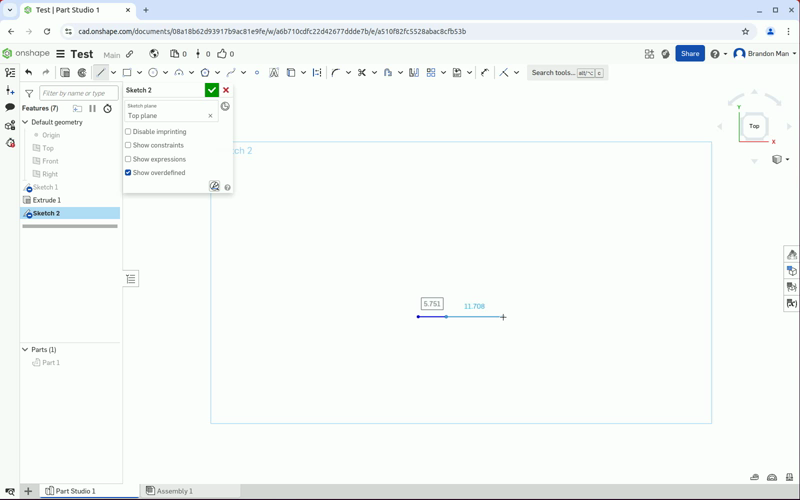
click(503, 316)
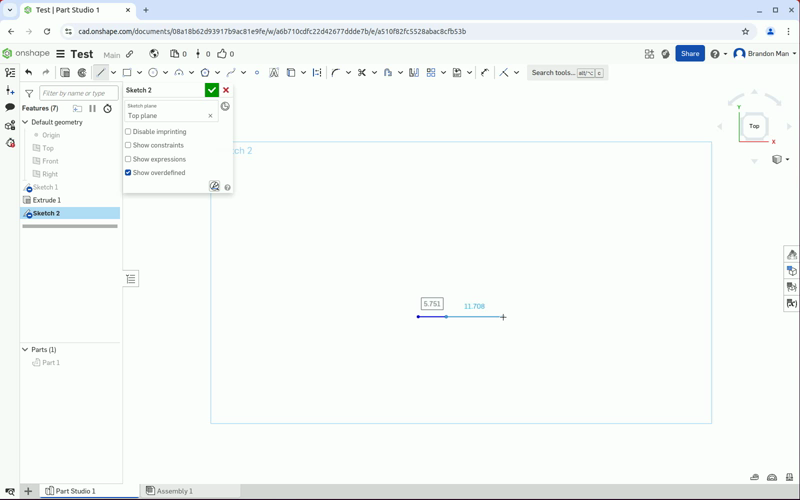
key_up(shift)
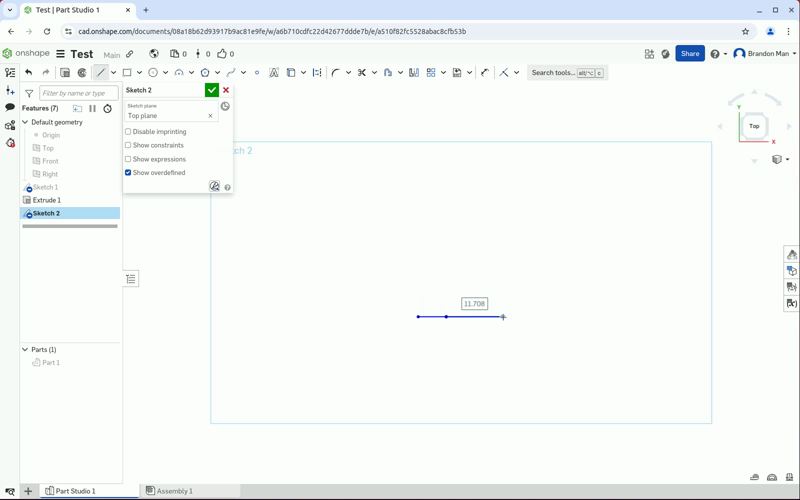
key_down(shift)
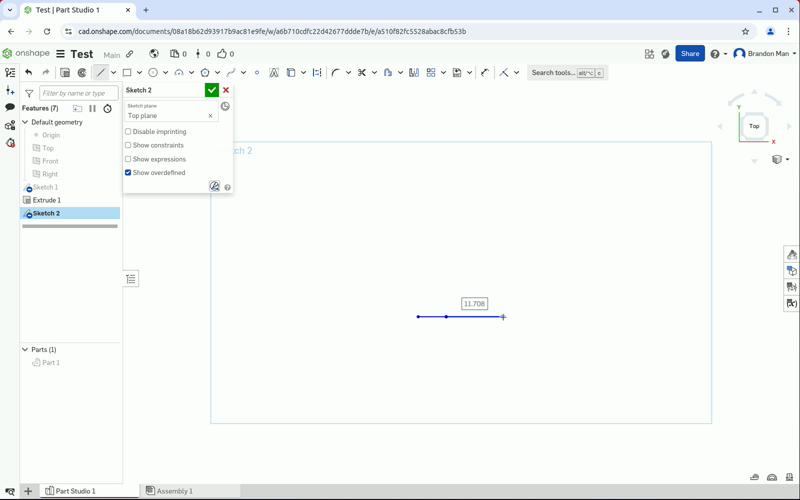
mouse_move(503, 249)
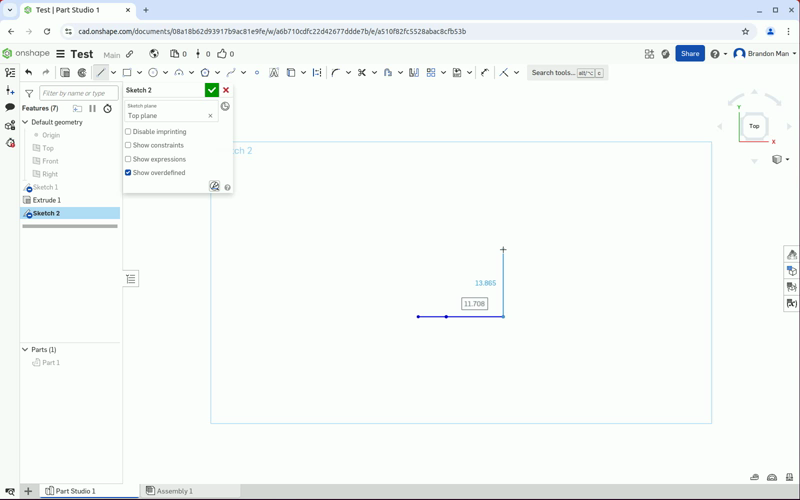
click(503, 249)
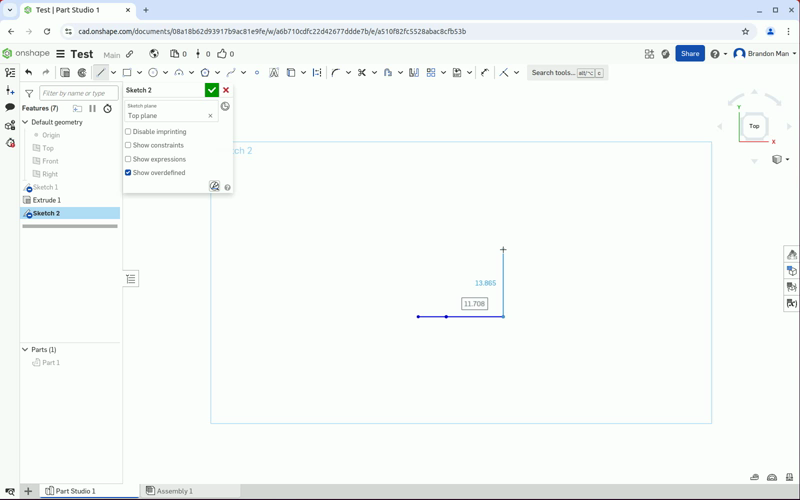
key_up(shift)
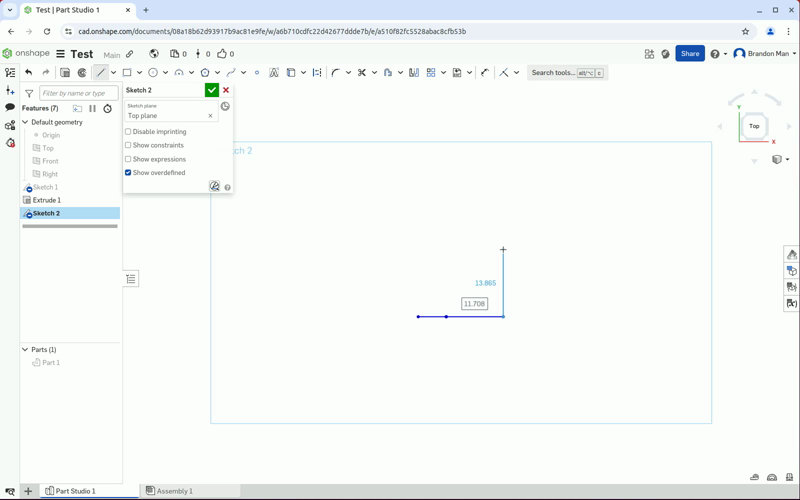
key_down(shift)
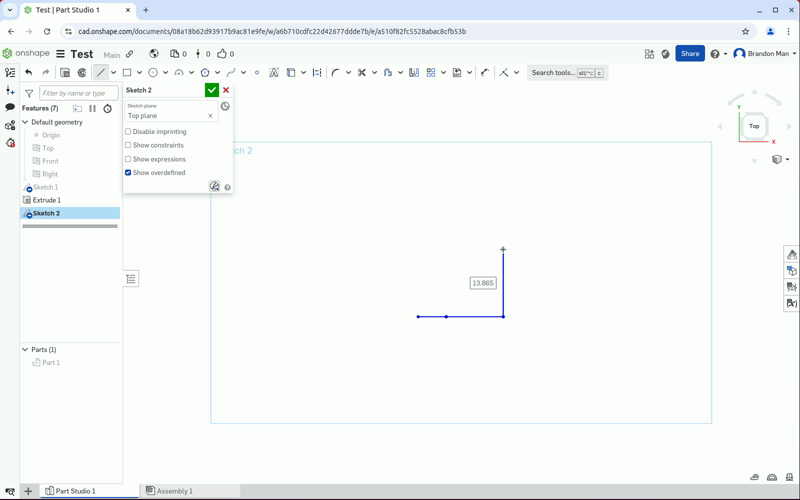
mouse_move(533, 249)
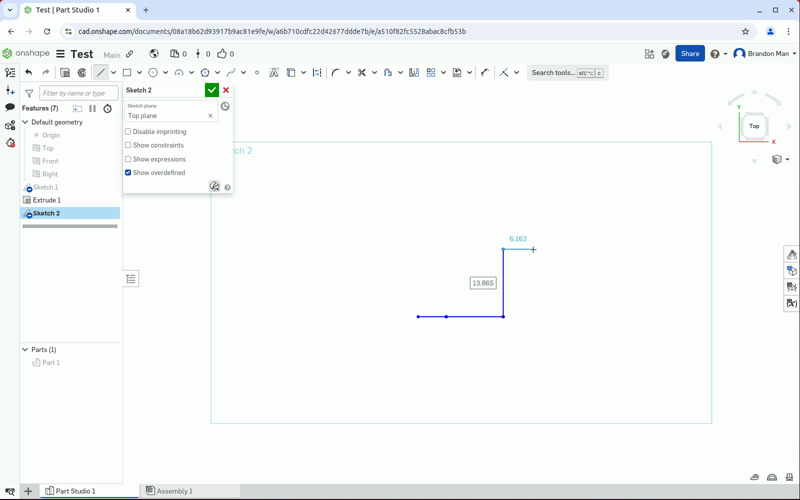
mouse_move(452, 249)
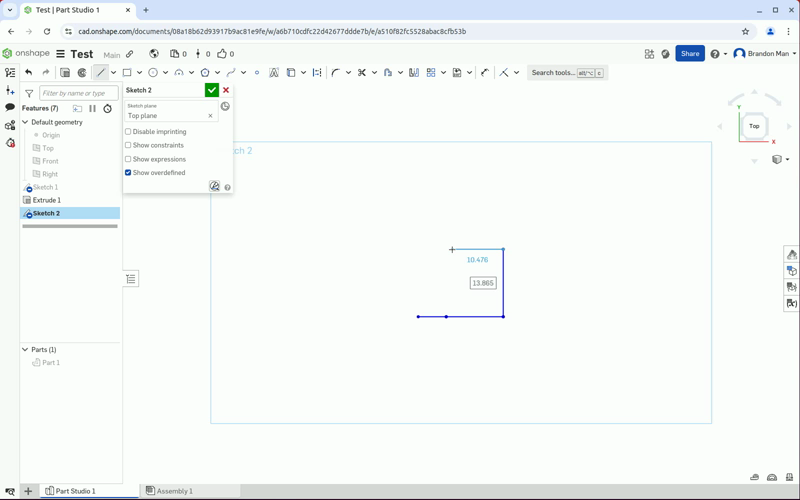
click(452, 249)
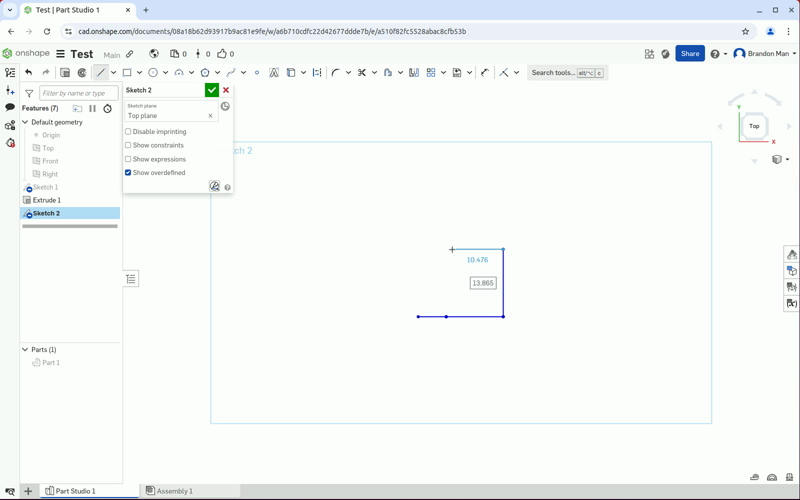
key_up(shift)
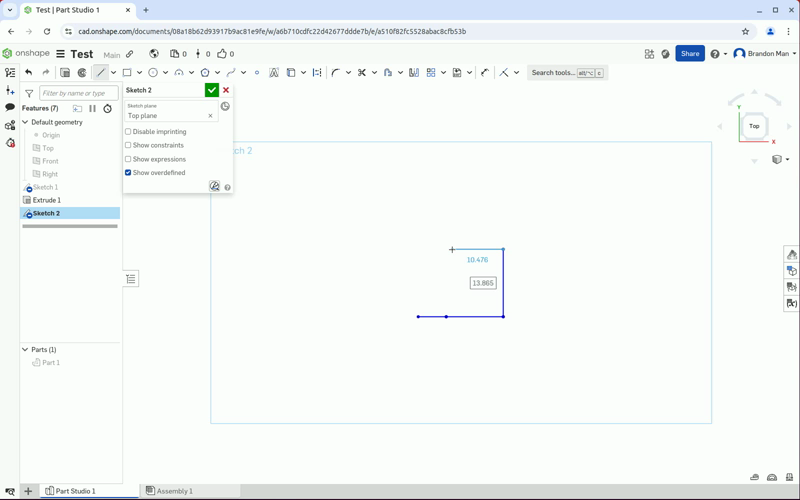
key_down(shift)
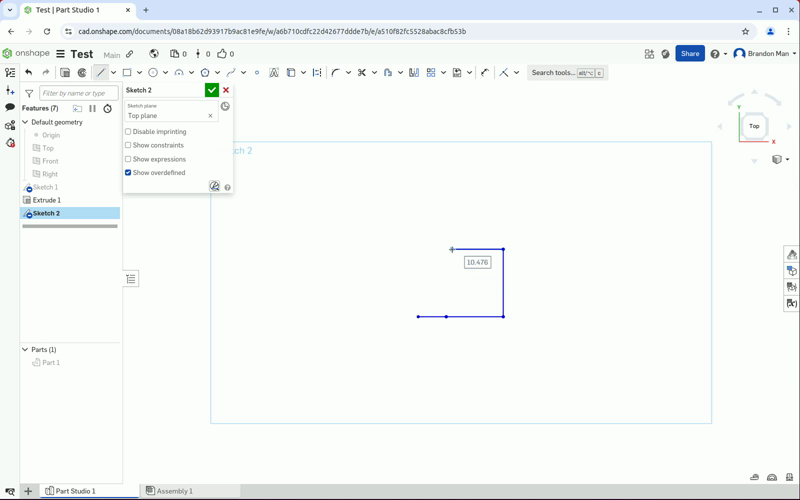
mouse_move(482, 249)
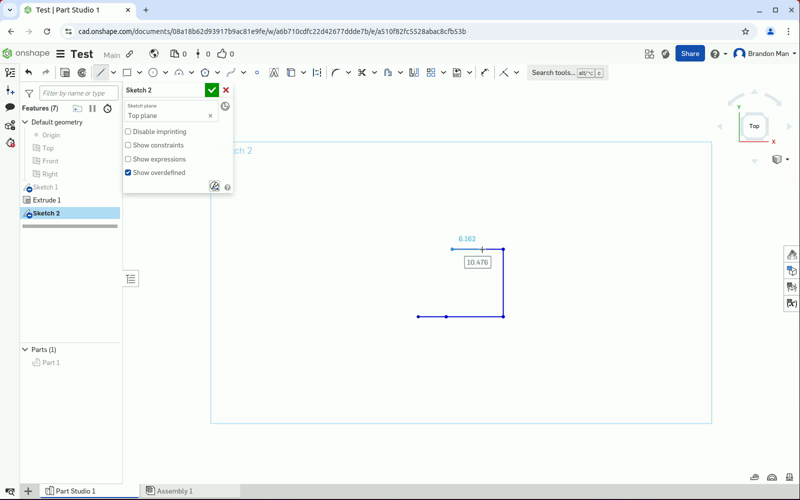
mouse_move(418, 249)
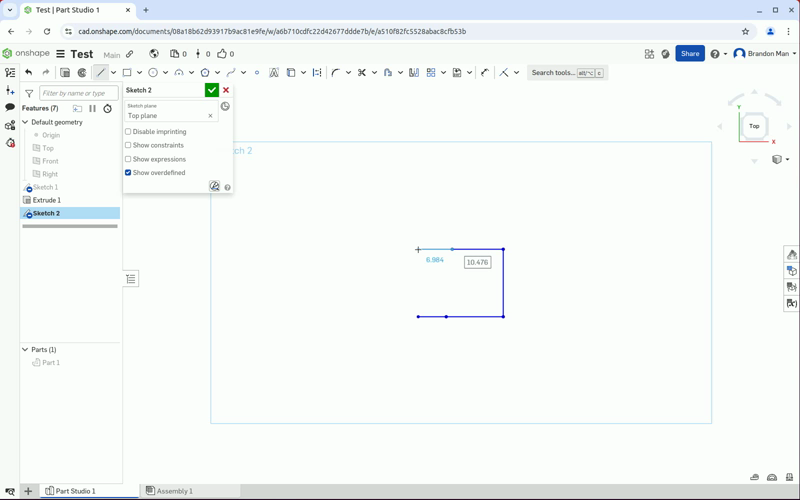
click(418, 249)
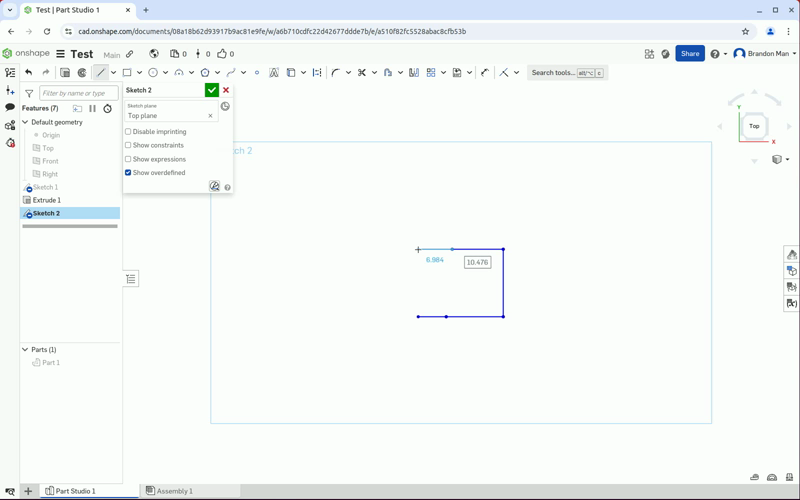
key_up(shift)
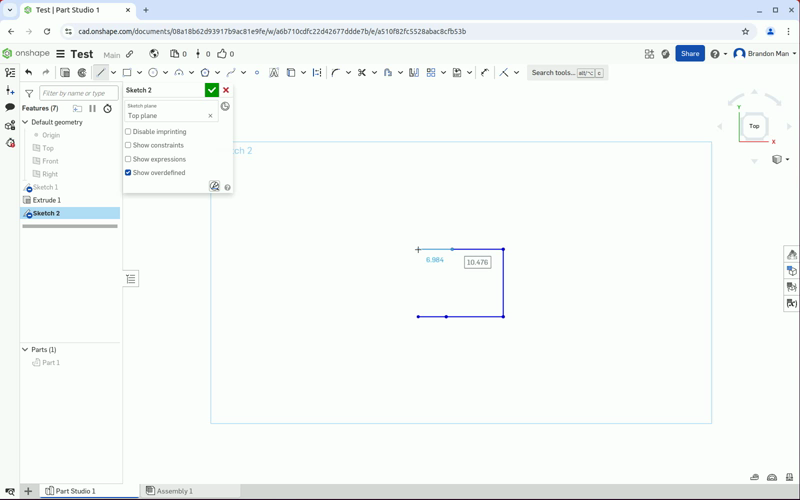
key_down(shift)
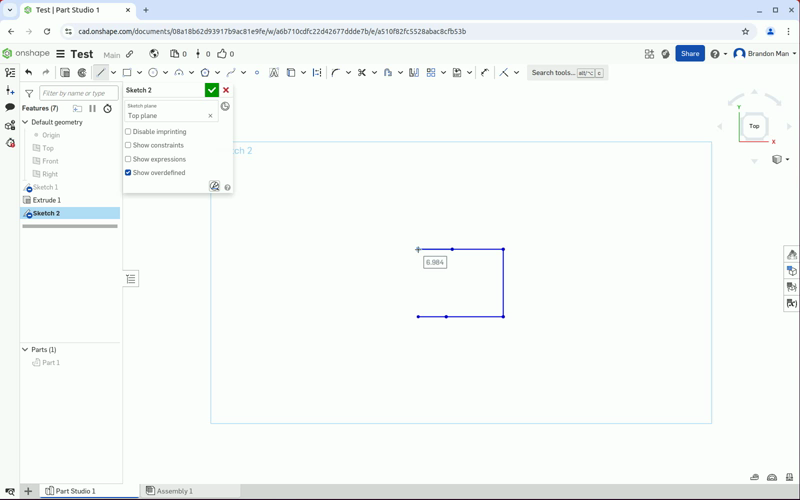
mouse_move(448, 249)
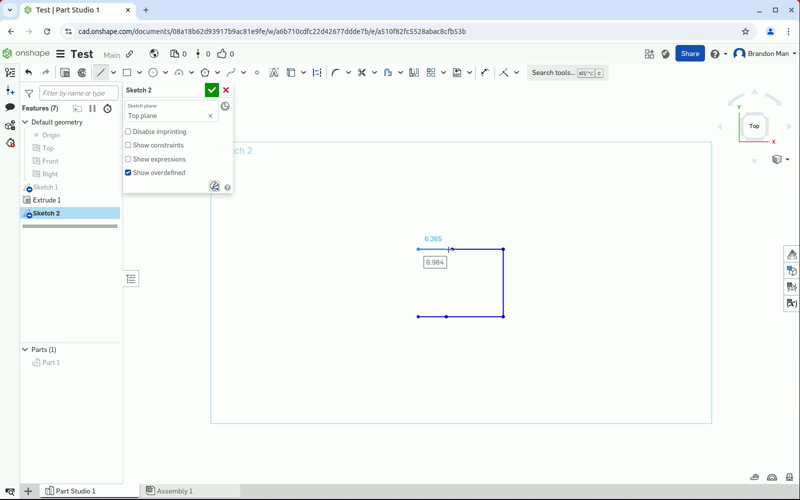
mouse_move(418, 283)
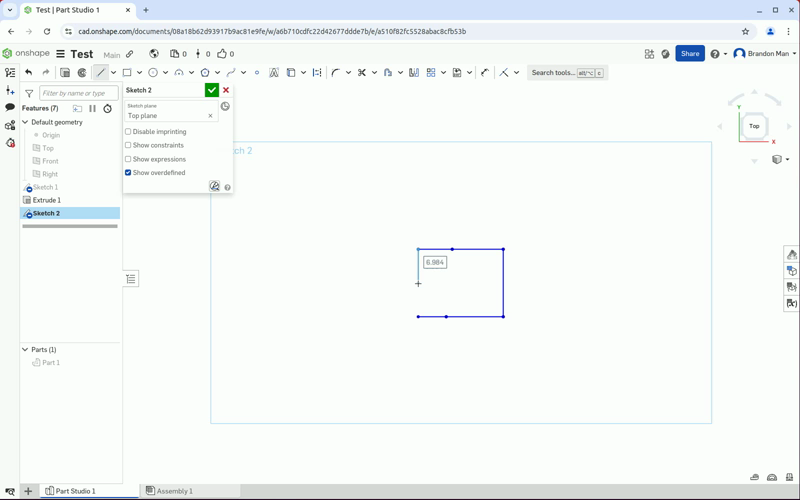
click(418, 283)
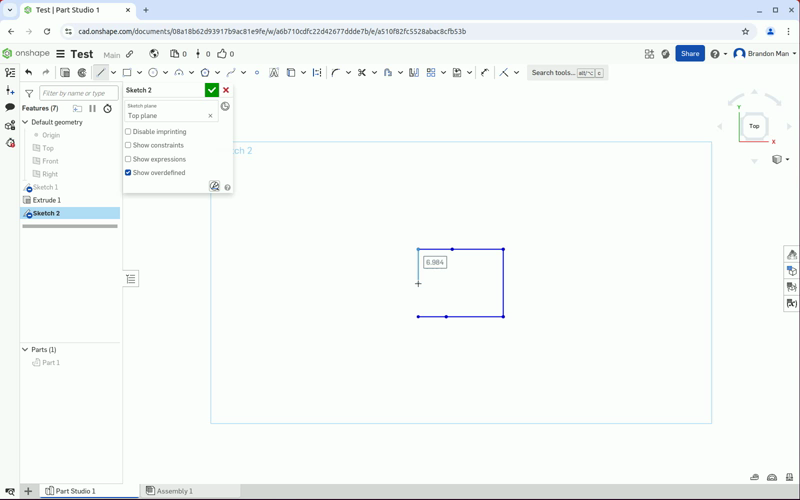
key_up(shift)
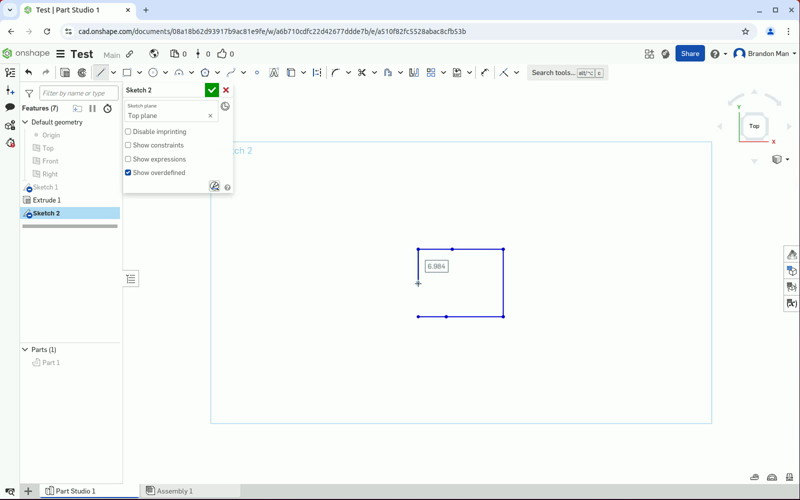
mouse_move(448, 283)
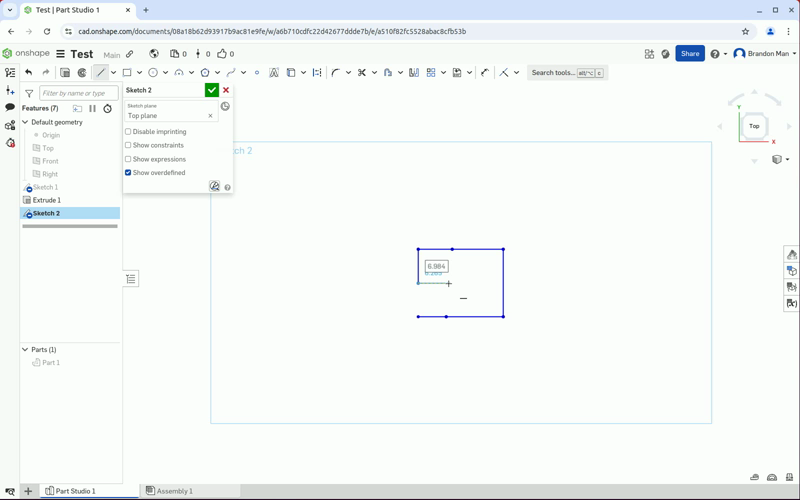
key_down(shift)
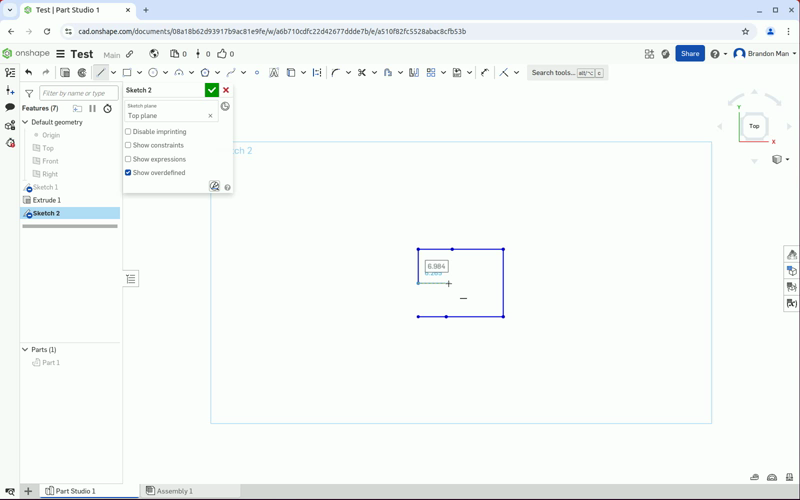
mouse_move(418, 316)
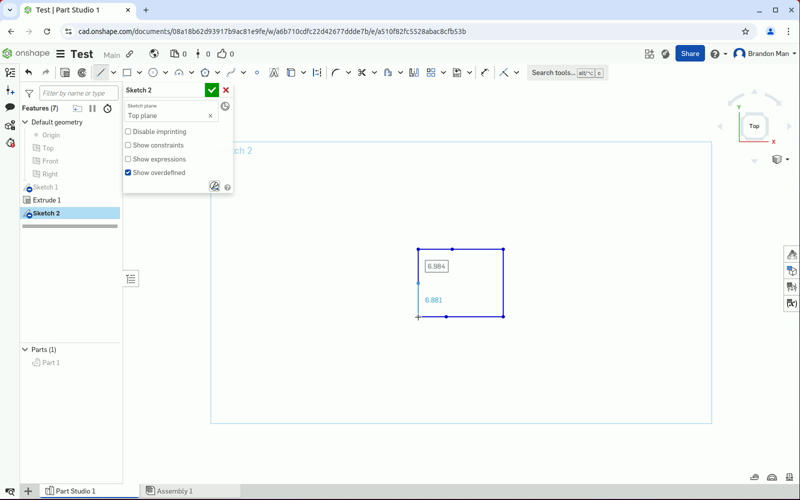
key_up(shift)
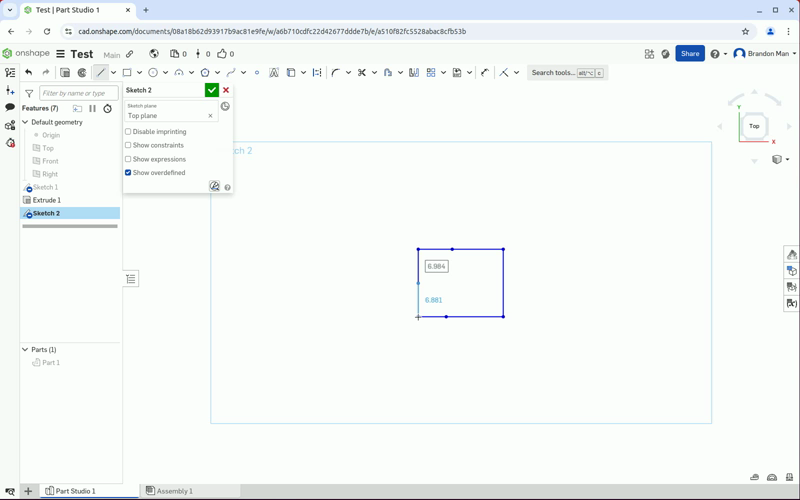
click(418, 316)
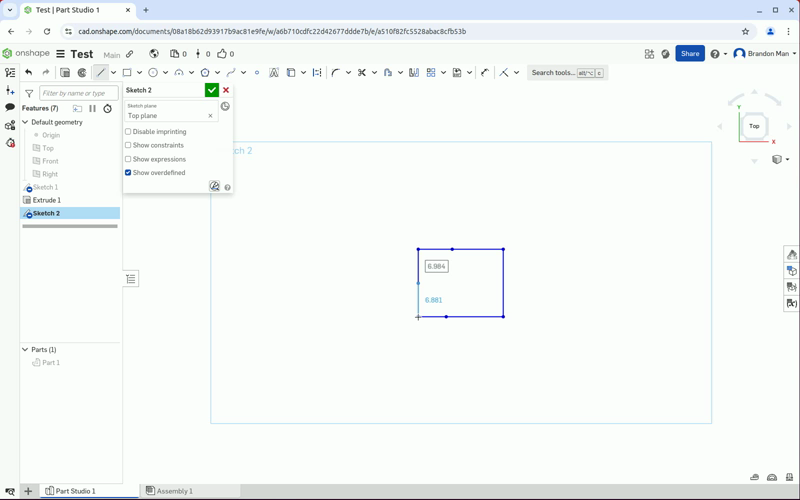
key(esc)
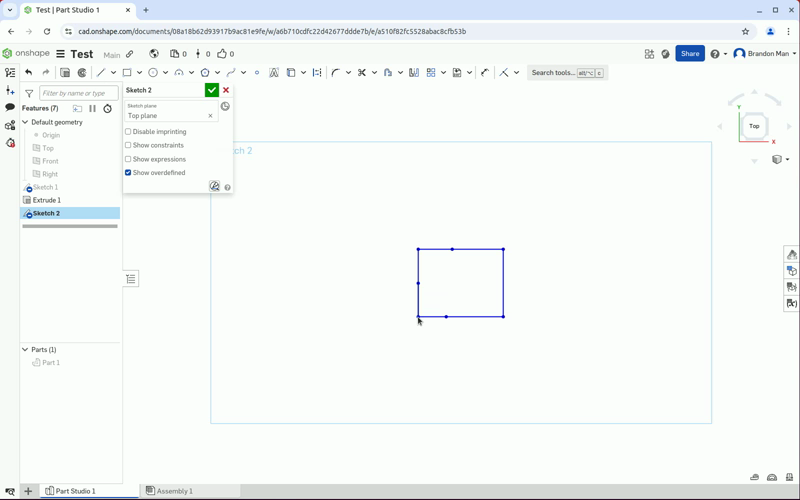
mouse_move(470, 295)
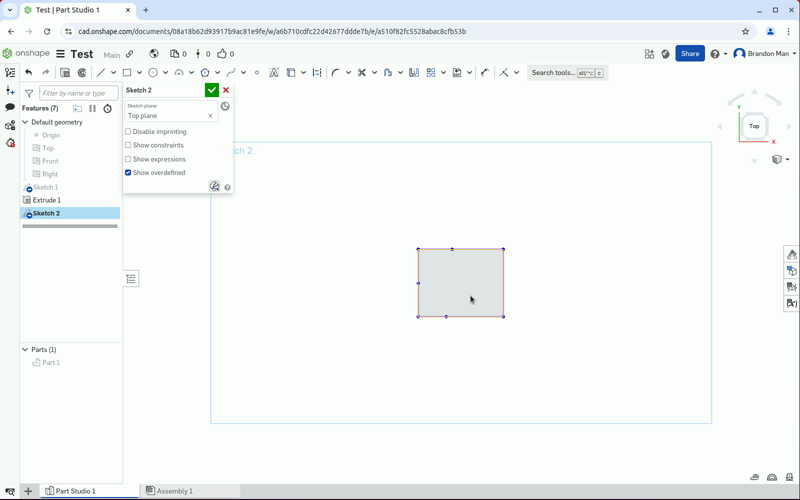
click(470, 295)
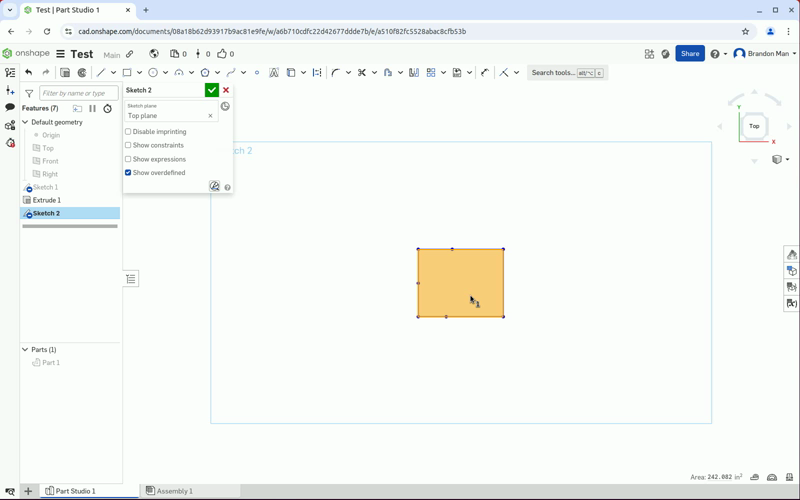
mouse_move(73, 352)
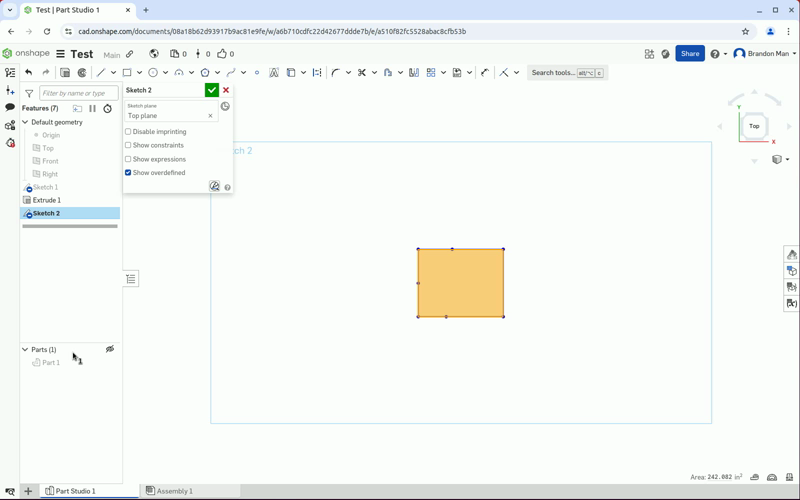
key(shift+y)
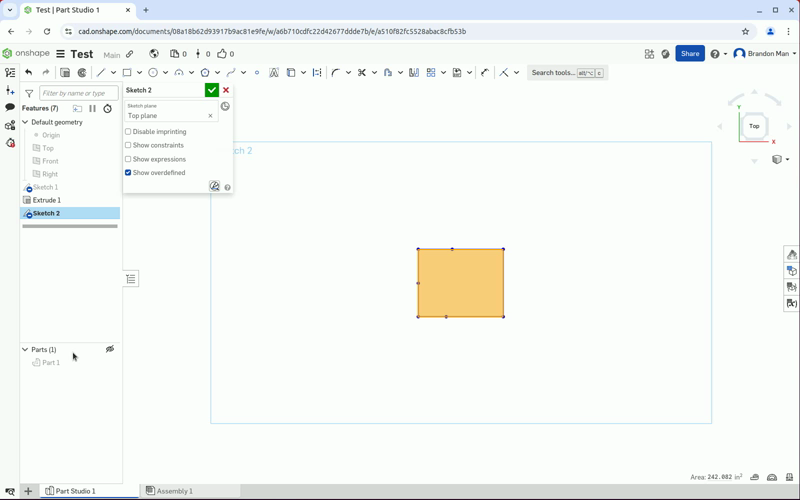
key(shift+e)
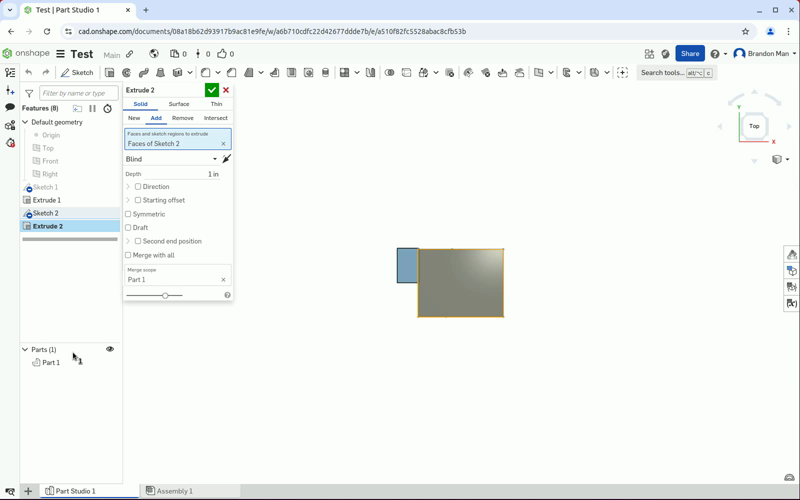
mouse_move(143, 106)
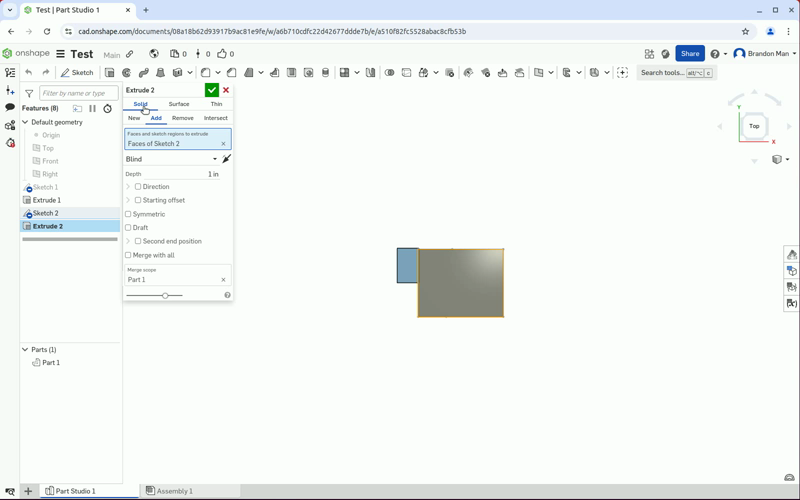
click(143, 106)
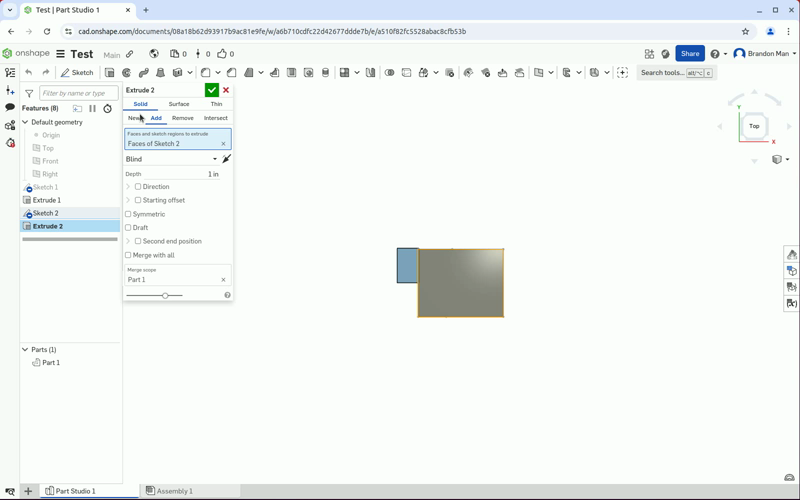
mouse_move(137, 120)
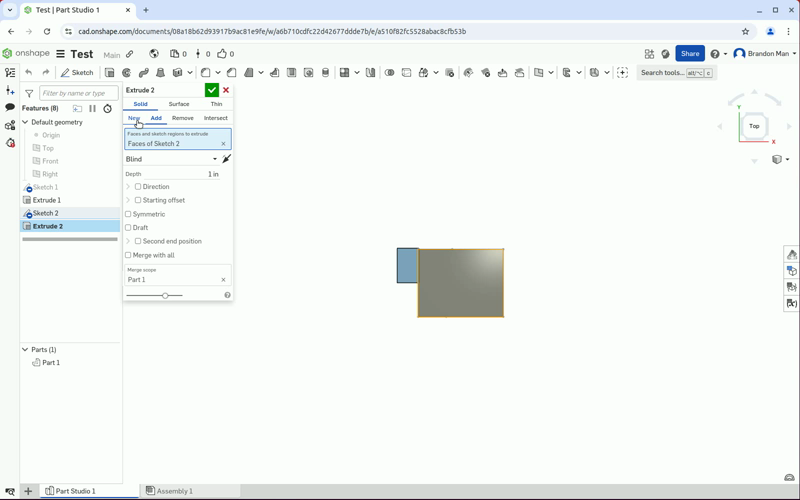
click(137, 120)
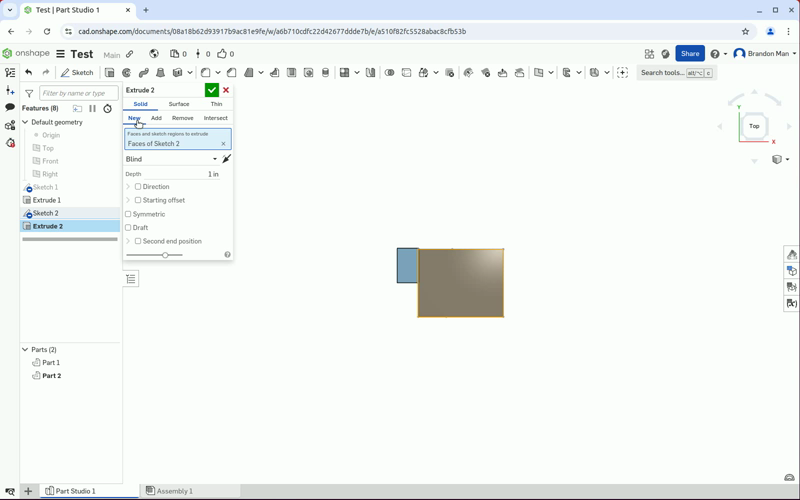
key(tab, 4)
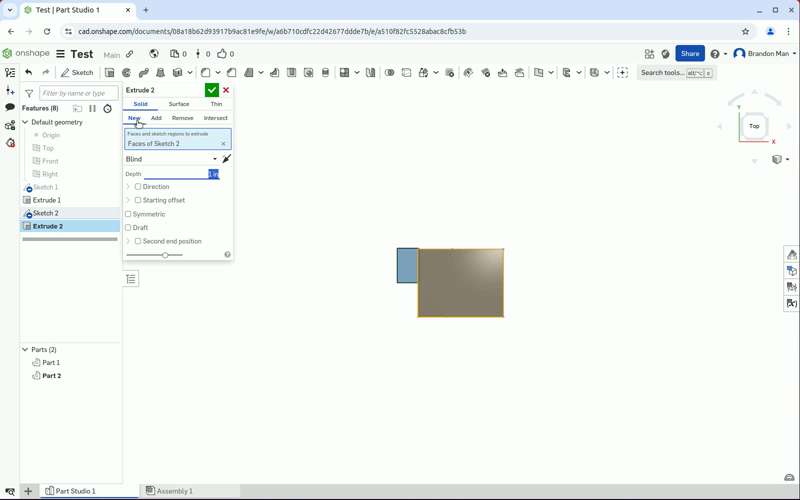
text(-4.814)
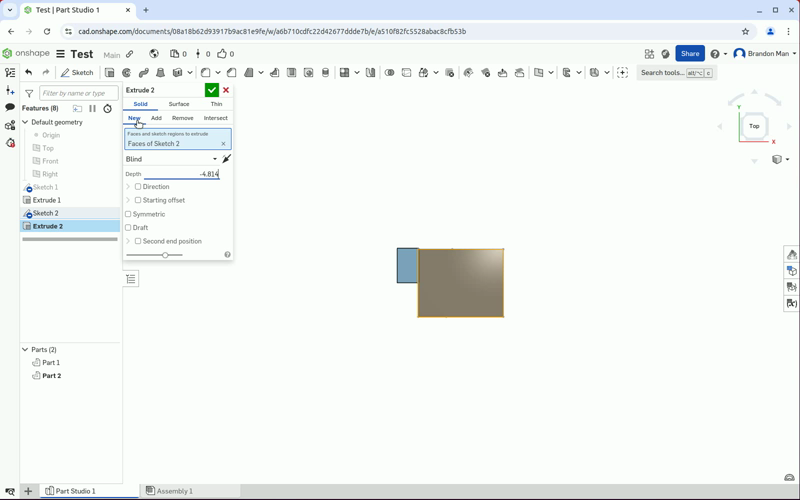
key(enter)
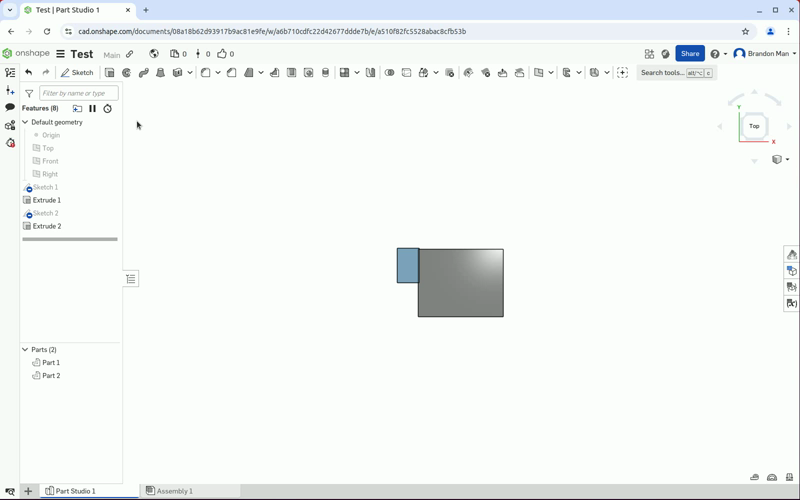
key(shift+h)
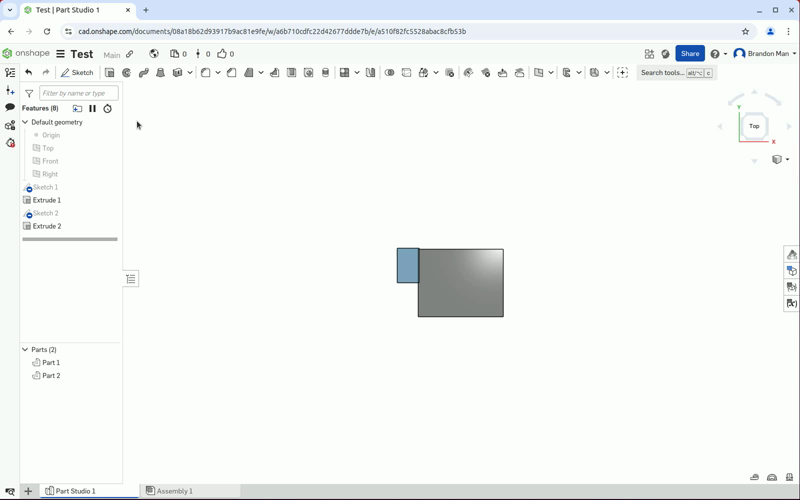
key(shift+h)
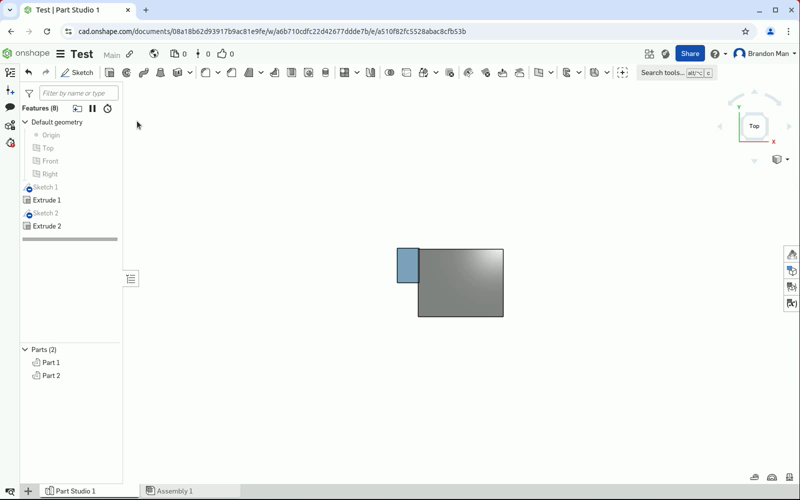
mouse_move(73, 189)
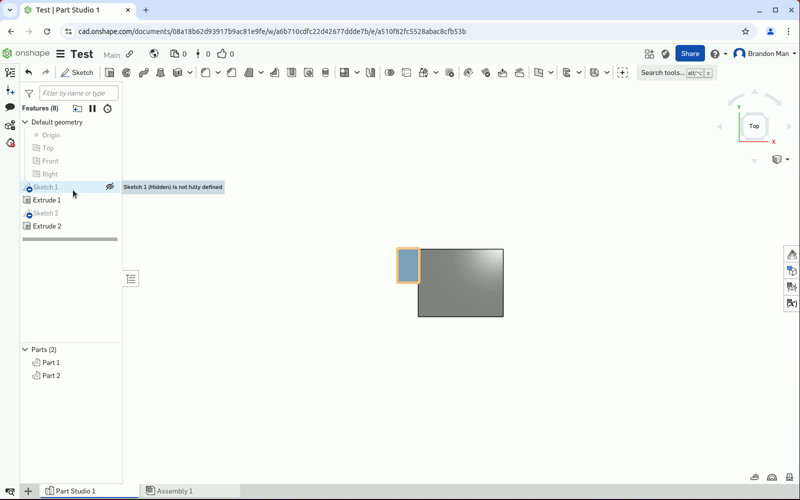
click(73, 189)
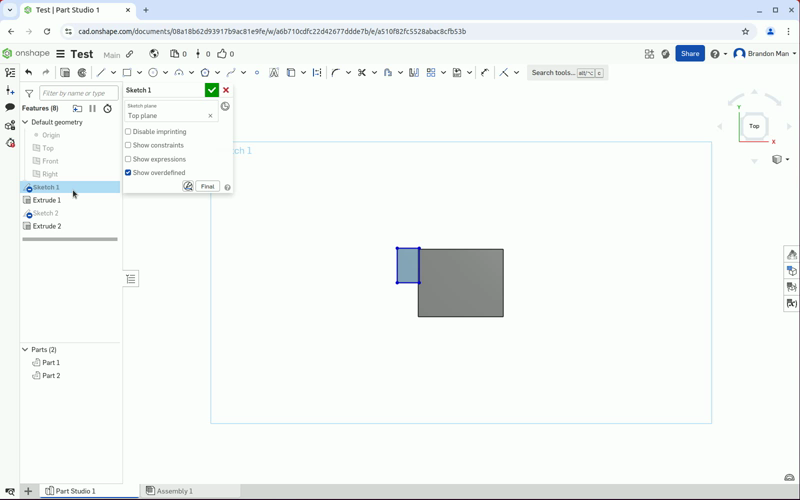
mouse_move(229, 92)
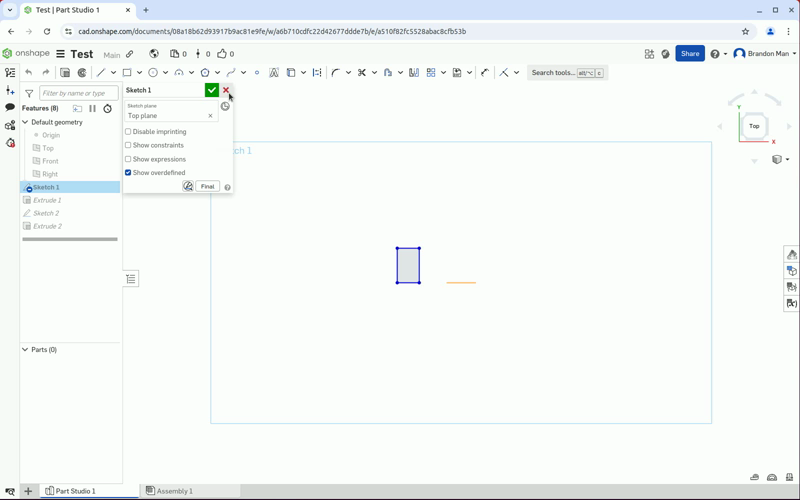
click(229, 92)
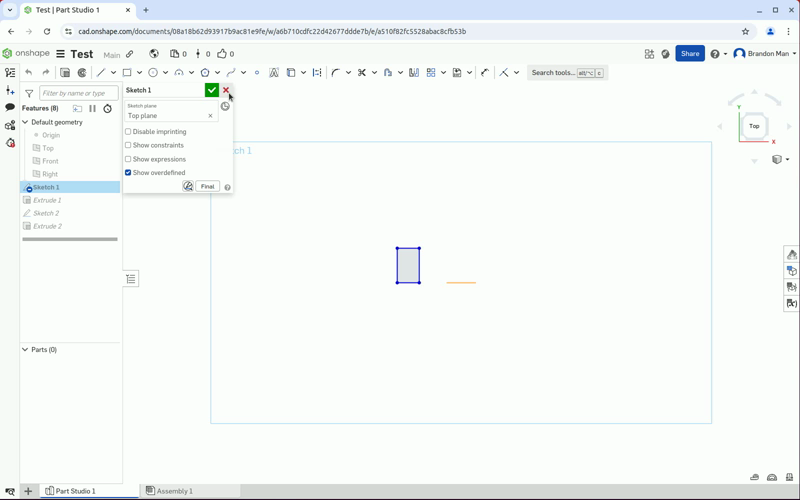
key(shift+s)
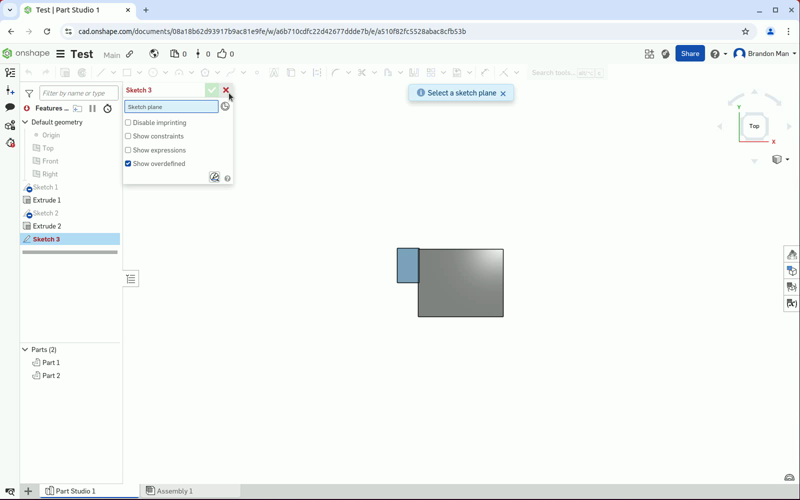
mouse_move(73, 150)
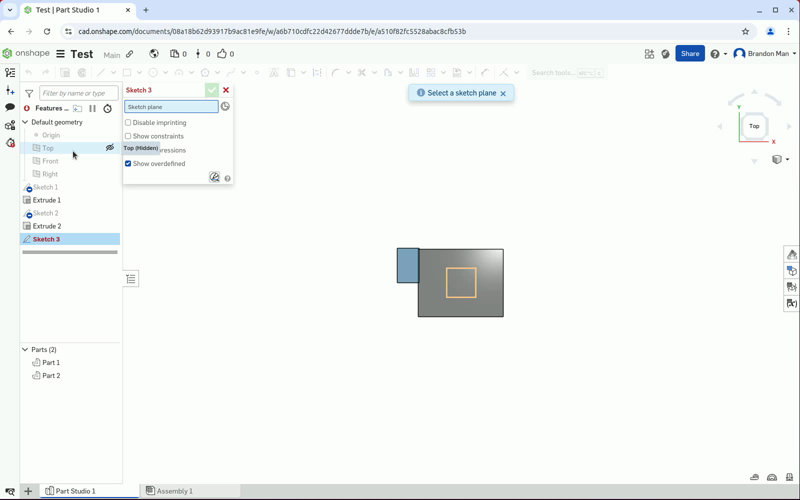
click(73, 150)
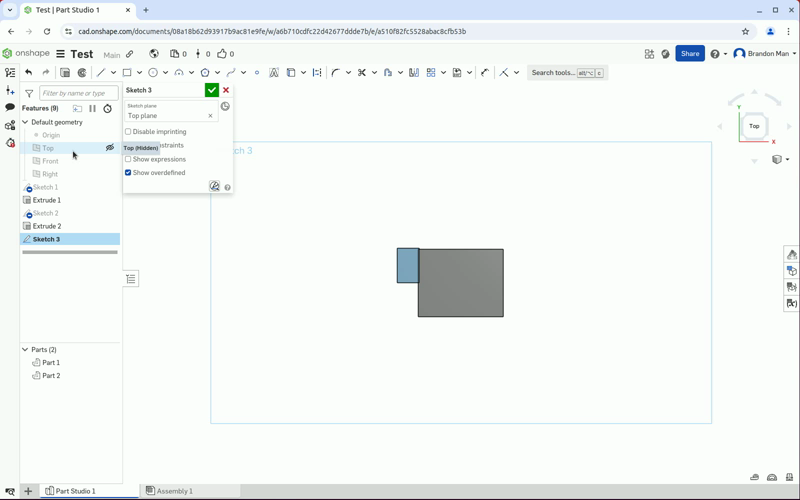
mouse_move(73, 352)
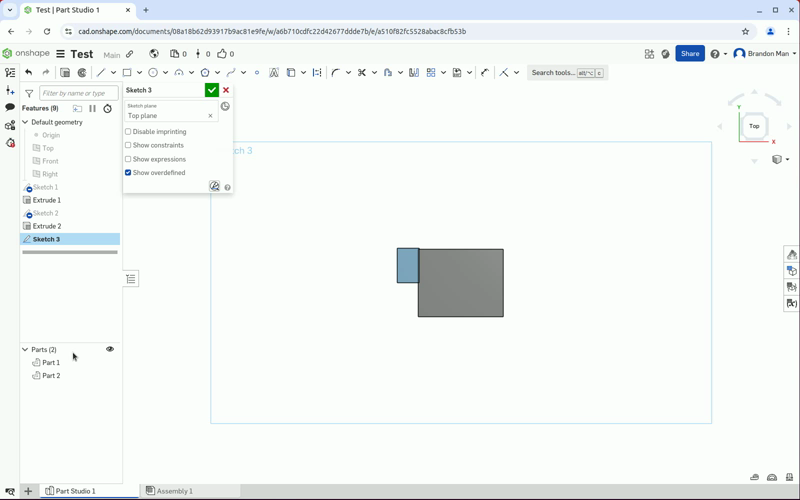
key(y)
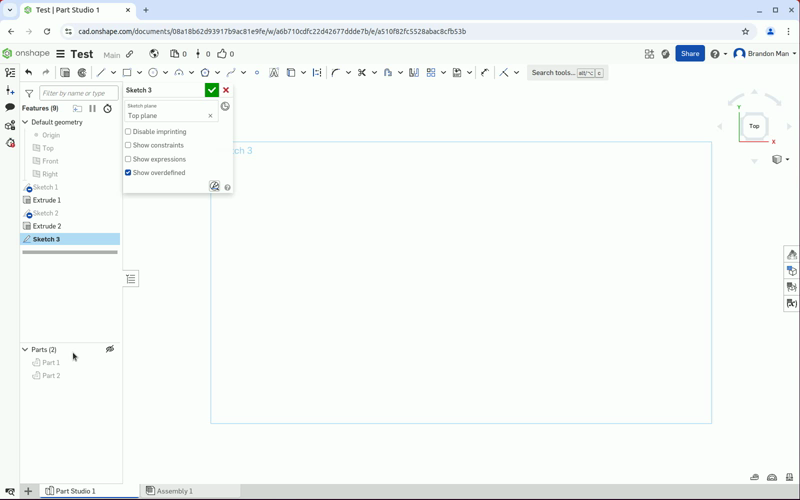
key(l)
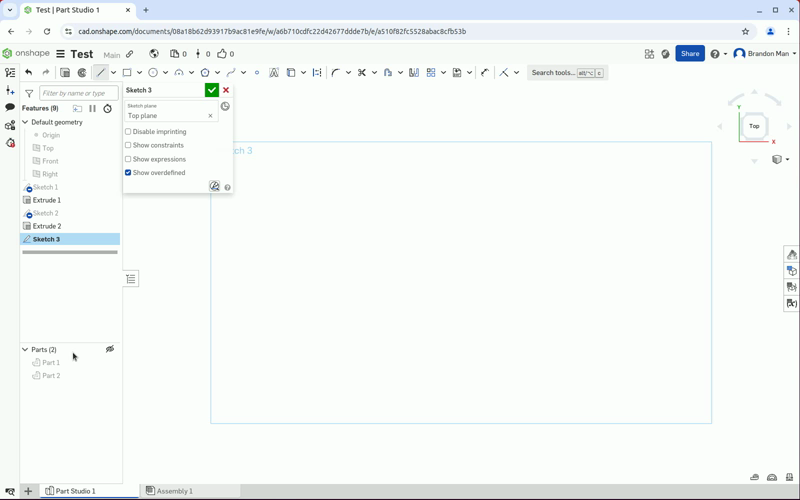
key_down(shift)
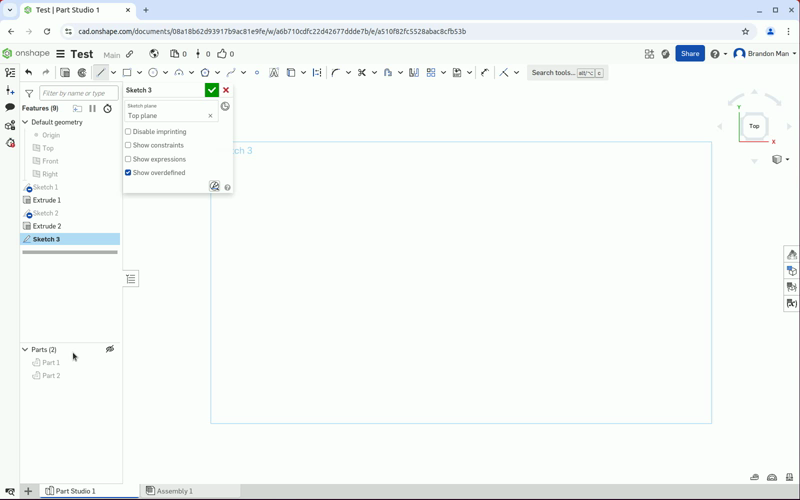
mouse_move(418, 346)
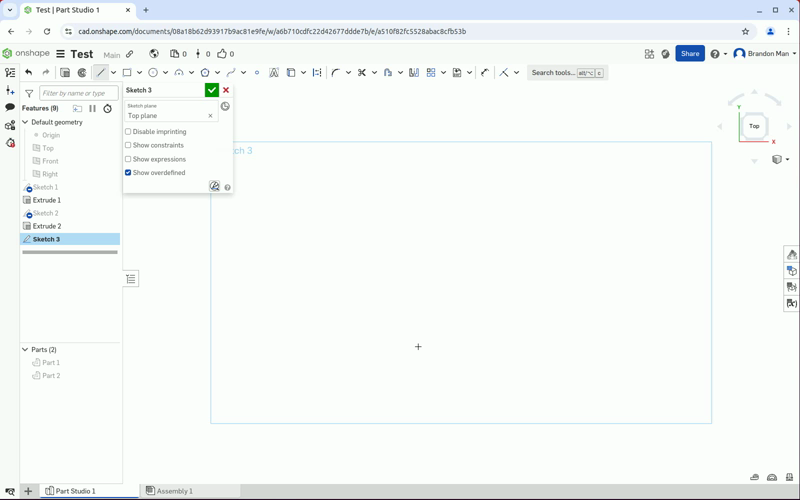
click(418, 346)
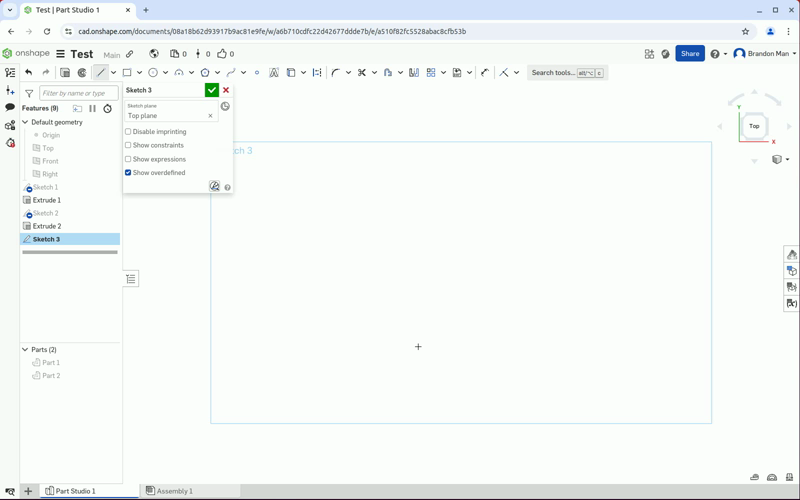
key_up(shift)
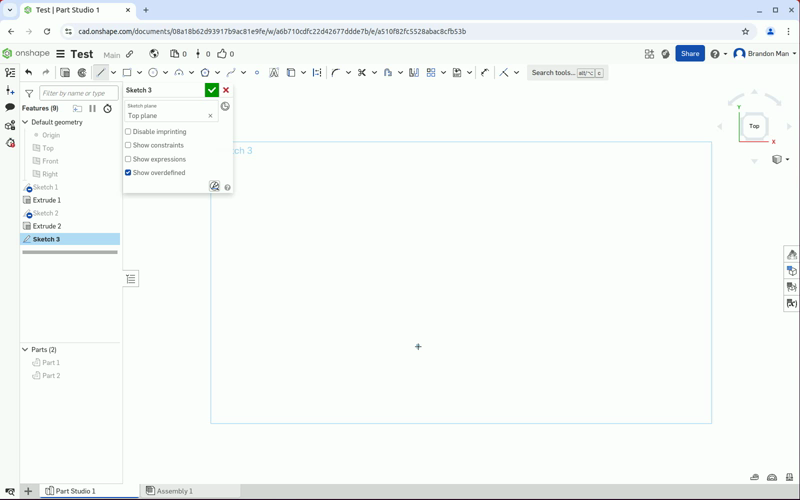
key_down(shift)
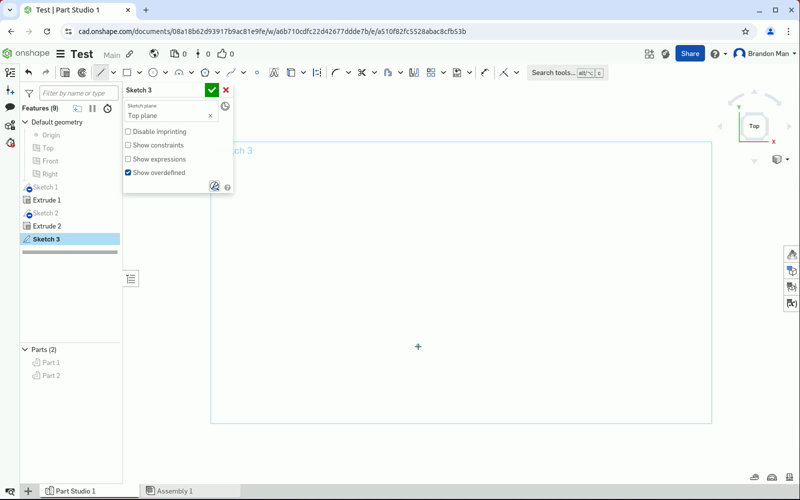
mouse_move(448, 346)
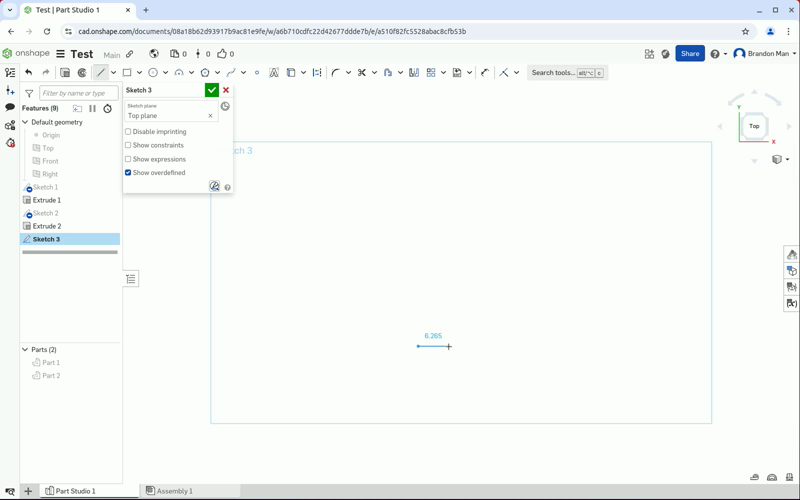
mouse_move(447, 346)
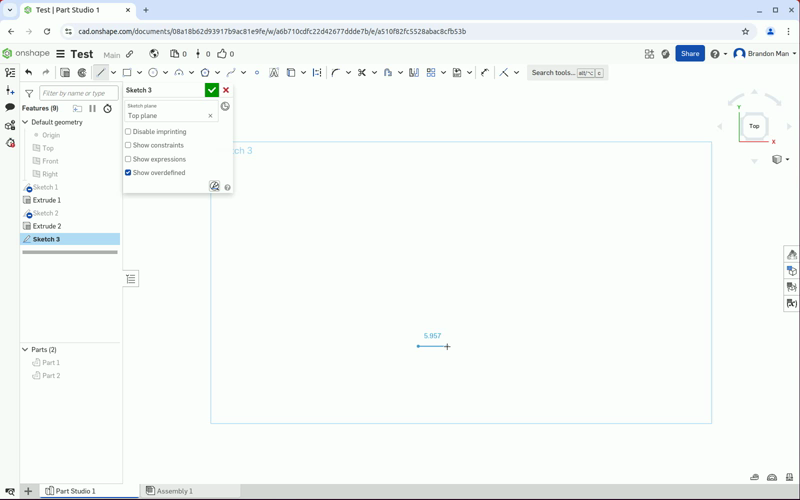
click(447, 346)
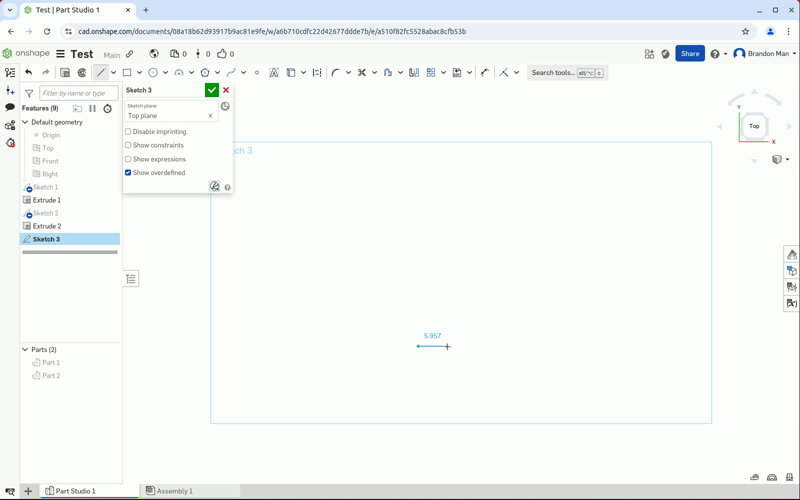
key_up(shift)
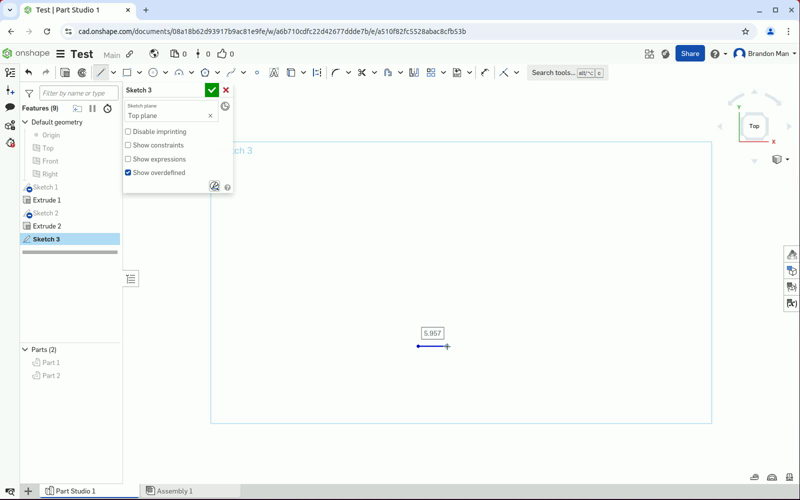
key_down(shift)
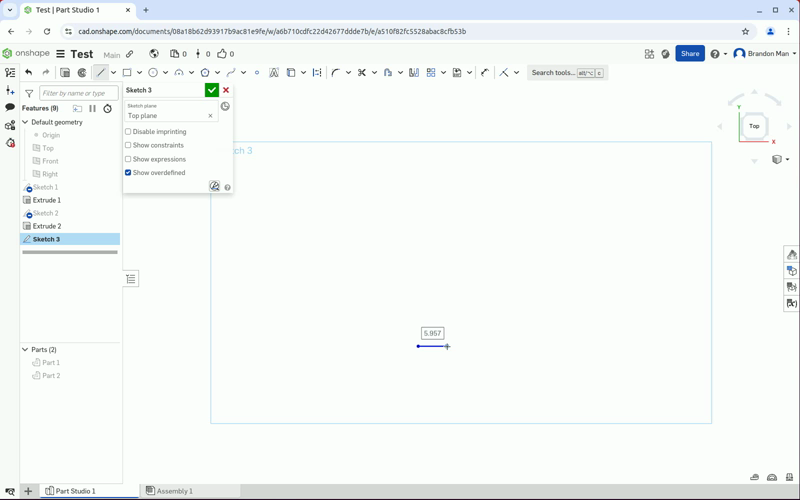
mouse_move(477, 346)
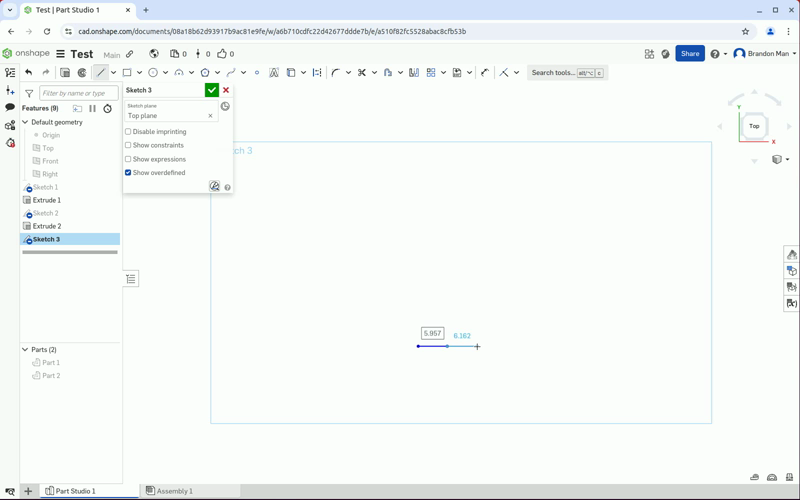
mouse_move(447, 315)
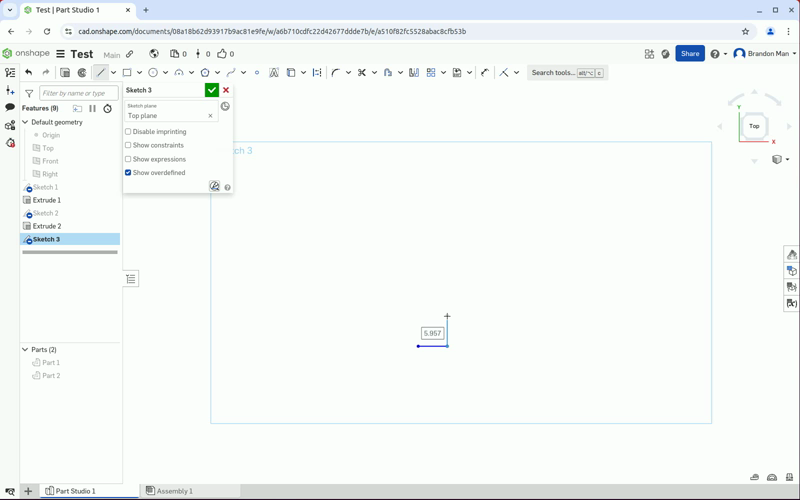
click(447, 315)
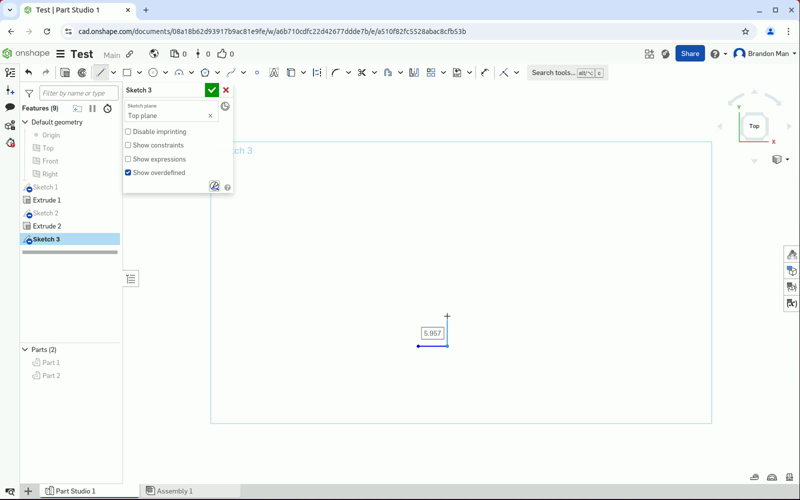
key_up(shift)
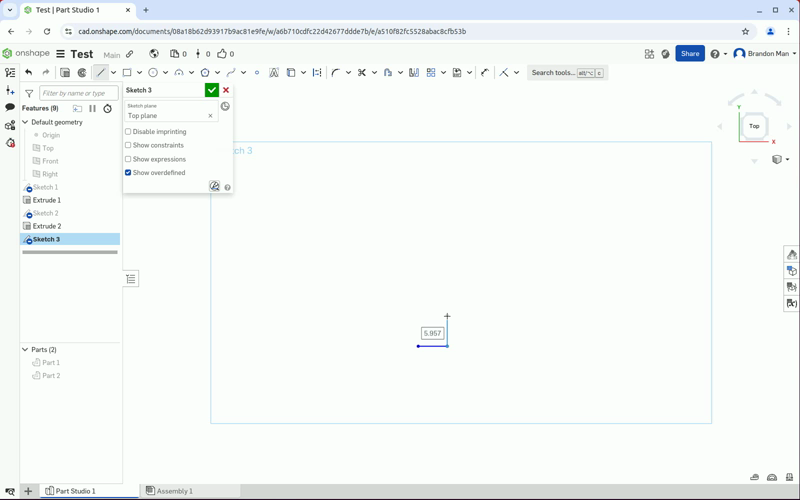
key_down(shift)
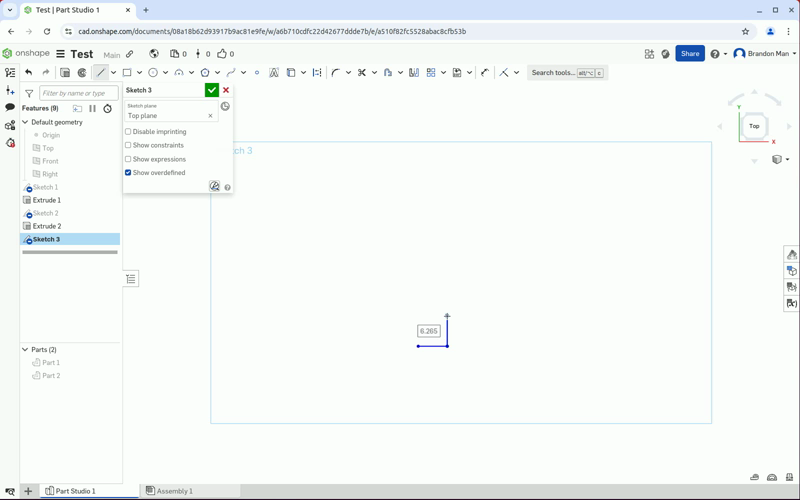
mouse_move(477, 315)
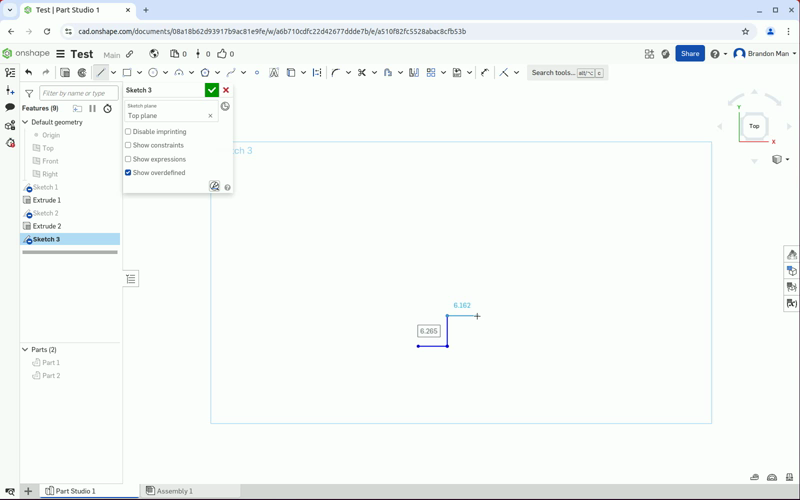
mouse_move(418, 315)
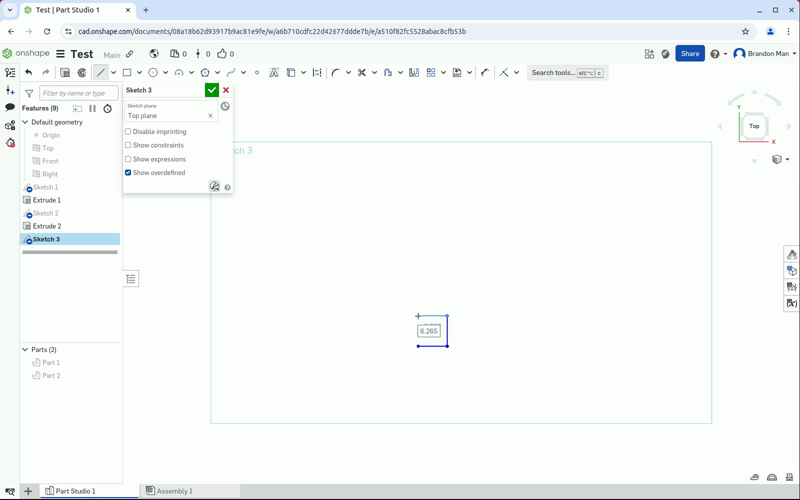
click(418, 315)
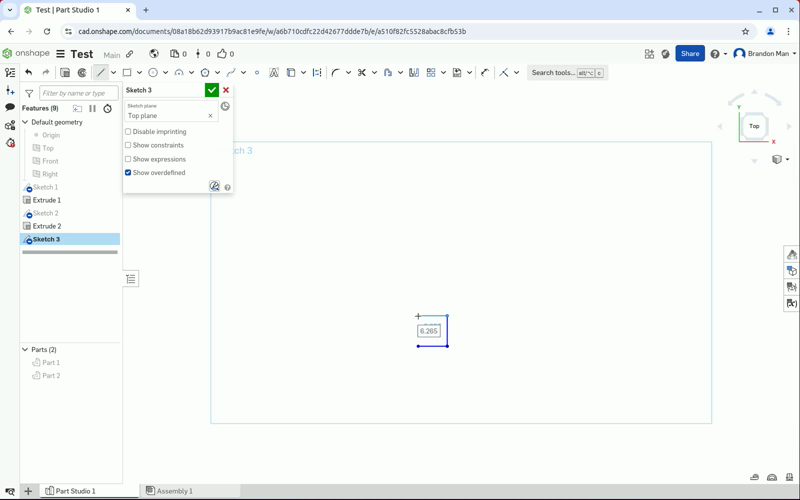
key_up(shift)
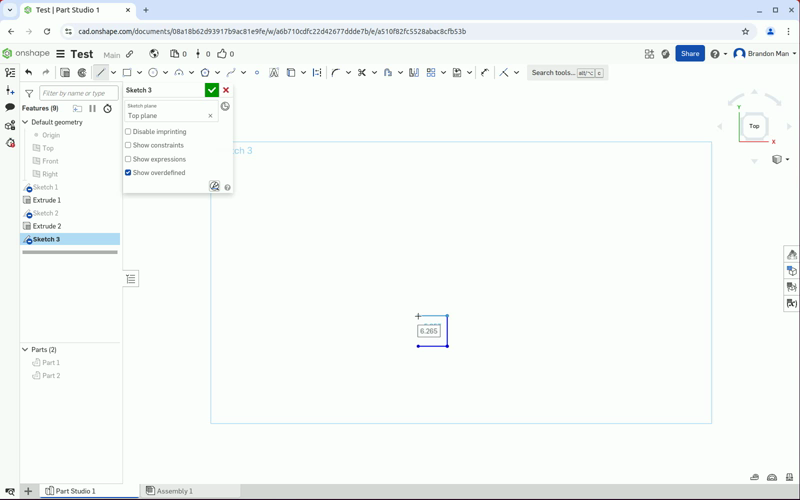
mouse_move(448, 315)
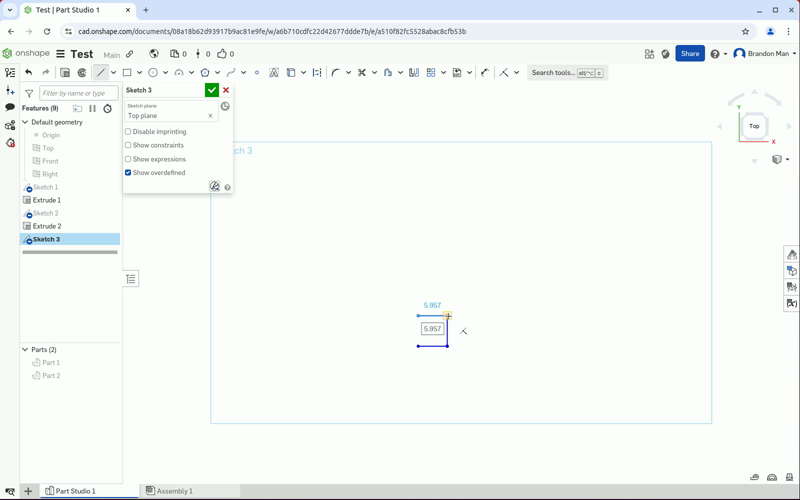
key_down(shift)
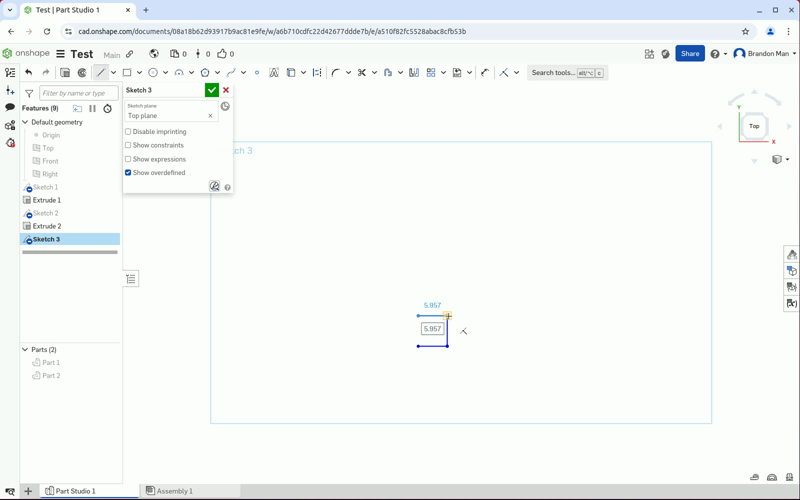
mouse_move(418, 346)
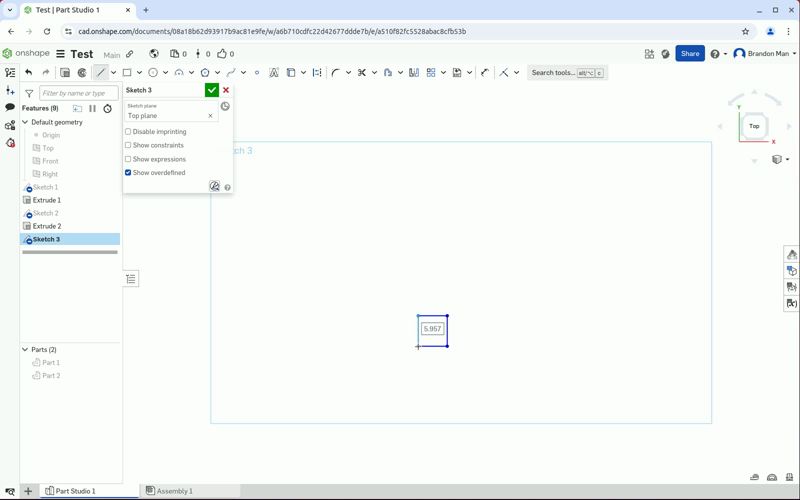
key_up(shift)
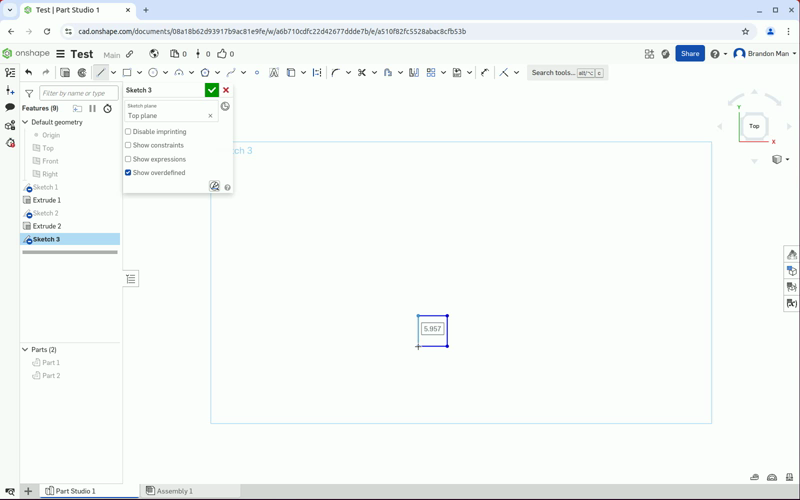
click(418, 346)
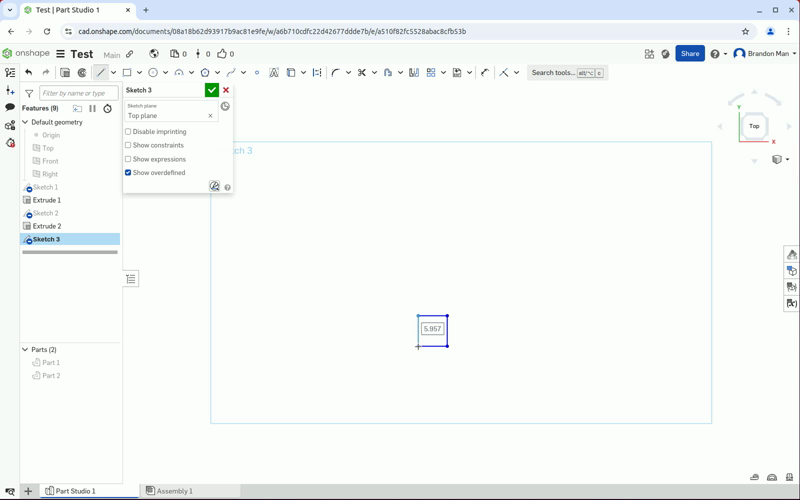
key(esc)
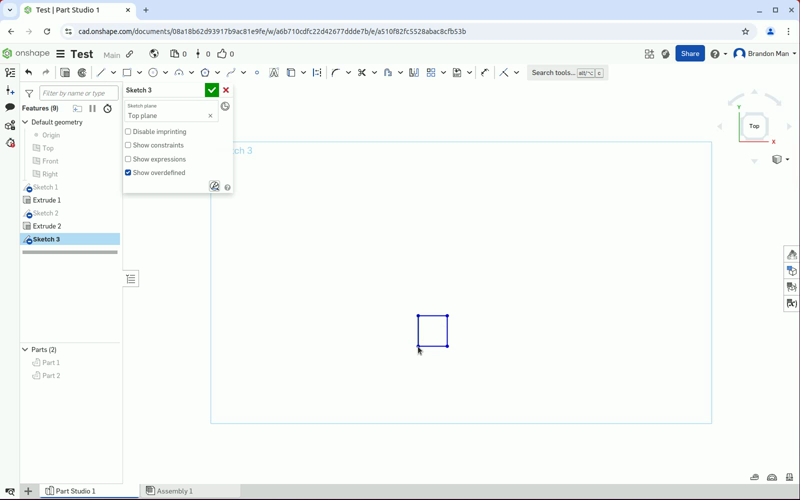
mouse_move(444, 325)
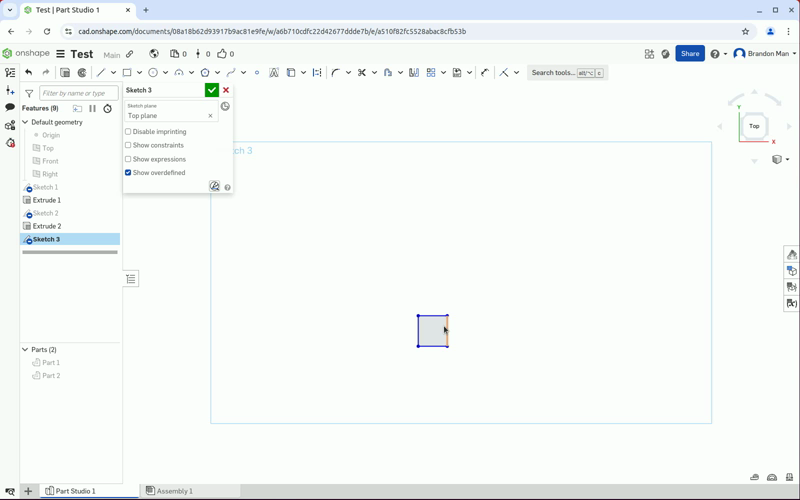
scroll(6)
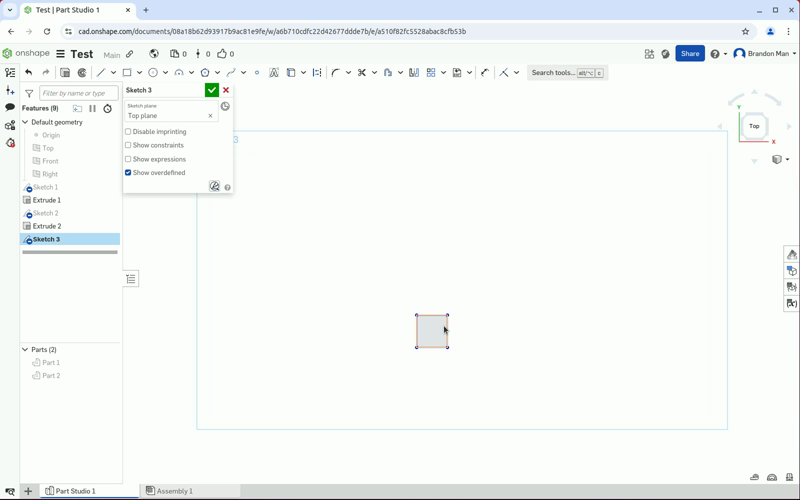
scroll(6)
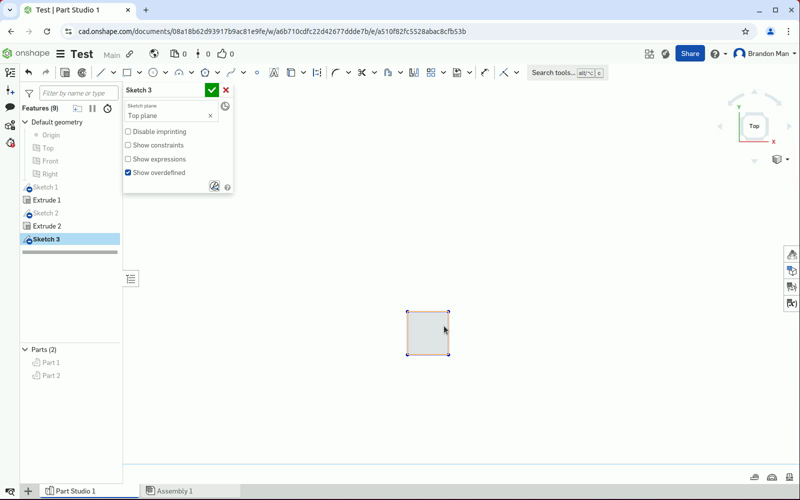
scroll(6)
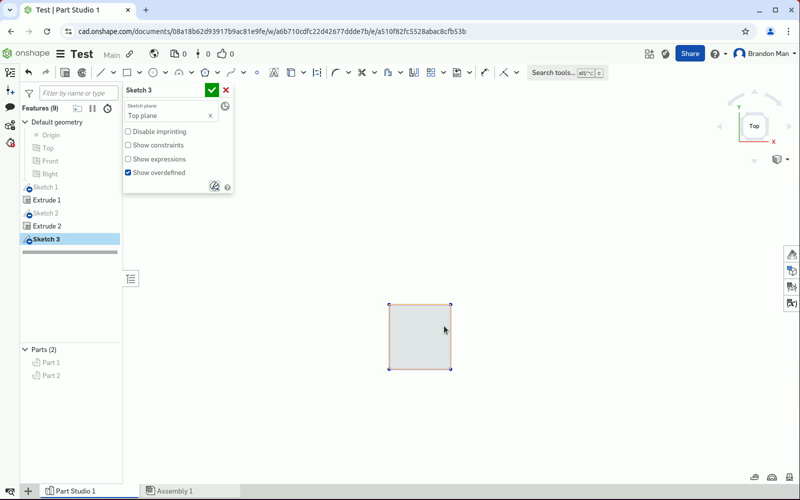
scroll(6)
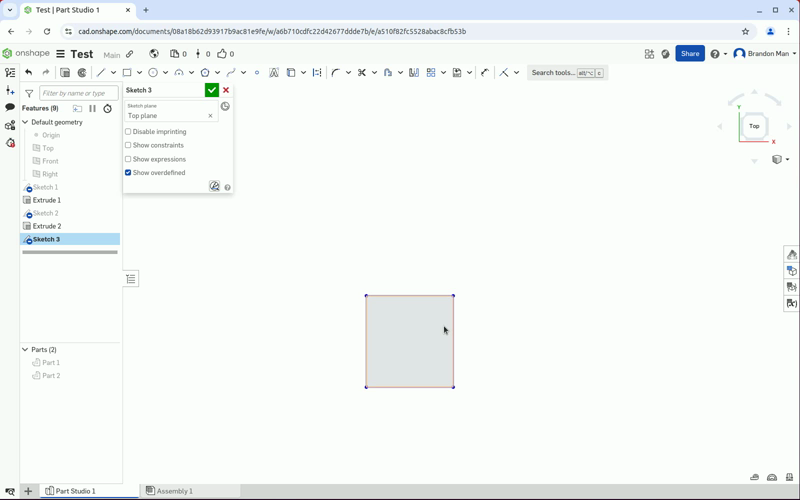
scroll(6)
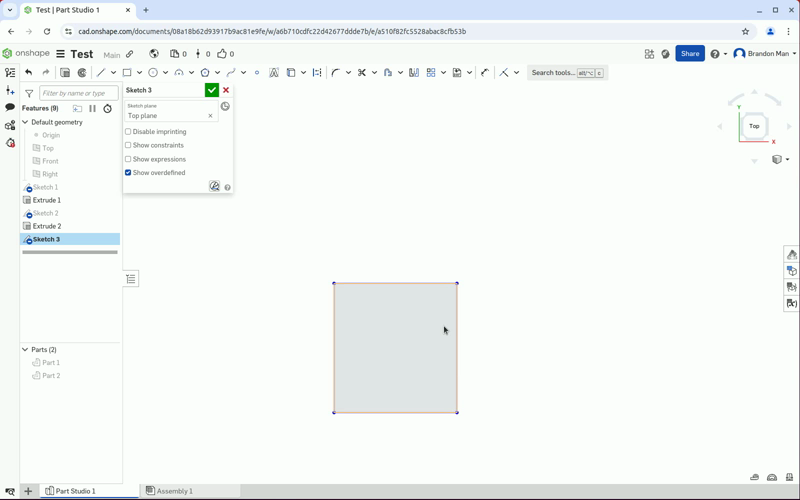
scroll(6)
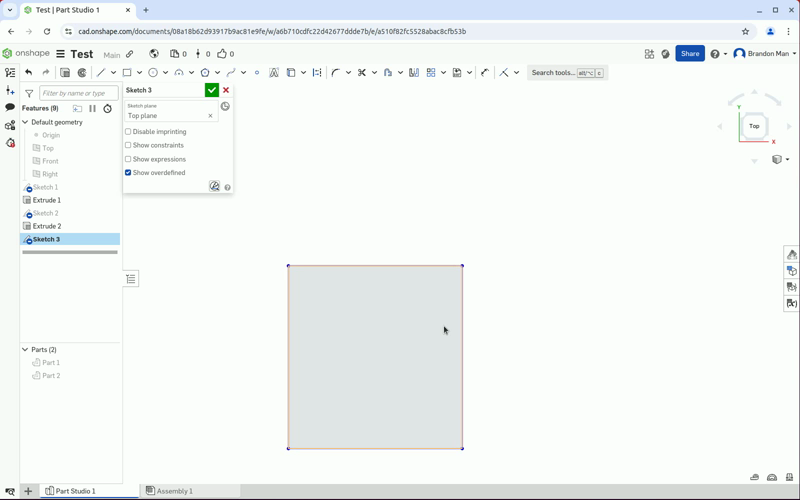
scroll(6)
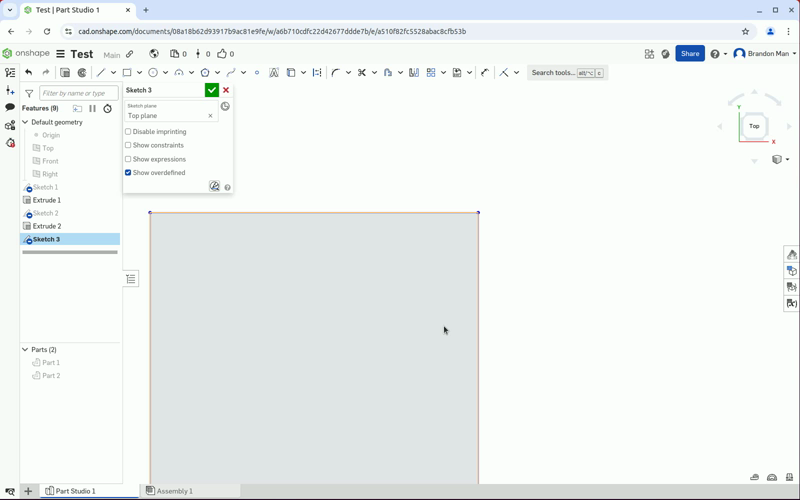
click(444, 325)
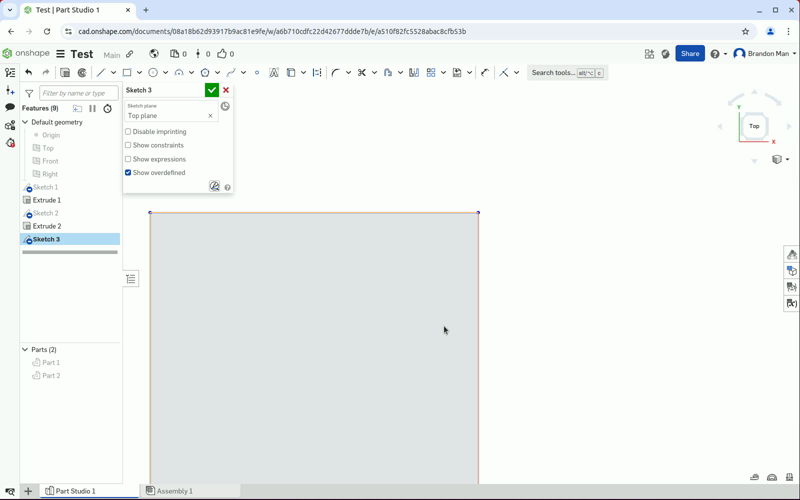
scroll(-6)
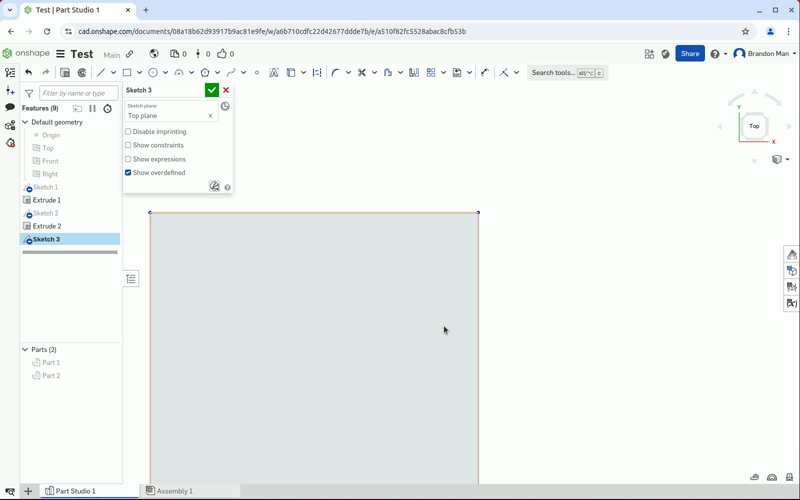
scroll(-6)
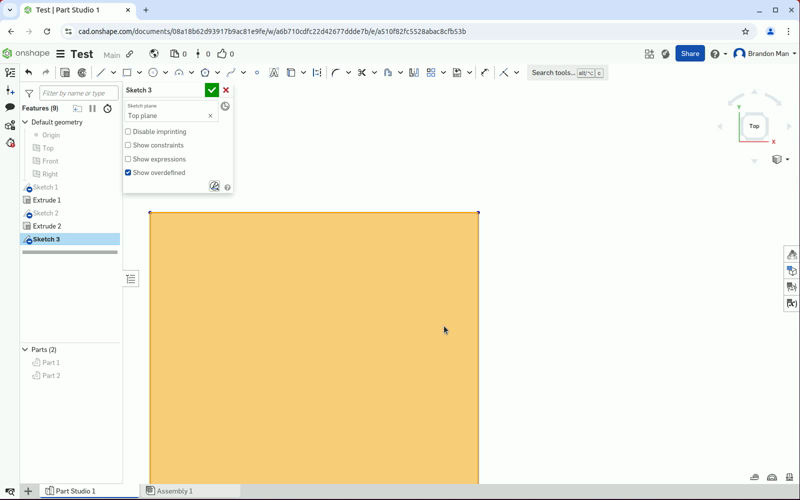
scroll(-6)
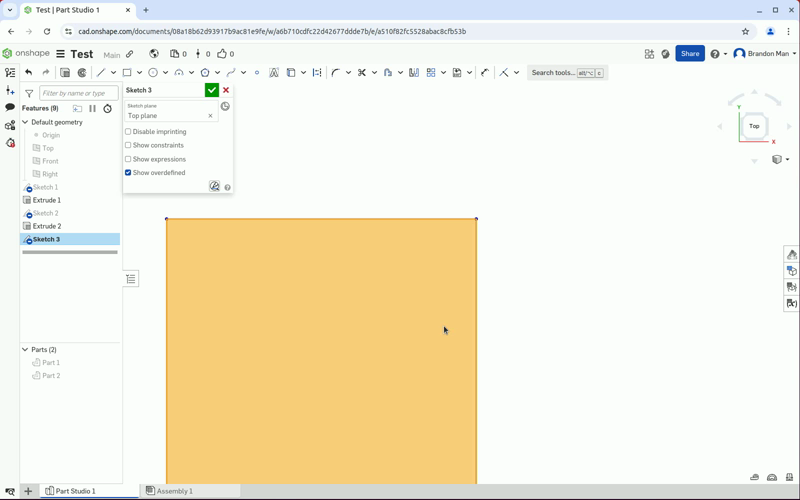
scroll(-6)
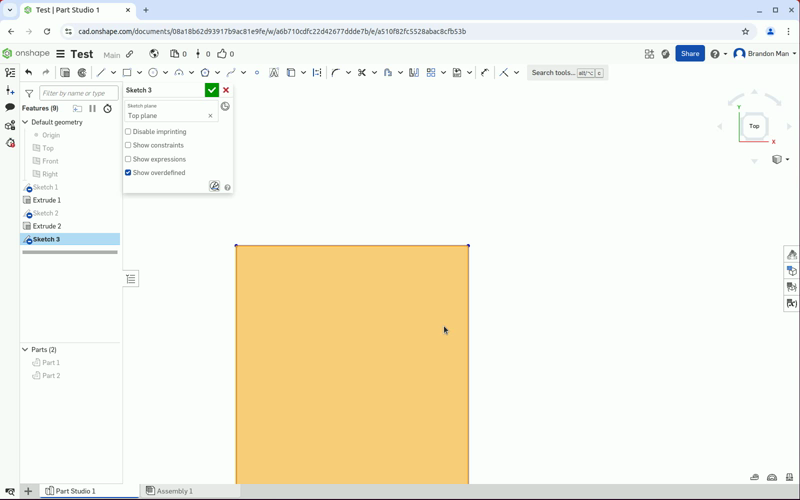
scroll(-6)
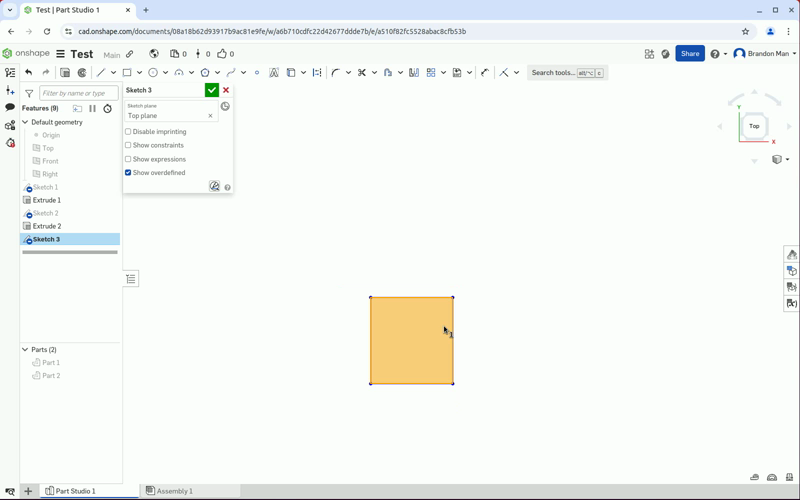
scroll(-6)
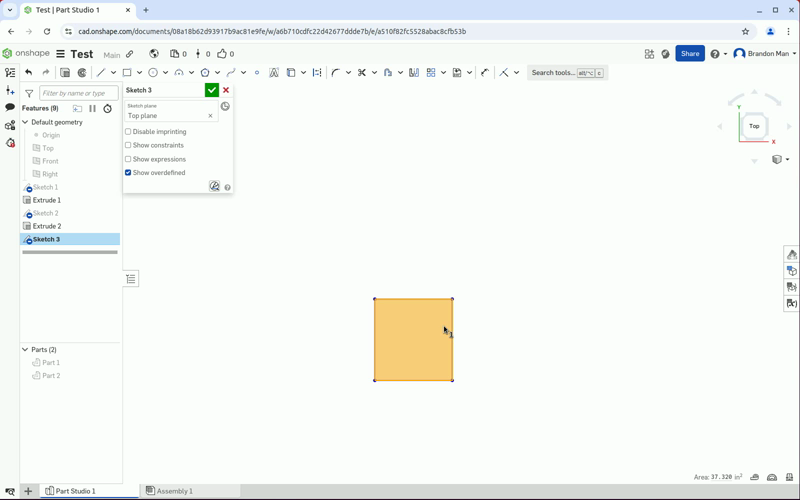
scroll(-6)
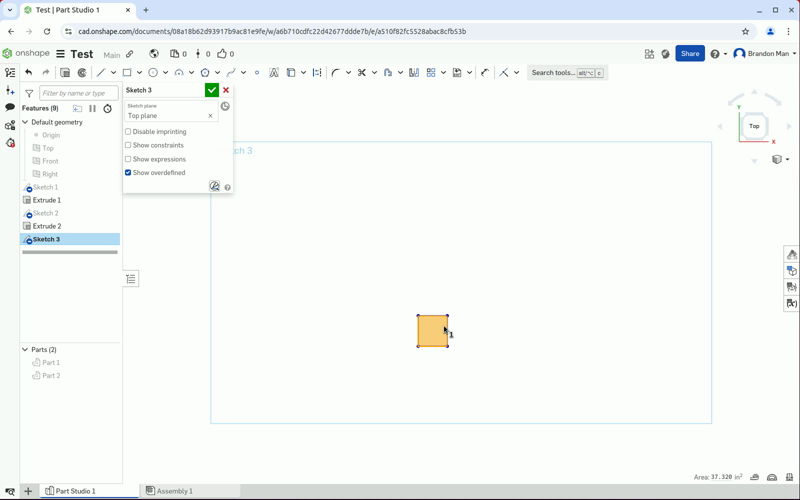
mouse_move(73, 352)
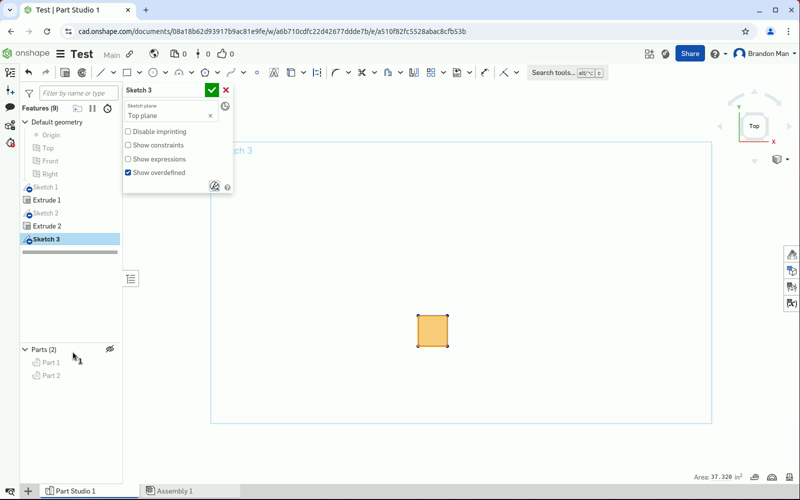
key(shift+y)
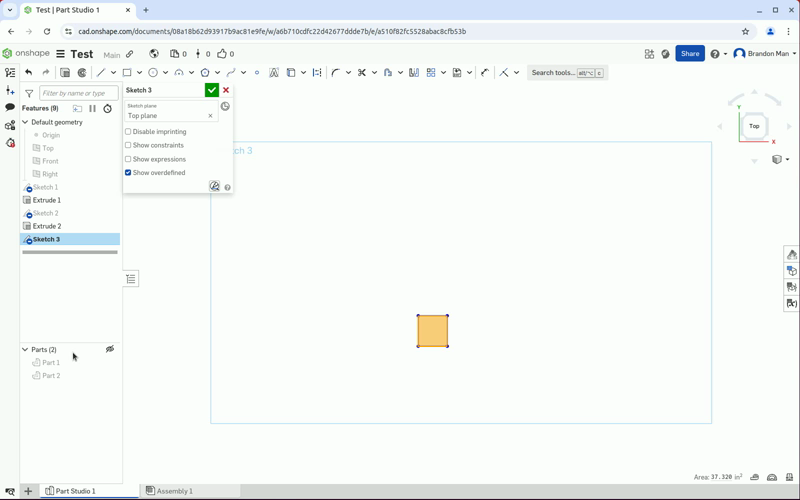
key(shift+e)
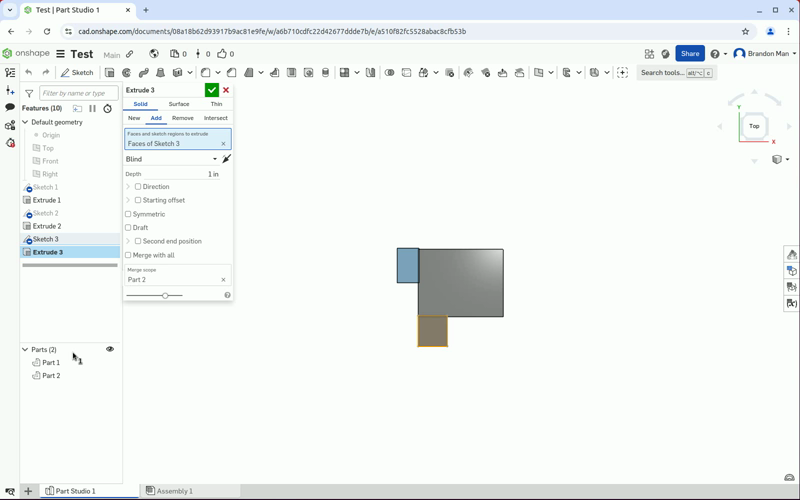
mouse_move(143, 106)
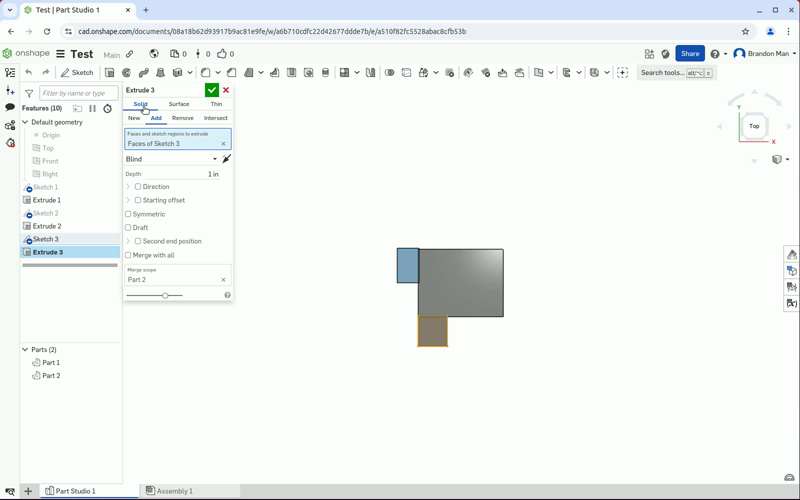
click(143, 106)
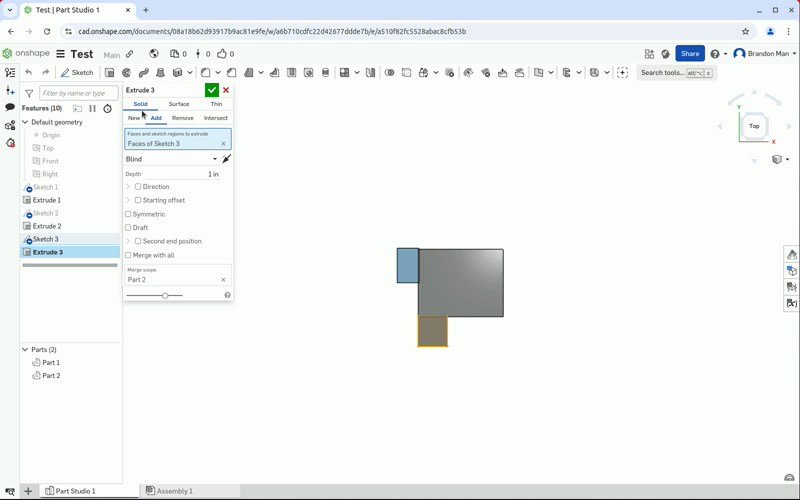
mouse_move(137, 120)
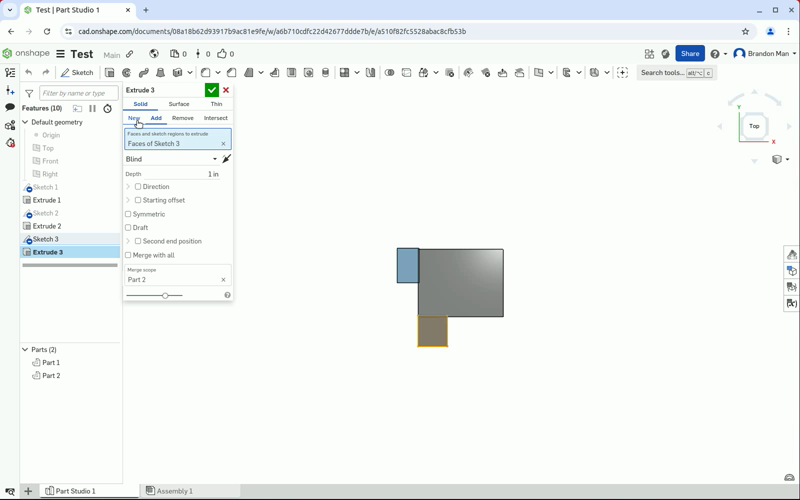
click(137, 120)
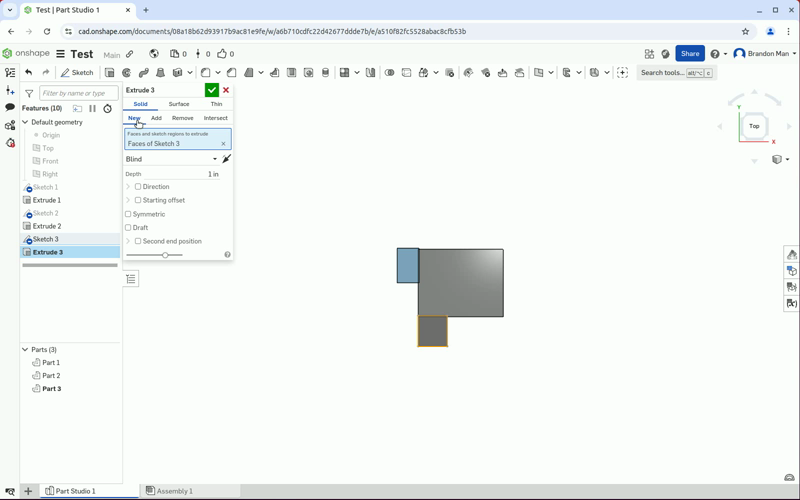
key(tab, 4)
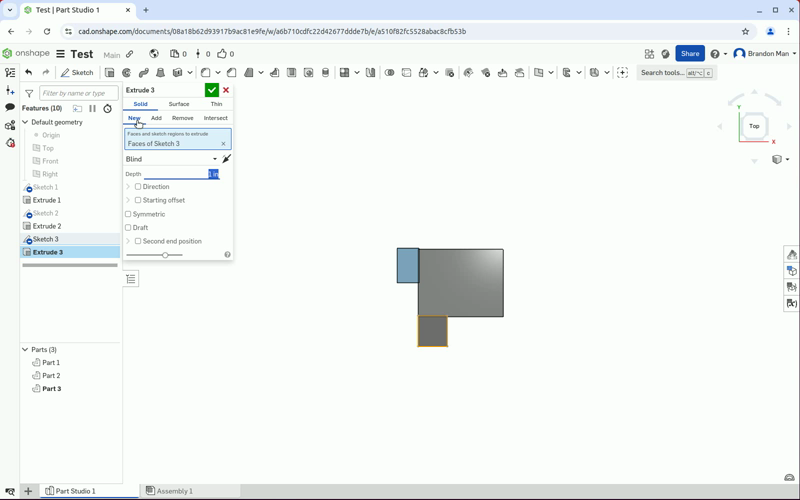
text(-4.814)
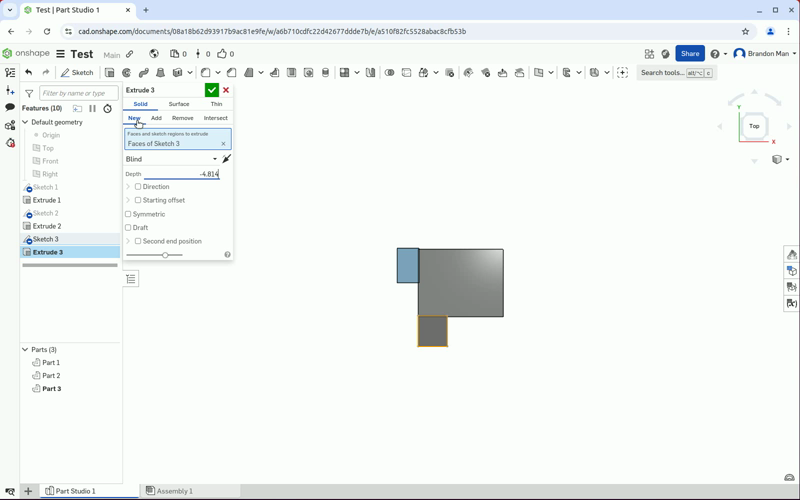
key(enter)
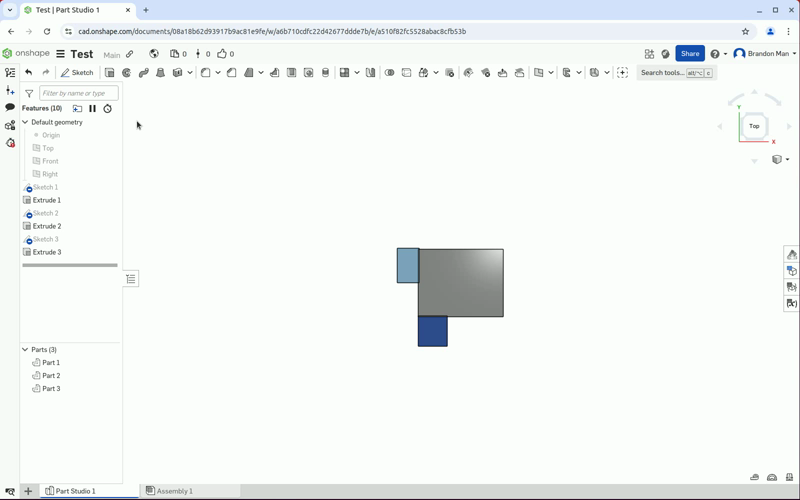
key(shift+h)
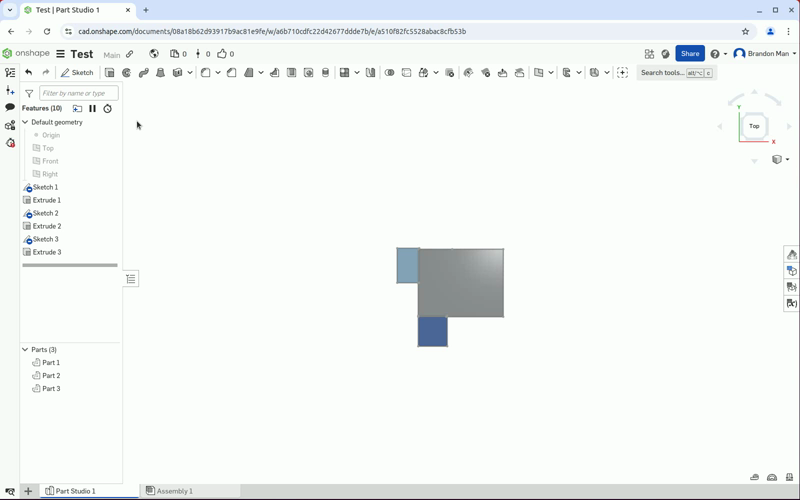
key(shift+h)
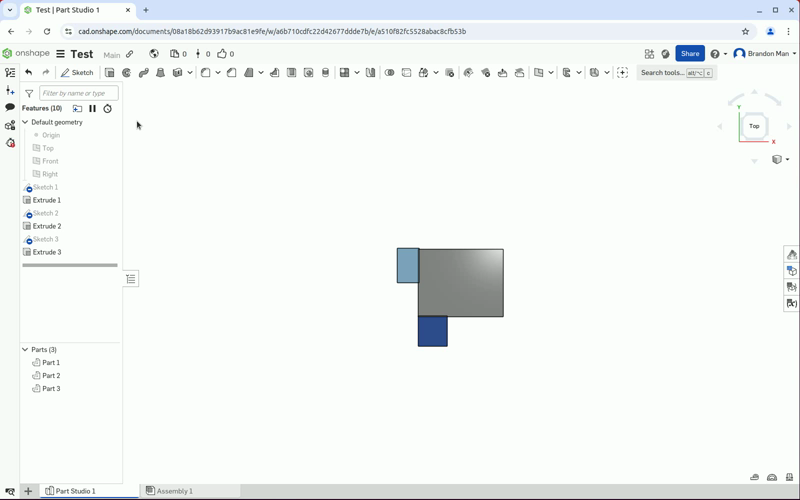
mouse_move(73, 189)
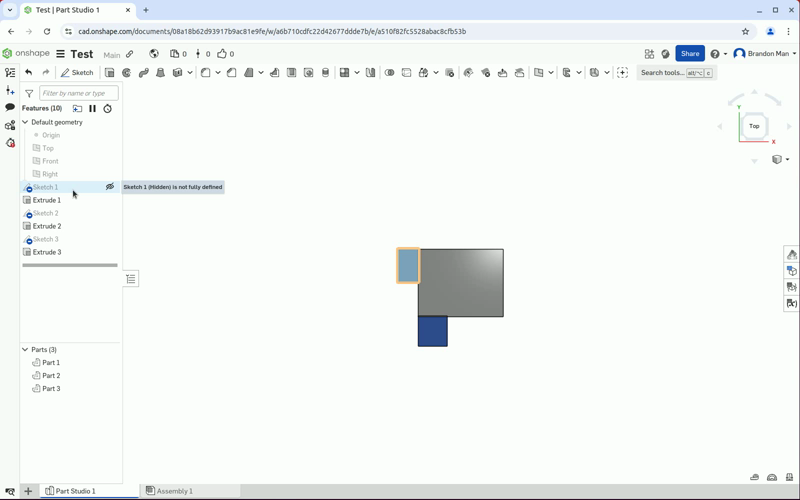
click(73, 189)
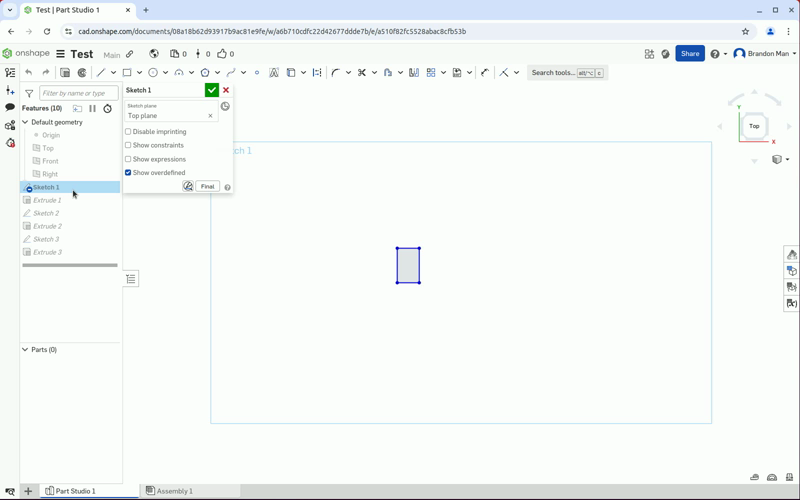
mouse_move(229, 92)
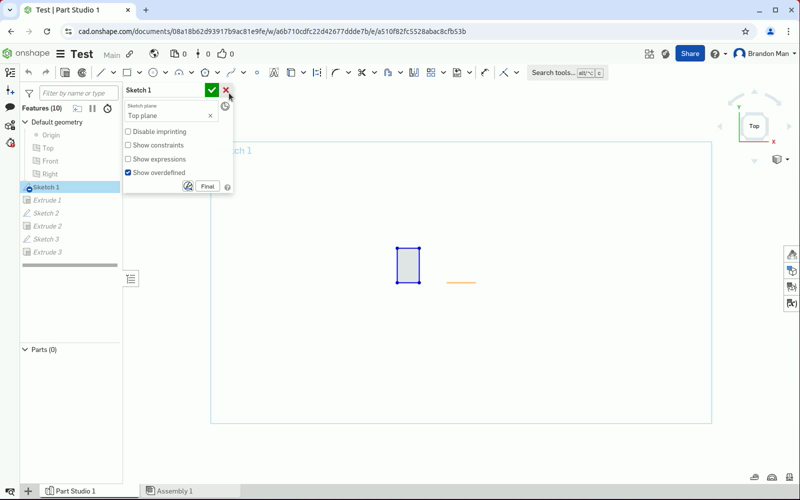
click(229, 92)
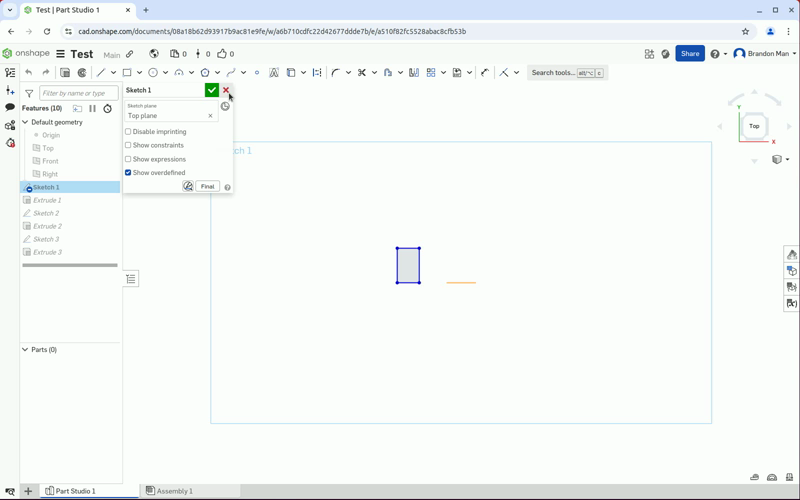
key(shift+s)
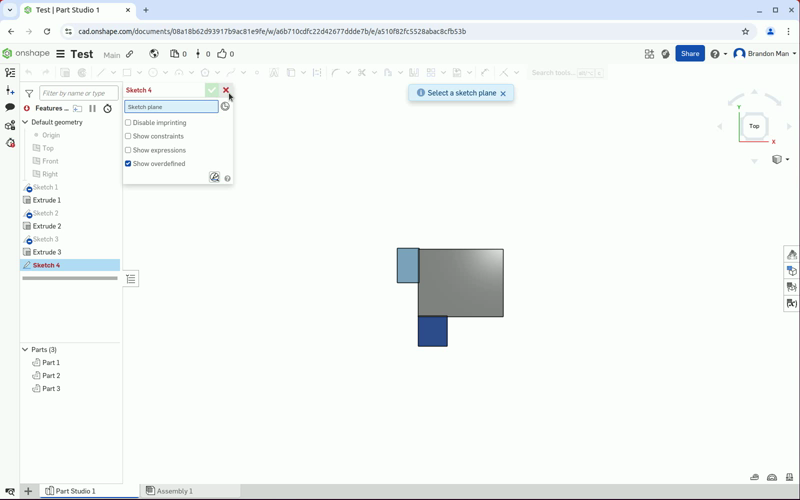
mouse_move(73, 150)
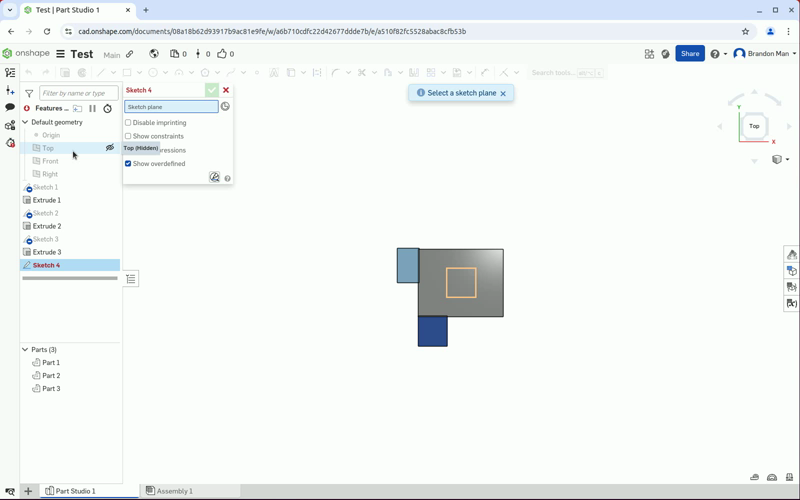
click(73, 150)
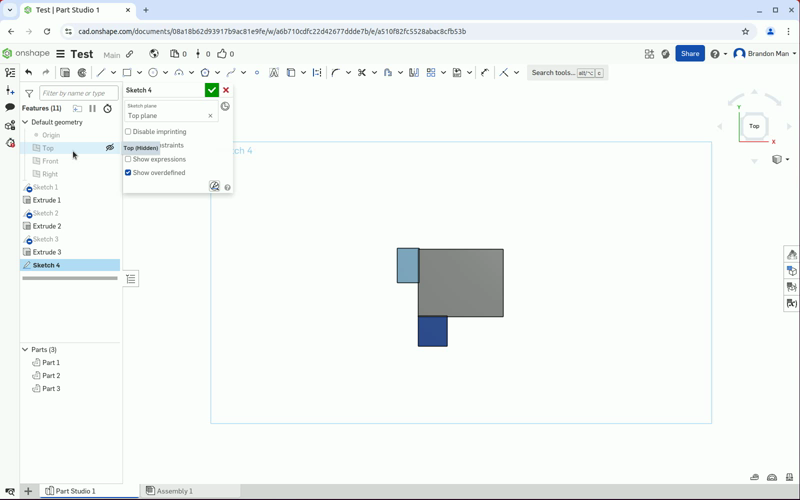
mouse_move(73, 352)
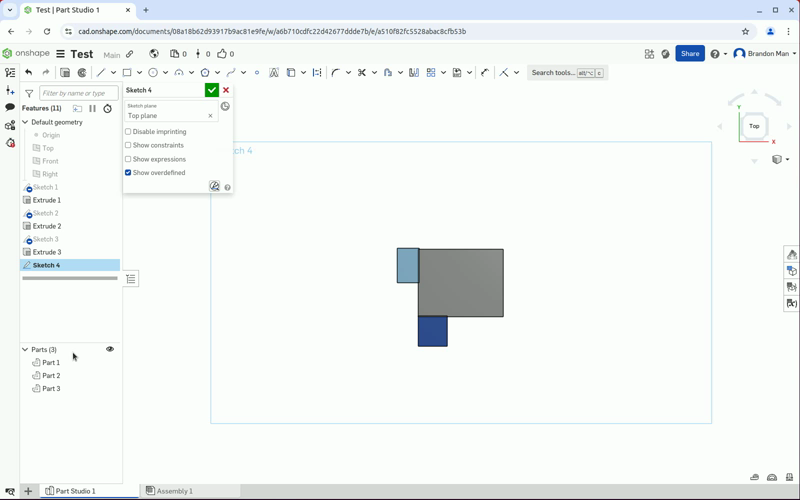
key(y)
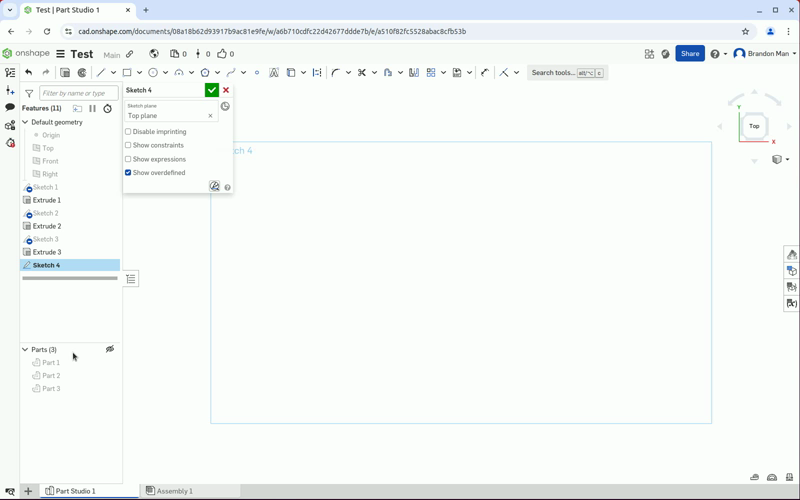
key(l)
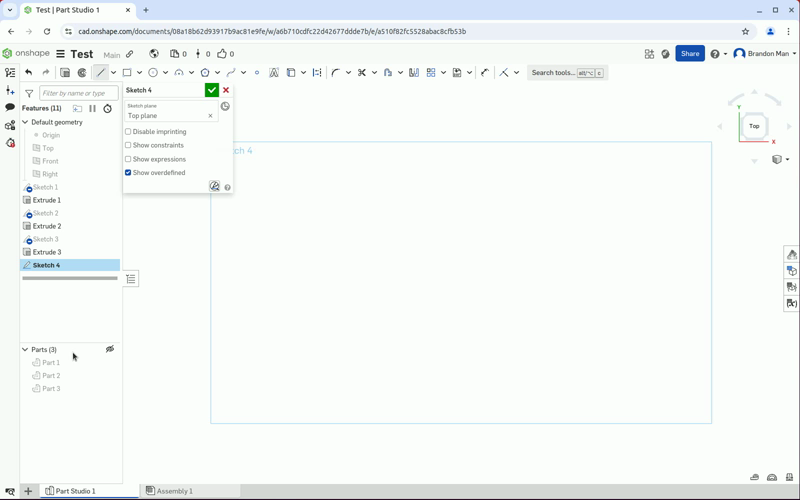
key_down(shift)
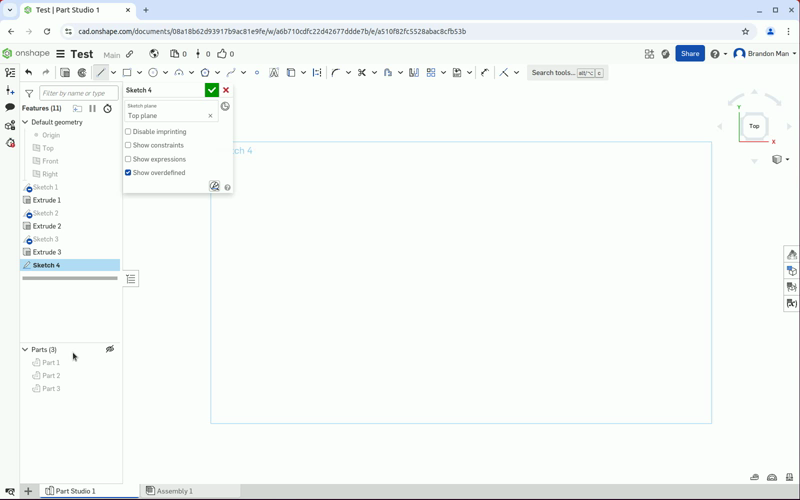
mouse_move(366, 249)
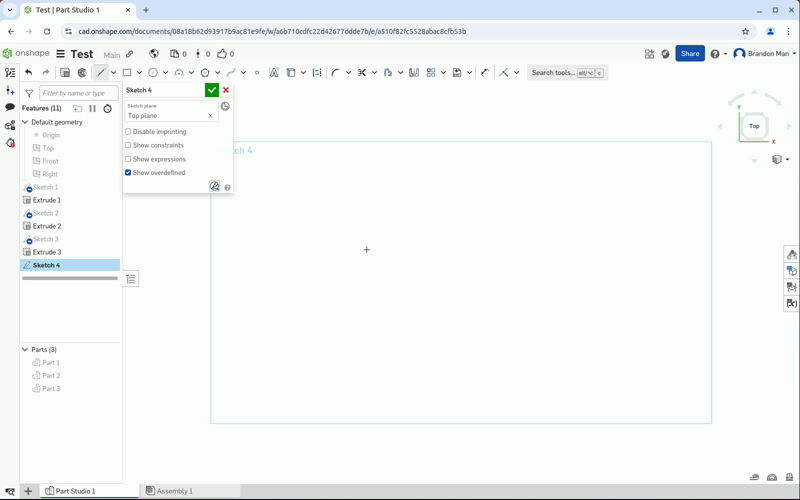
click(366, 249)
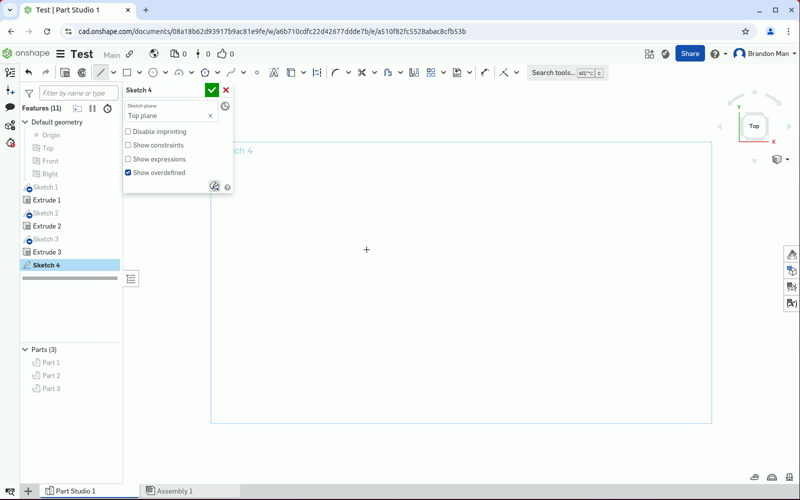
key_up(shift)
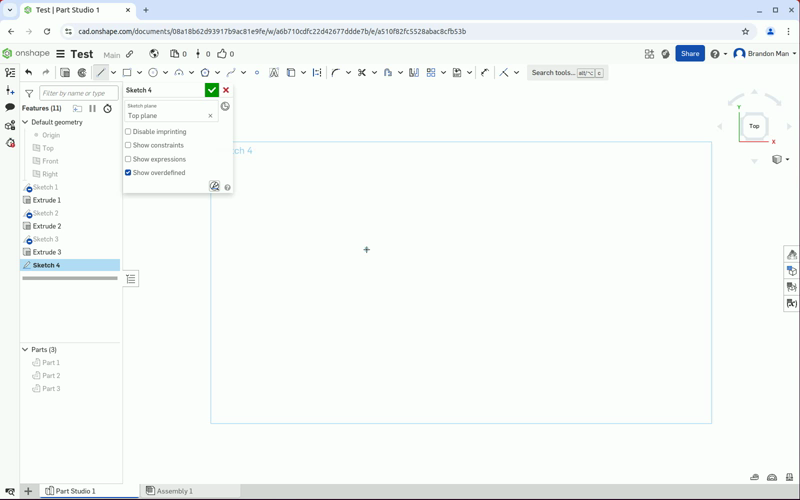
key_down(shift)
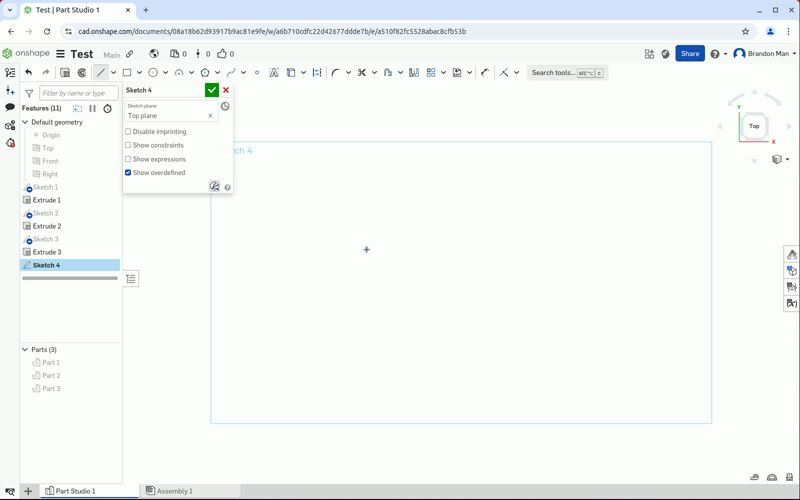
mouse_move(396, 249)
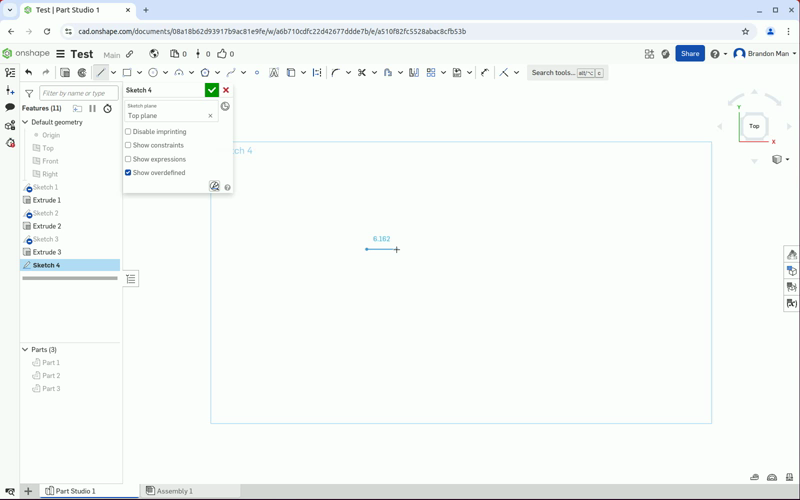
mouse_move(396, 249)
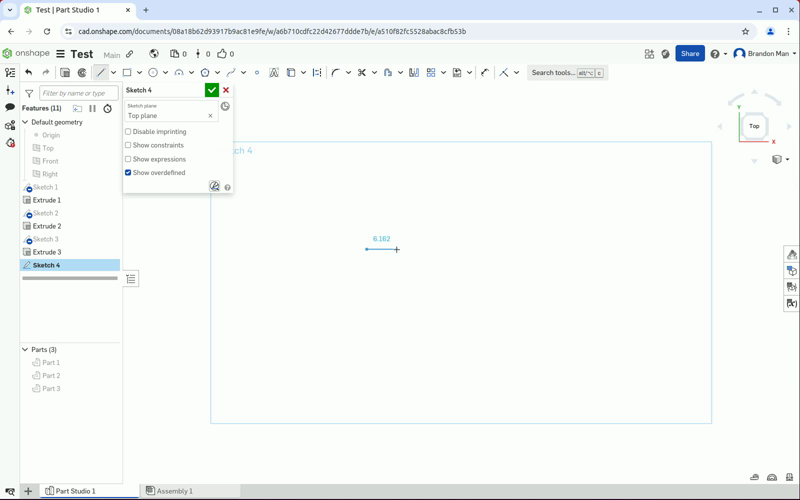
click(396, 249)
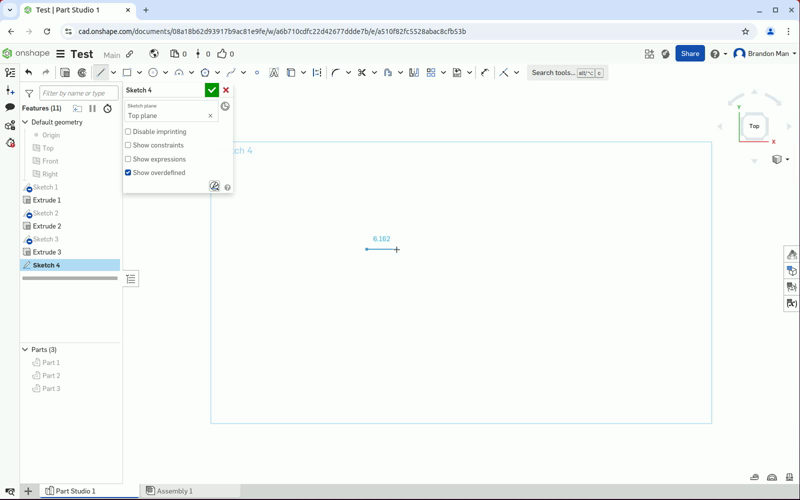
key_up(shift)
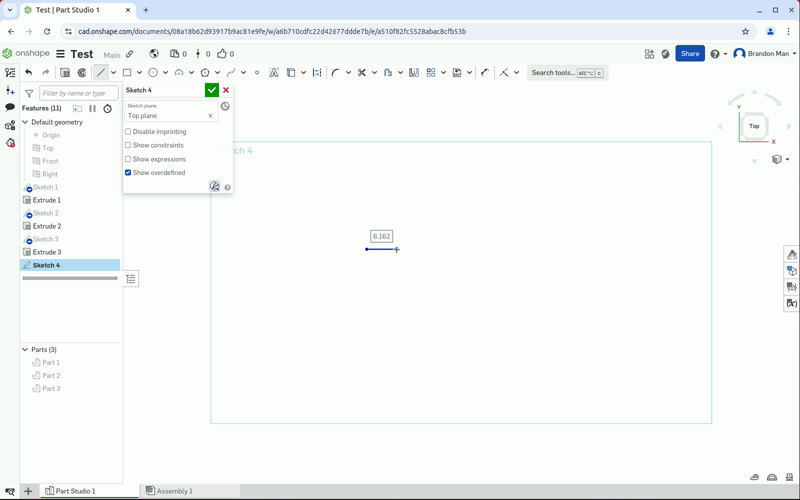
key_down(shift)
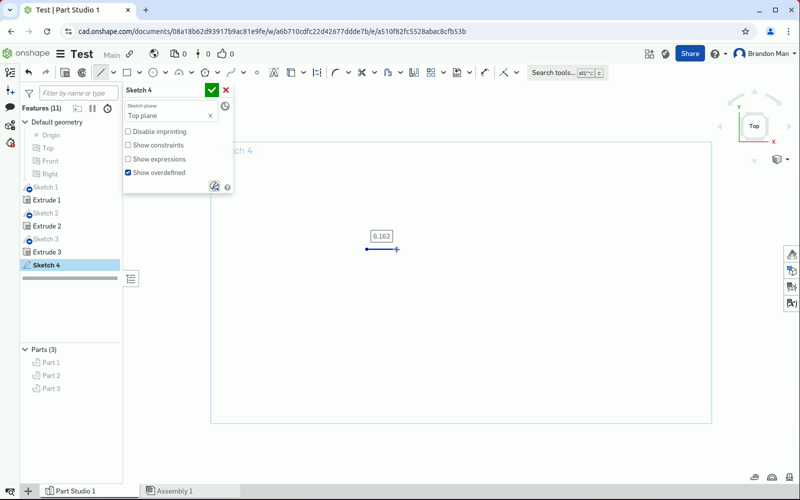
mouse_move(426, 249)
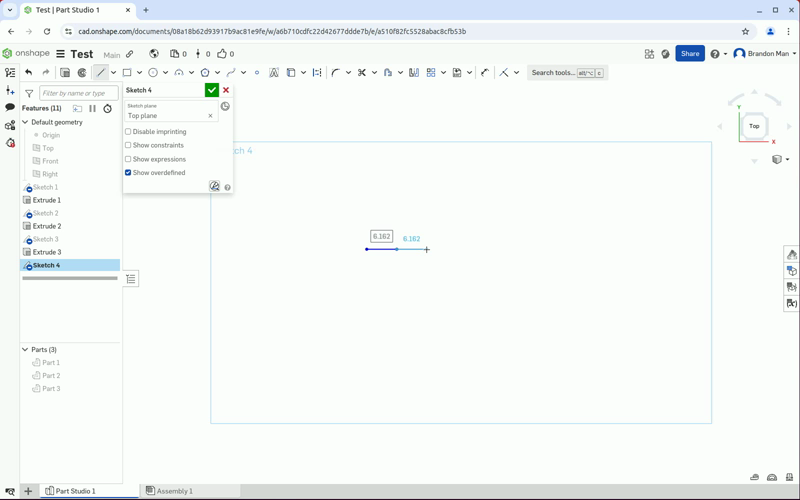
mouse_move(417, 249)
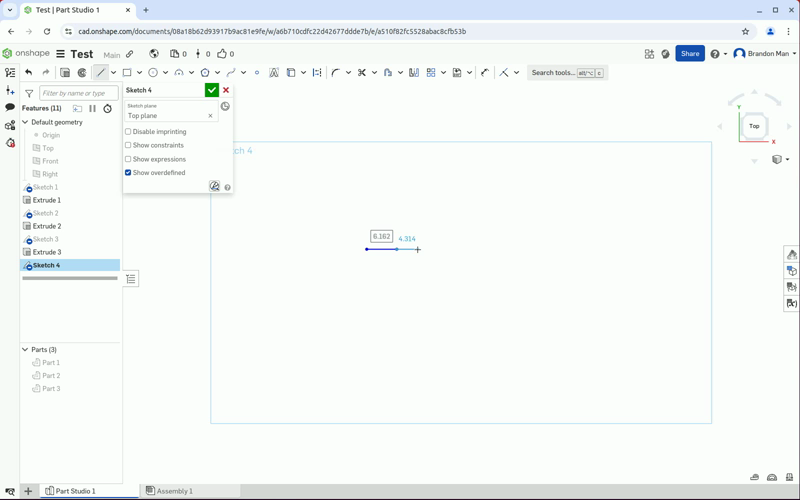
click(417, 249)
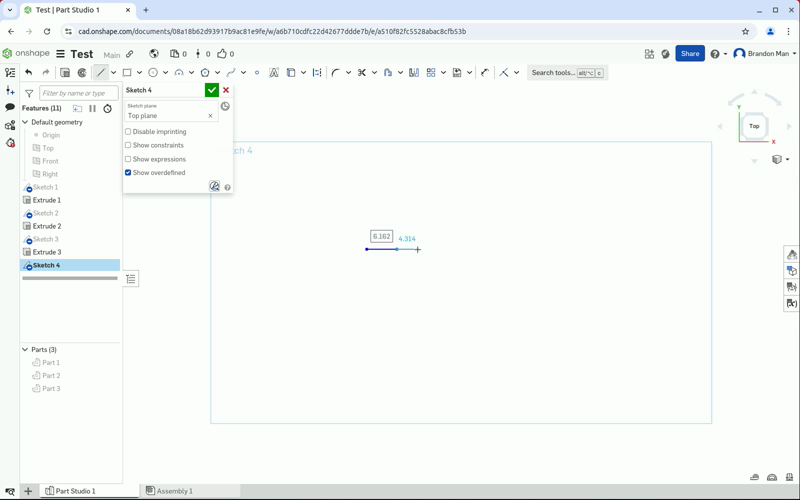
key_up(shift)
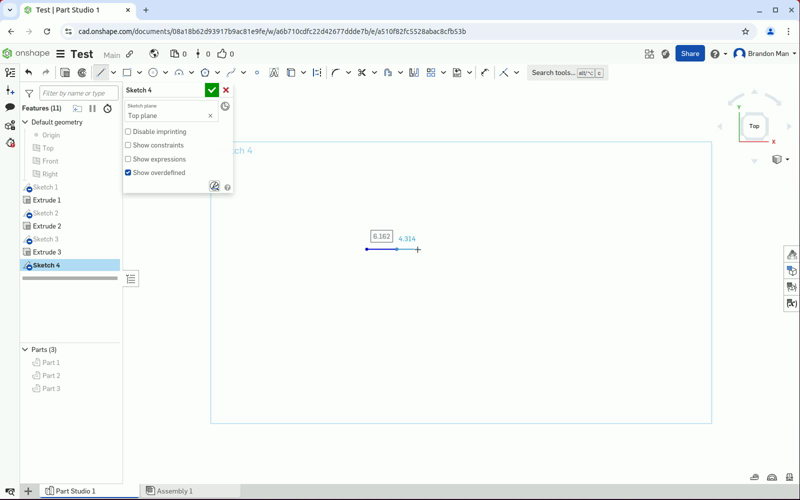
key_down(shift)
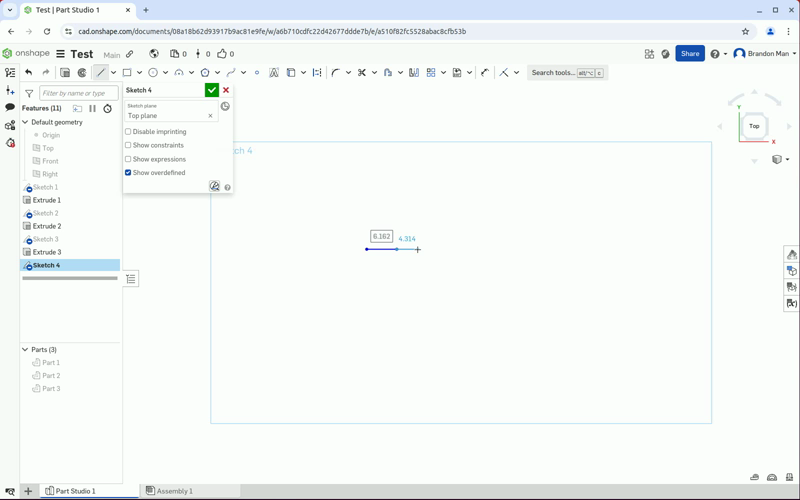
mouse_move(447, 249)
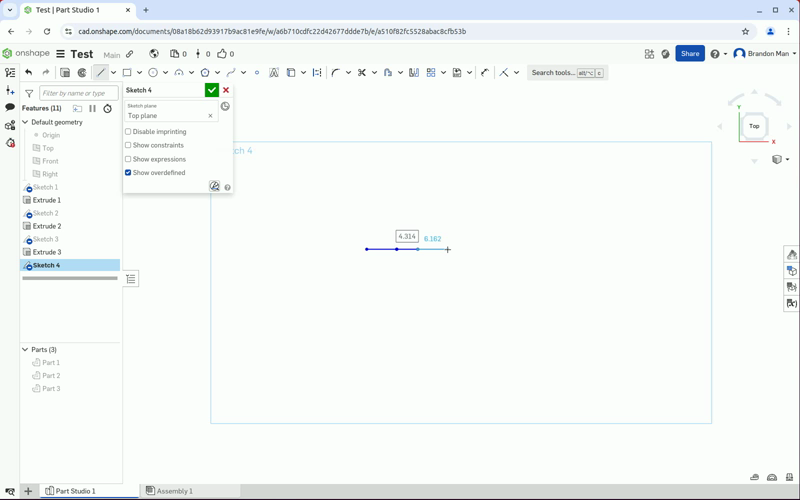
mouse_move(451, 249)
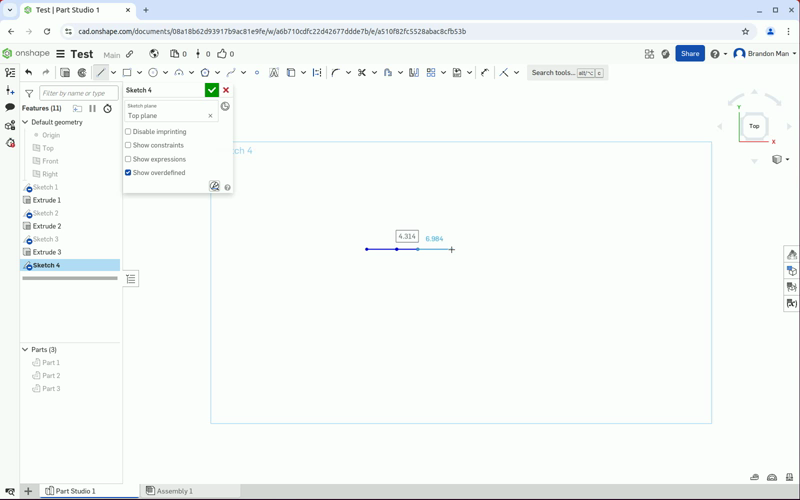
click(451, 249)
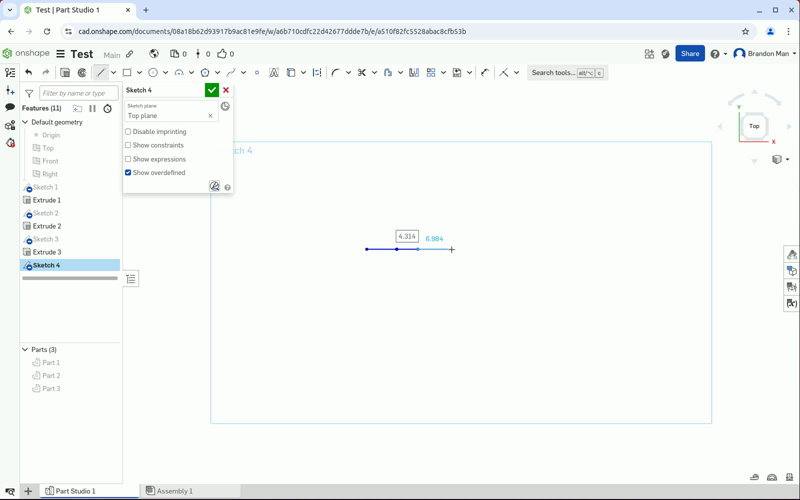
key_up(shift)
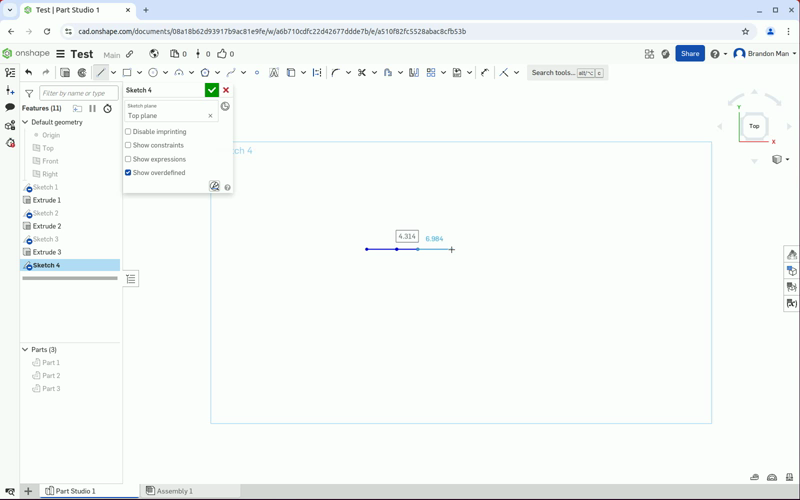
key_down(shift)
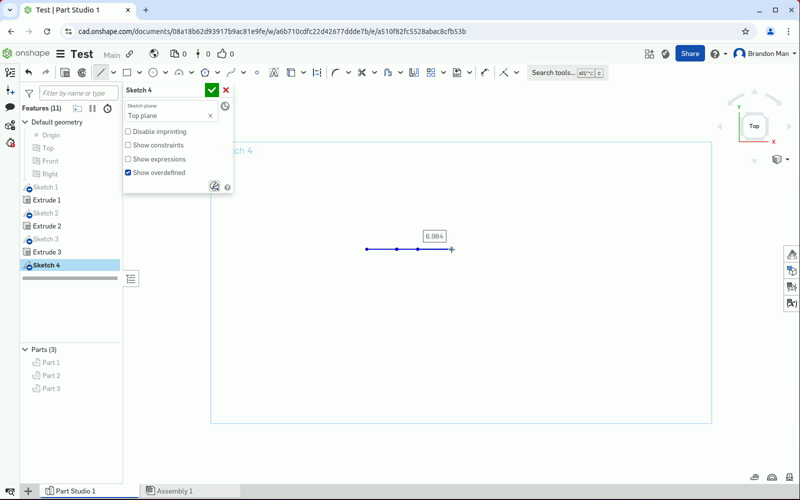
mouse_move(451, 181)
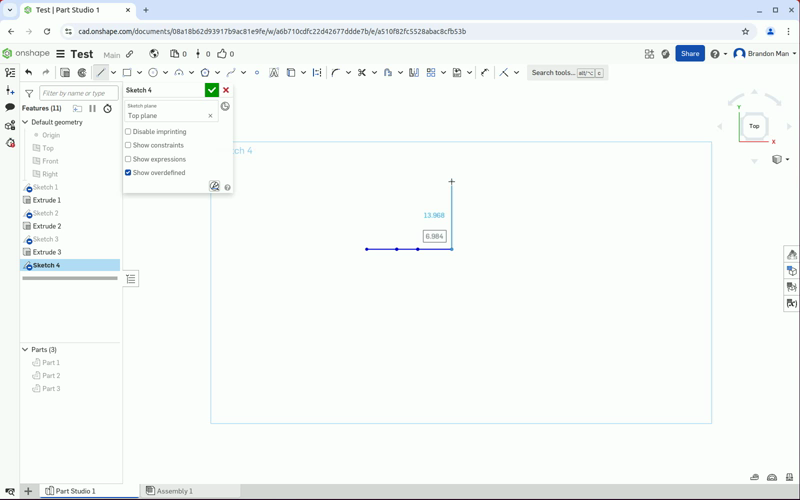
click(451, 181)
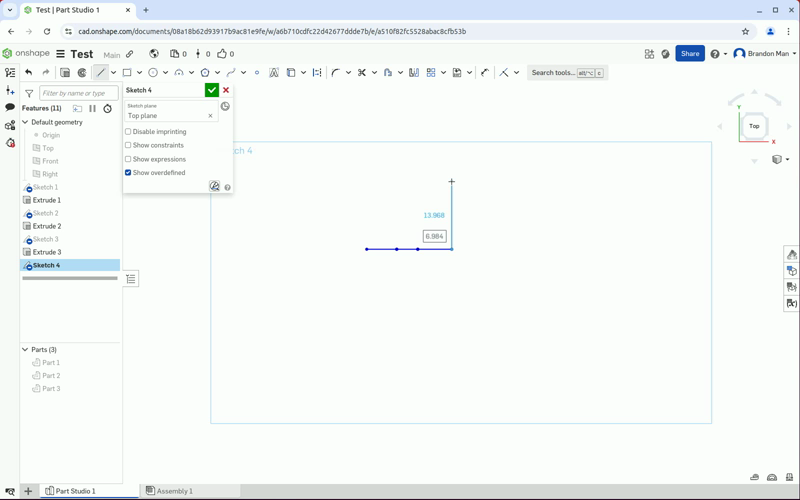
key_up(shift)
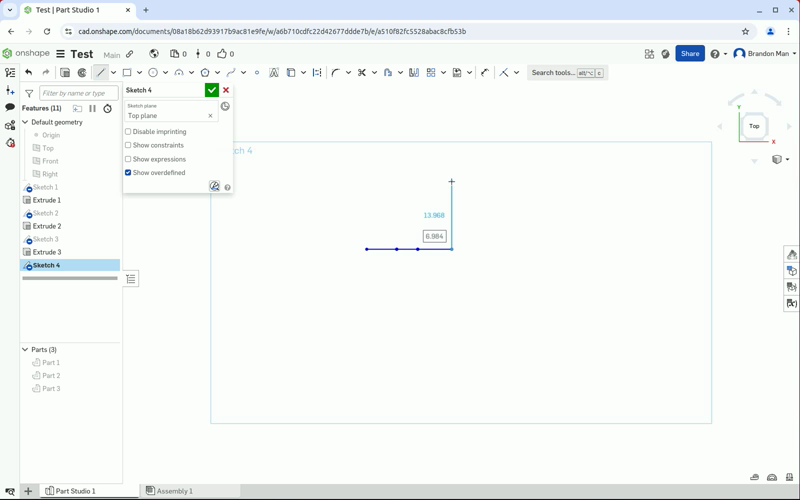
key_down(shift)
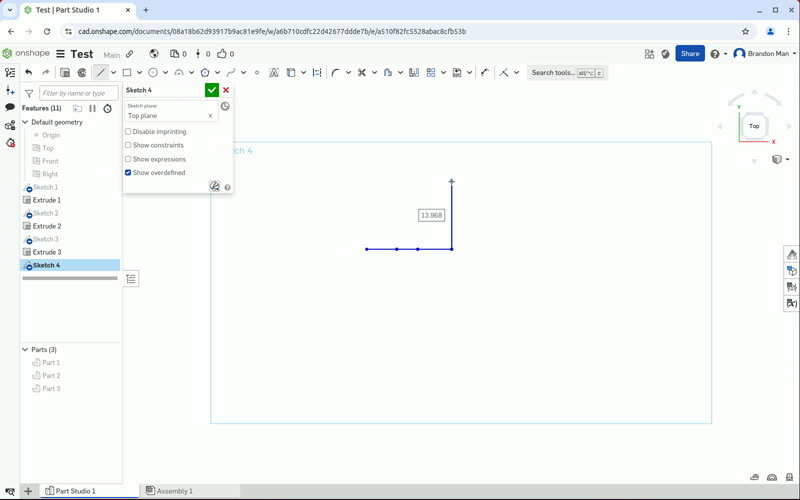
mouse_move(366, 181)
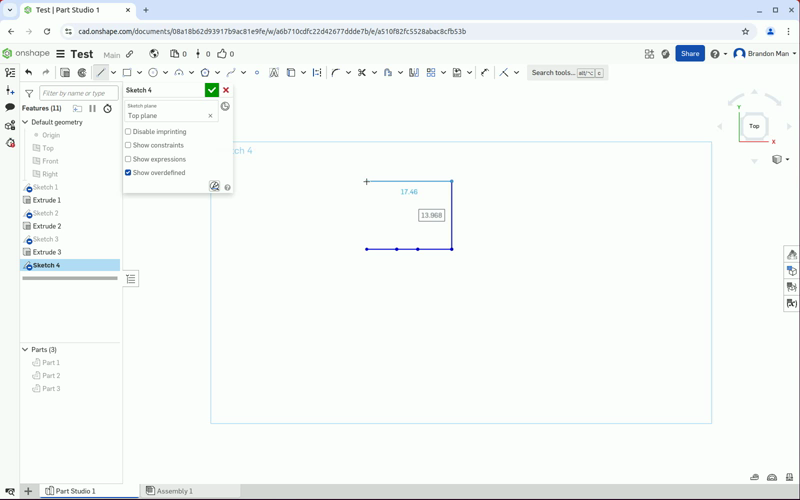
click(366, 181)
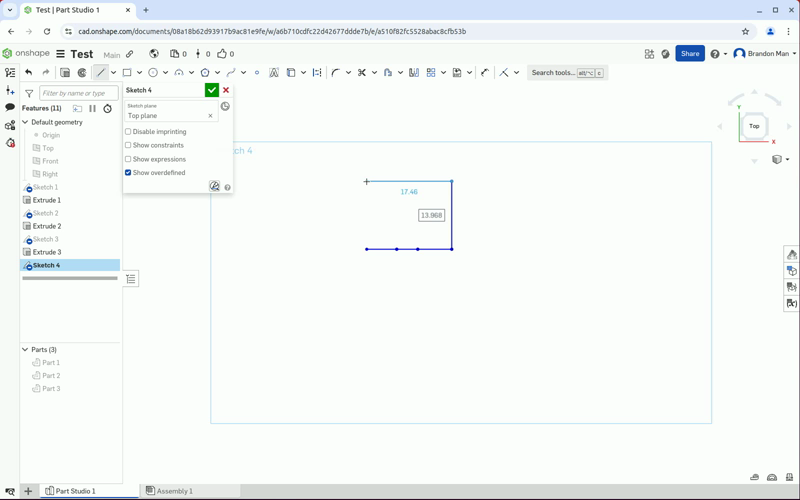
key_up(shift)
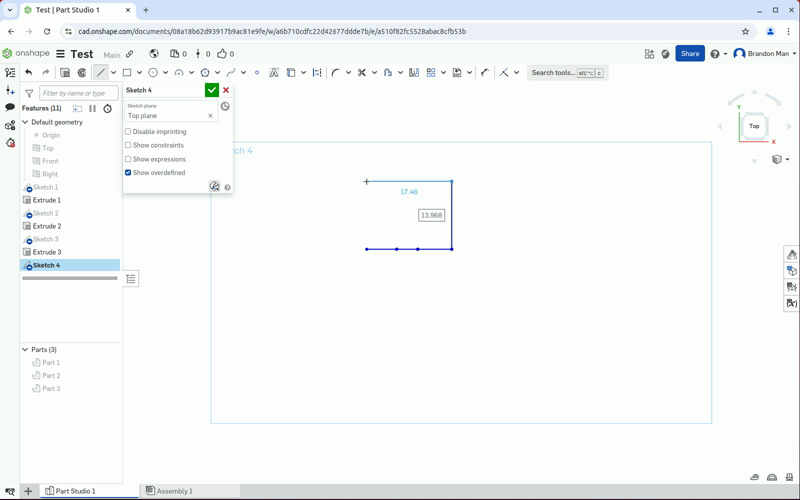
key_down(shift)
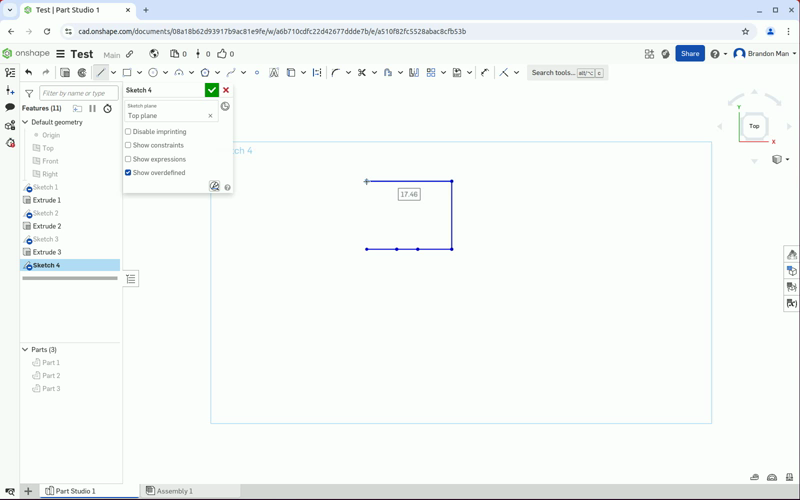
mouse_move(366, 249)
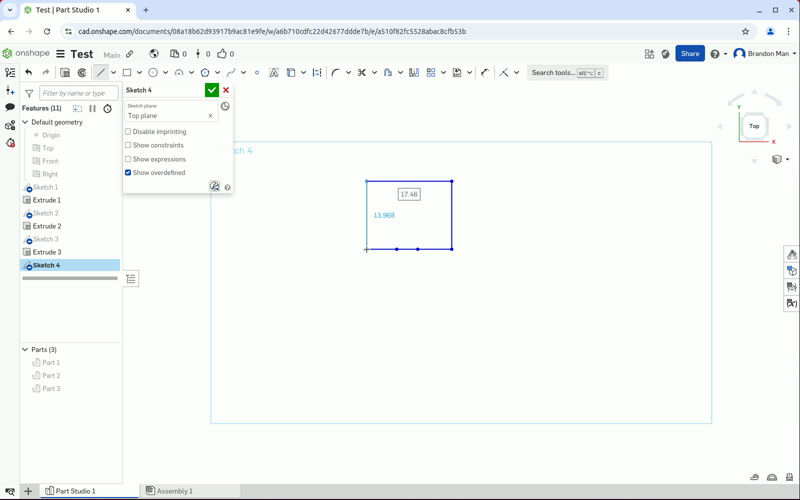
key_up(shift)
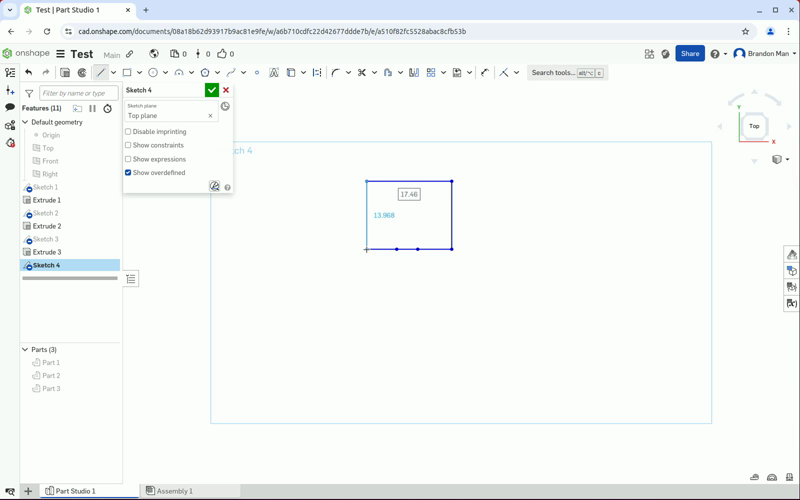
click(366, 249)
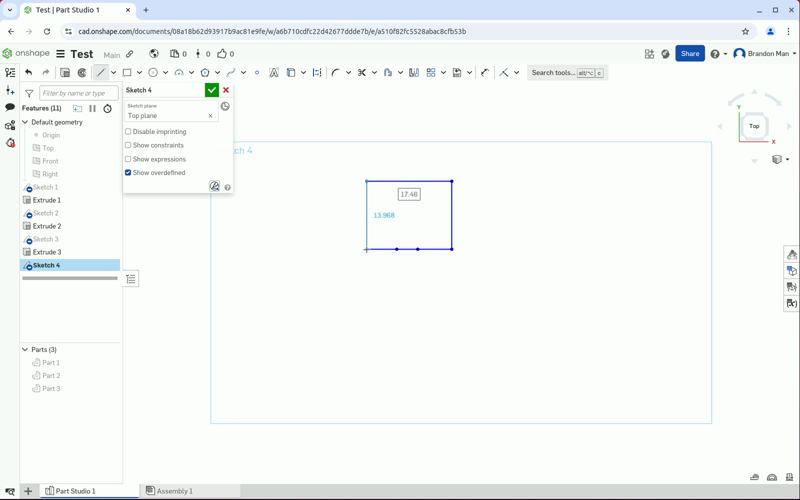
key(esc)
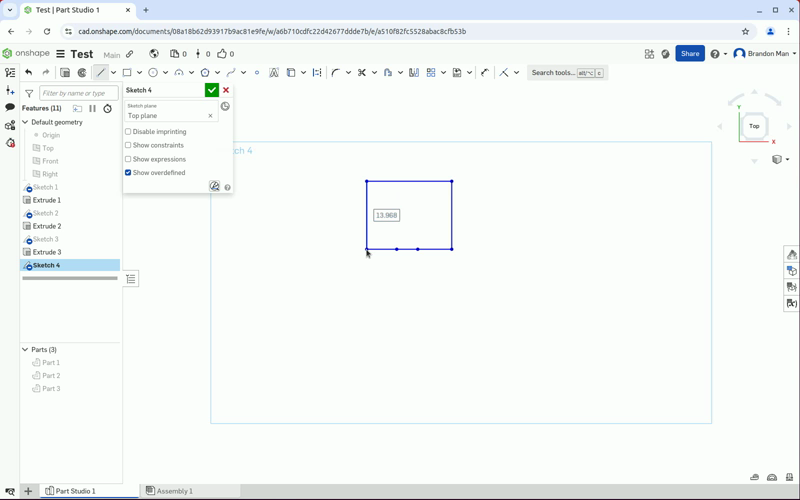
mouse_move(445, 206)
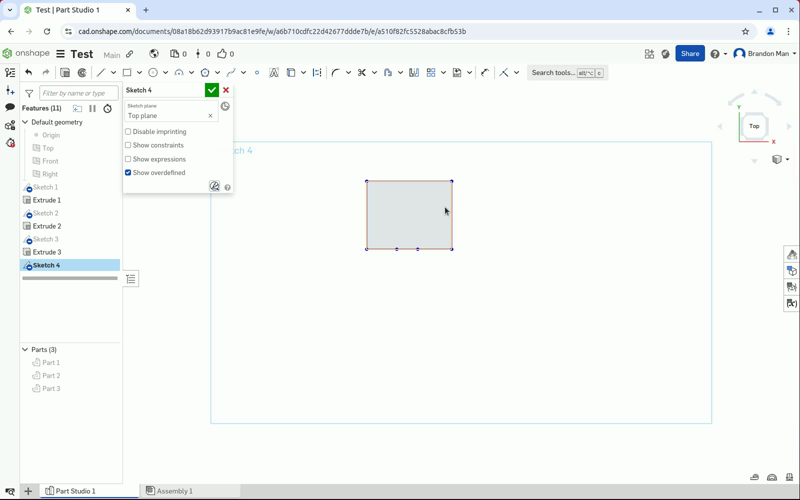
click(445, 206)
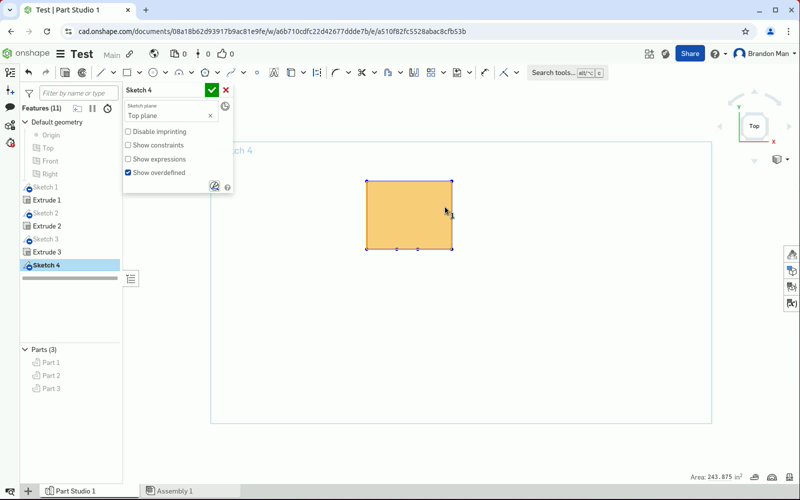
mouse_move(73, 352)
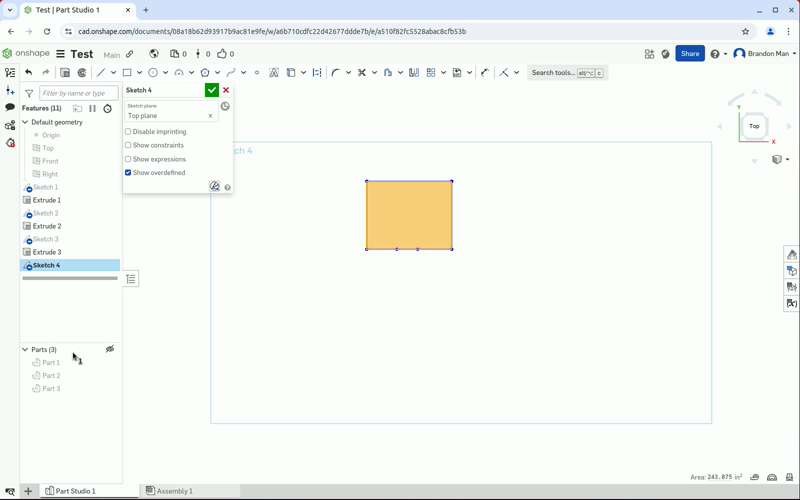
key(shift+y)
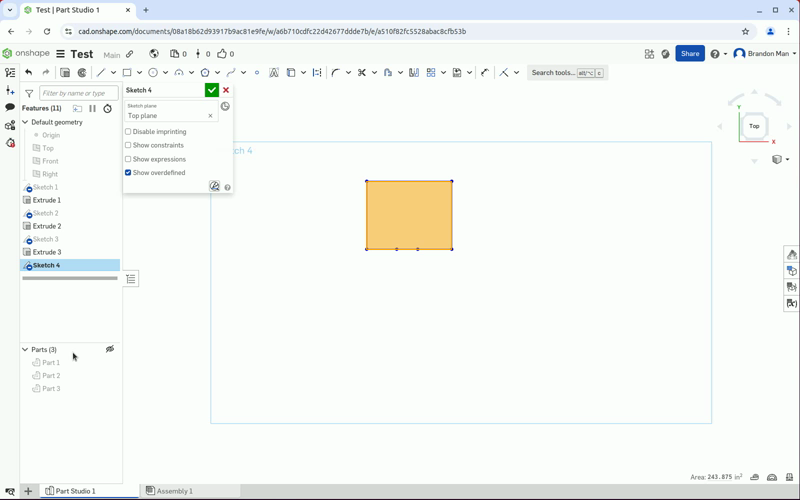
key(shift+e)
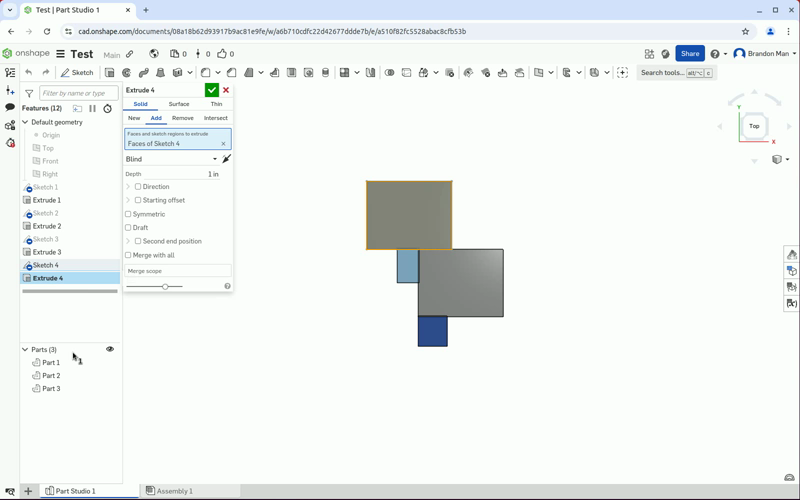
mouse_move(143, 106)
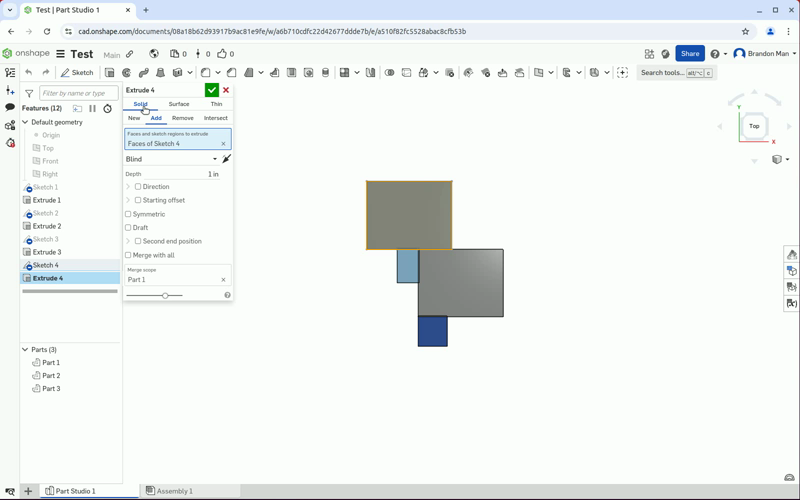
click(143, 106)
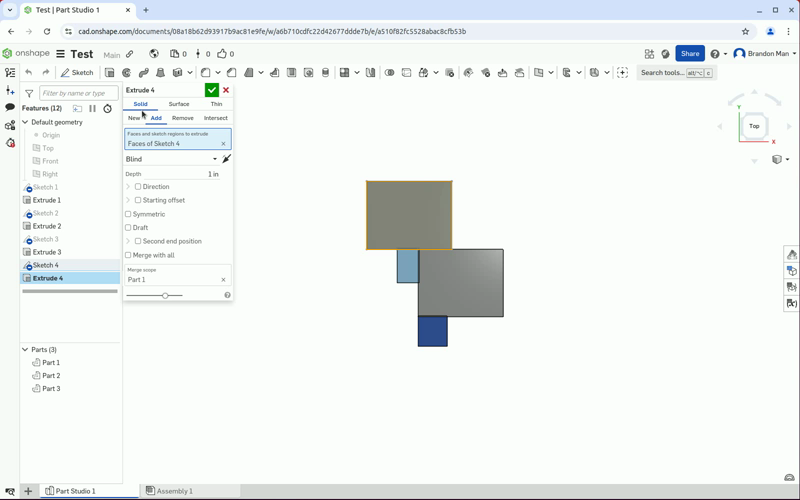
mouse_move(137, 120)
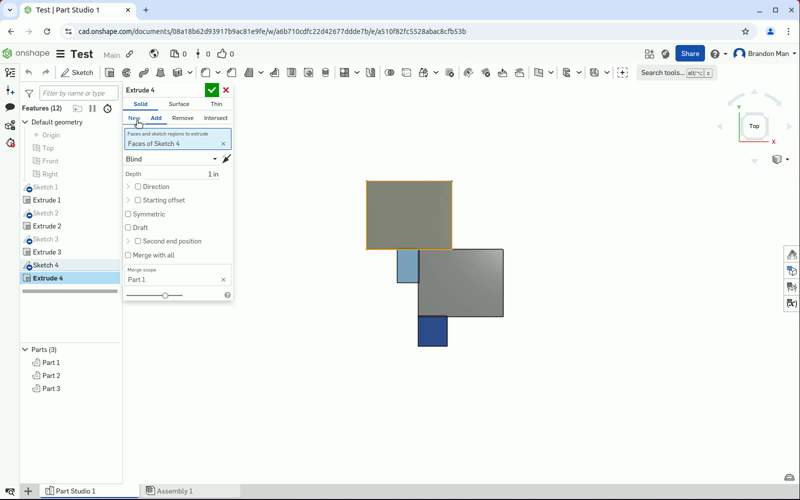
click(137, 120)
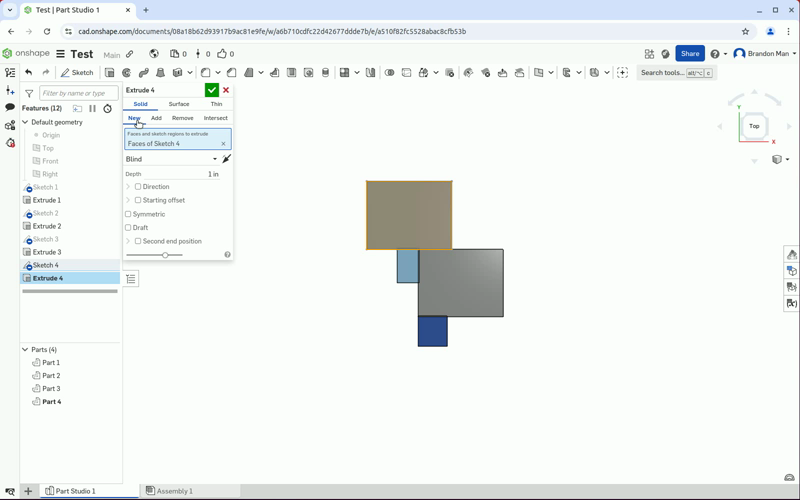
key(tab, 4)
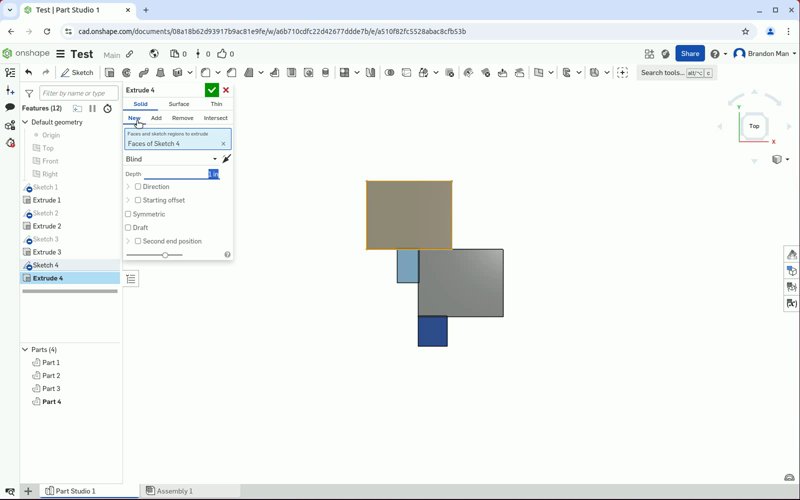
text(4.333)
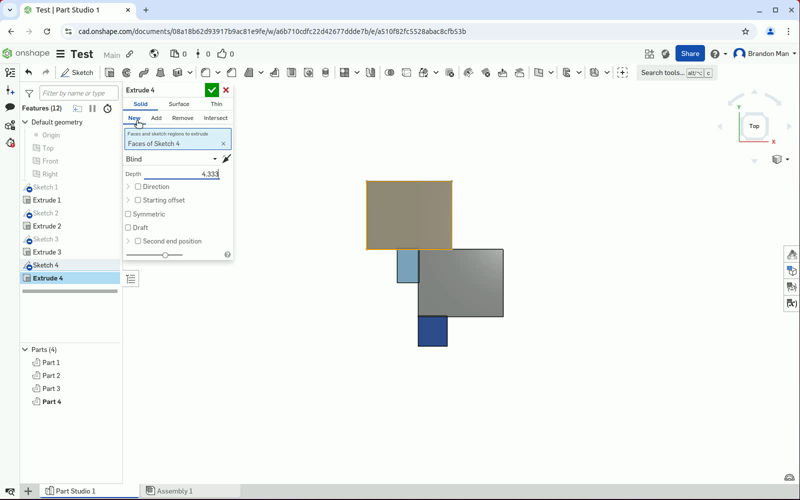
key(enter)
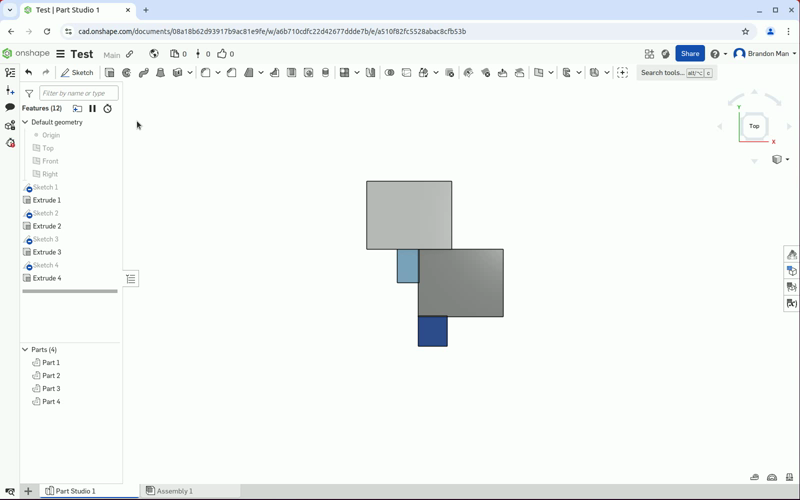
key(shift+h)
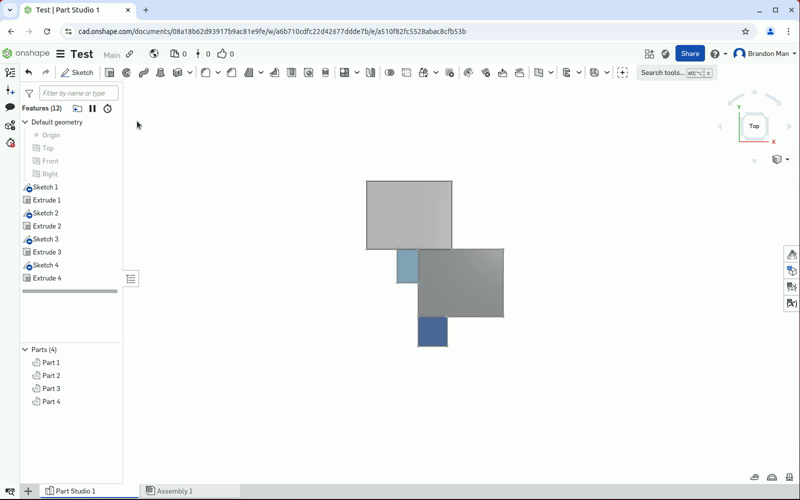
key(shift+h)
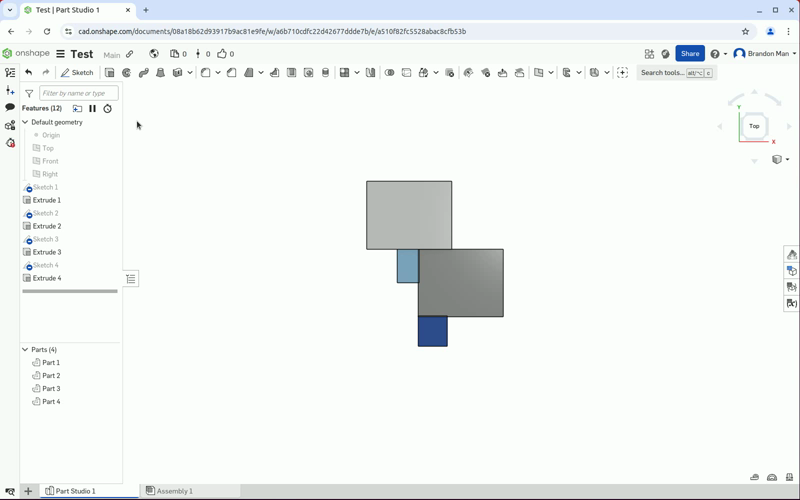
mouse_move(73, 189)
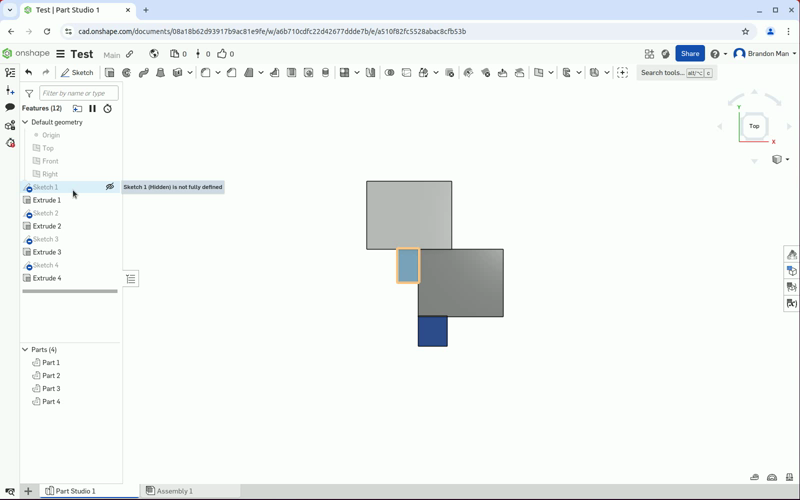
click(73, 189)
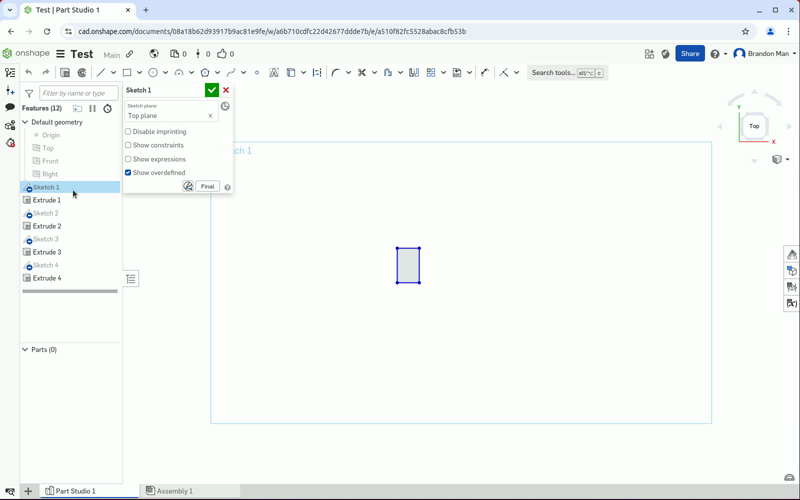
mouse_move(229, 92)
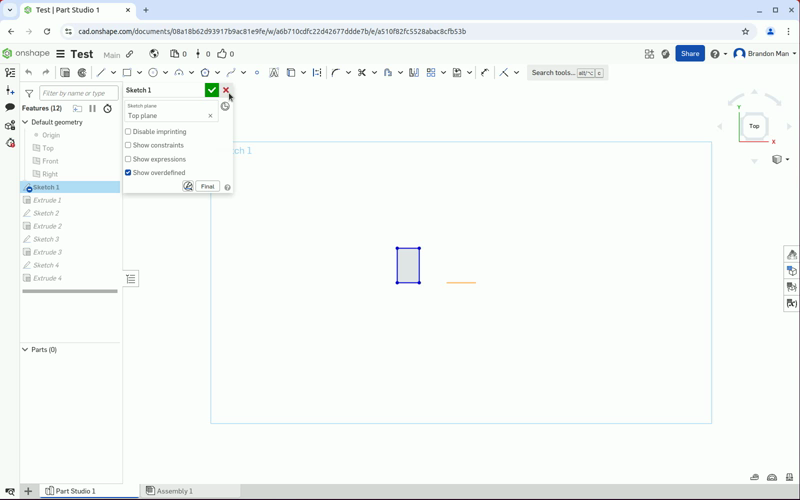
click(229, 92)
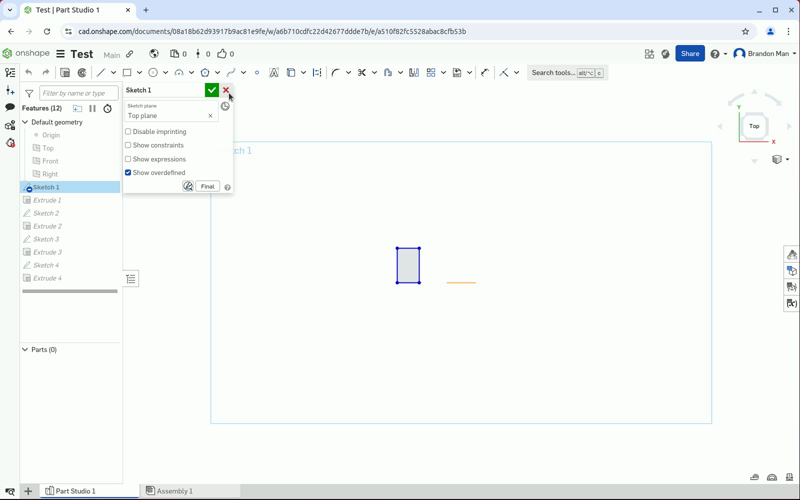
key(shift+s)
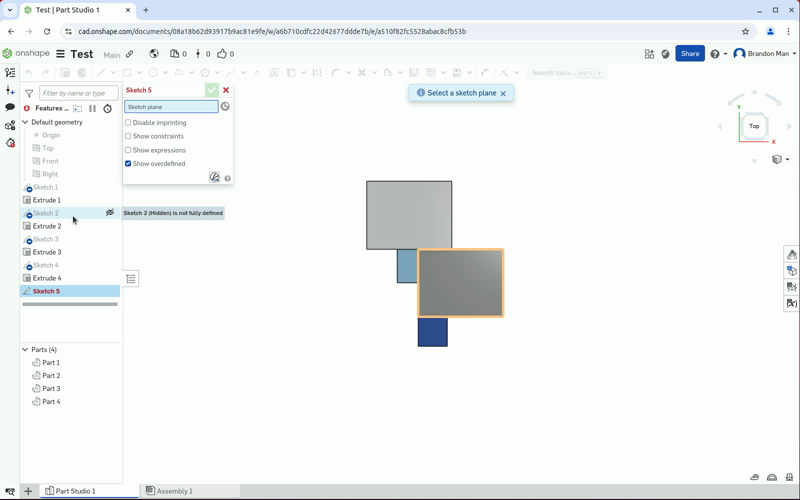
scroll(3)
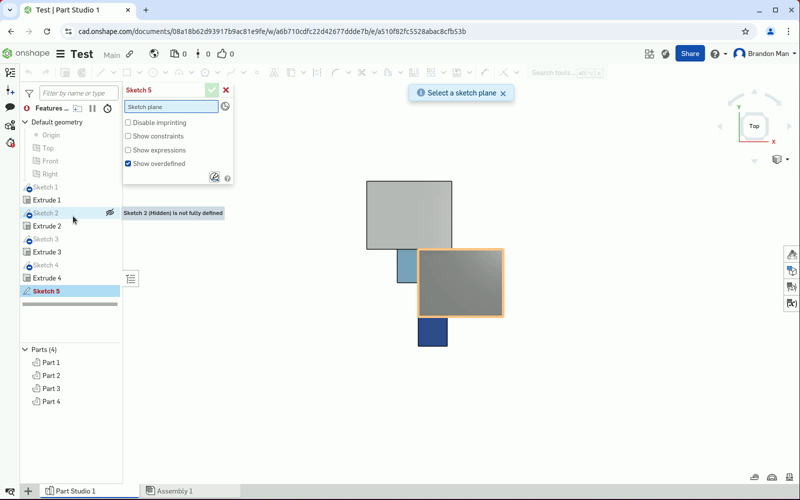
mouse_move(73, 150)
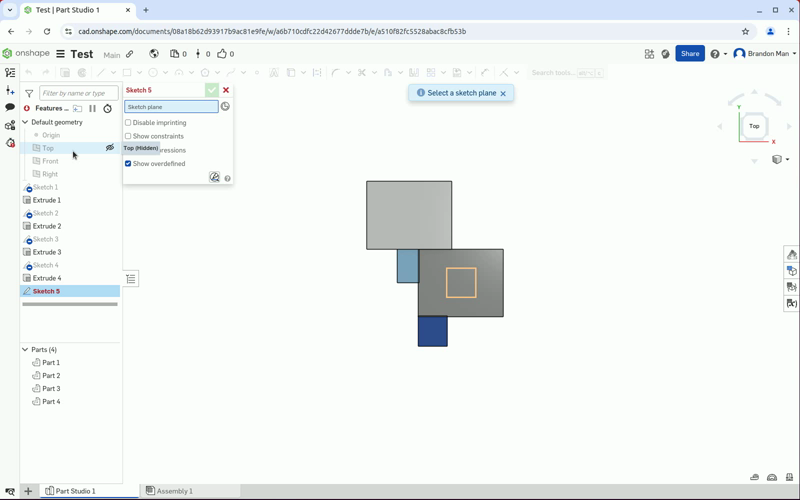
click(73, 150)
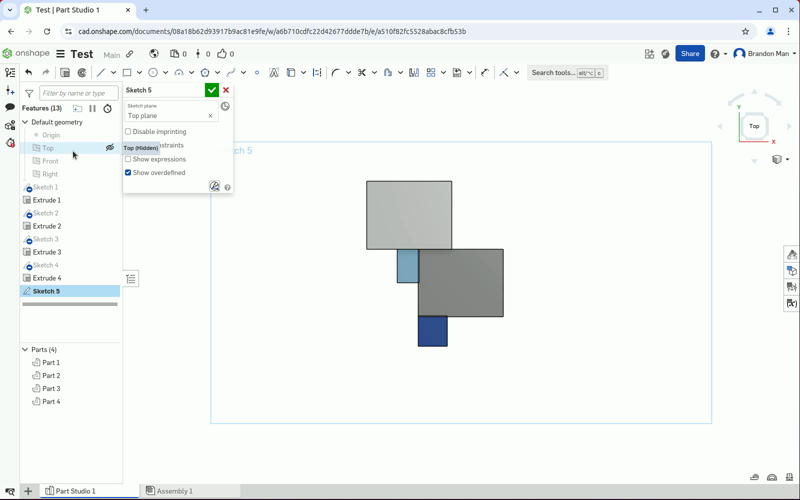
mouse_move(73, 352)
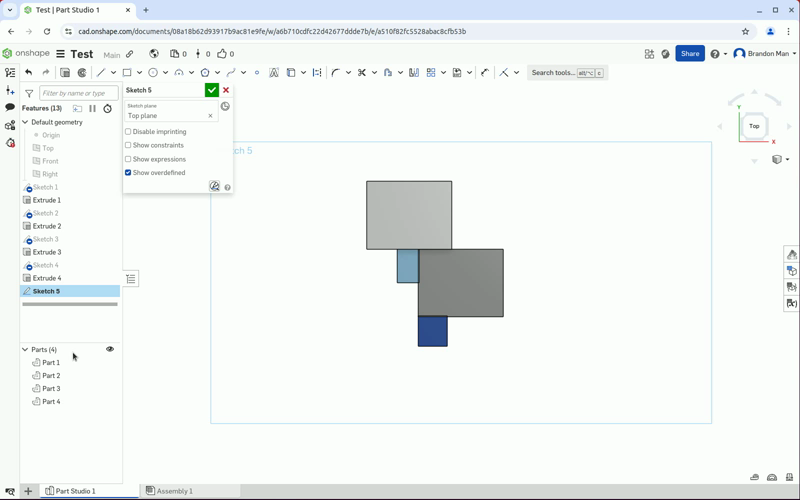
key(y)
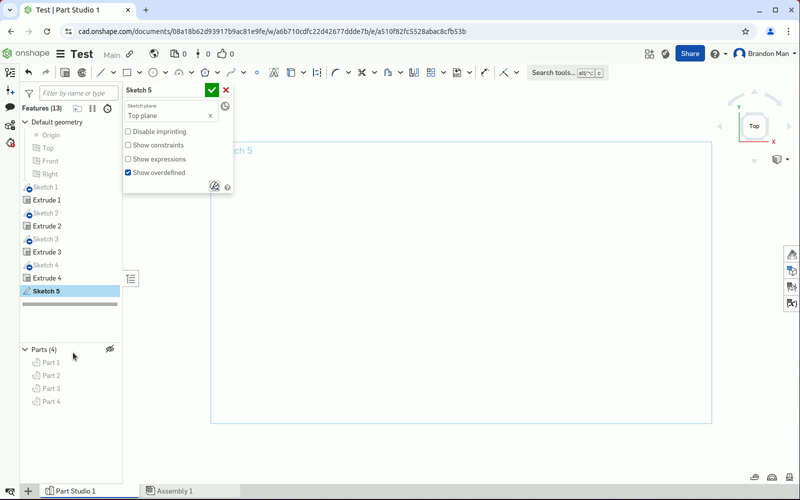
key(l)
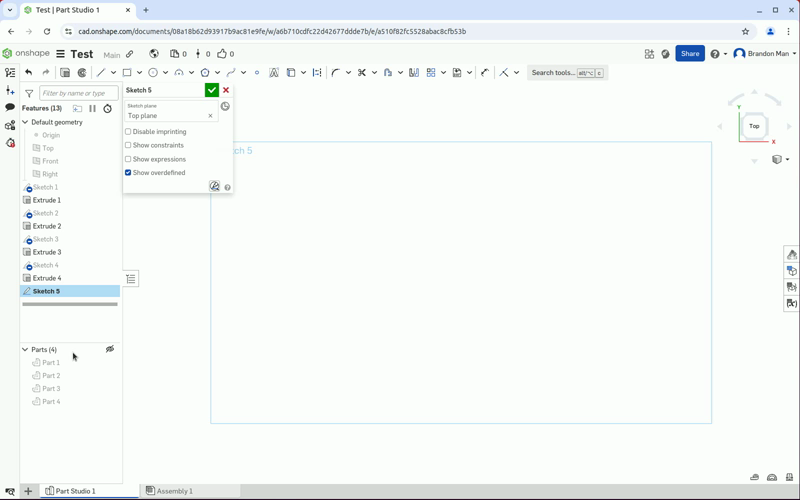
key_down(shift)
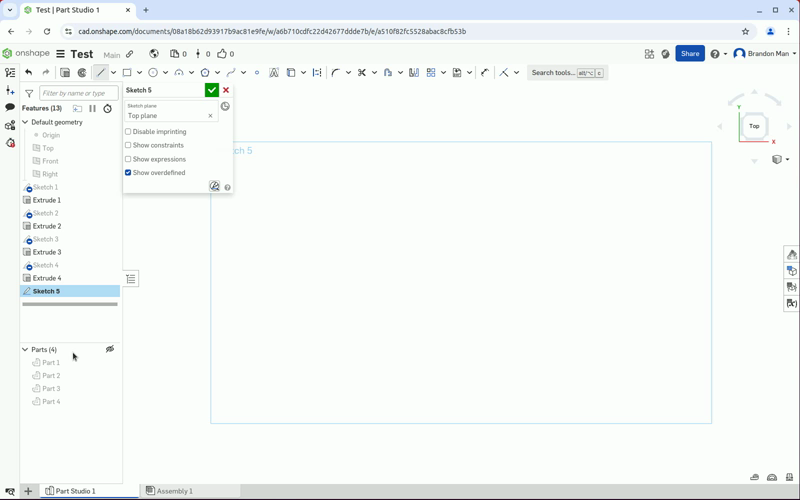
mouse_move(418, 316)
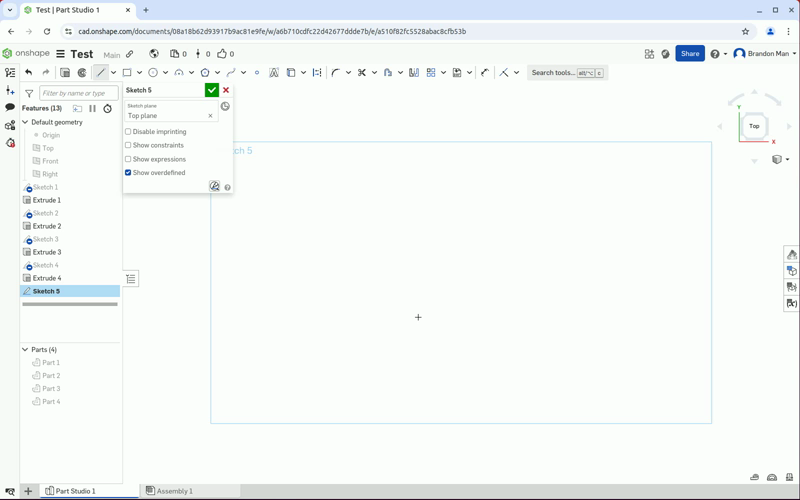
click(418, 316)
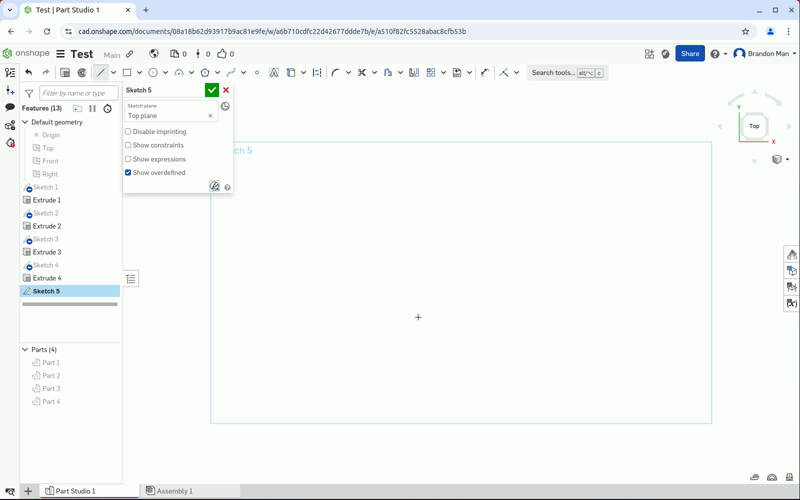
key_up(shift)
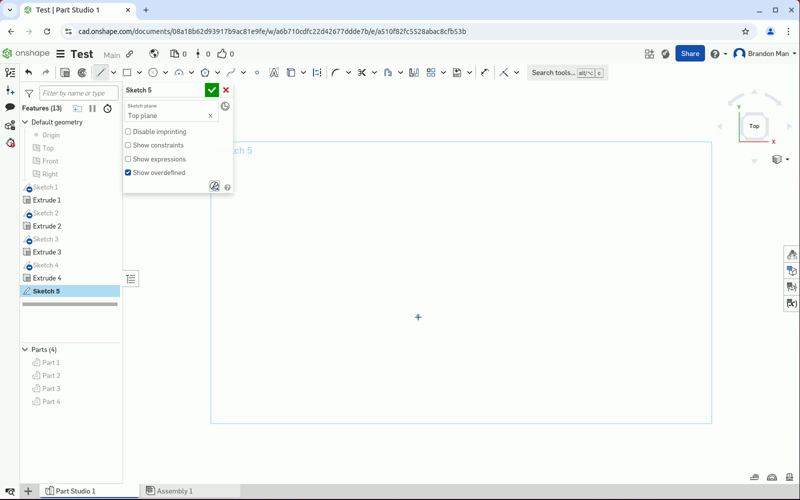
key_down(shift)
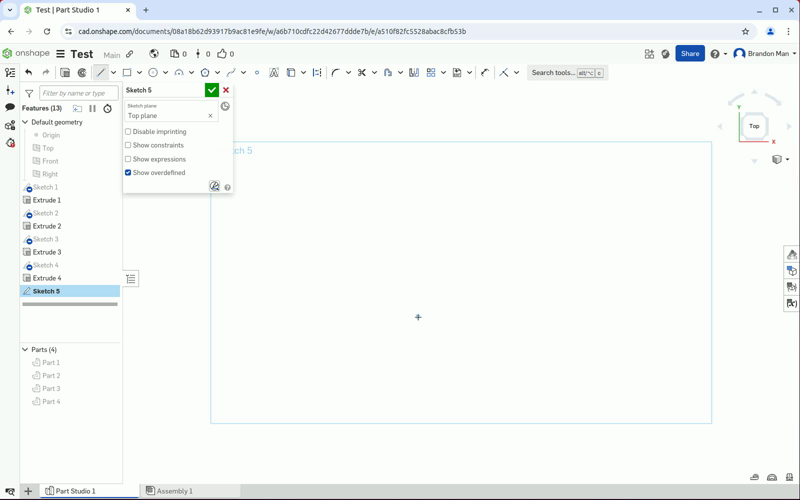
mouse_move(448, 316)
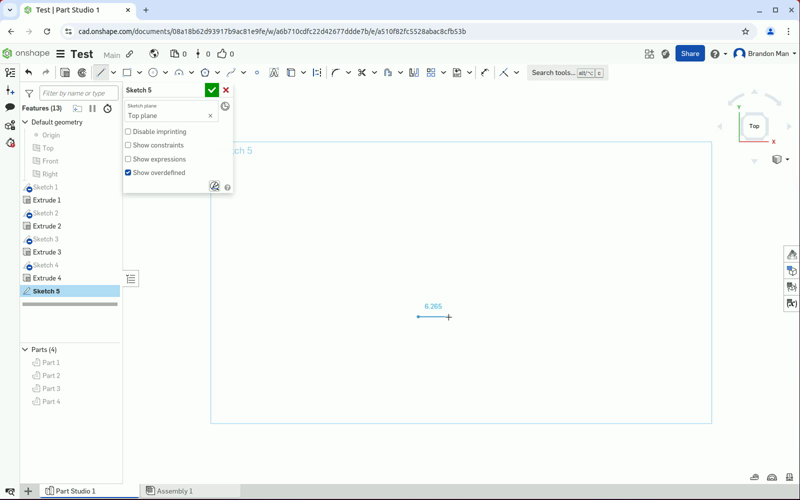
mouse_move(446, 316)
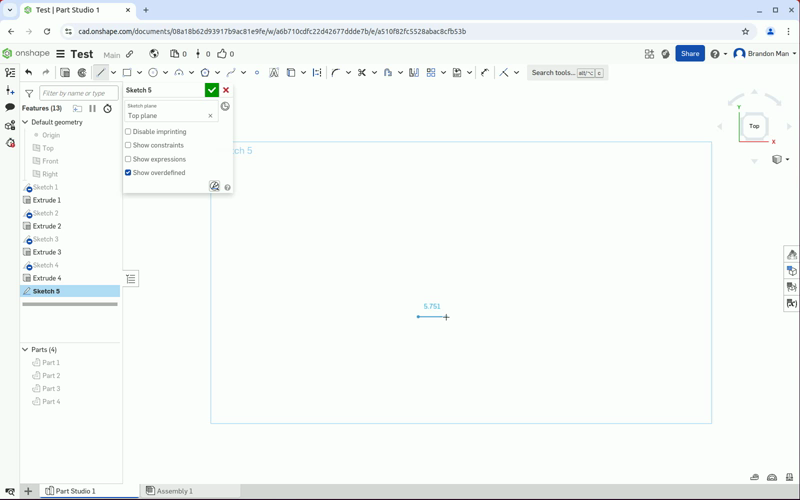
click(446, 316)
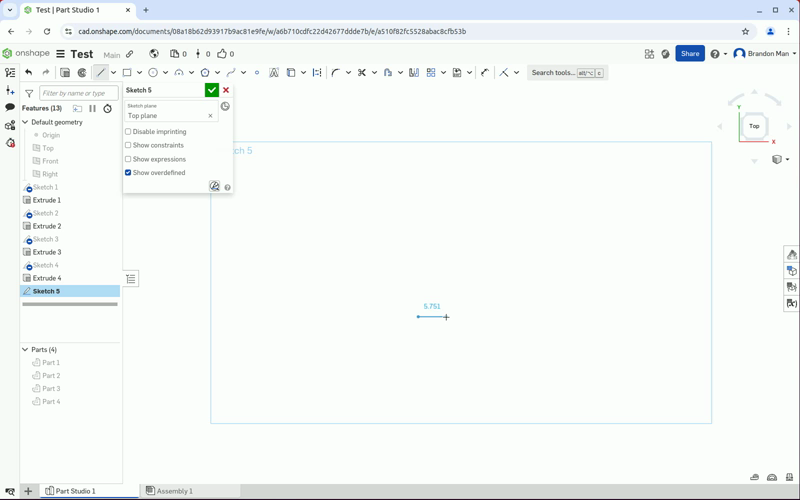
key_up(shift)
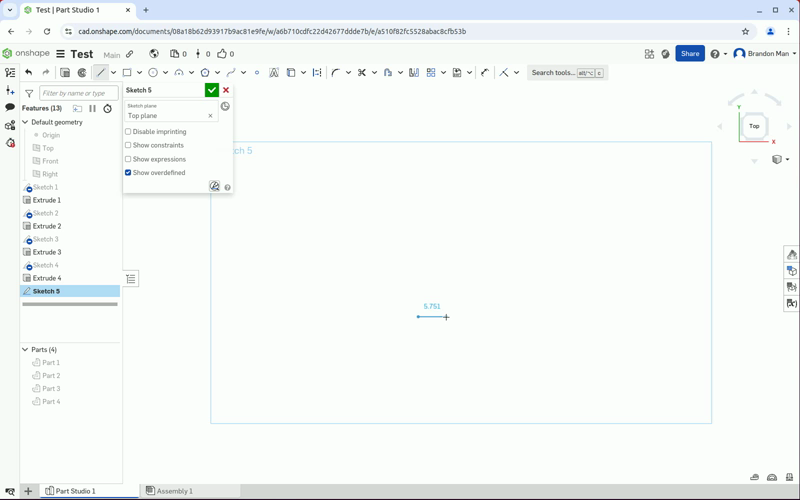
key_down(shift)
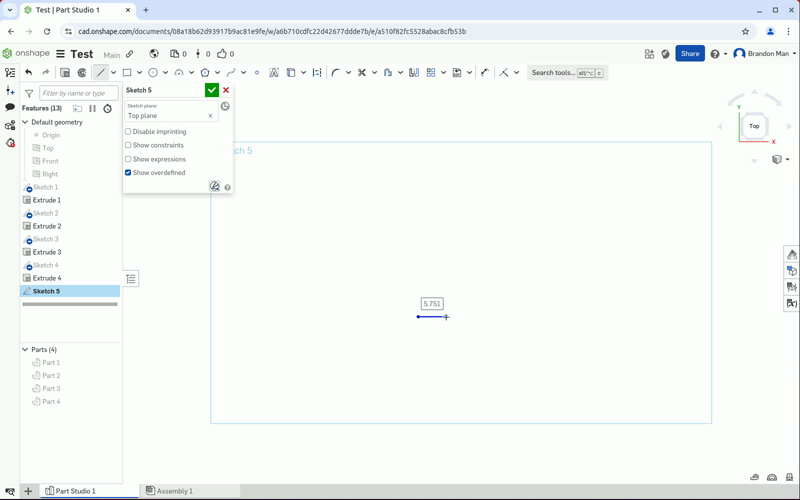
mouse_move(476, 316)
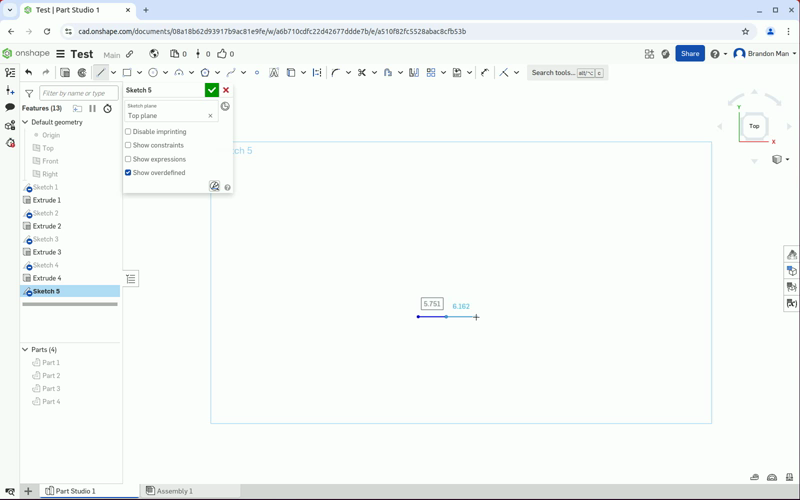
mouse_move(503, 316)
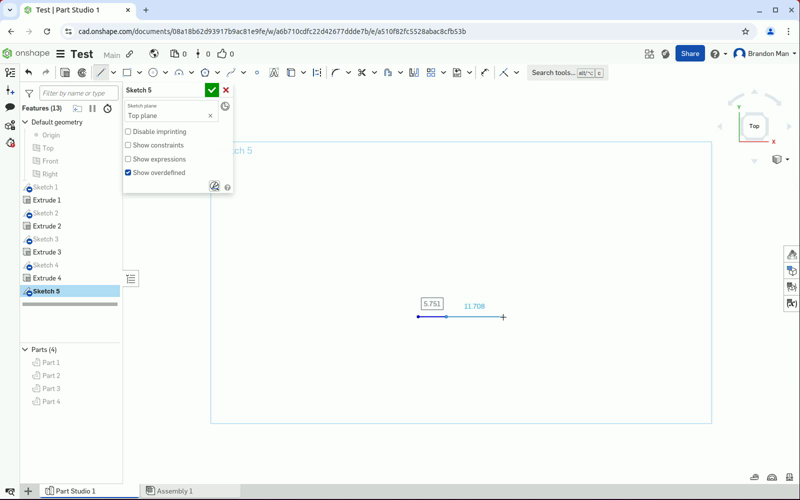
click(503, 316)
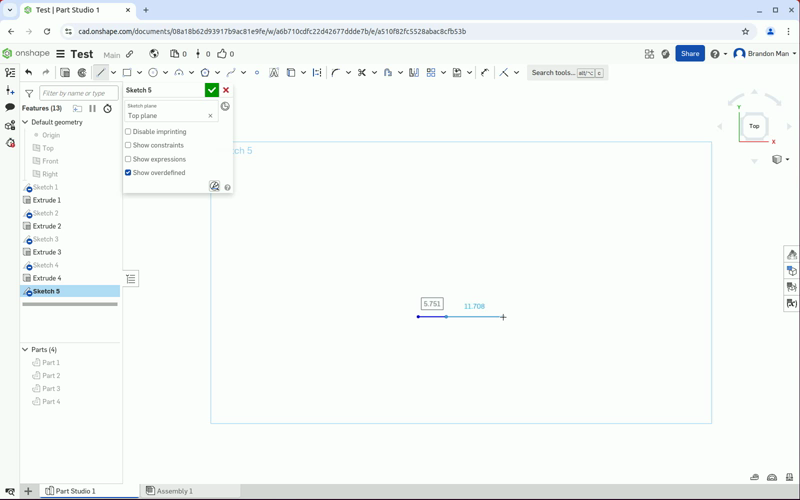
key_up(shift)
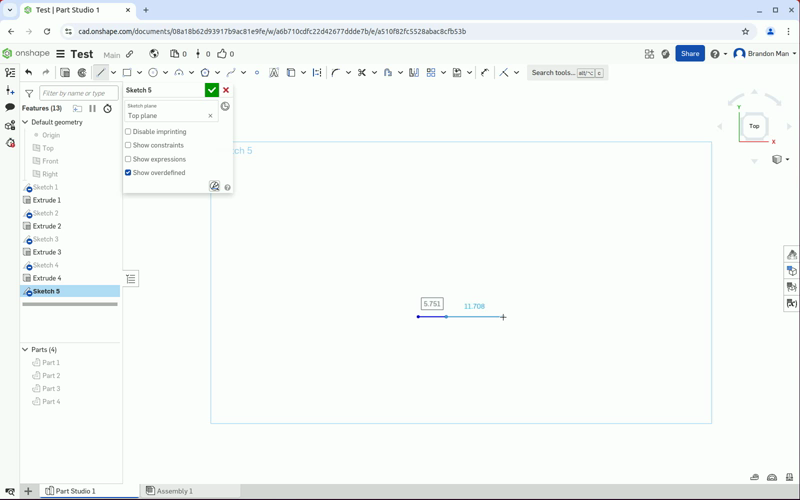
key_down(shift)
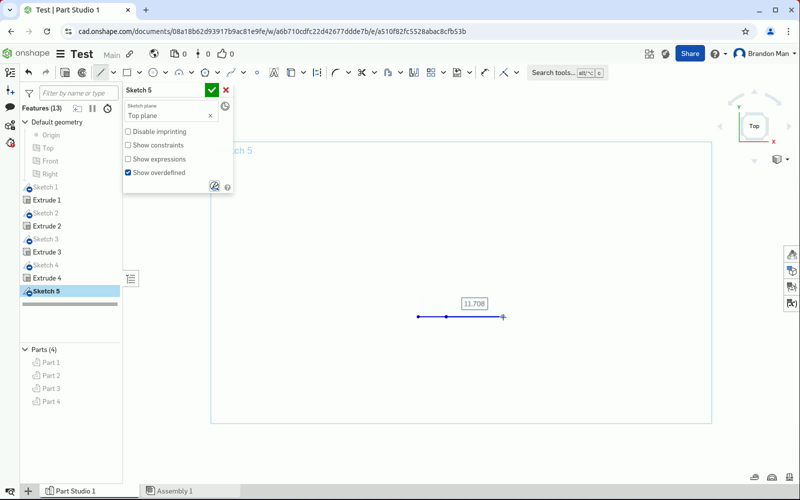
mouse_move(503, 249)
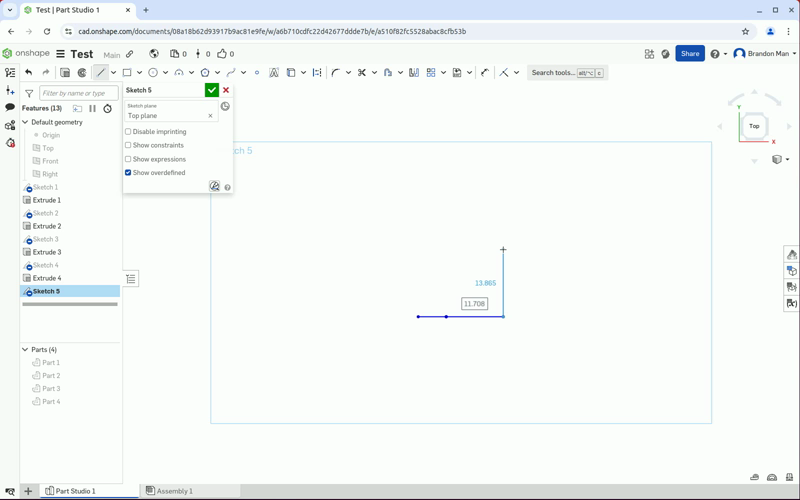
click(503, 249)
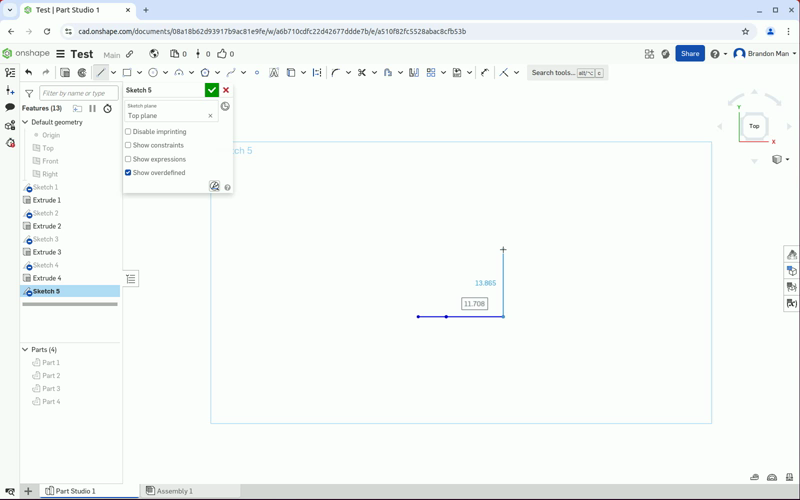
key_up(shift)
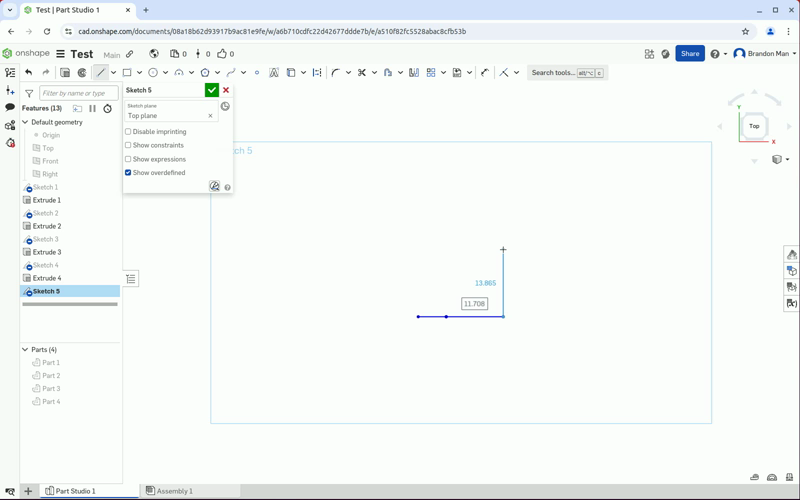
key_down(shift)
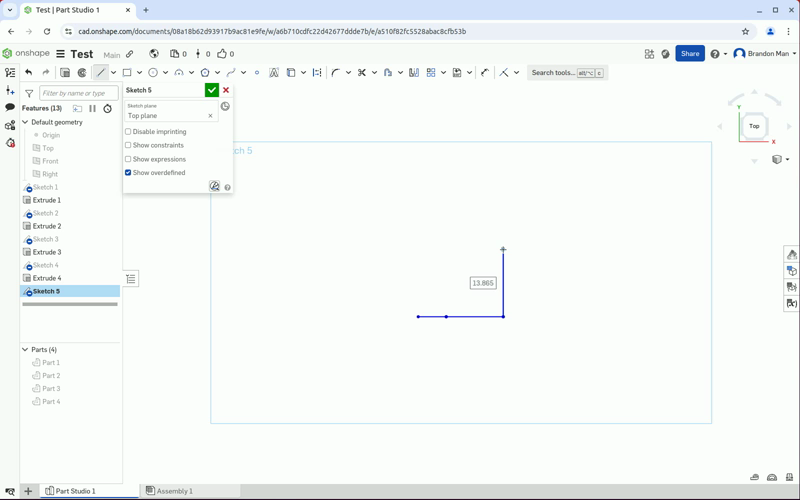
mouse_move(533, 249)
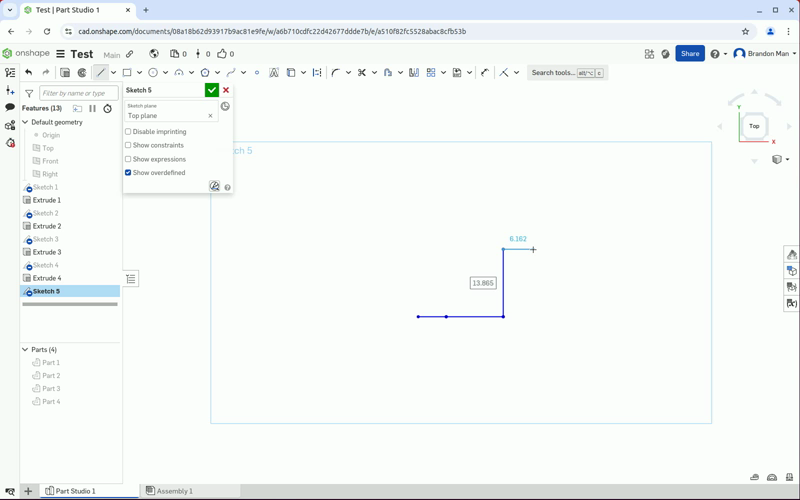
mouse_move(452, 249)
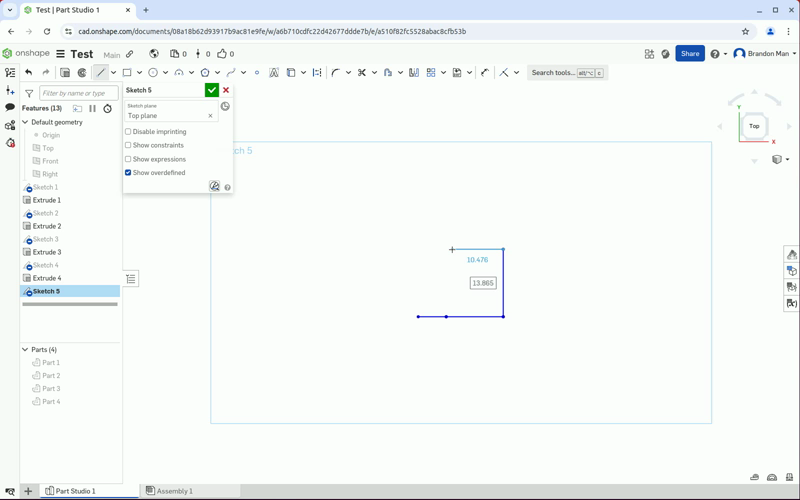
click(452, 249)
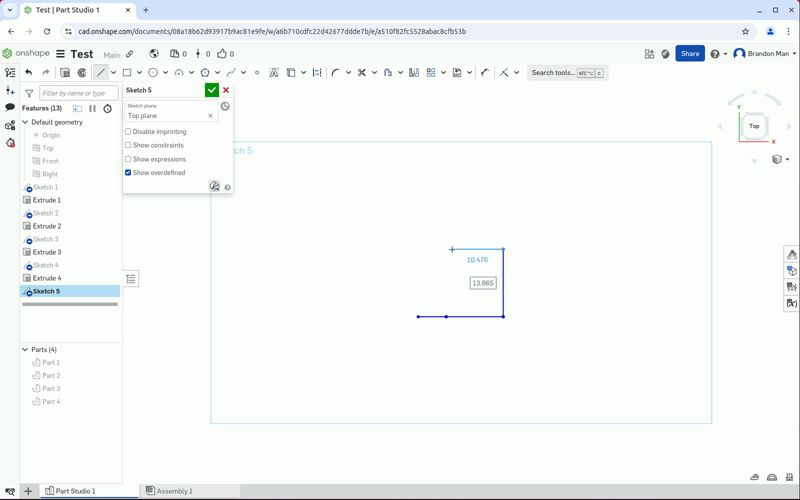
key_up(shift)
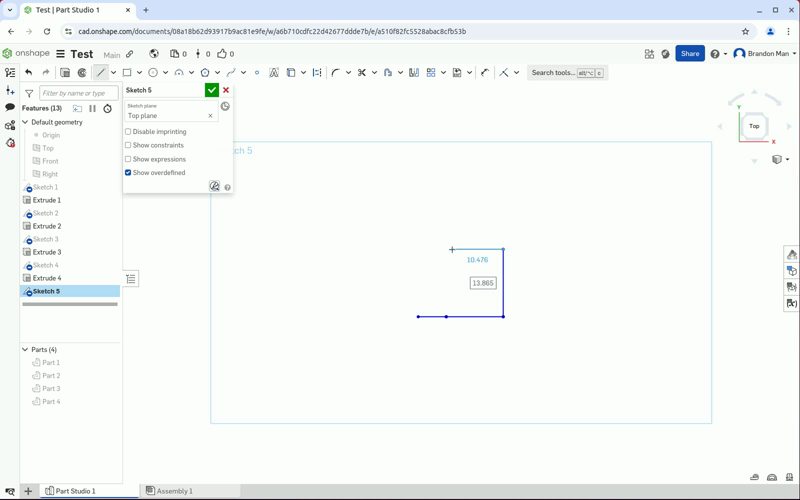
key_down(shift)
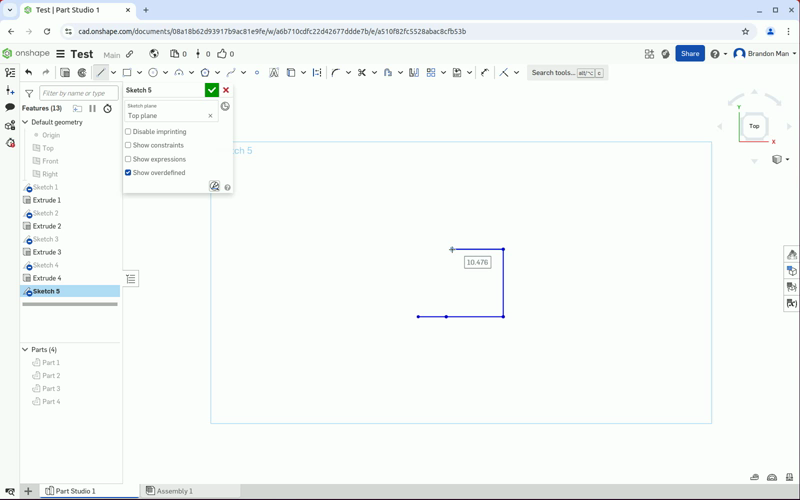
mouse_move(482, 249)
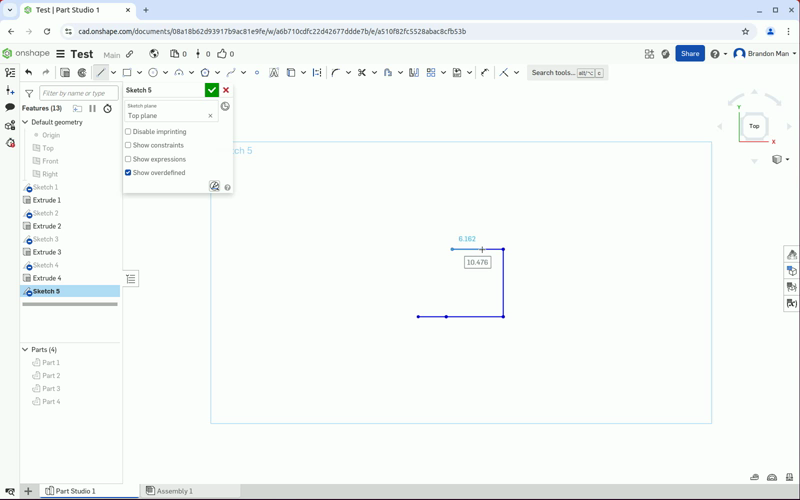
mouse_move(418, 249)
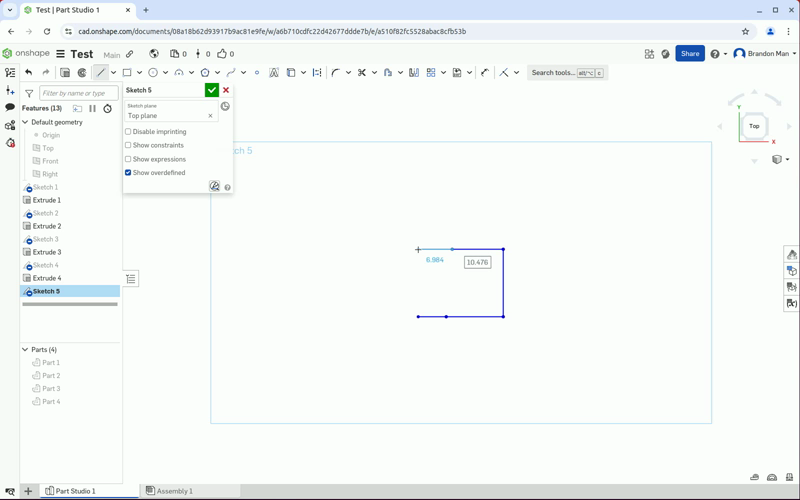
click(418, 249)
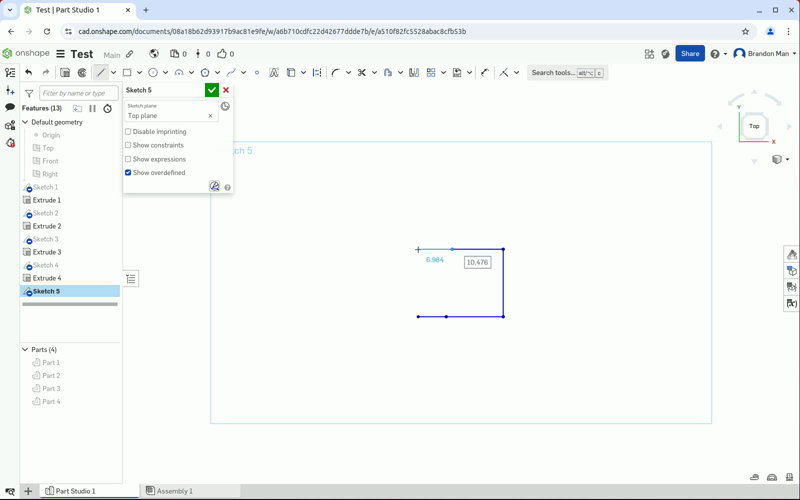
key_up(shift)
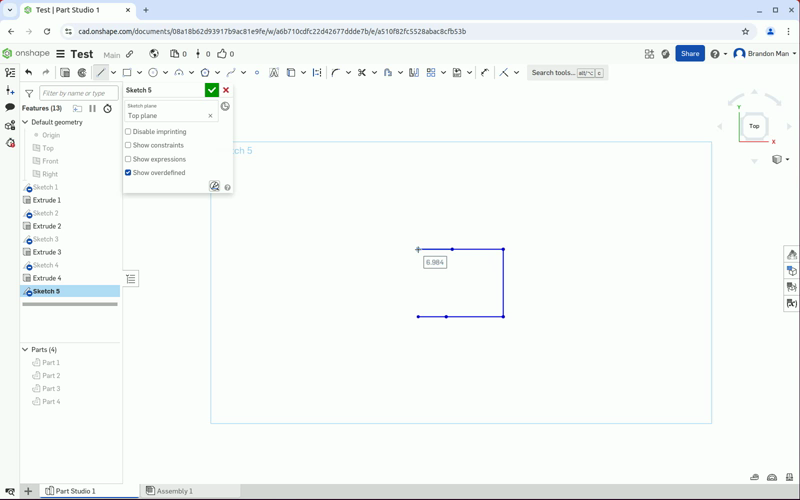
key_down(shift)
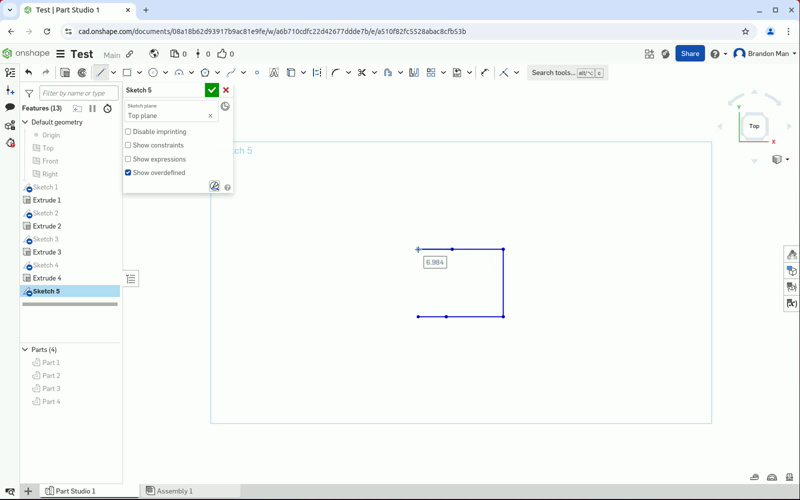
mouse_move(448, 249)
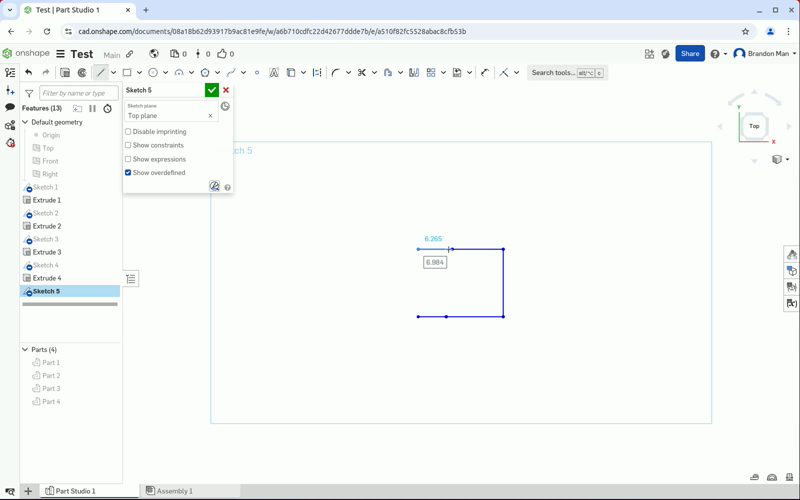
mouse_move(418, 283)
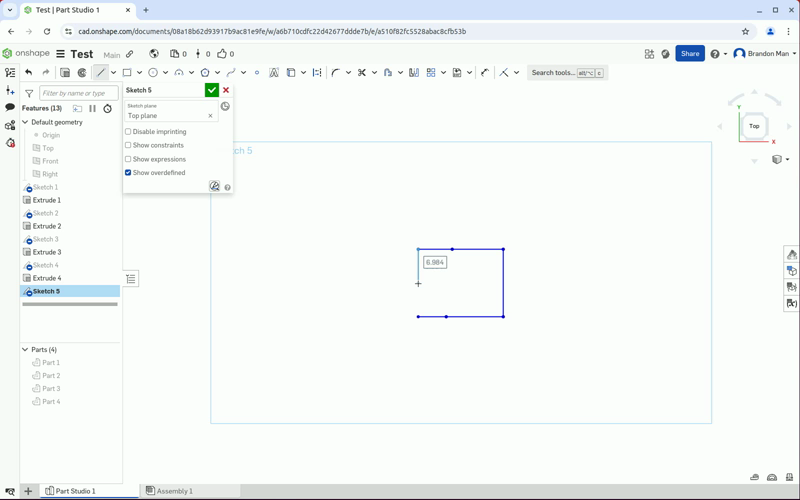
click(418, 283)
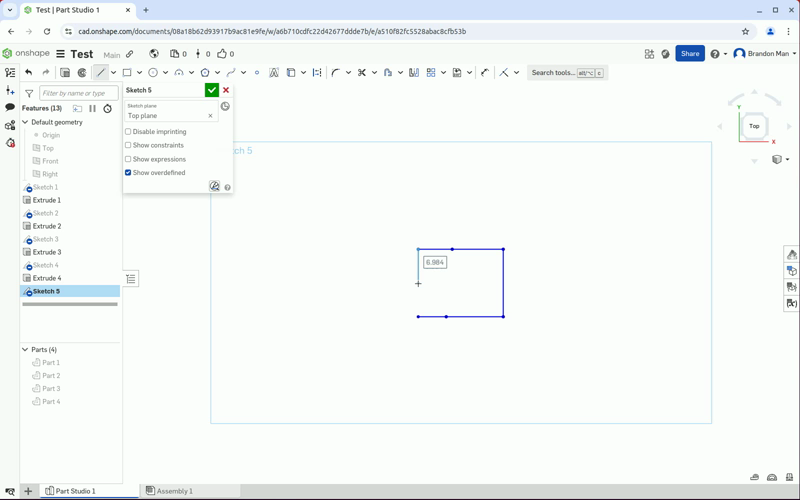
key_up(shift)
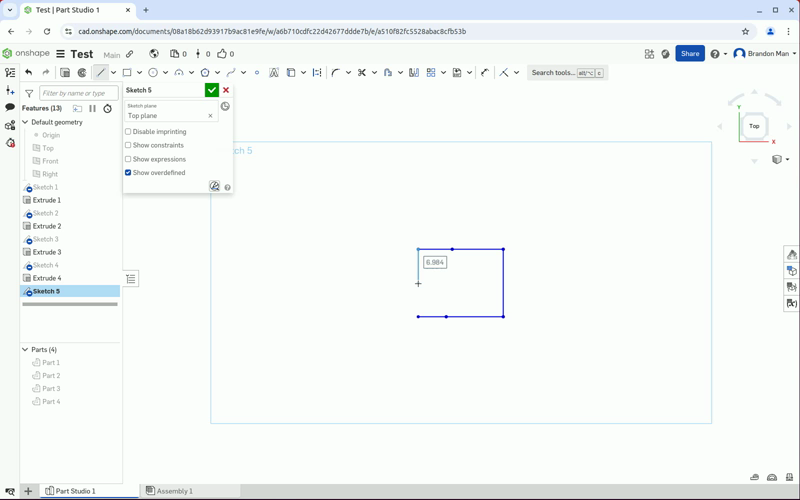
mouse_move(448, 283)
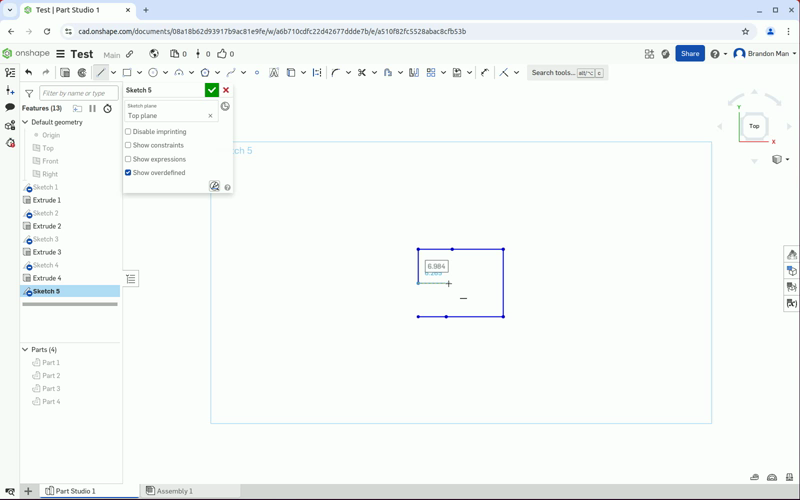
key_down(shift)
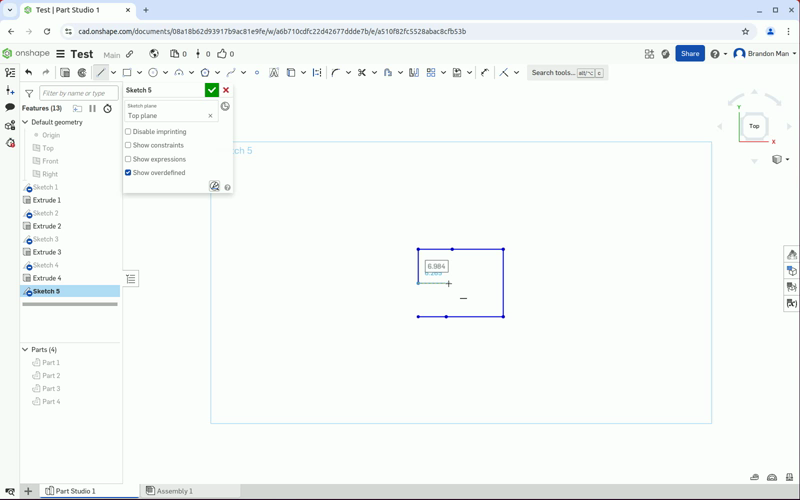
mouse_move(418, 316)
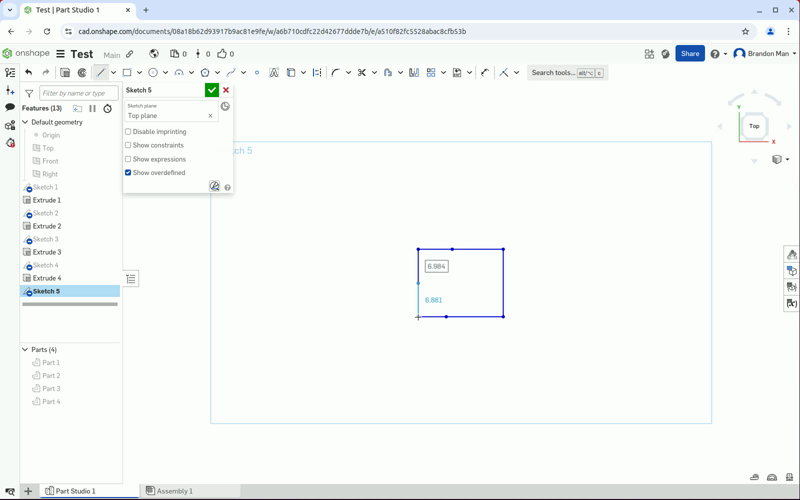
key_up(shift)
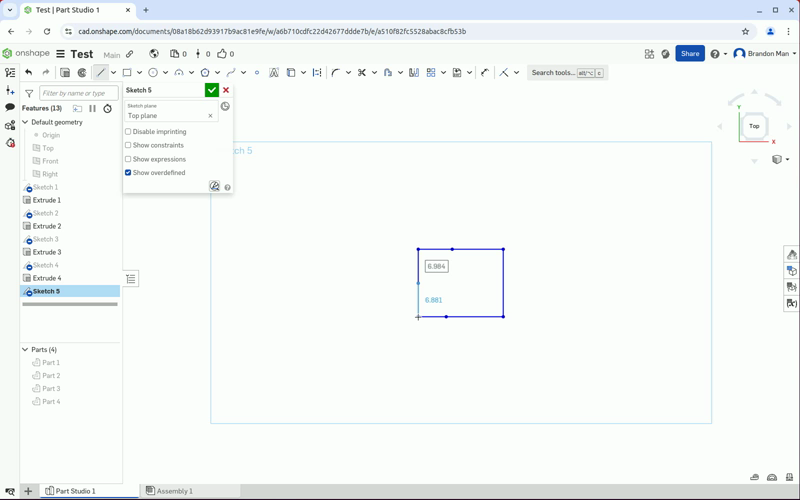
click(418, 316)
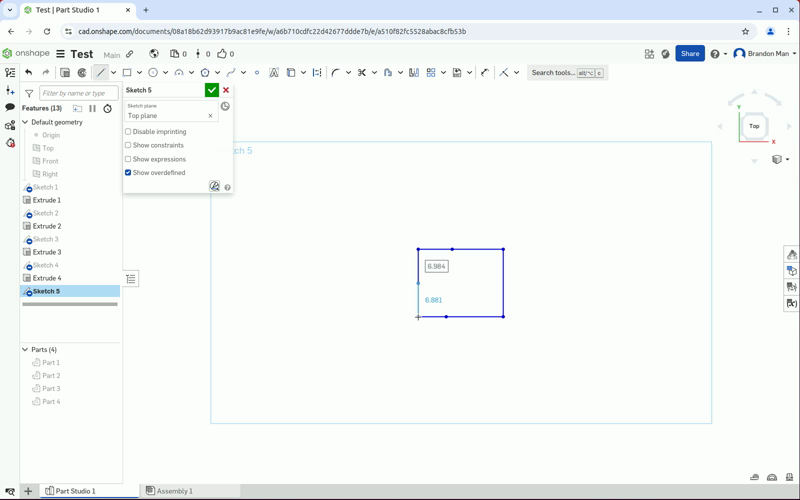
key(esc)
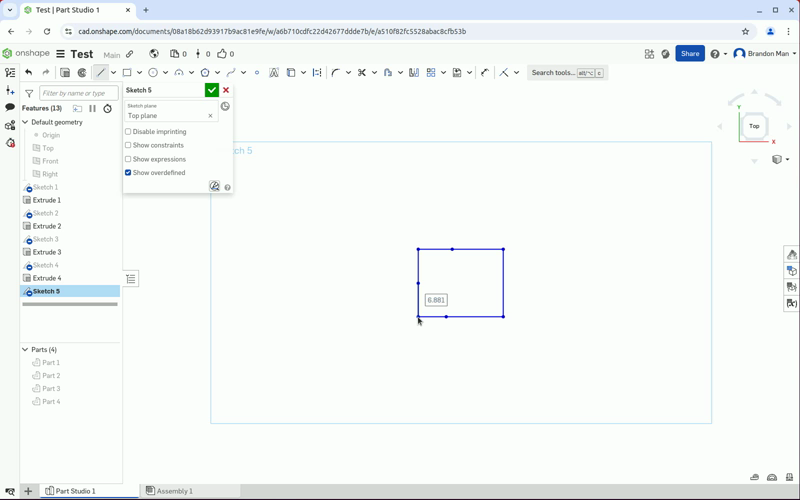
mouse_move(480, 304)
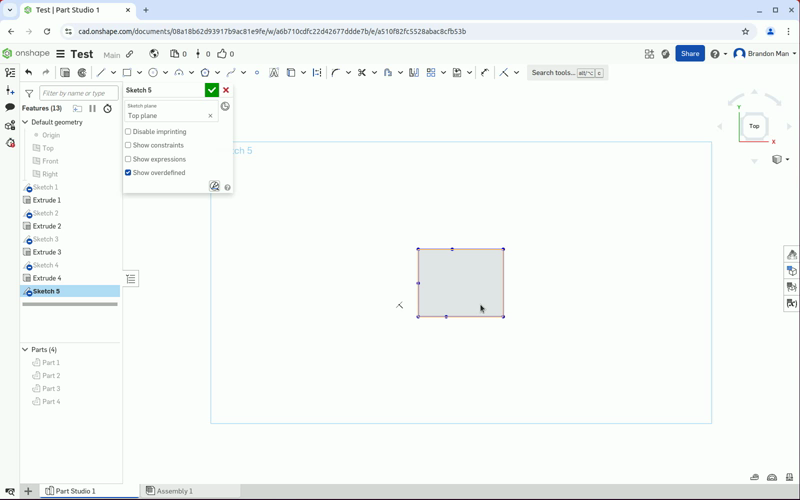
click(480, 304)
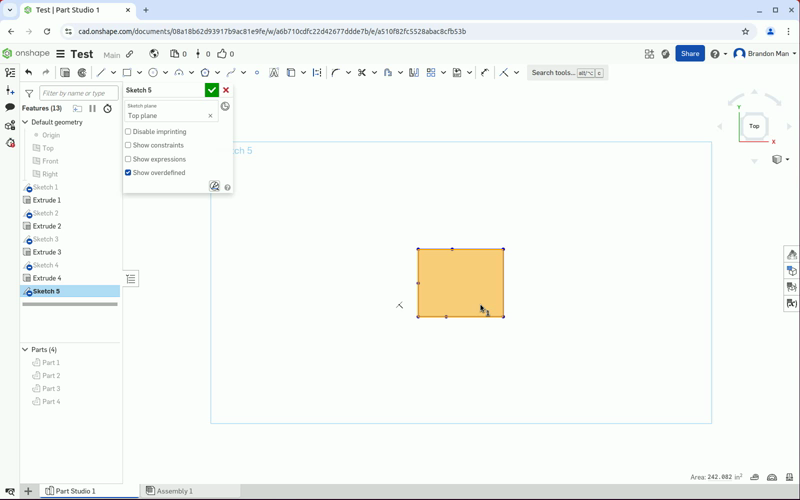
mouse_move(73, 352)
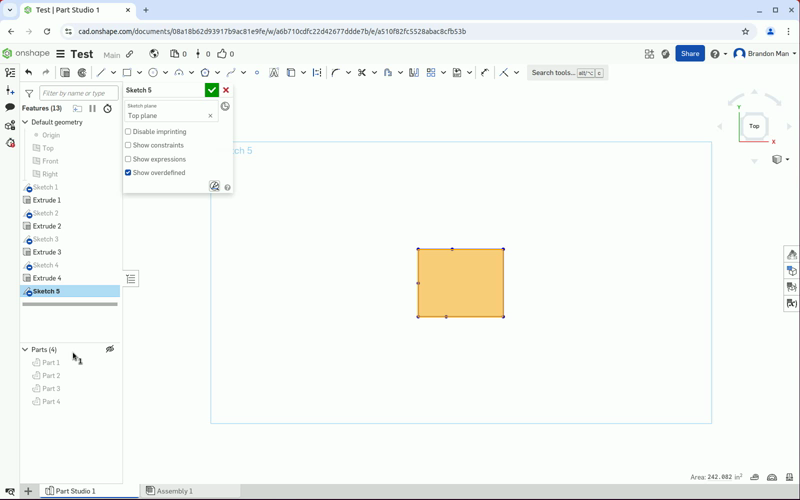
key(shift+y)
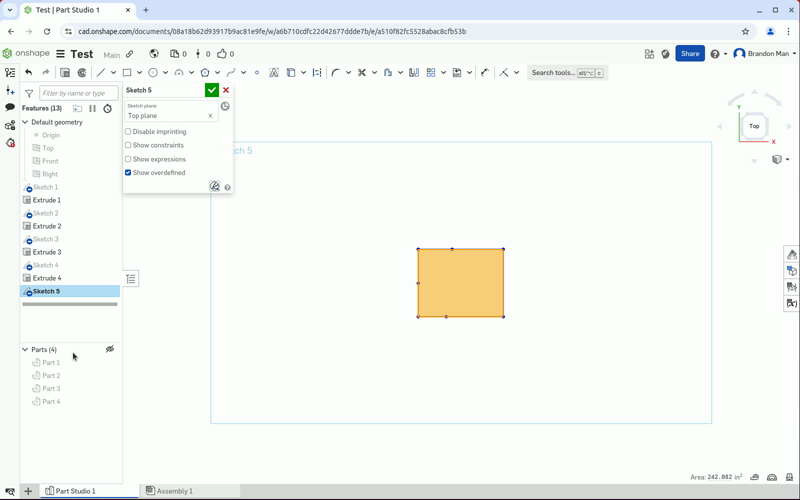
key(shift+e)
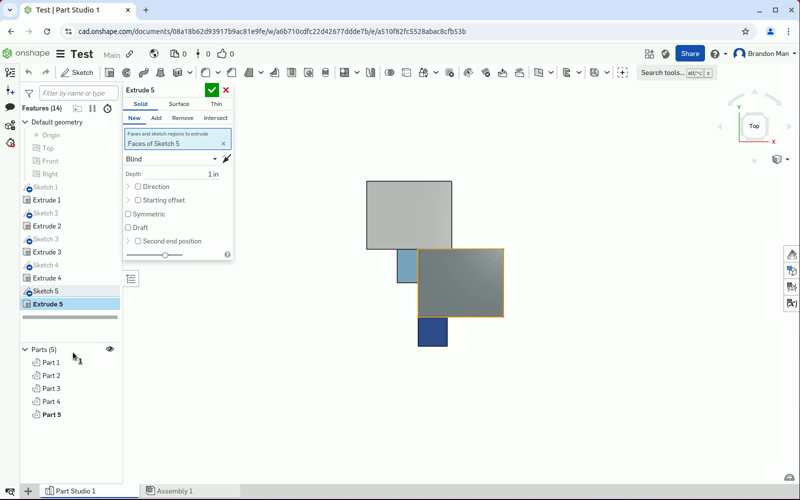
mouse_move(143, 106)
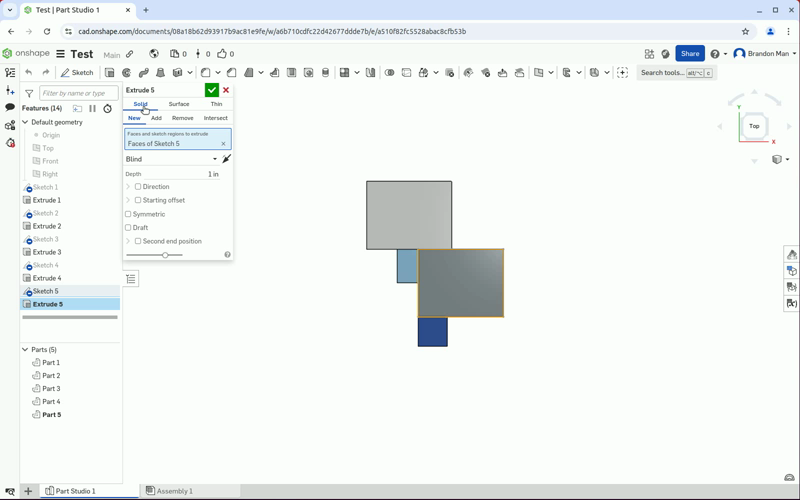
click(143, 106)
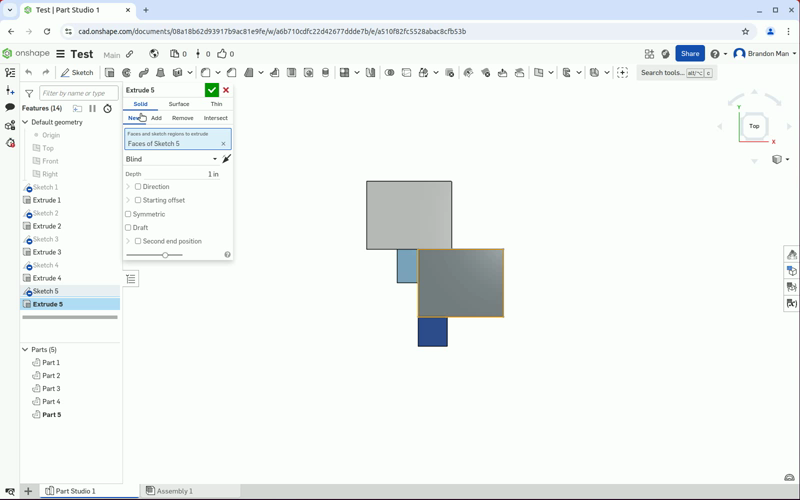
mouse_move(137, 120)
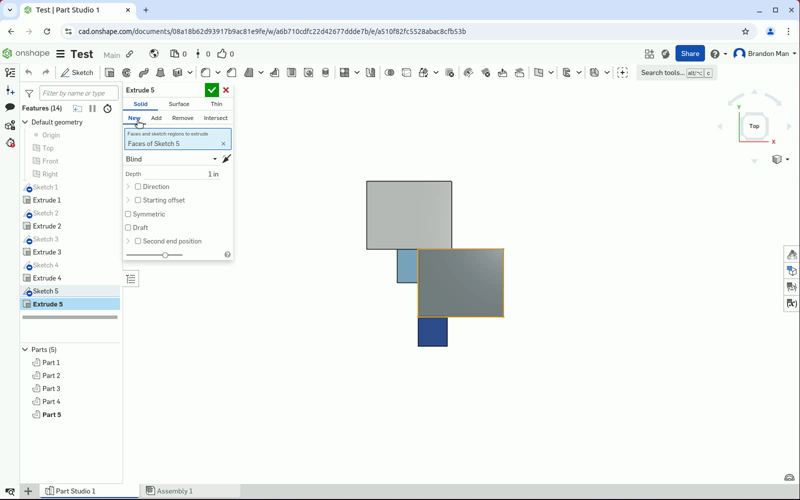
click(137, 120)
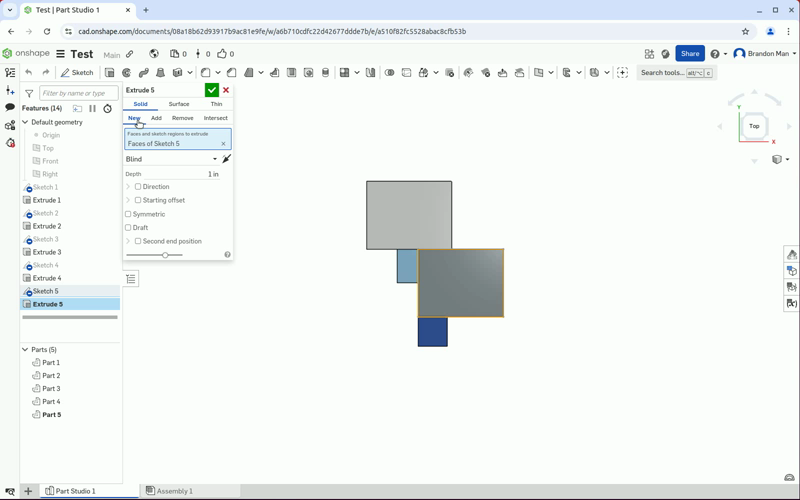
key(tab, 4)
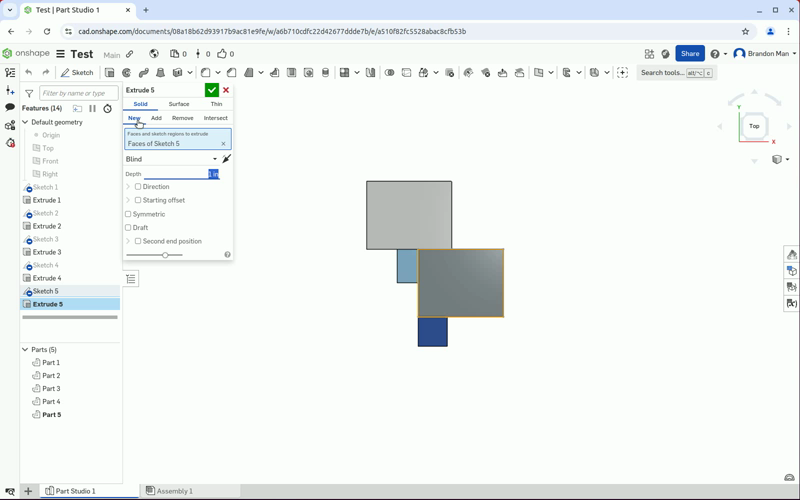
text(4.333)
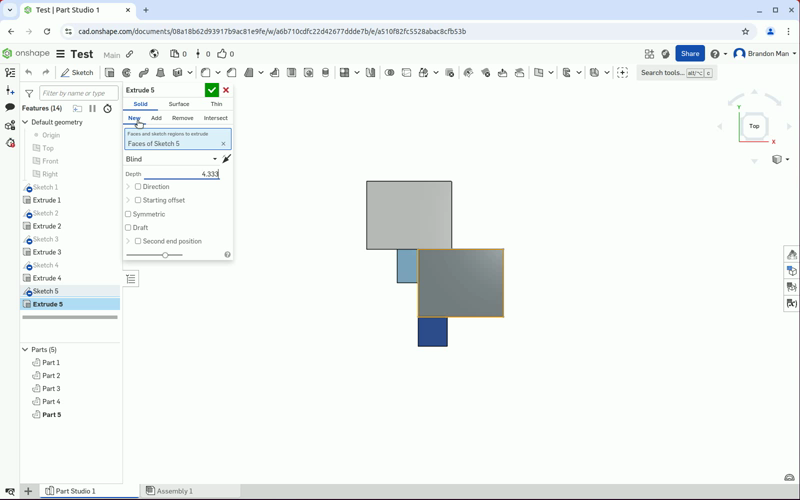
key(enter)
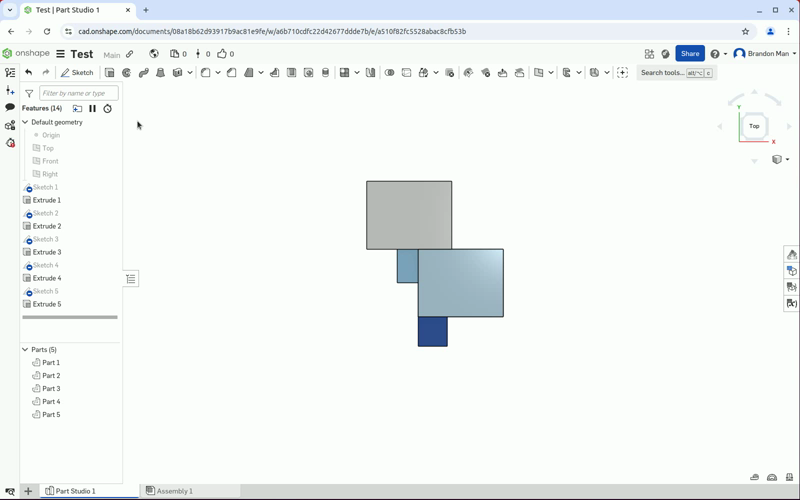
key(shift+h)
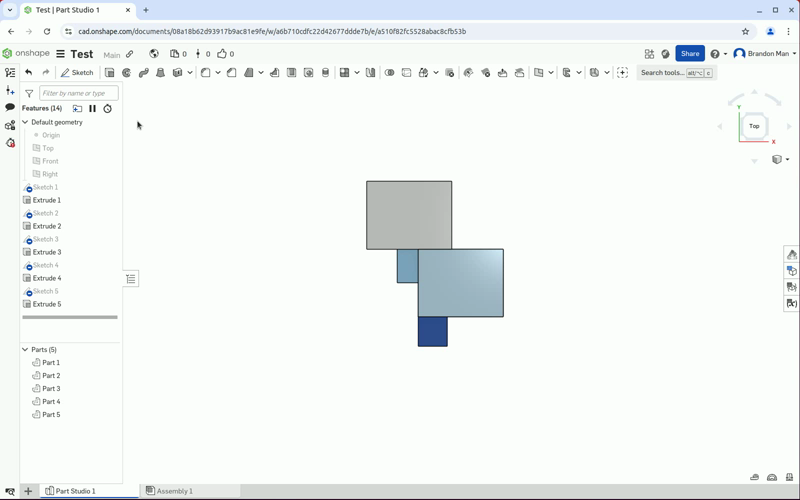
key(shift+h)
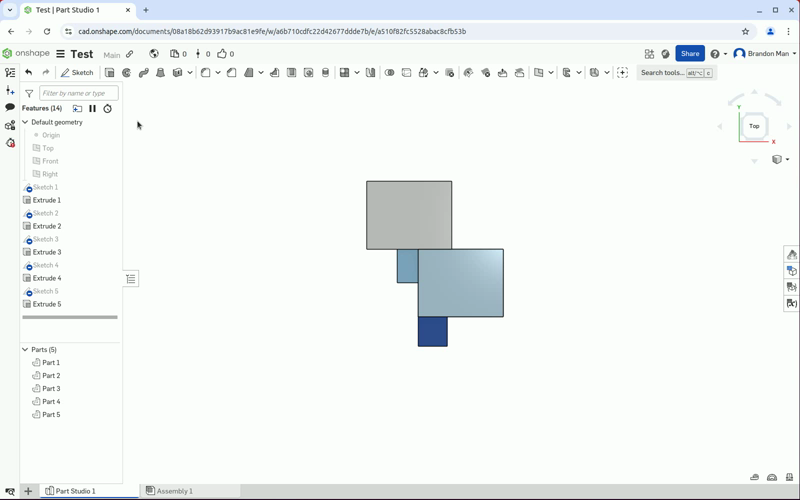
mouse_move(73, 189)
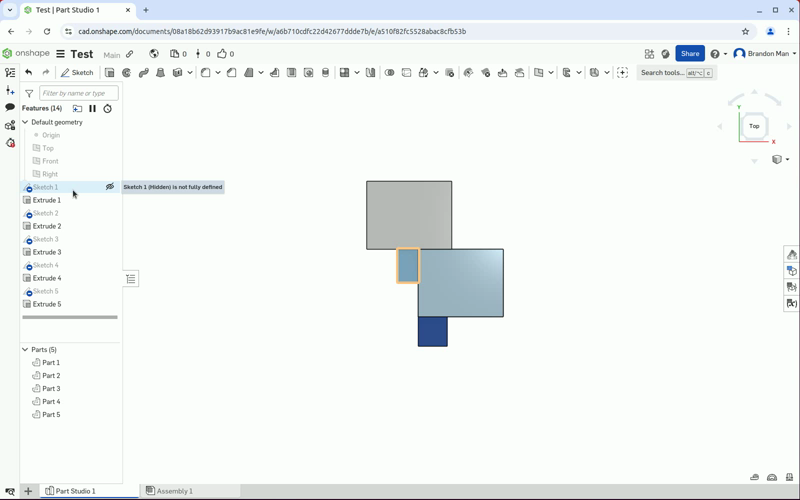
click(73, 189)
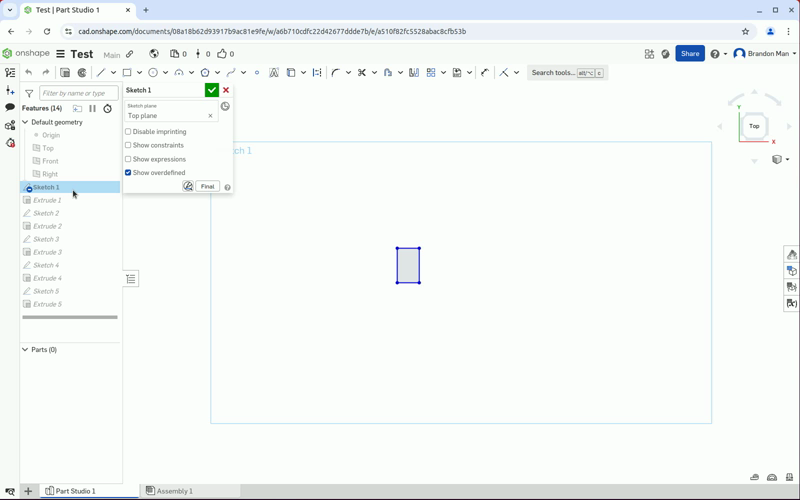
mouse_move(229, 92)
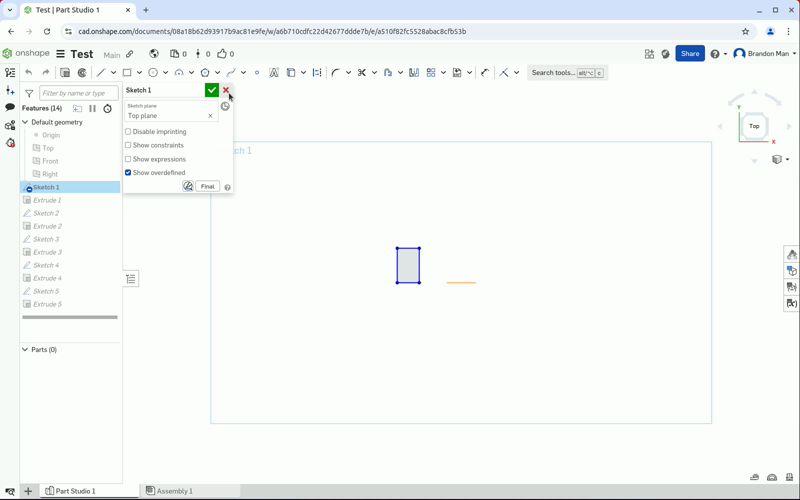
click(229, 92)
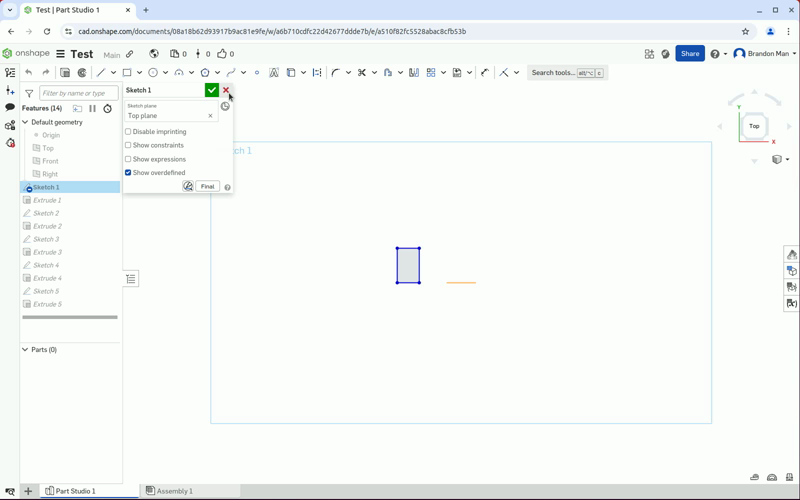
key(shift+s)
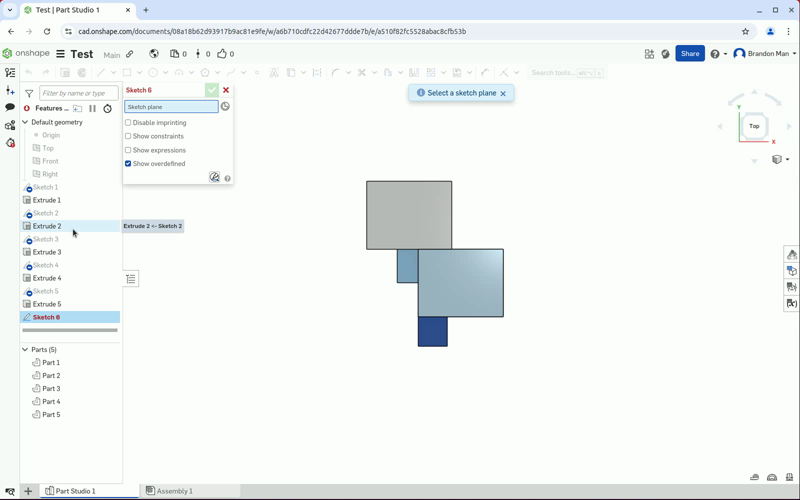
scroll(3)
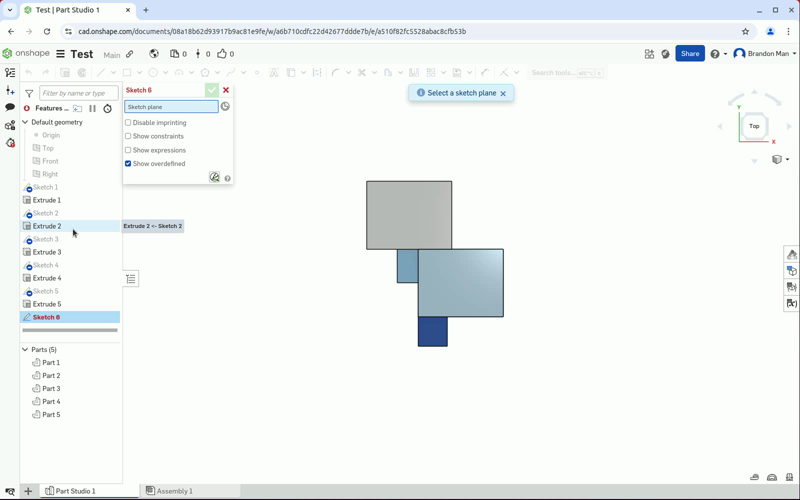
mouse_move(73, 150)
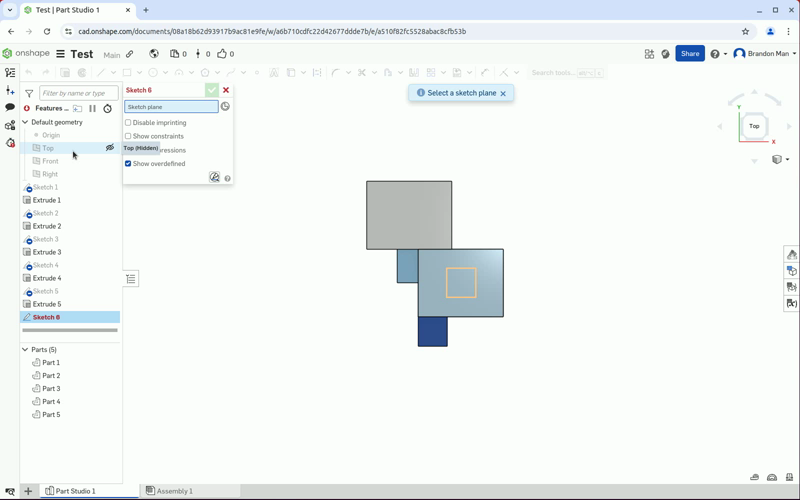
click(73, 150)
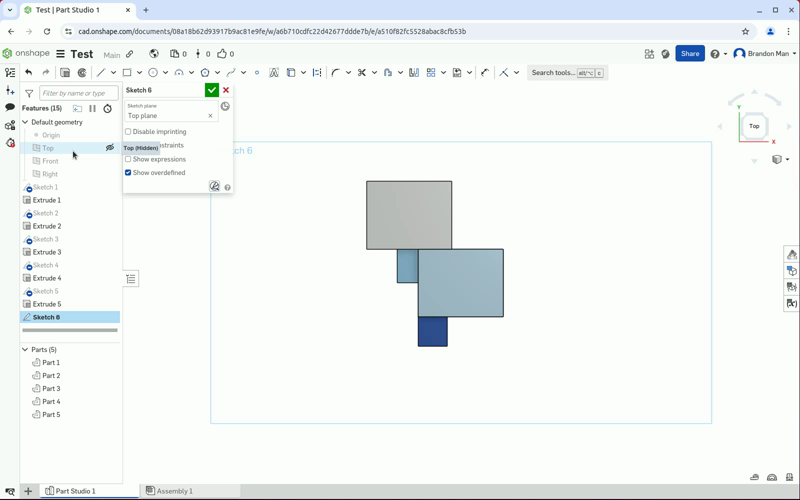
mouse_move(73, 352)
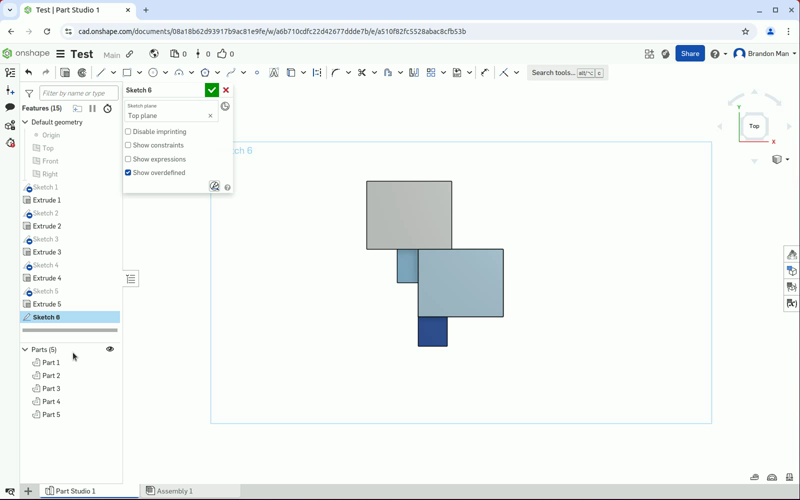
key(y)
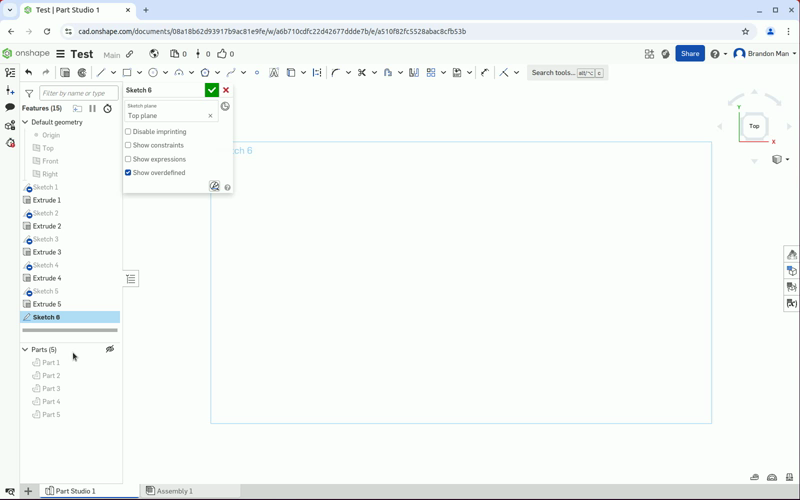
key(l)
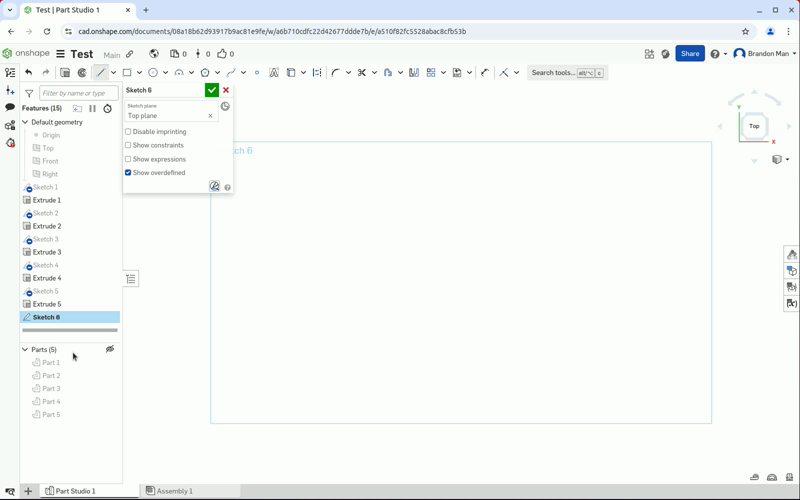
key_down(shift)
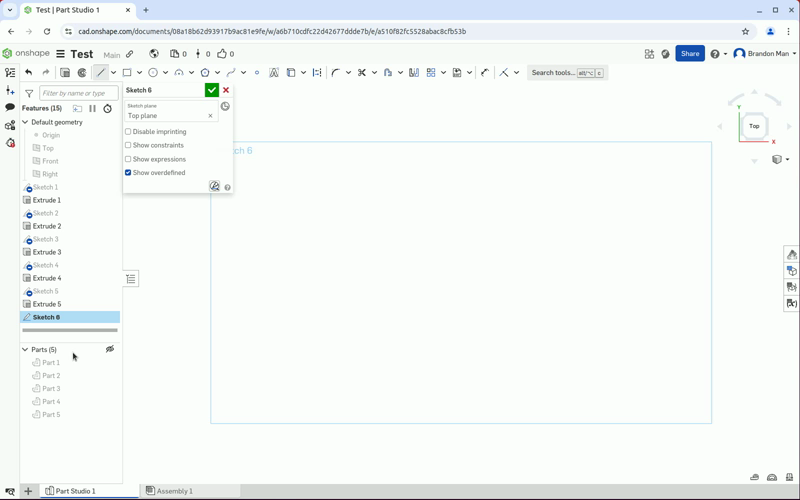
mouse_move(397, 282)
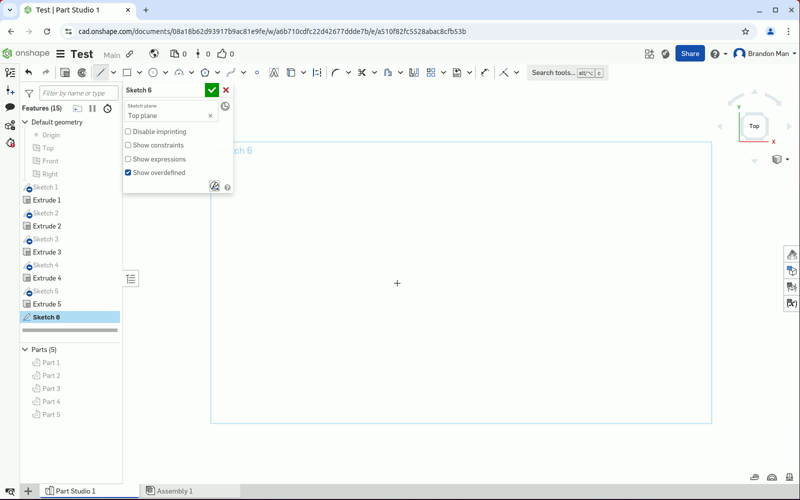
click(397, 282)
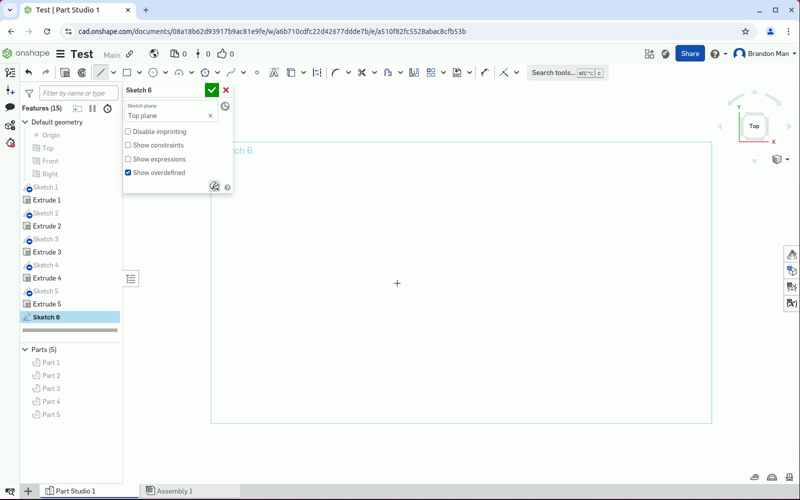
key_up(shift)
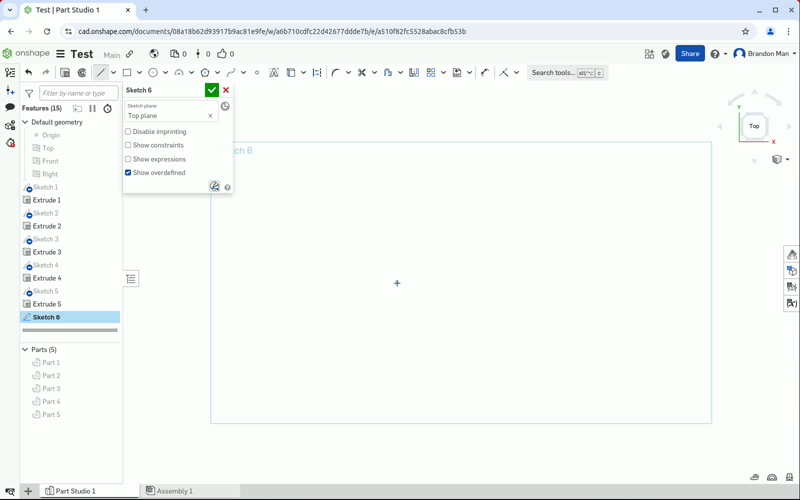
key_down(shift)
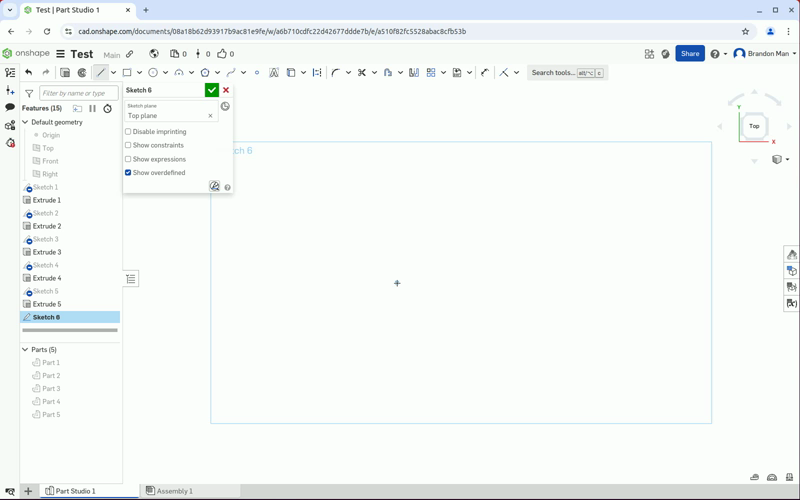
mouse_move(427, 282)
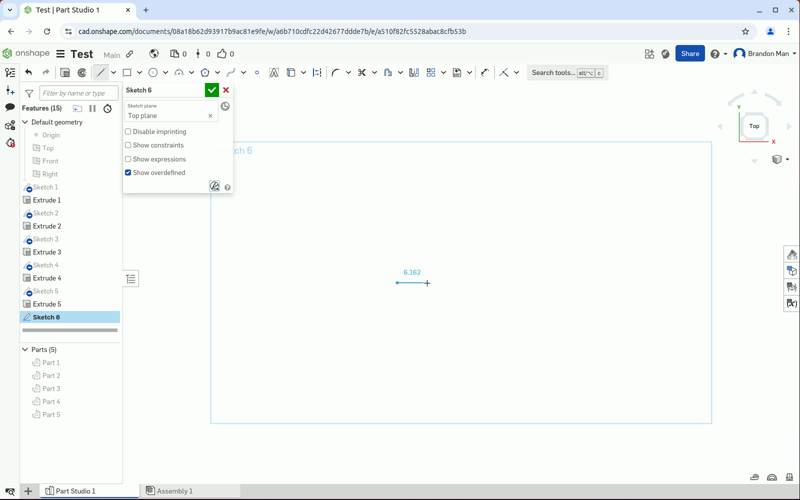
mouse_move(419, 282)
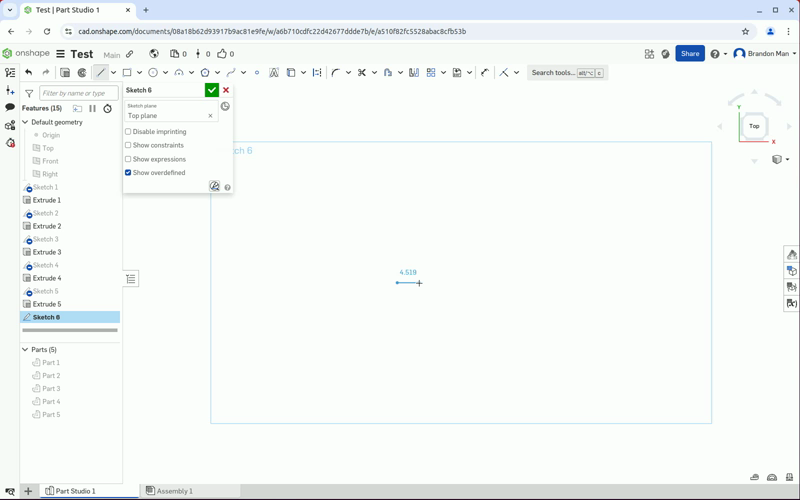
click(419, 282)
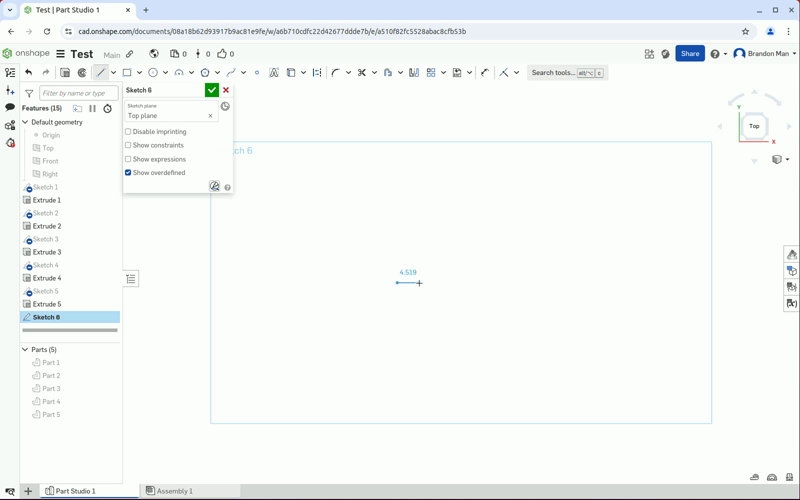
key_up(shift)
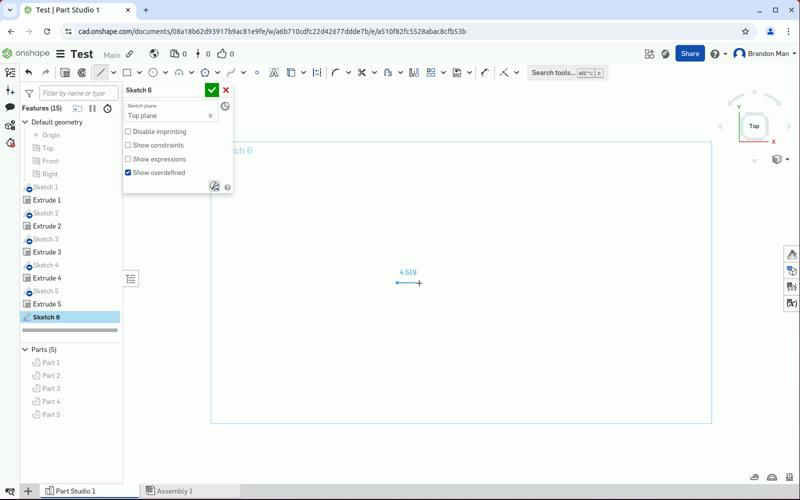
key_down(shift)
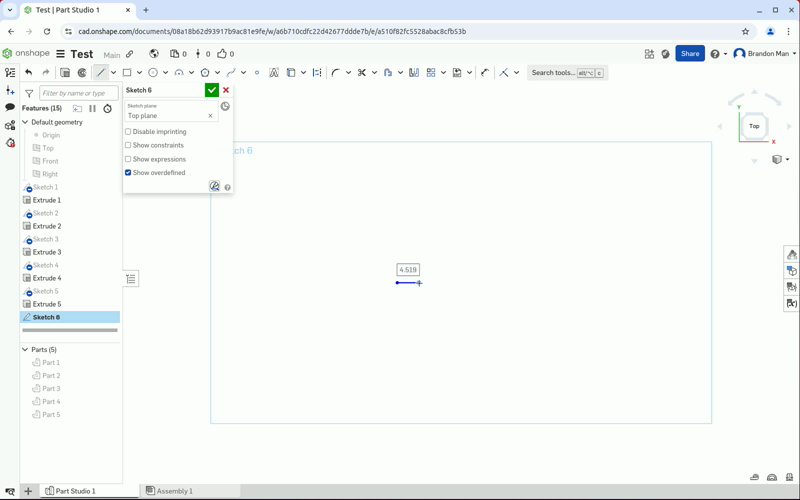
mouse_move(449, 282)
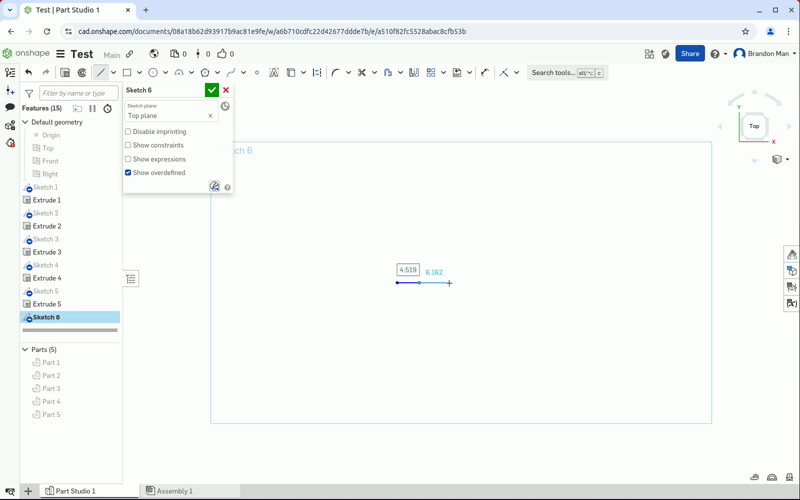
mouse_move(419, 248)
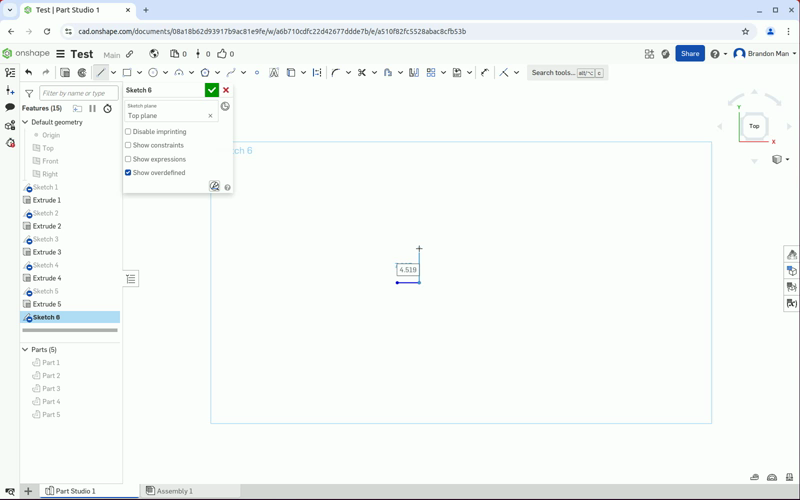
click(419, 248)
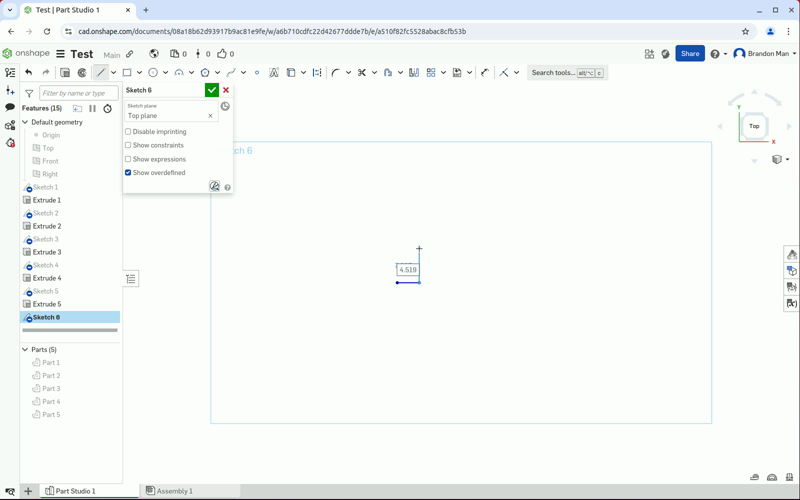
key_up(shift)
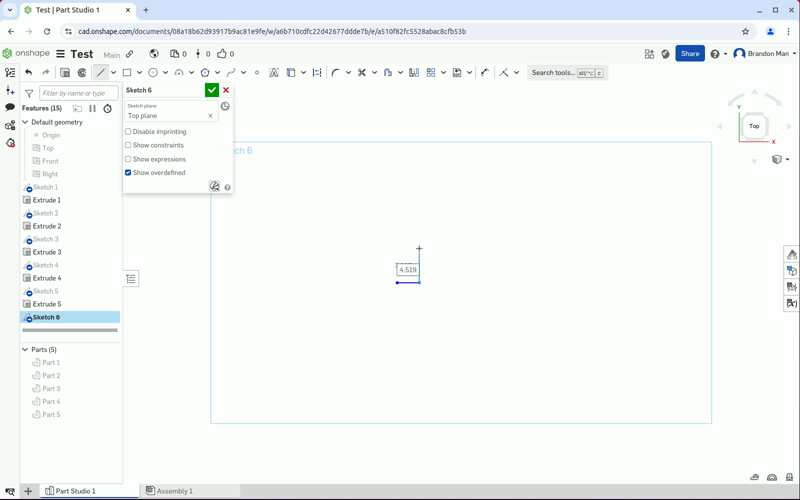
key_down(shift)
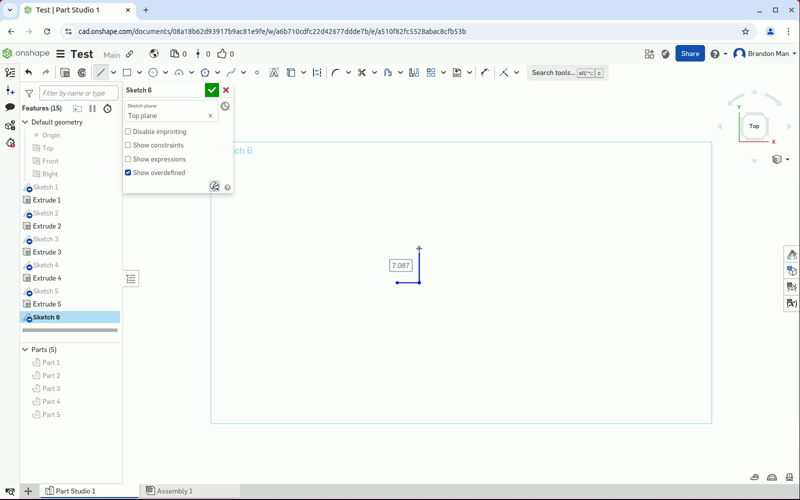
mouse_move(449, 248)
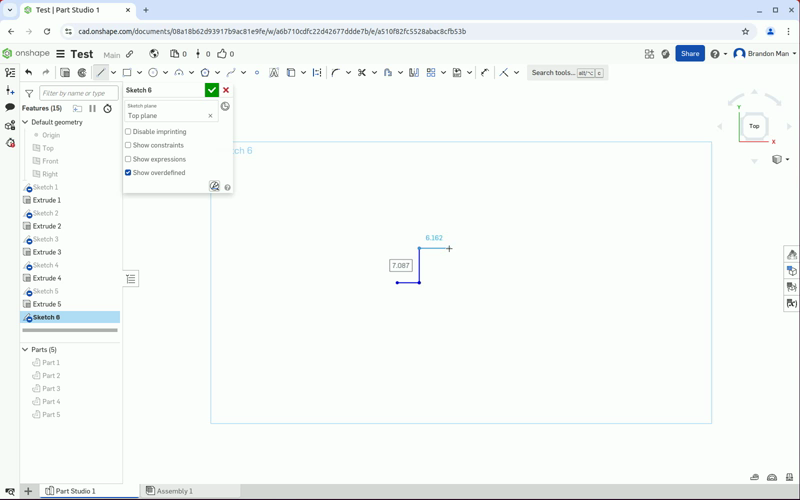
mouse_move(397, 248)
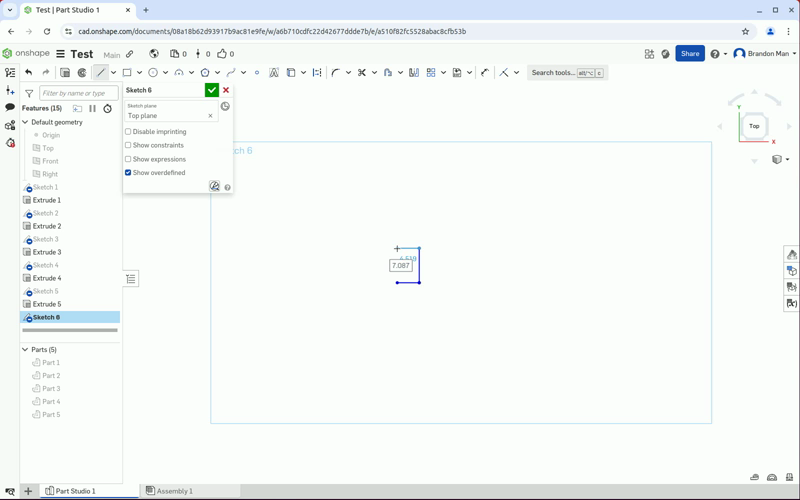
click(397, 248)
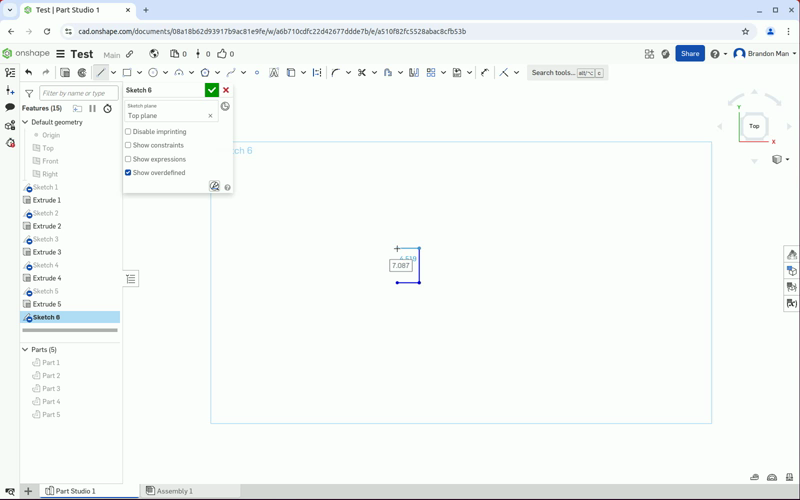
key_up(shift)
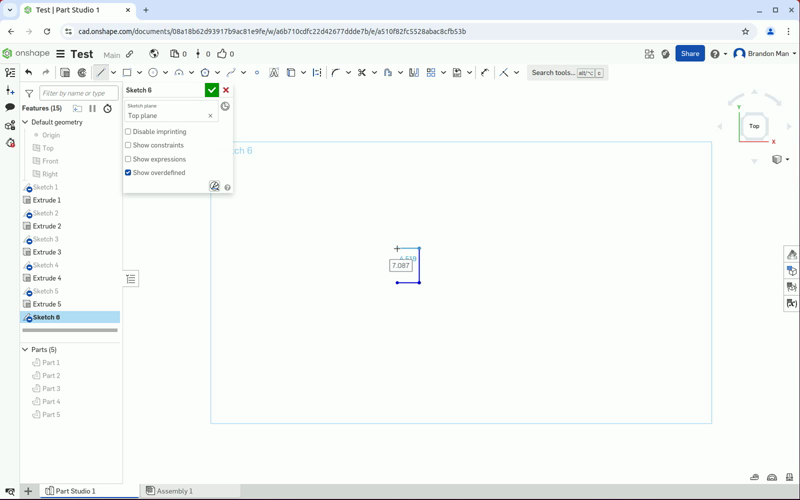
mouse_move(427, 248)
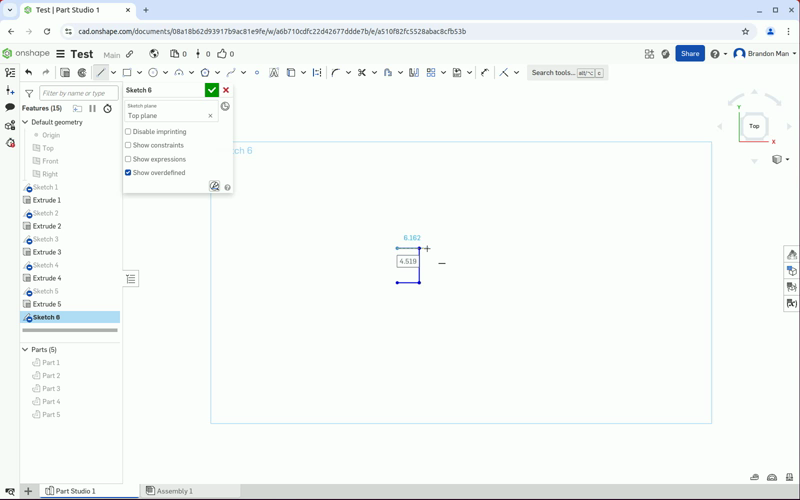
key_down(shift)
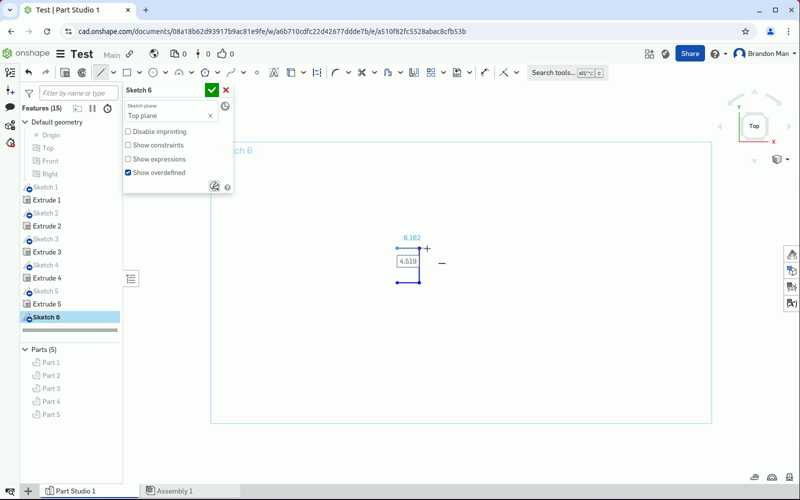
mouse_move(397, 282)
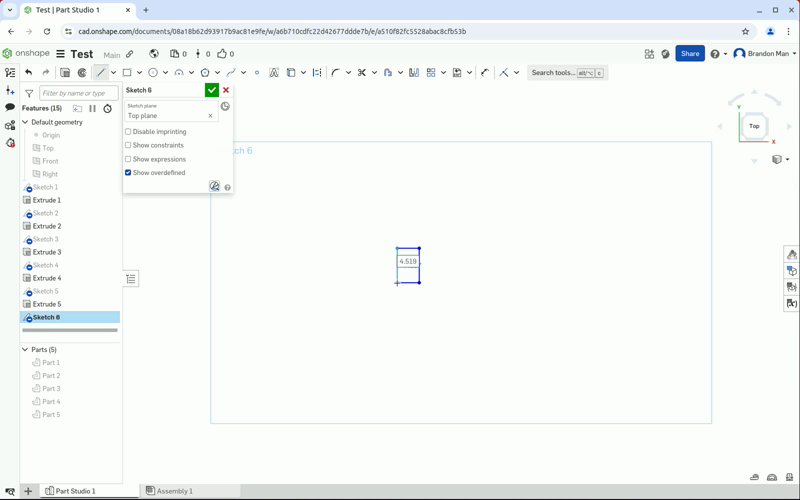
key_up(shift)
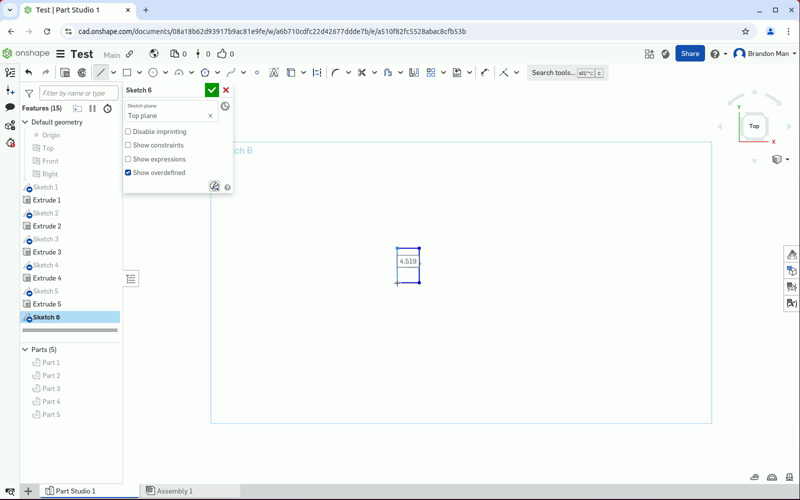
click(397, 282)
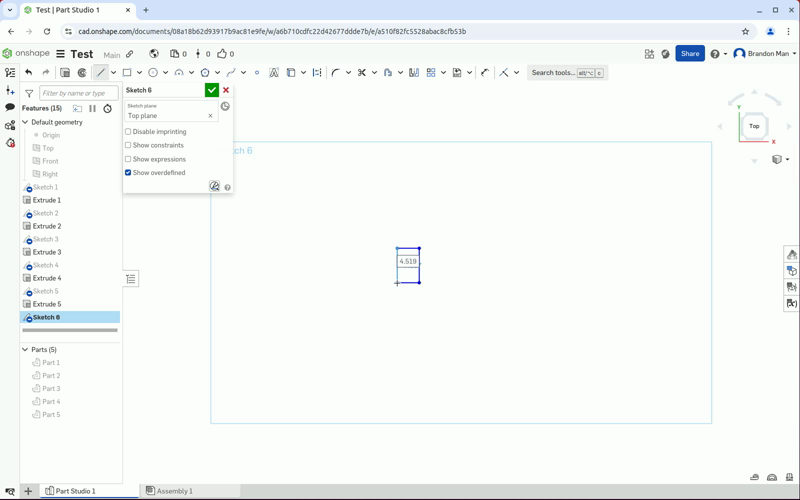
key(esc)
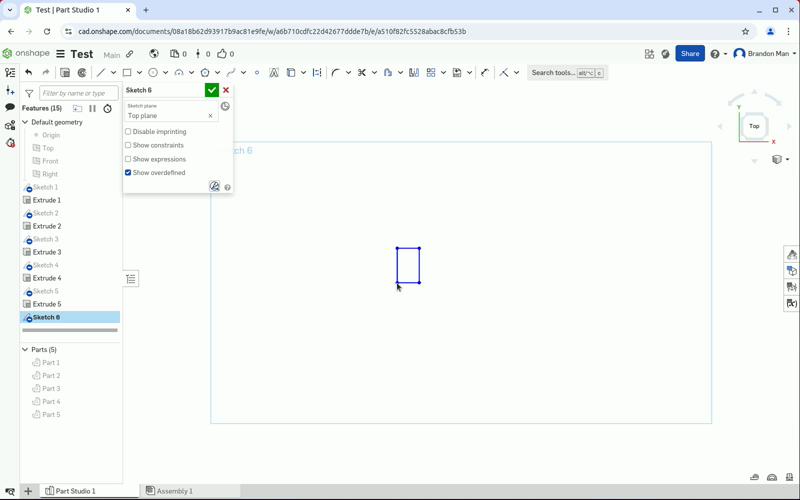
mouse_move(415, 281)
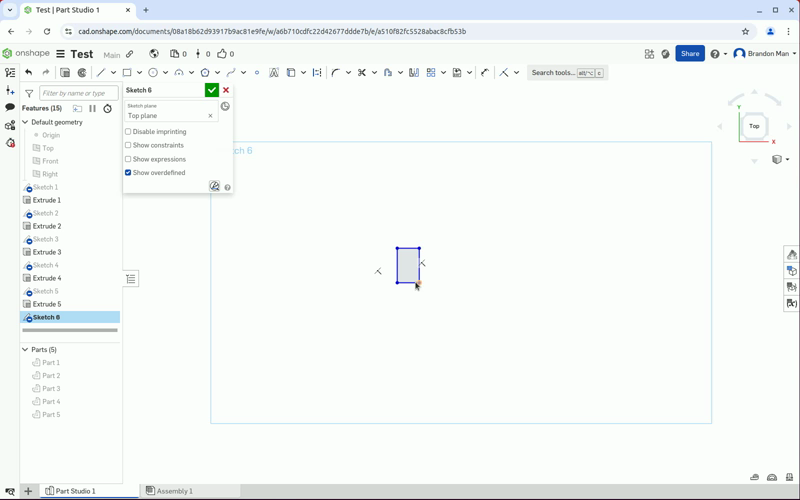
scroll(6)
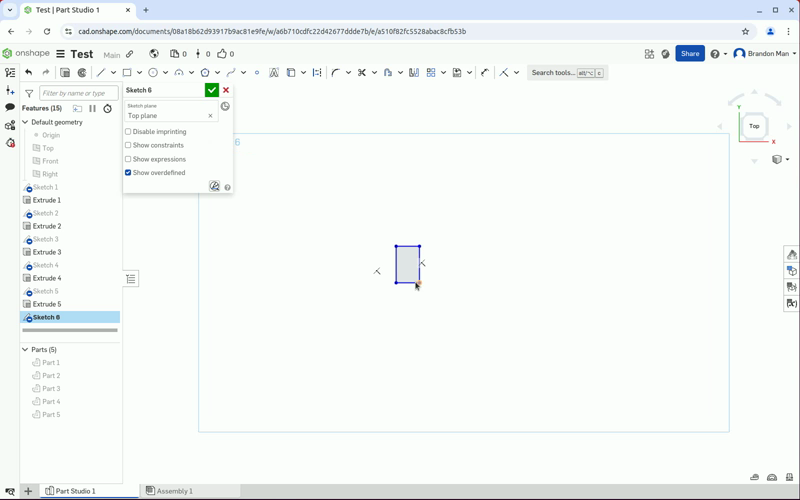
scroll(6)
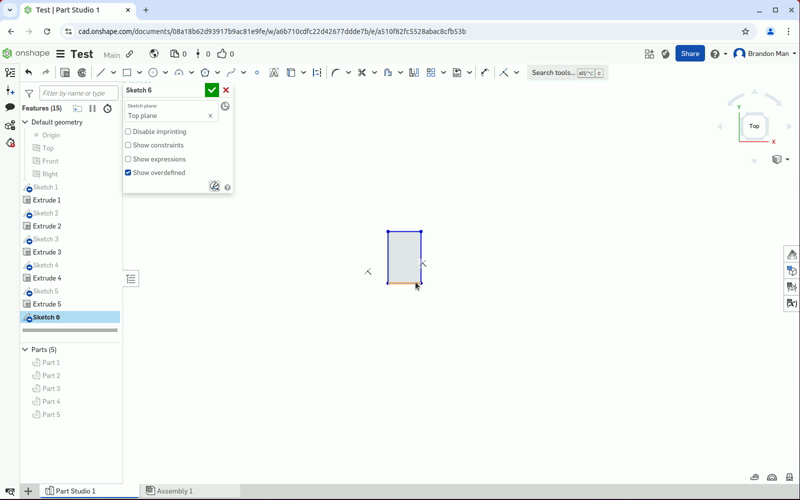
scroll(6)
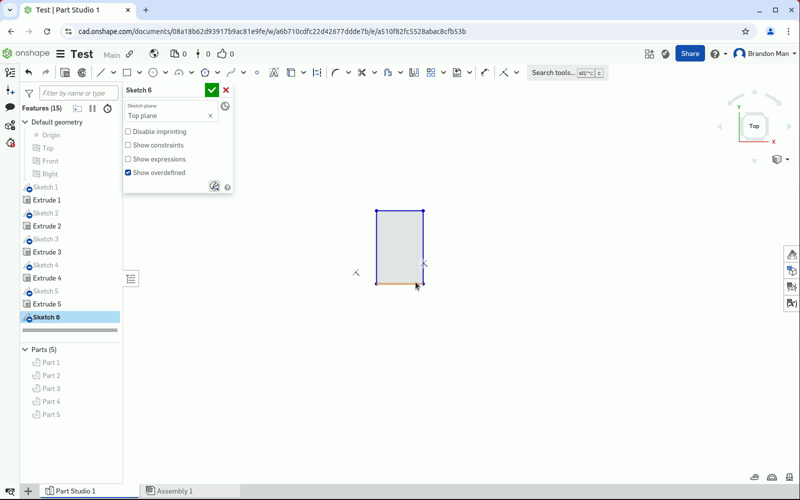
scroll(6)
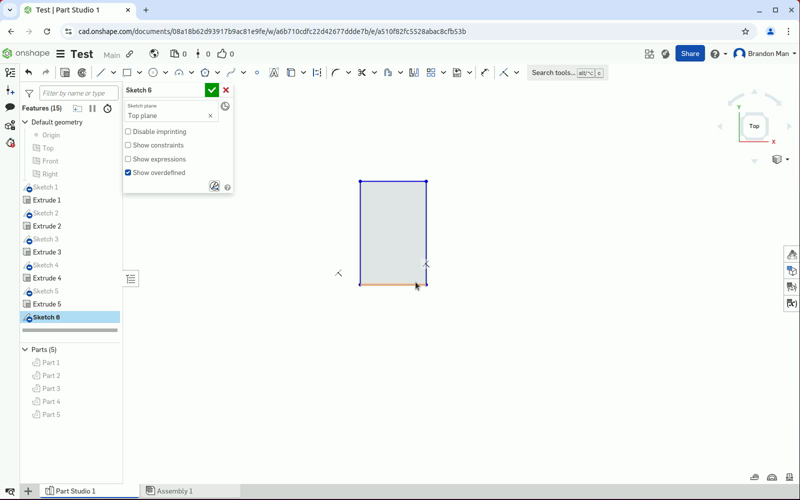
scroll(6)
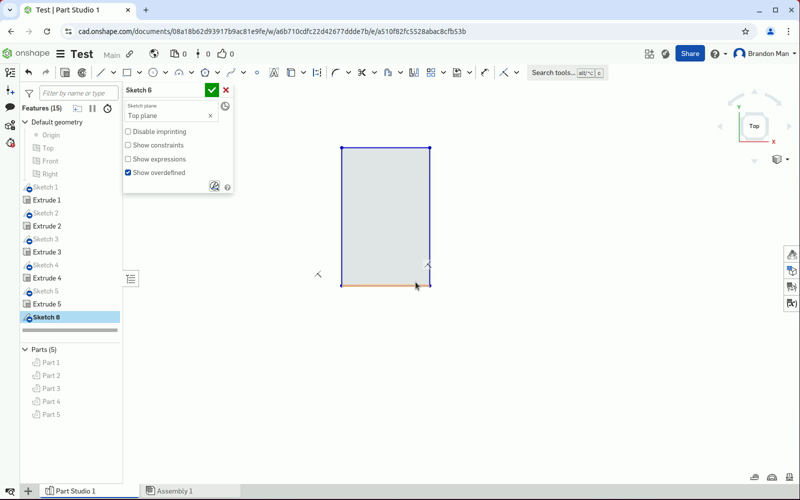
scroll(6)
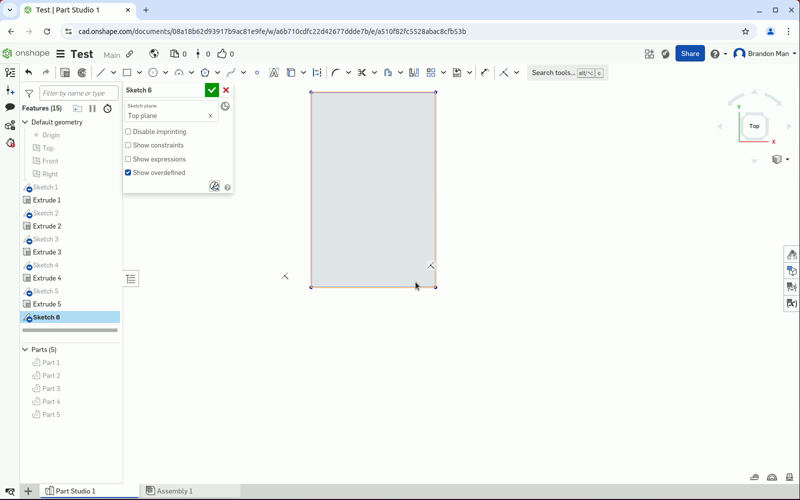
scroll(6)
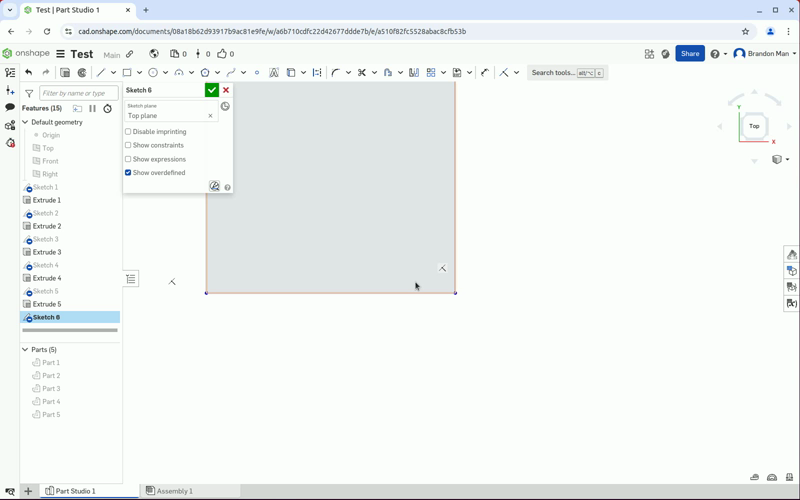
click(415, 281)
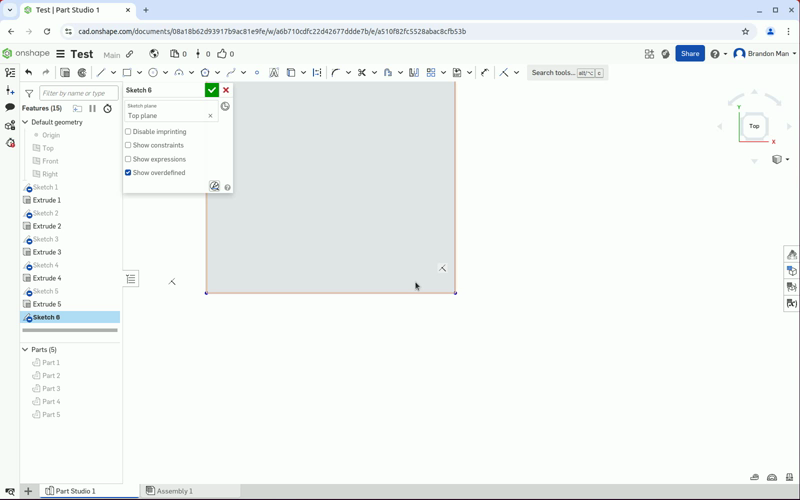
scroll(-6)
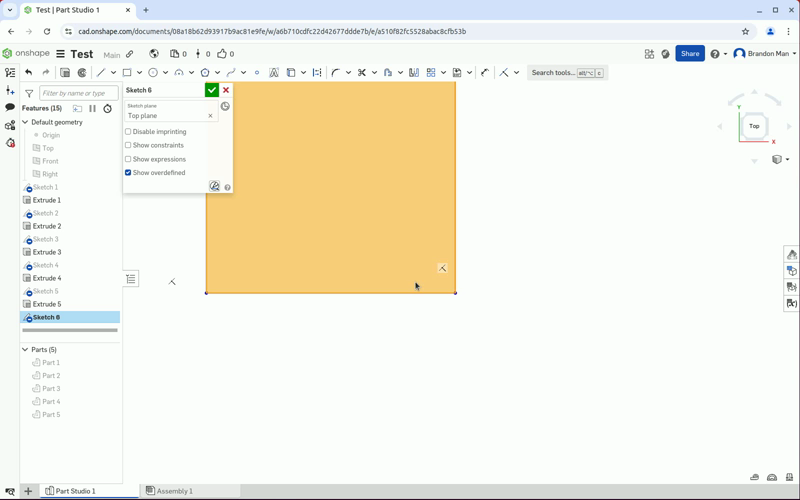
scroll(-6)
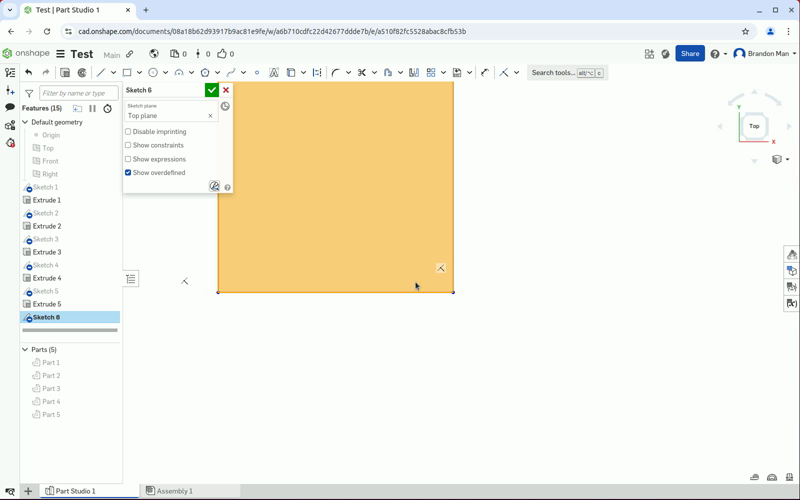
scroll(-6)
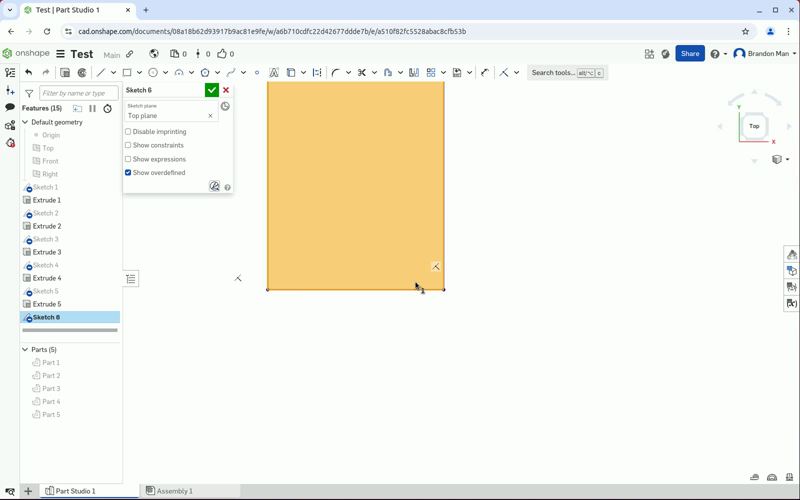
scroll(-6)
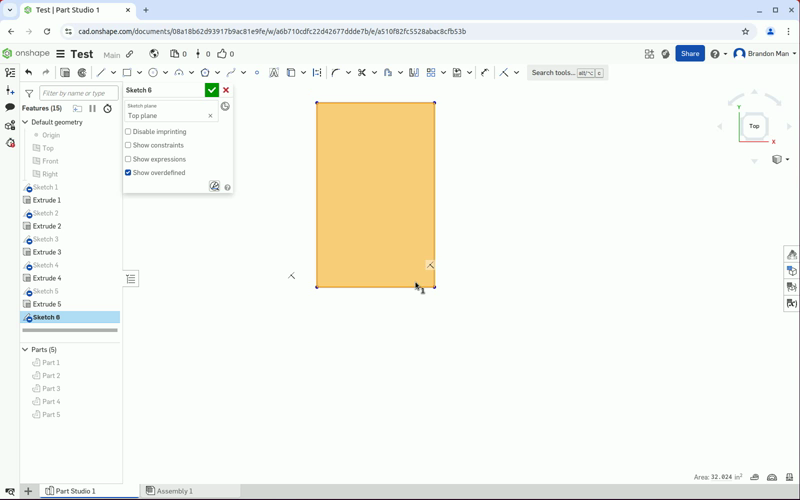
scroll(-6)
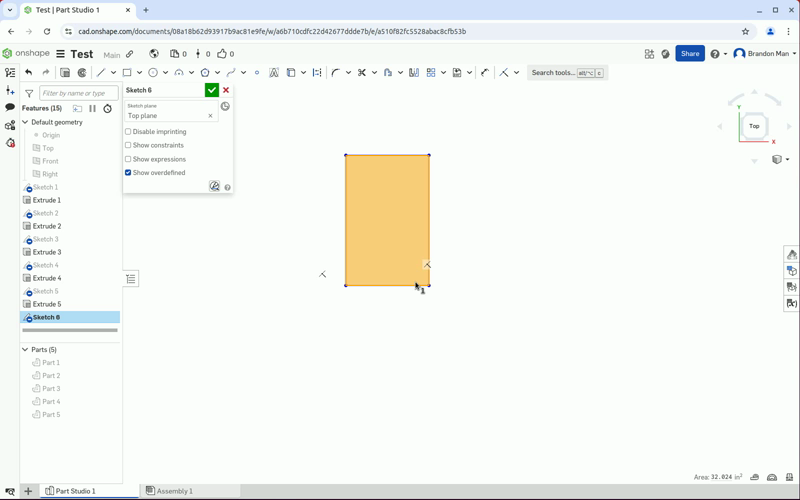
scroll(-6)
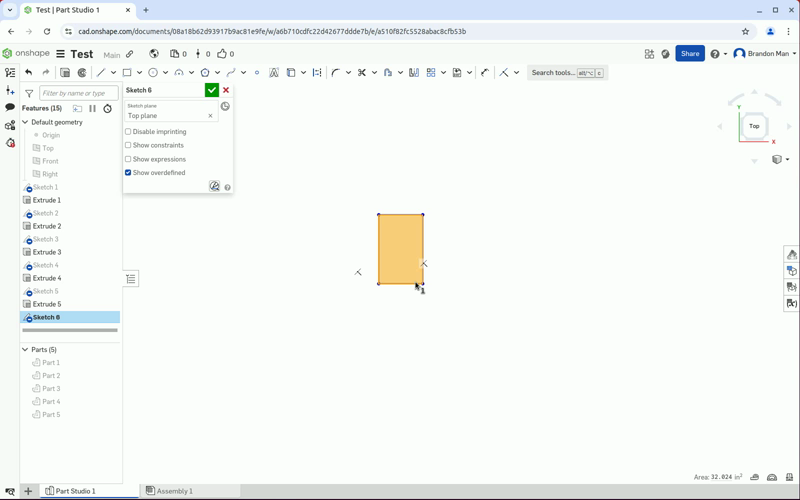
scroll(-6)
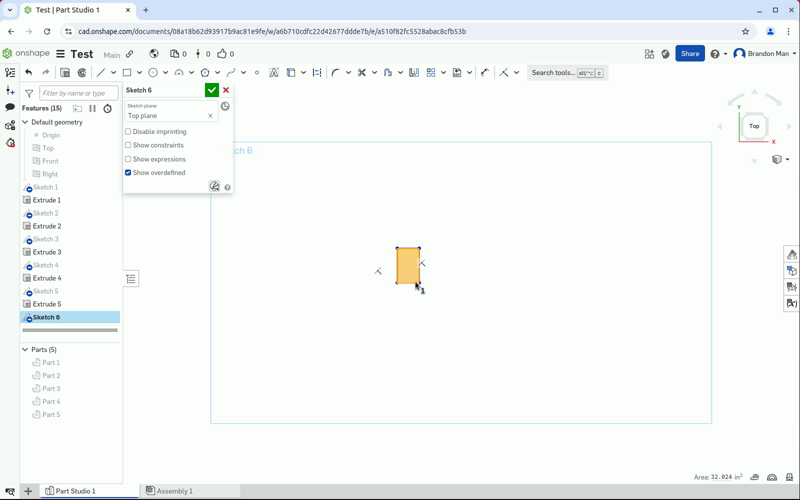
mouse_move(73, 352)
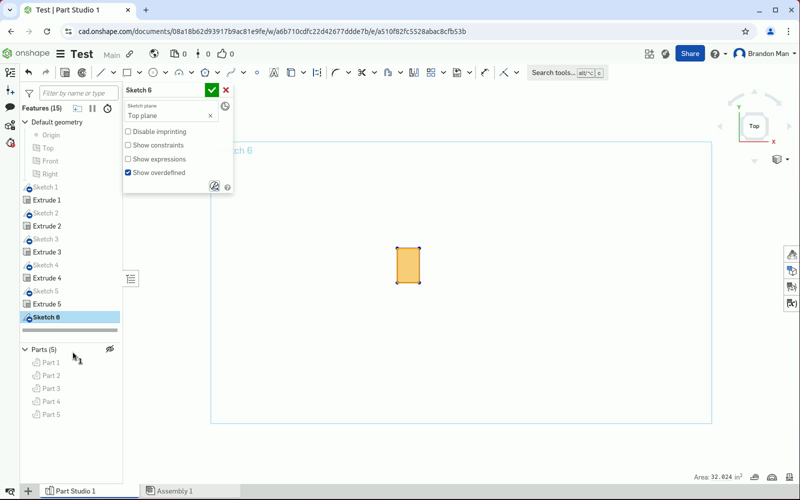
key(shift+y)
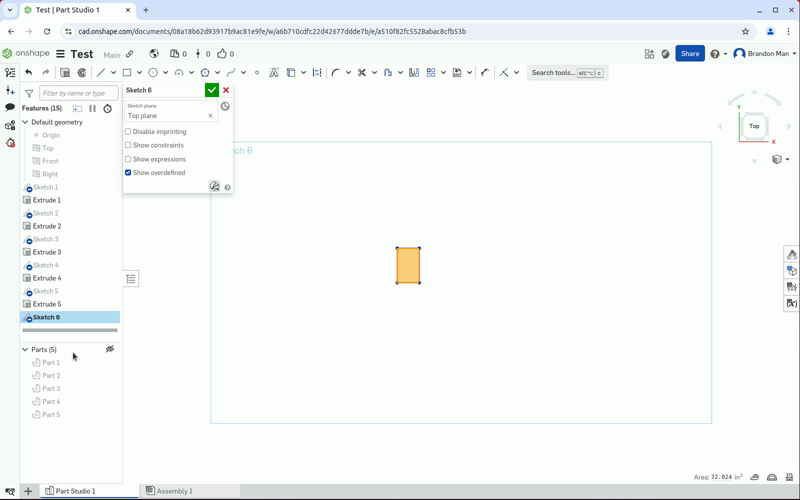
key(shift+e)
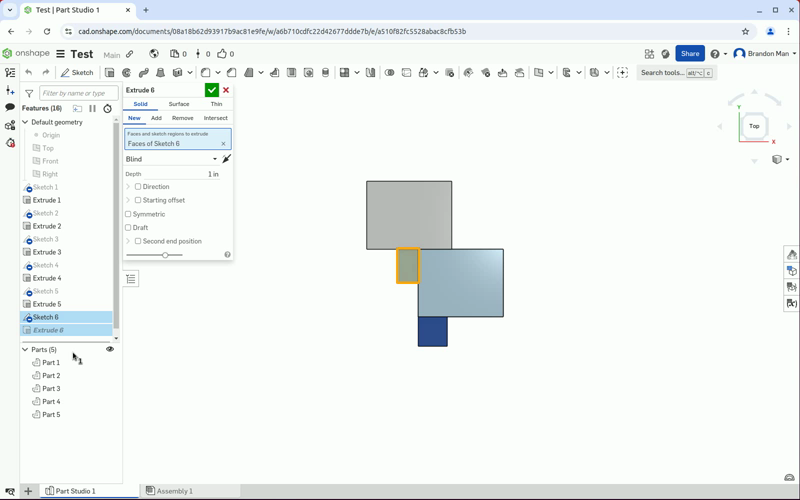
mouse_move(143, 106)
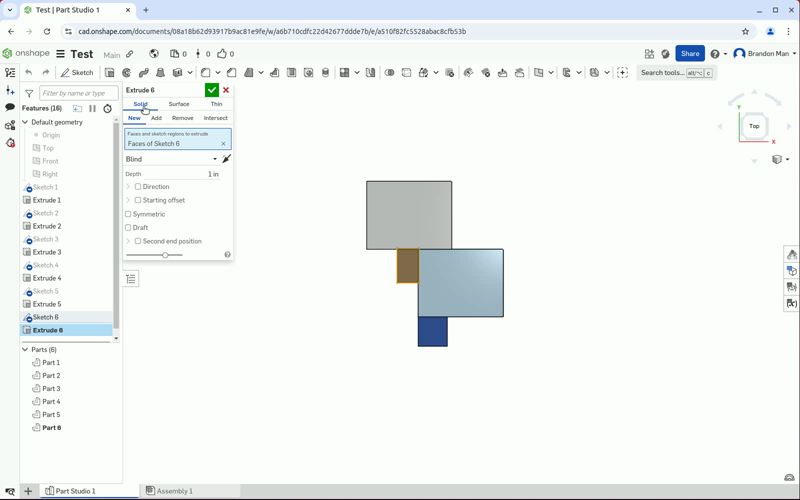
click(143, 106)
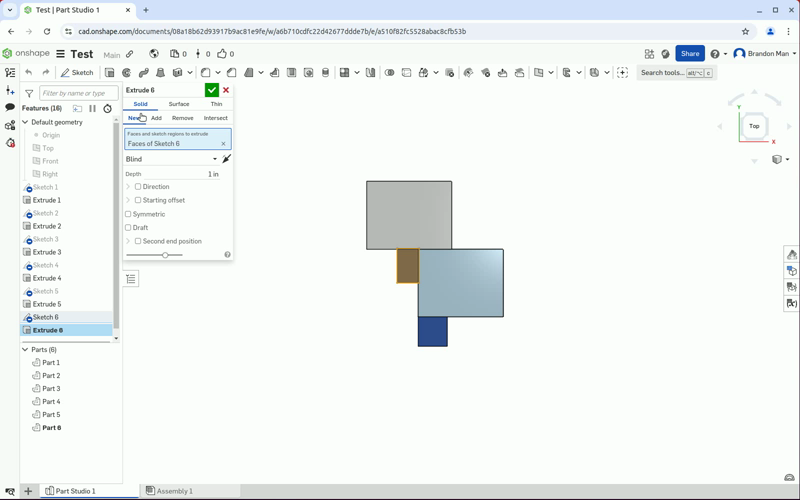
mouse_move(137, 120)
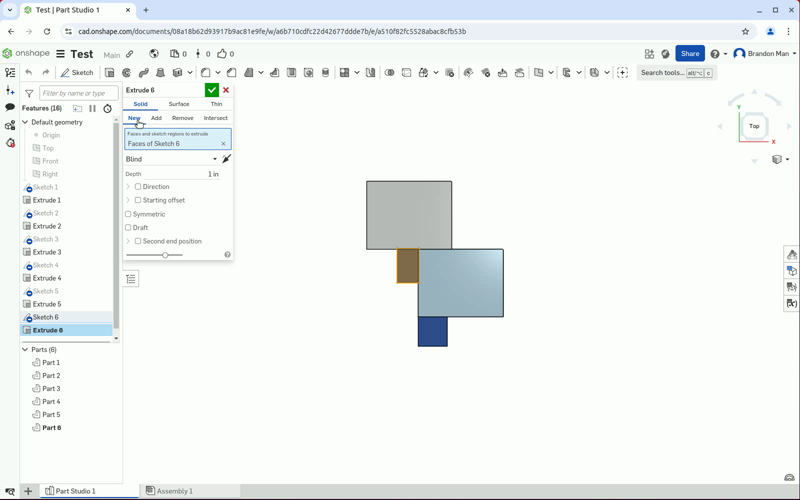
click(137, 120)
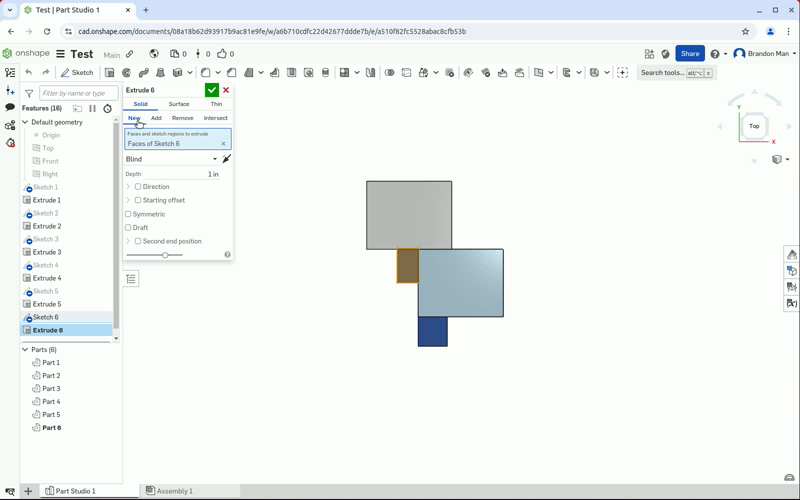
key(tab, 4)
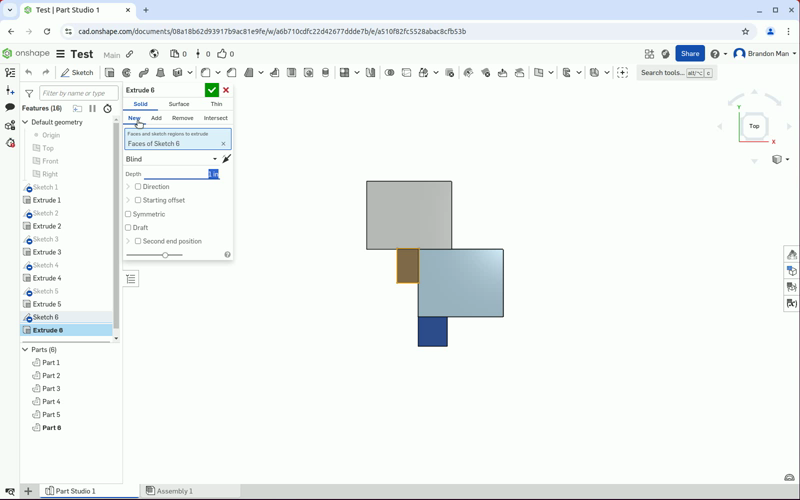
text(4.333)
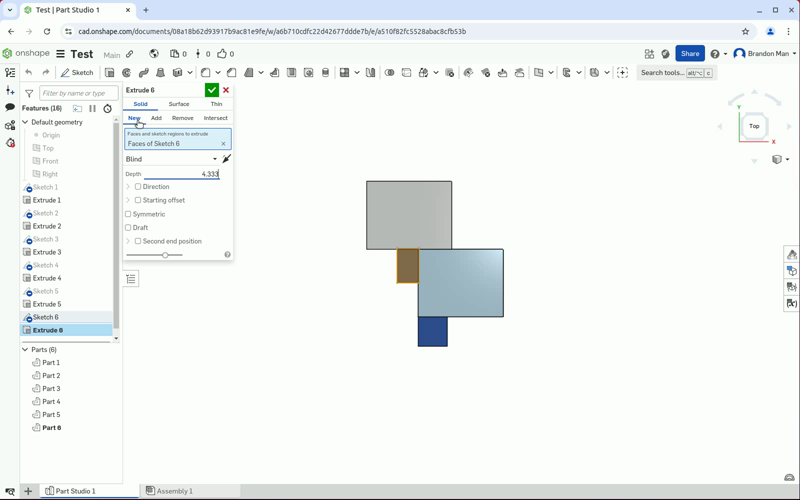
key(enter)
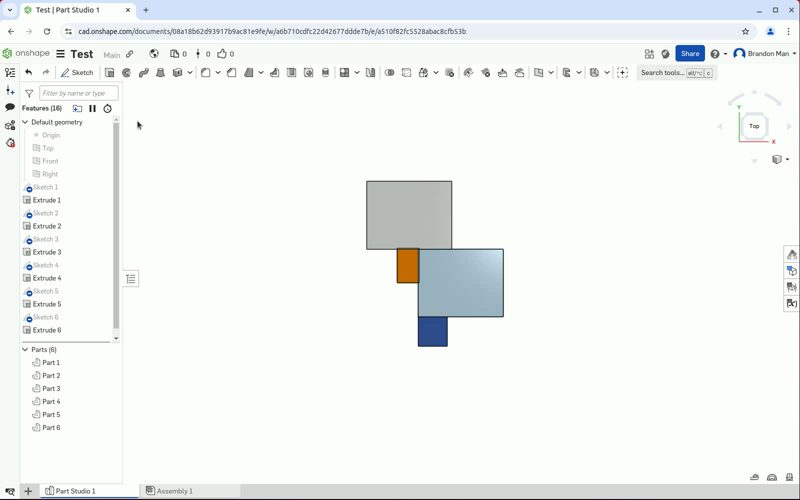
key(shift+h)
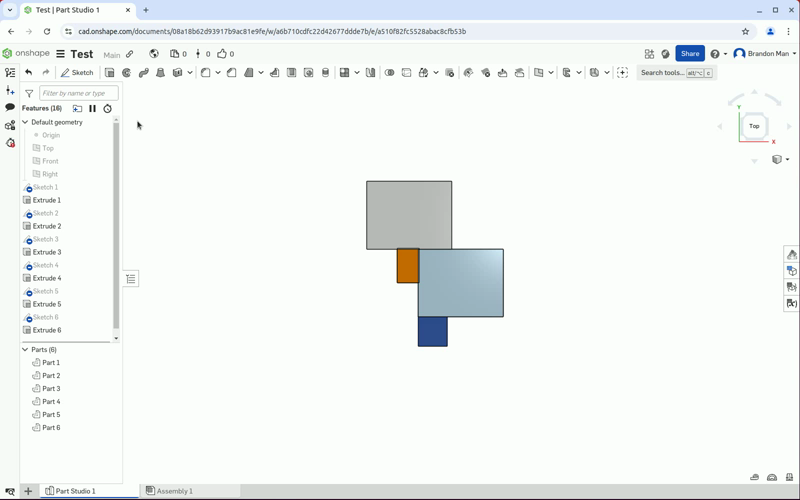
key(shift+h)
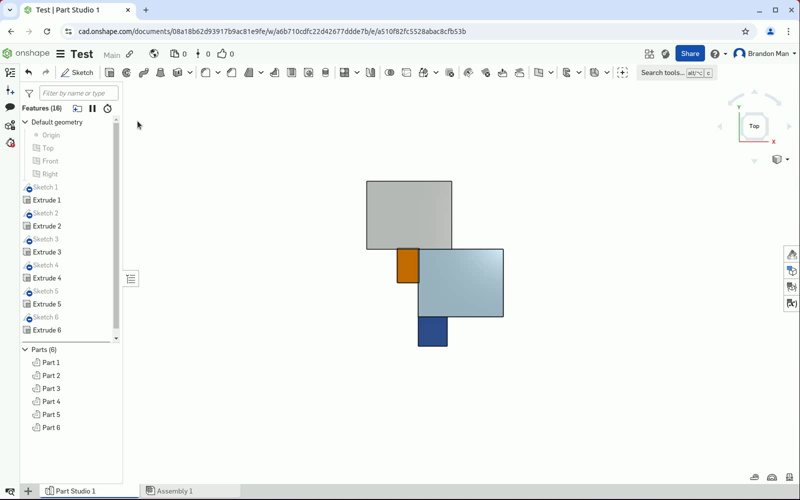
mouse_move(69, 189)
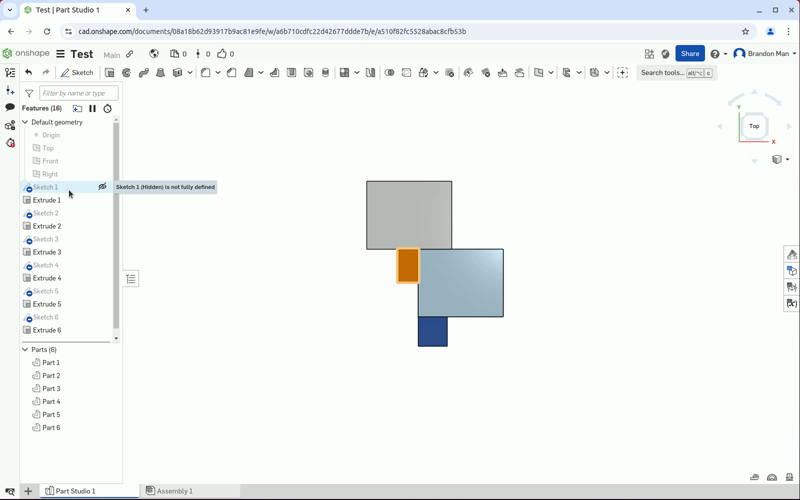
click(69, 189)
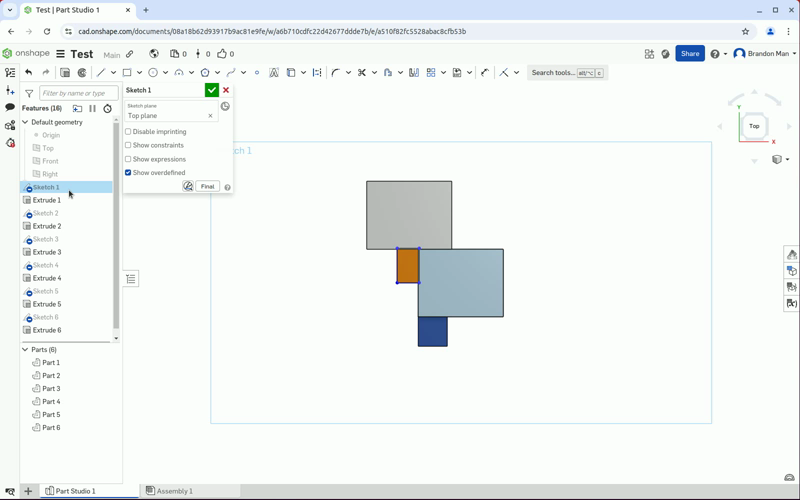
mouse_move(229, 92)
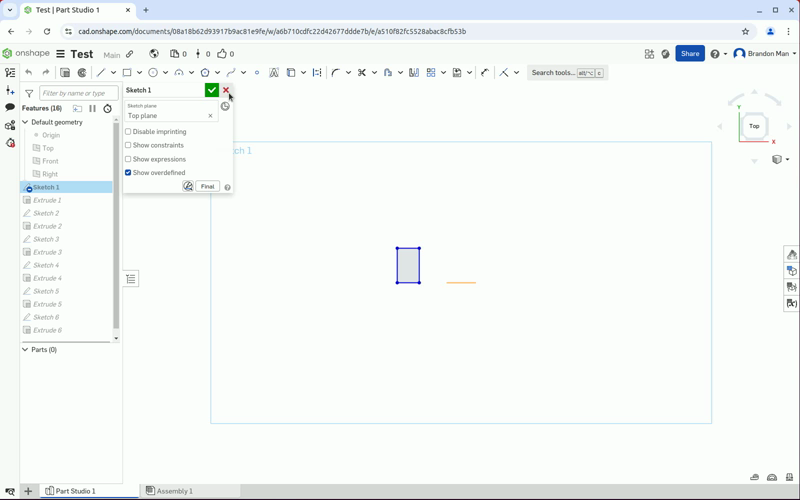
click(229, 92)
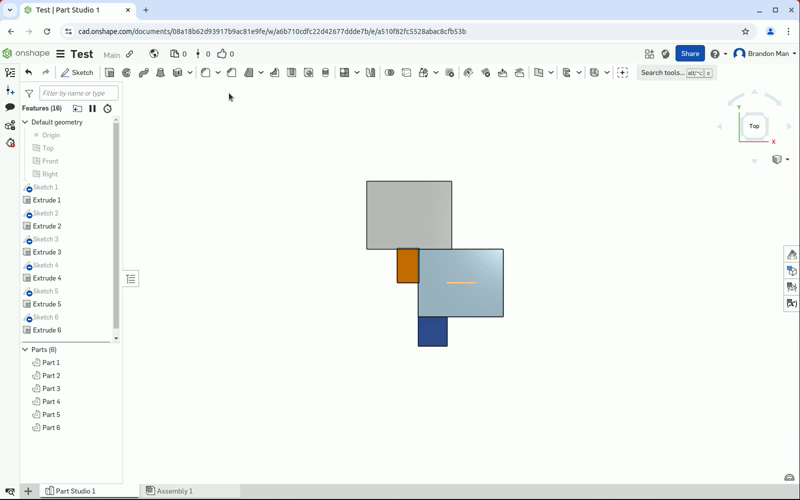
mouse_move(73, 352)
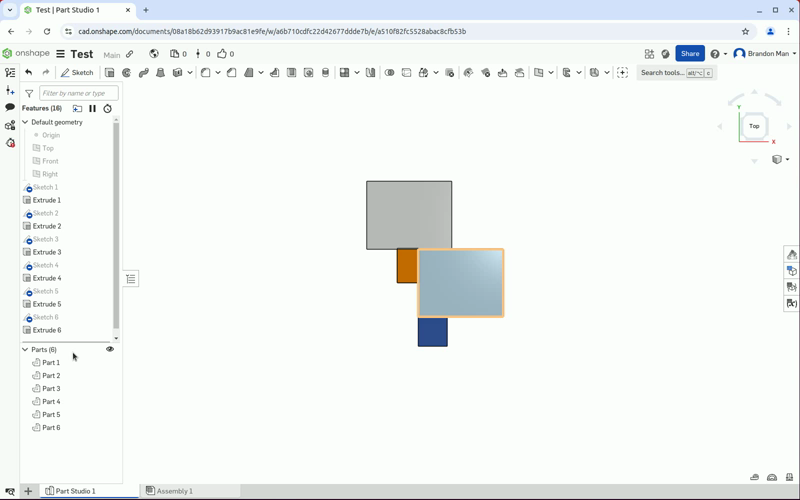
key(y)
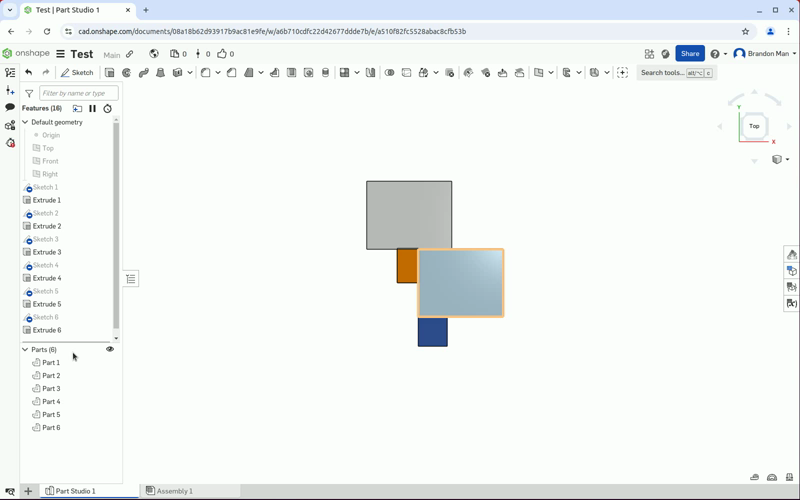
key(shift+p)
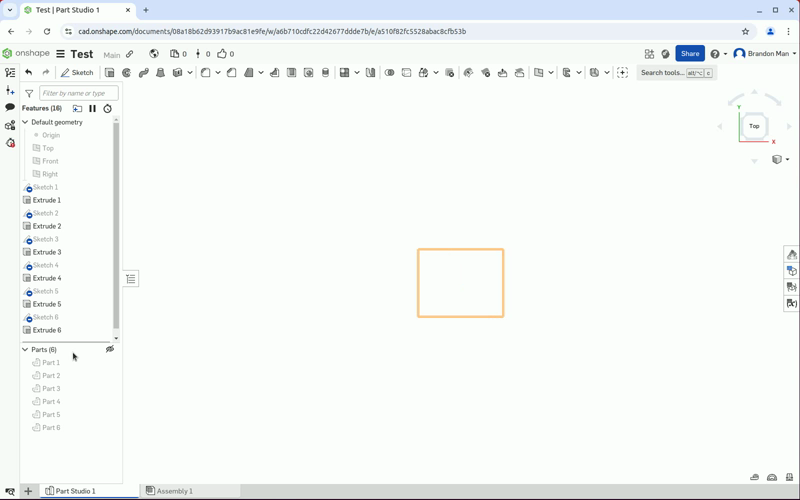
key(space)
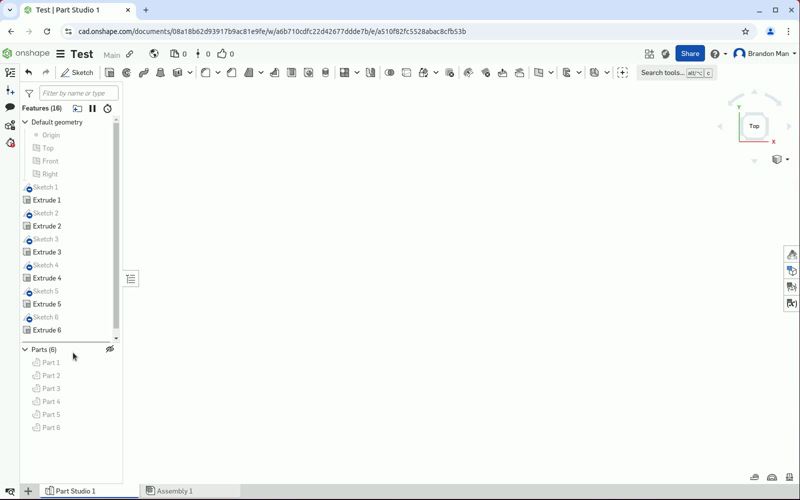
key_down(shift)
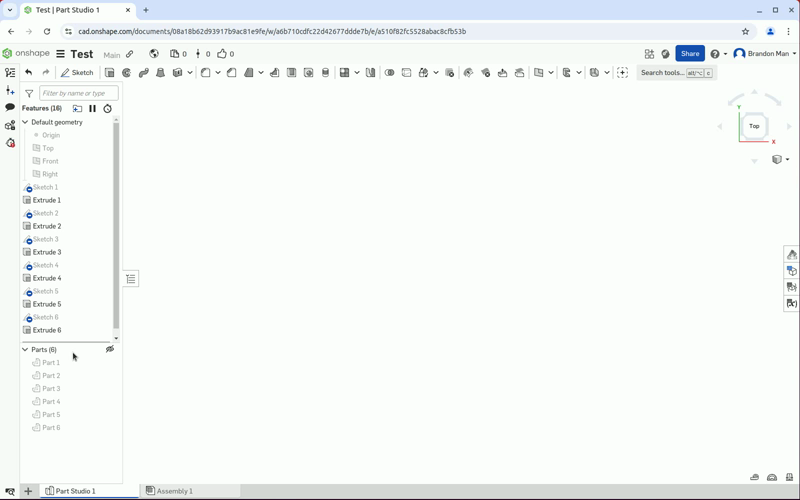
key(up)
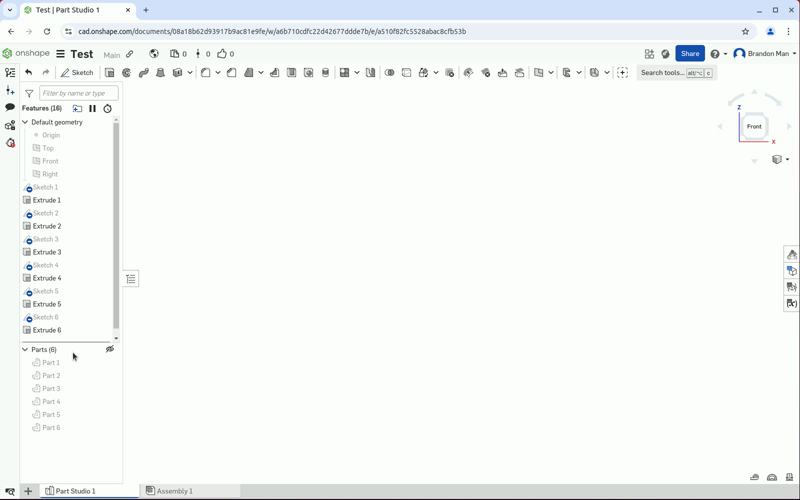
key_up(shift)
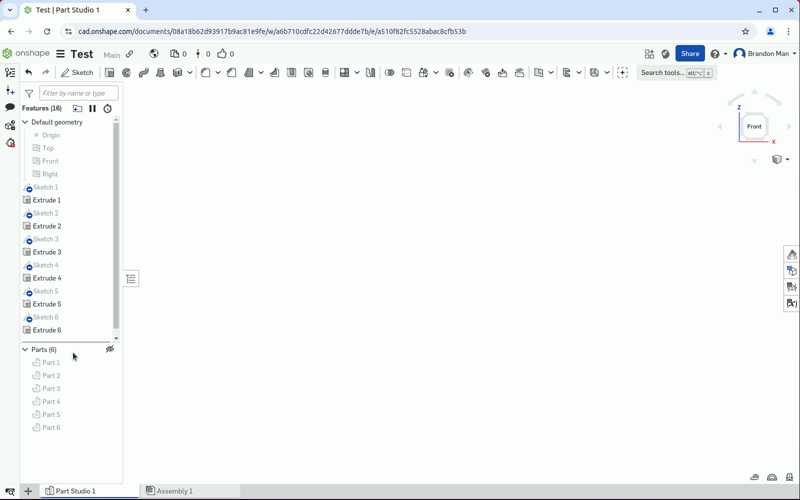
key(space)
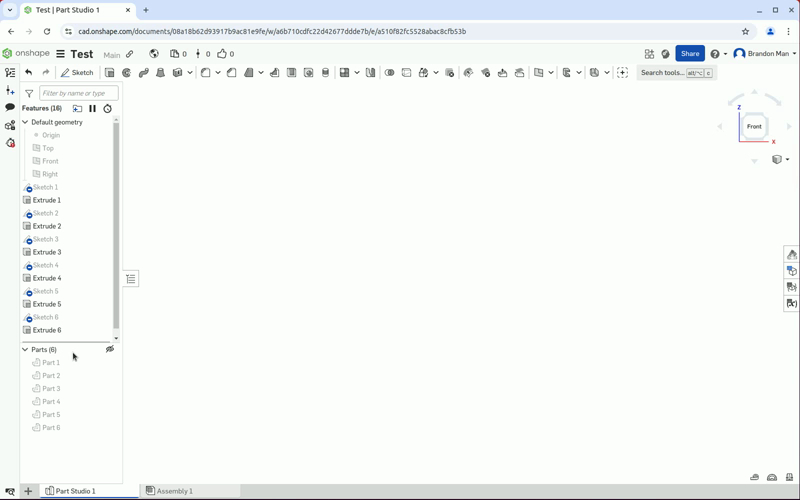
key_down(shift)
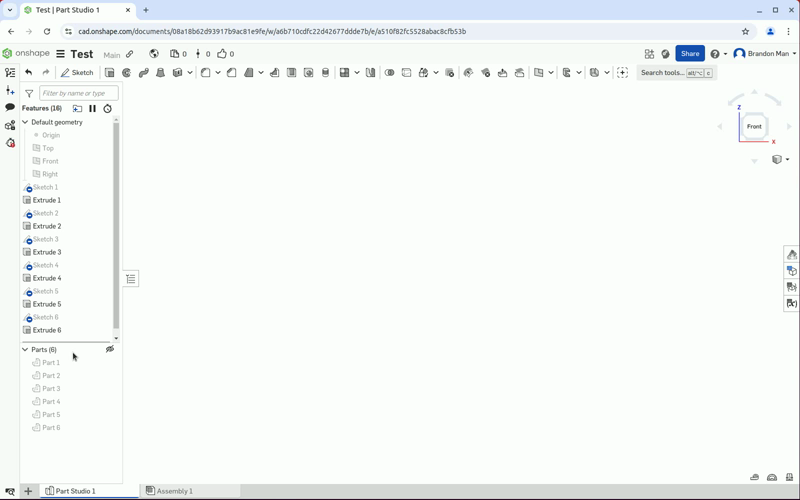
key(left)
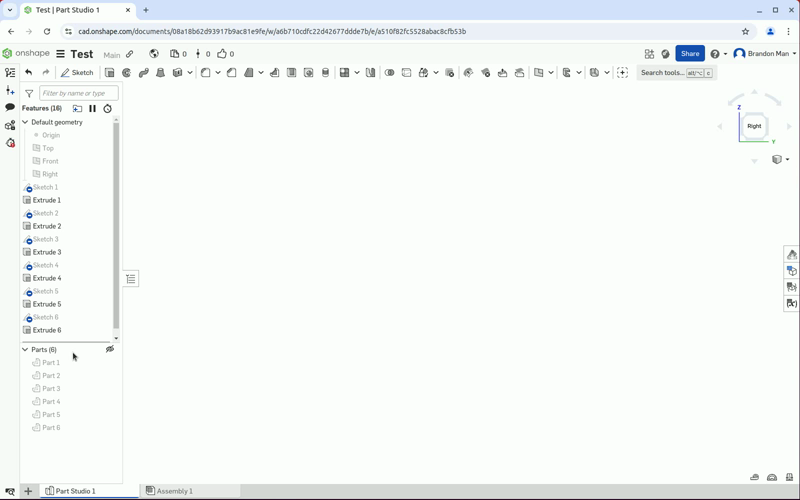
key_up(shift)
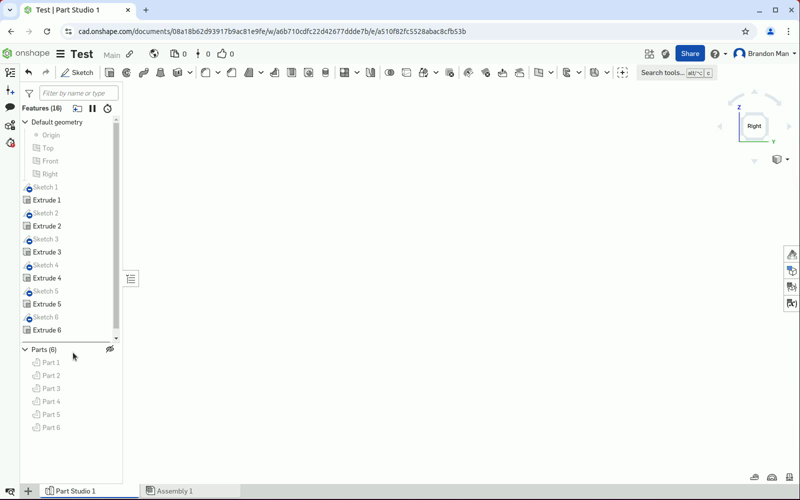
mouse_move(73, 352)
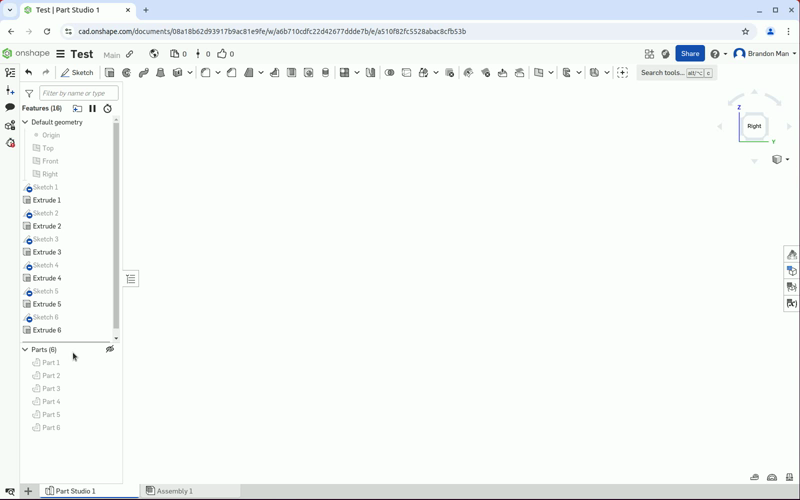
key(shift+y)
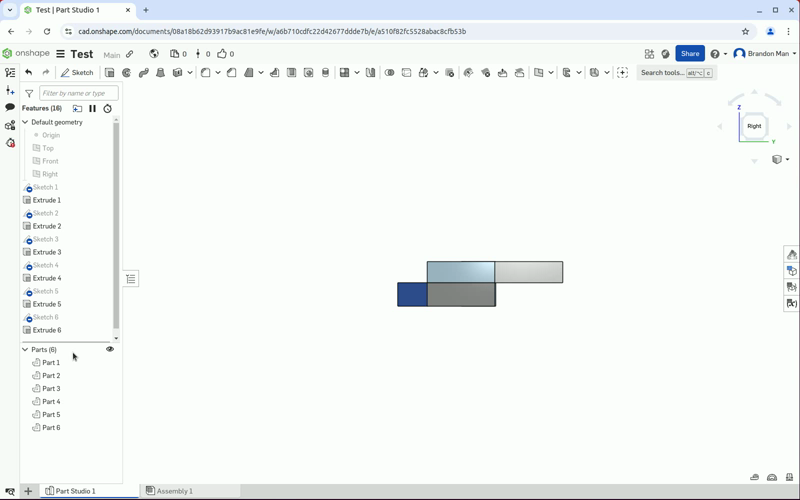
mouse_move(541, 75)
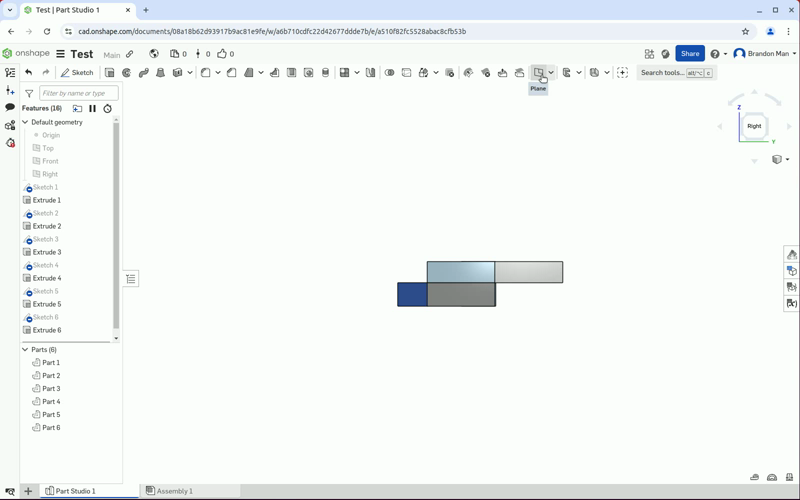
click(541, 75)
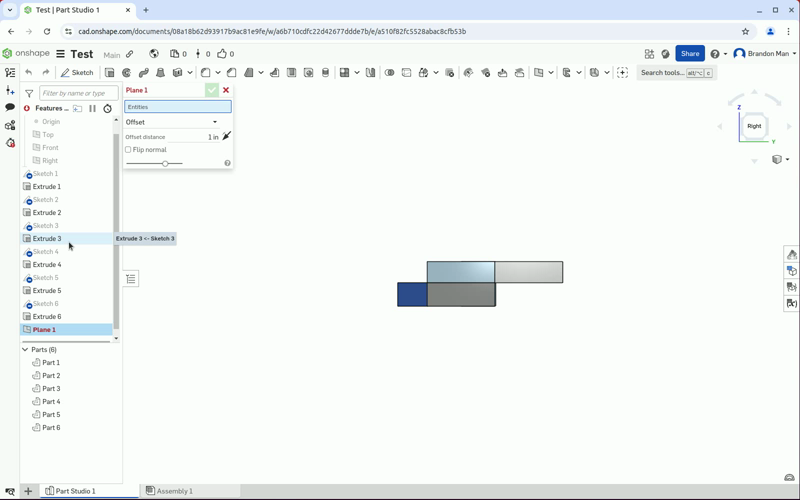
scroll(3)
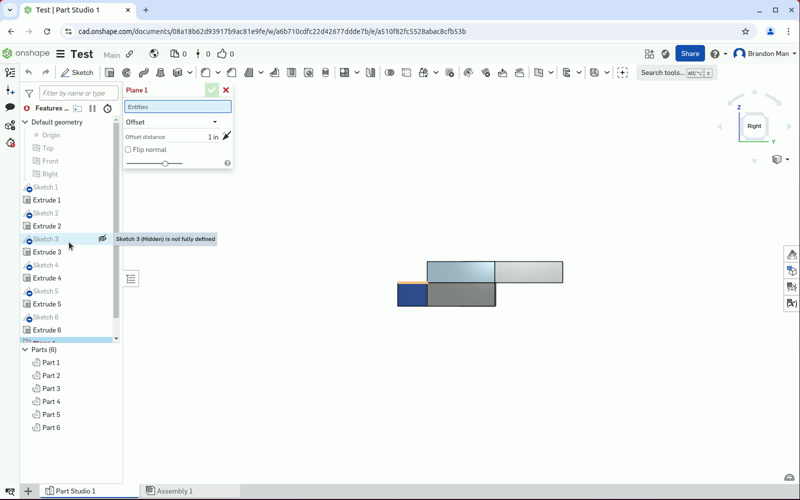
mouse_move(69, 176)
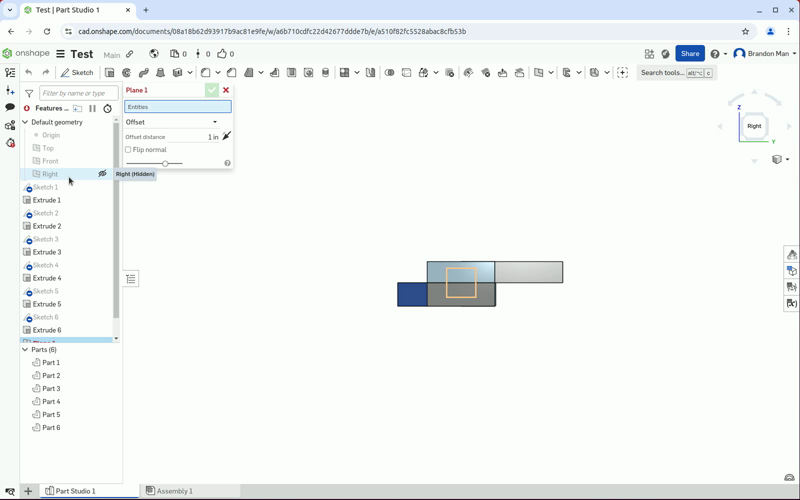
click(69, 176)
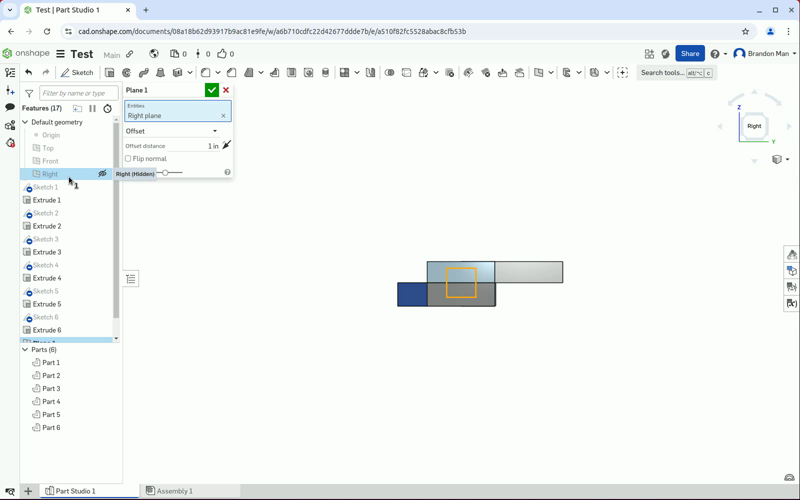
key(tab, 2)
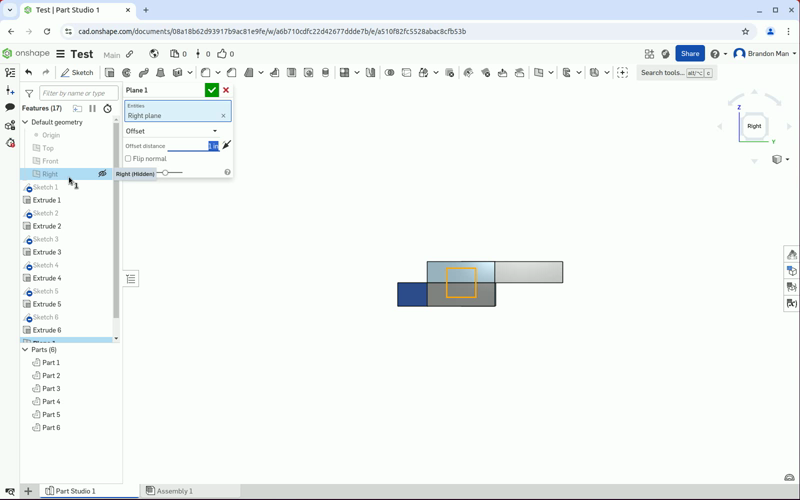
text(8.658)
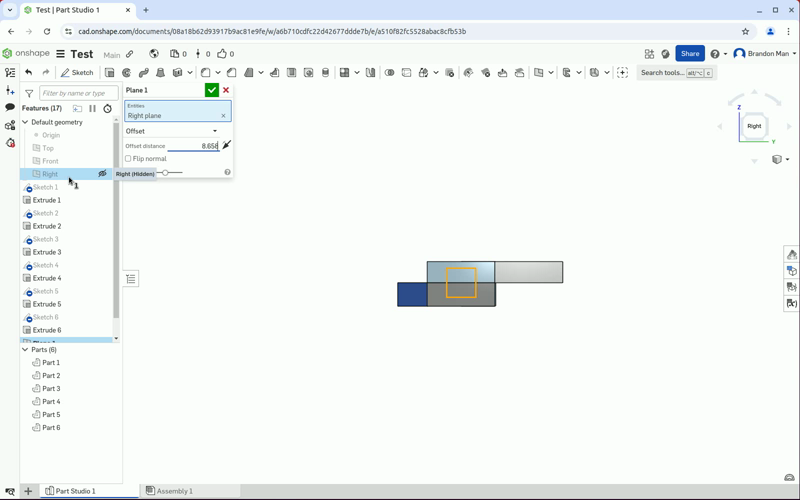
key(enter, 2)
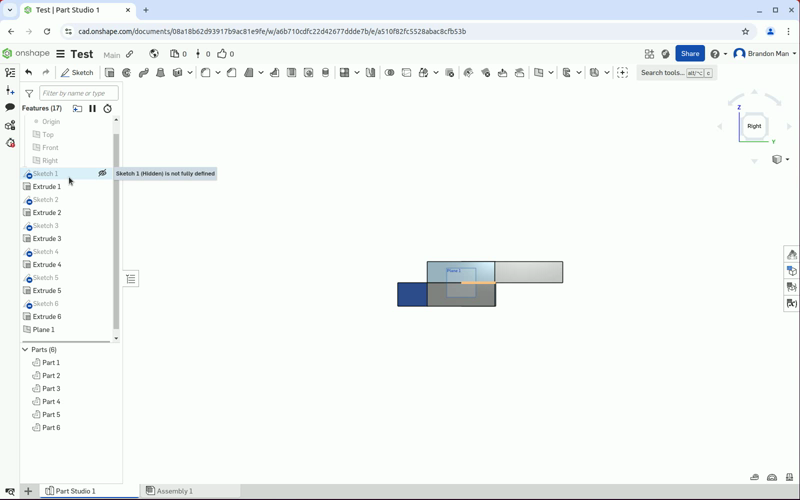
key(shift+s)
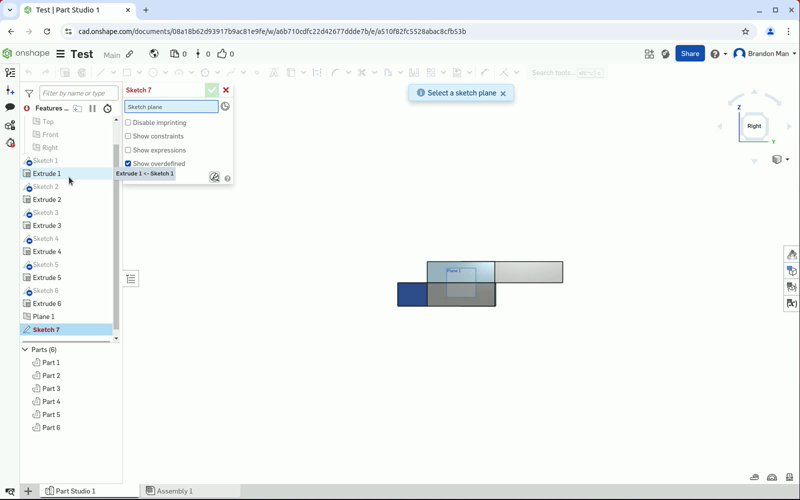
mouse_move(69, 319)
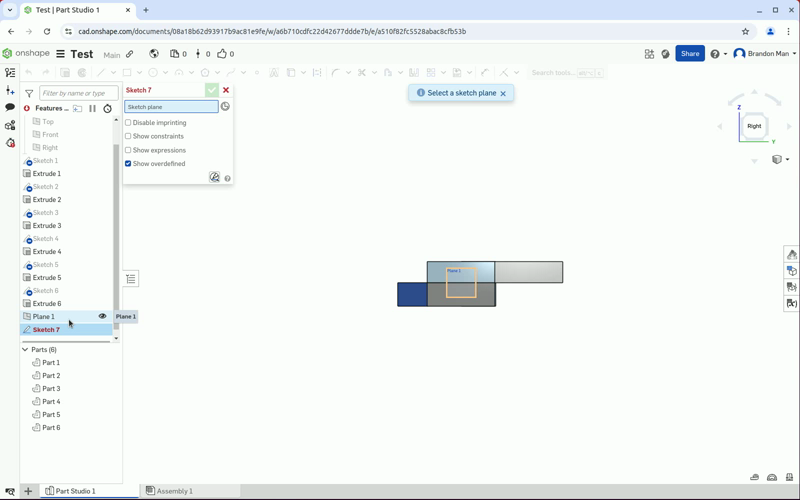
click(69, 319)
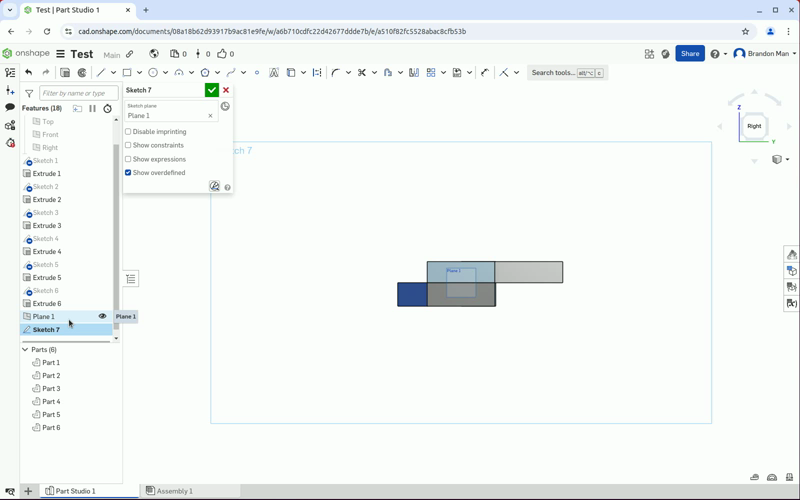
mouse_move(73, 352)
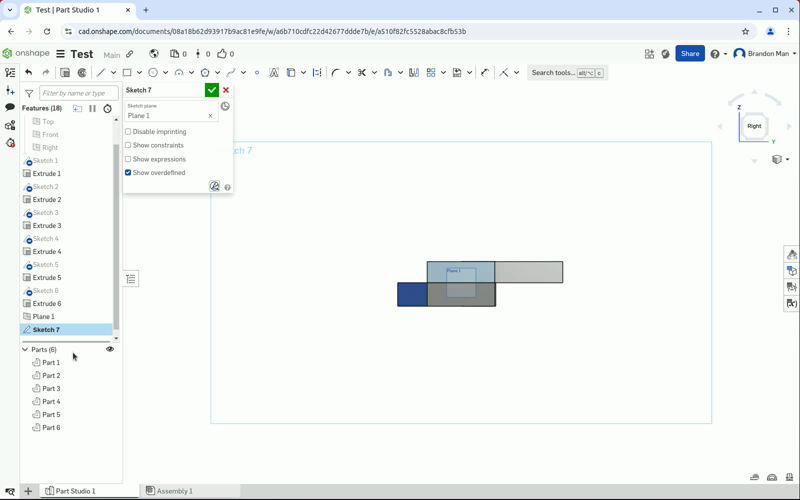
key(y)
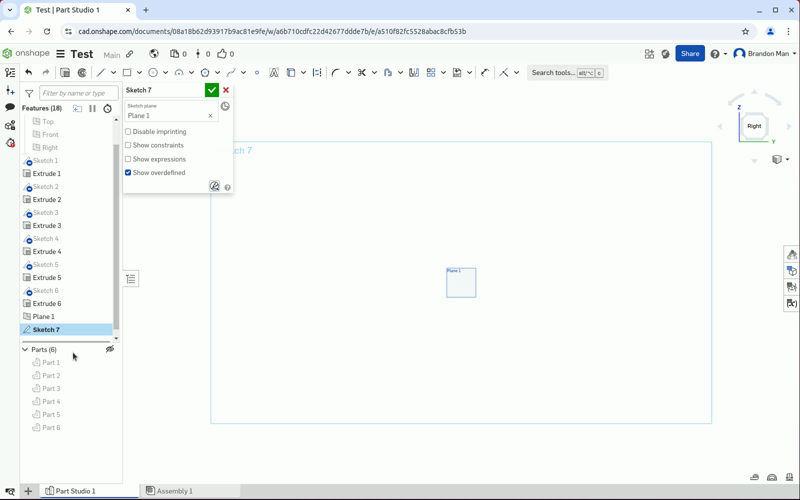
key(l)
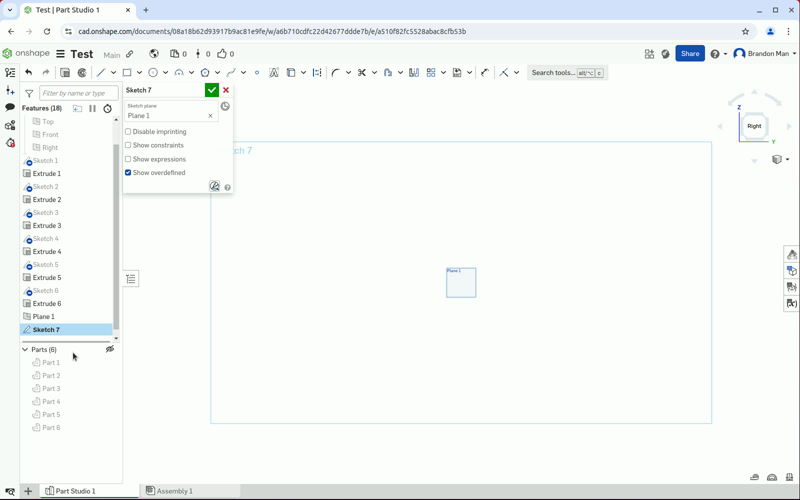
key_down(shift)
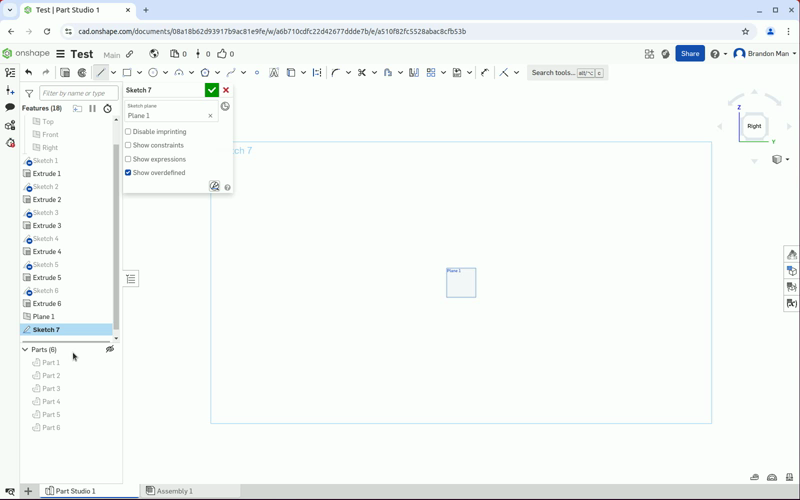
mouse_move(417, 264)
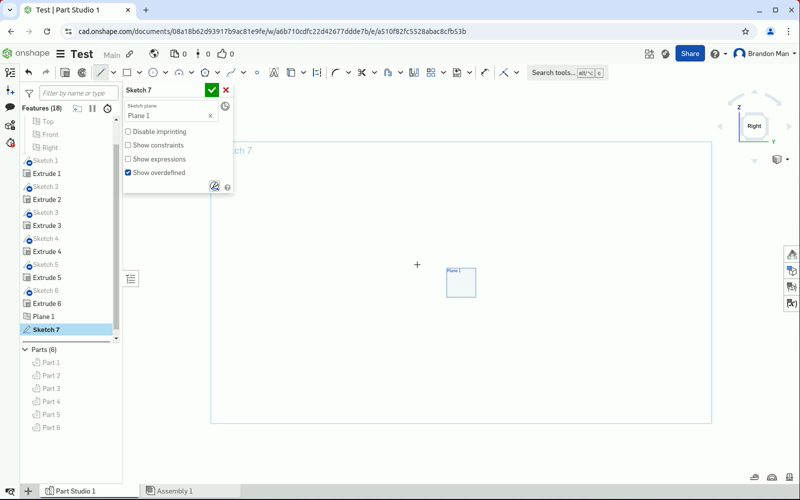
click(417, 264)
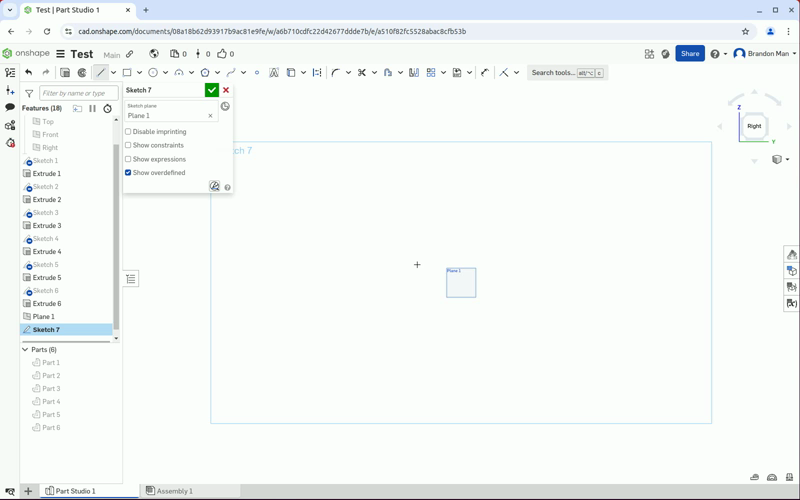
key_up(shift)
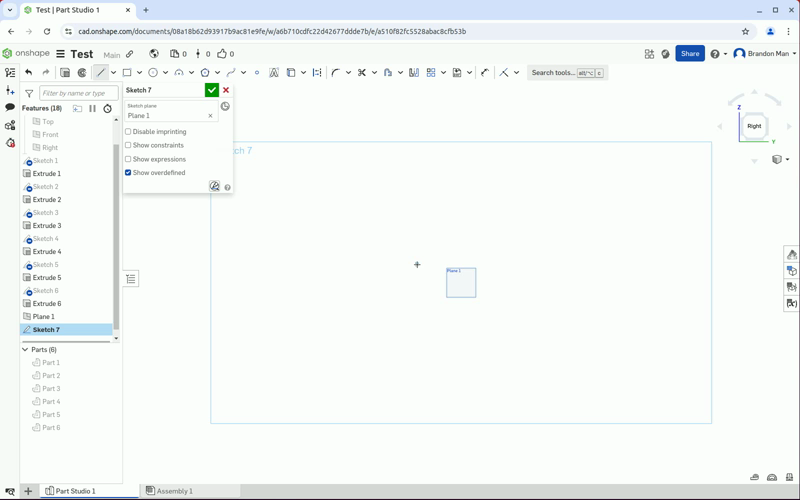
key_down(shift)
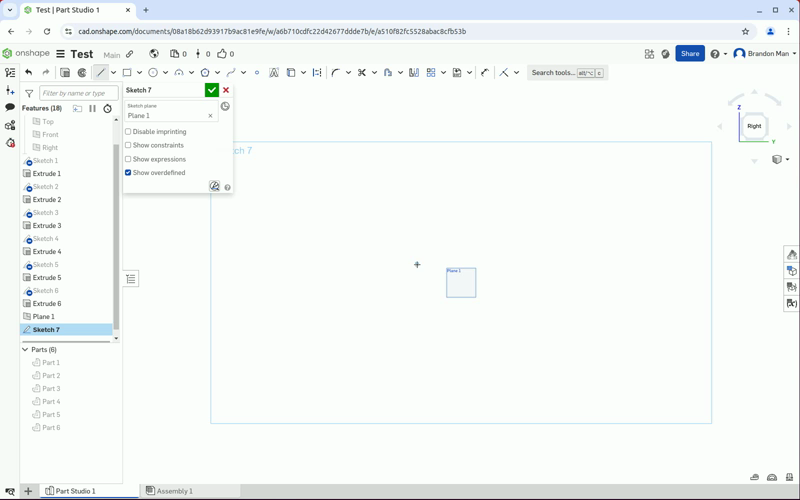
mouse_move(447, 264)
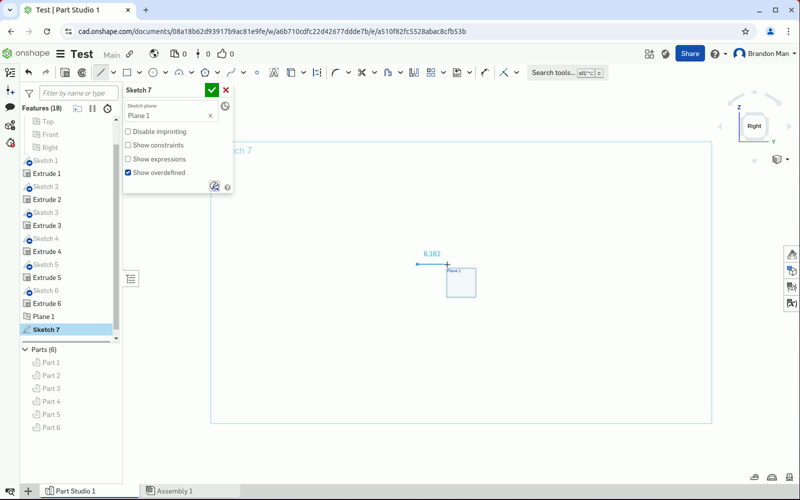
mouse_move(418, 266)
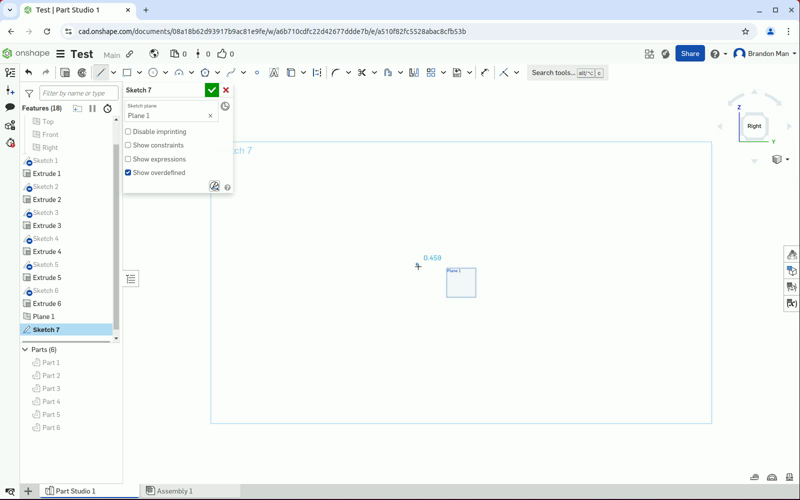
scroll(6)
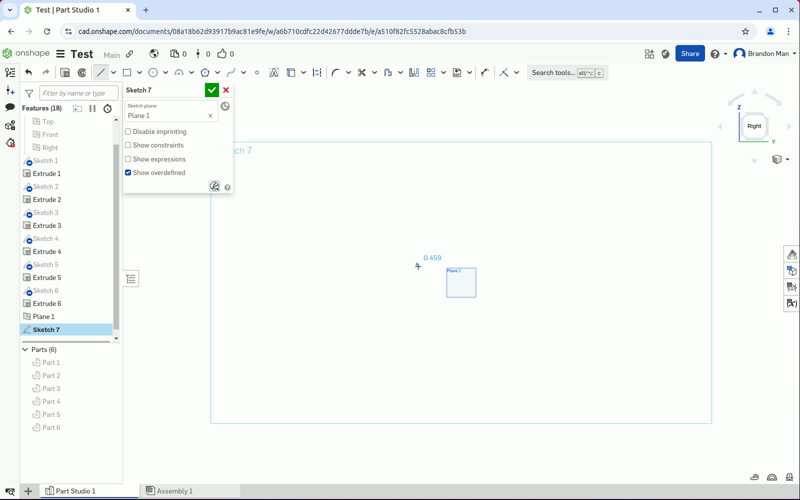
scroll(6)
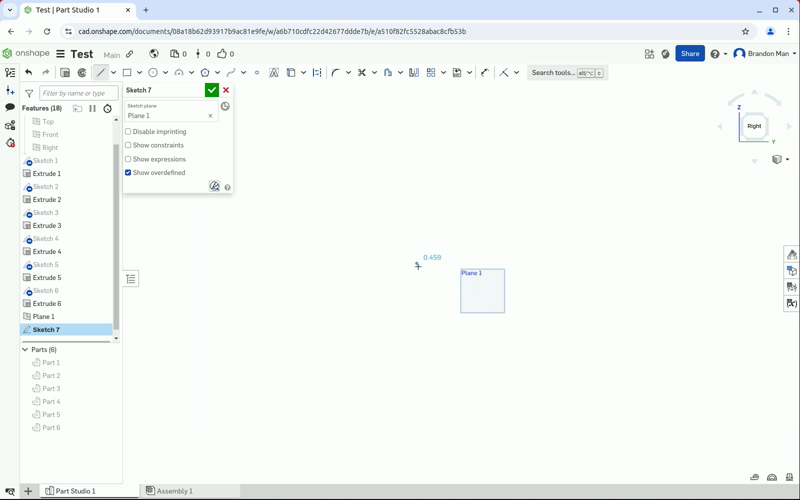
scroll(6)
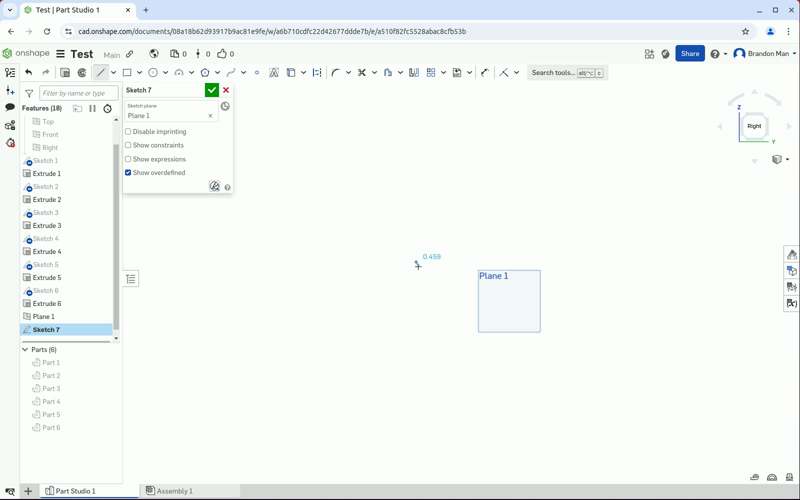
scroll(6)
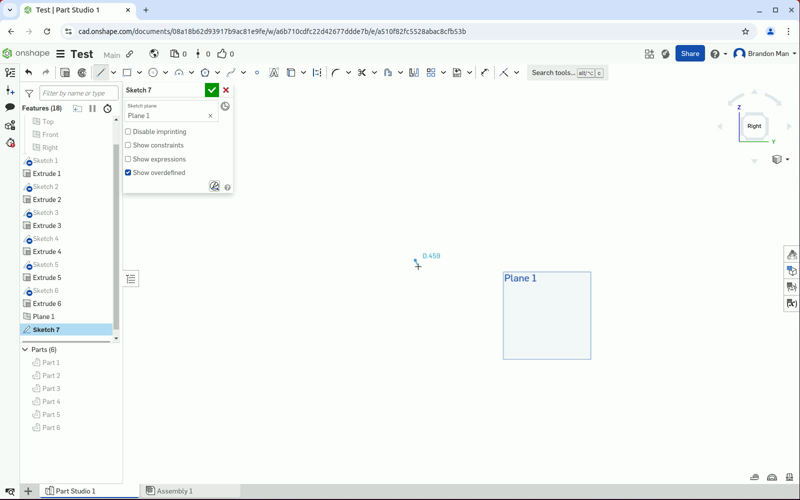
scroll(6)
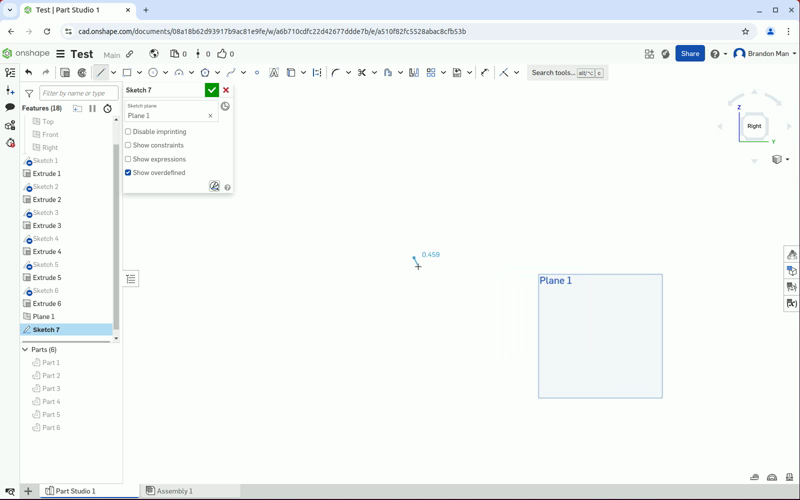
scroll(6)
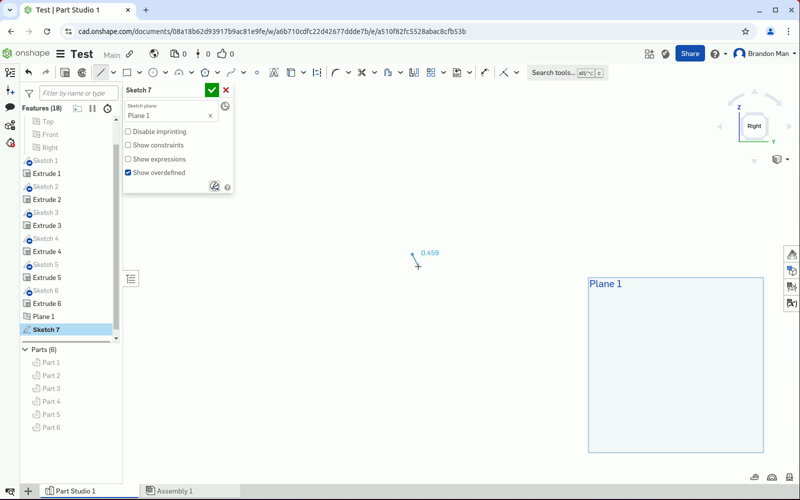
scroll(6)
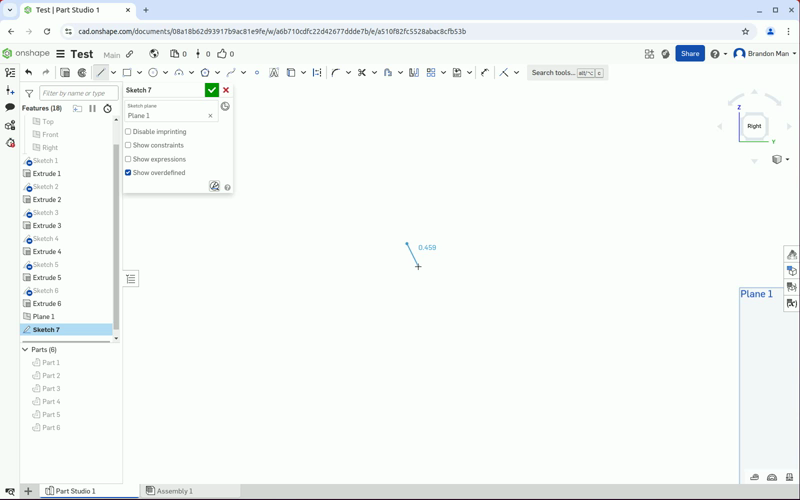
click(418, 266)
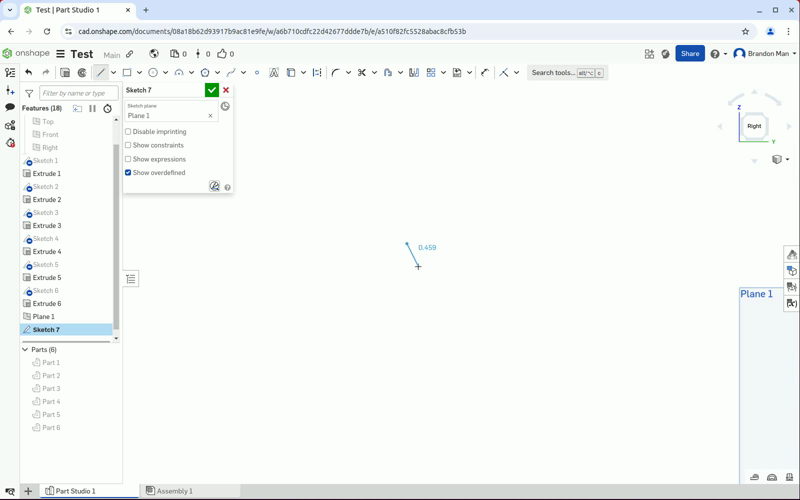
scroll(-6)
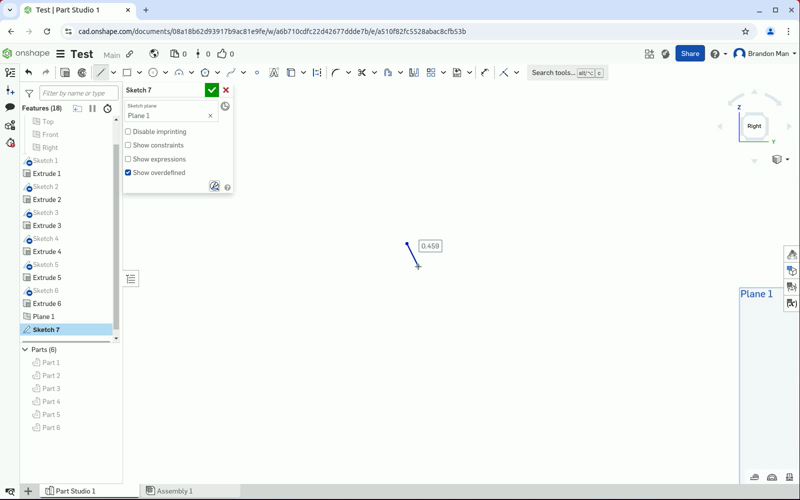
scroll(-6)
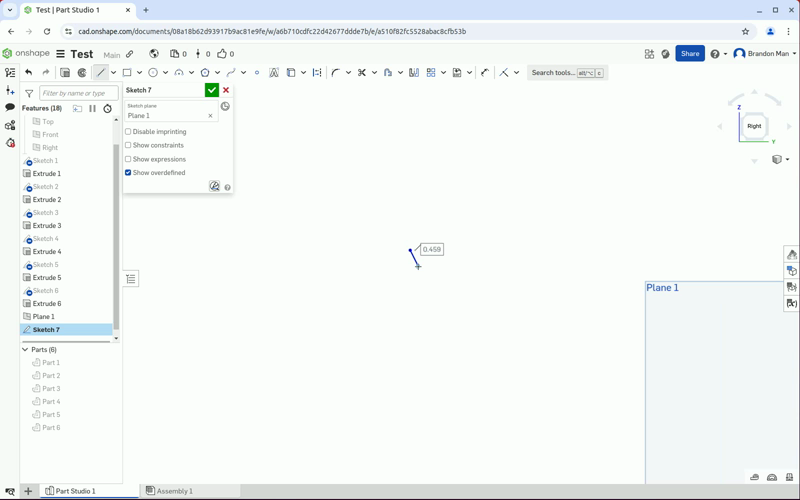
scroll(-6)
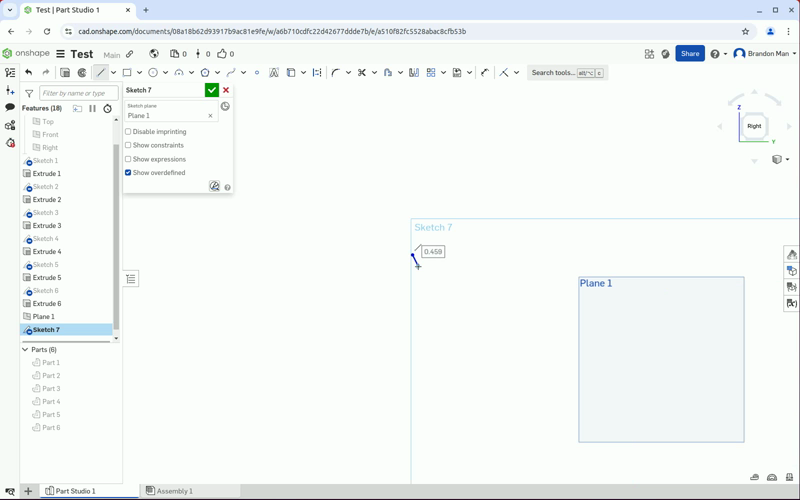
scroll(-6)
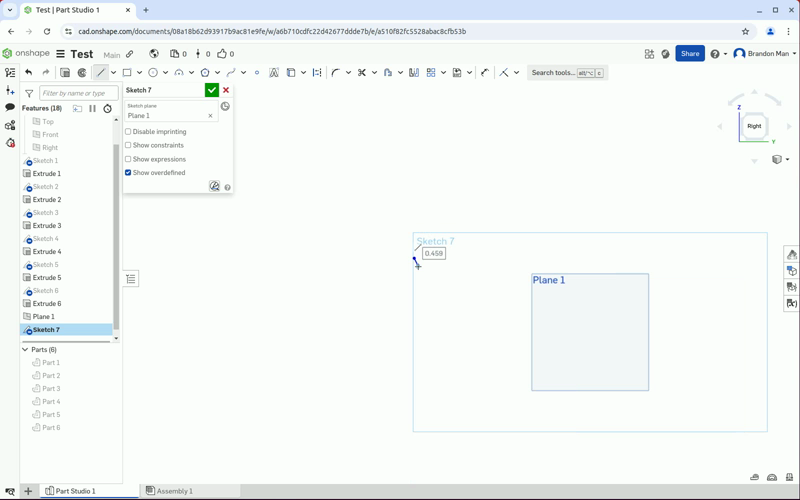
scroll(-6)
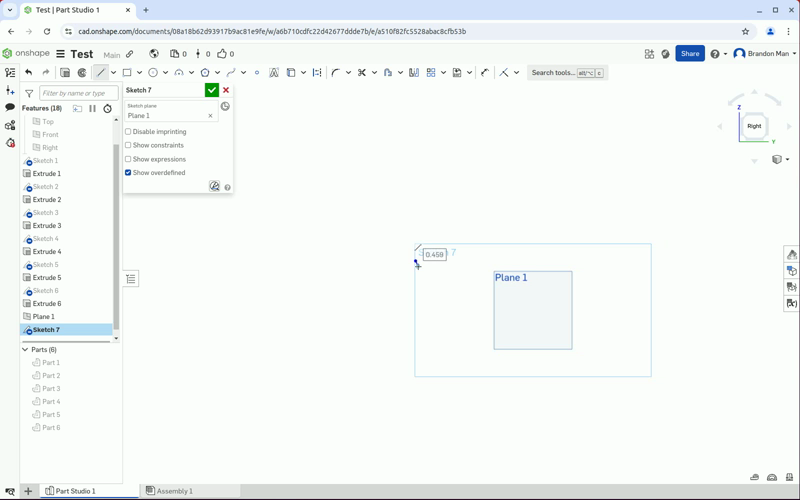
scroll(-6)
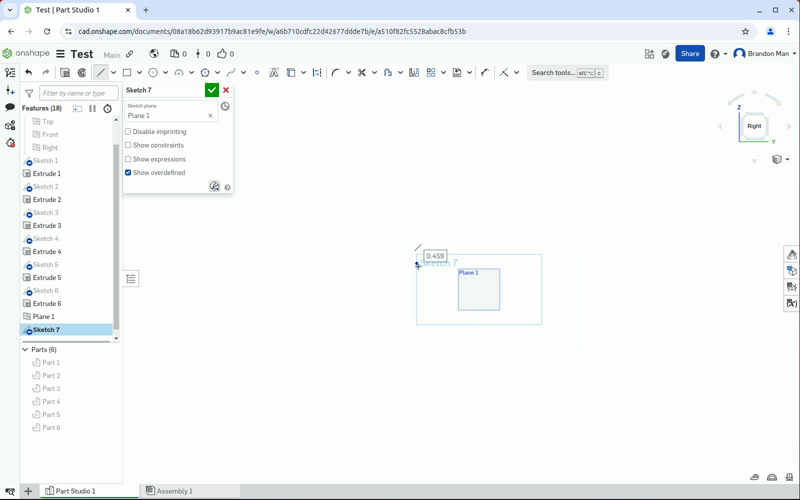
scroll(-6)
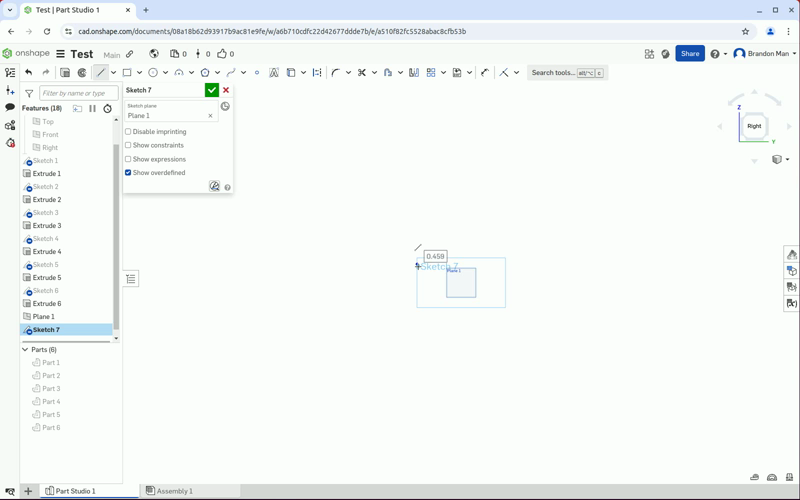
key_up(shift)
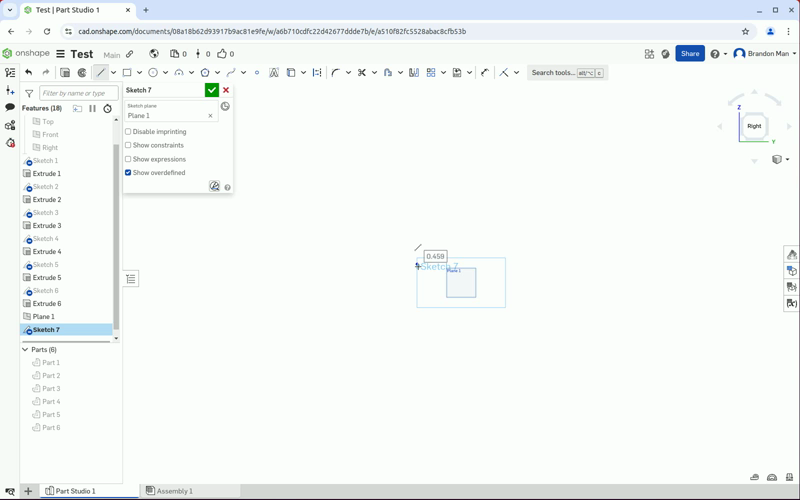
key_down(shift)
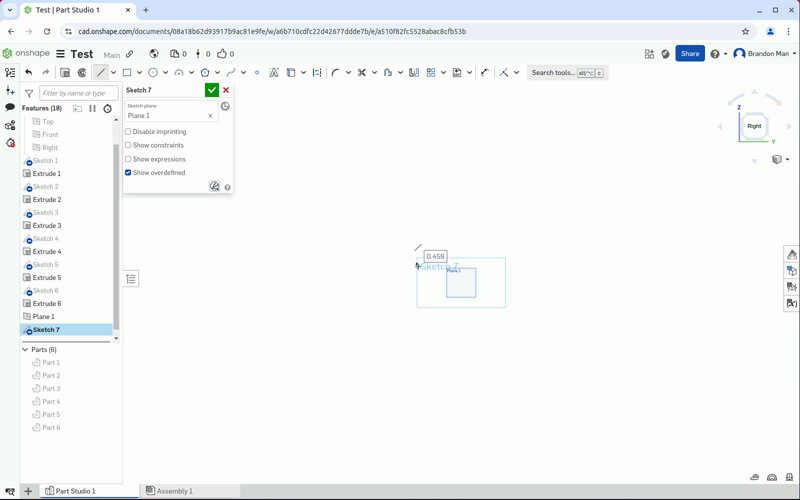
mouse_move(448, 266)
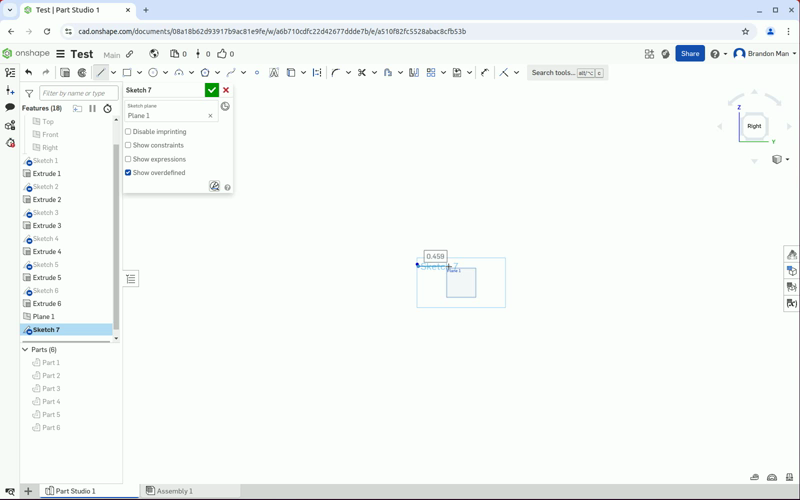
mouse_move(427, 261)
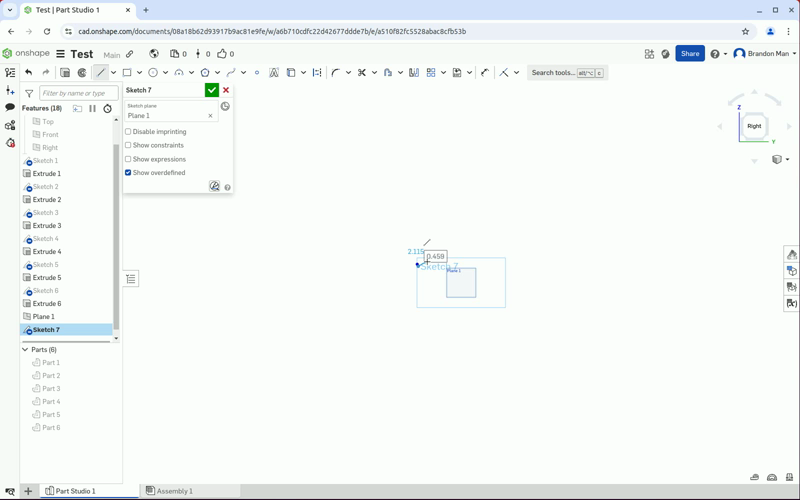
click(427, 261)
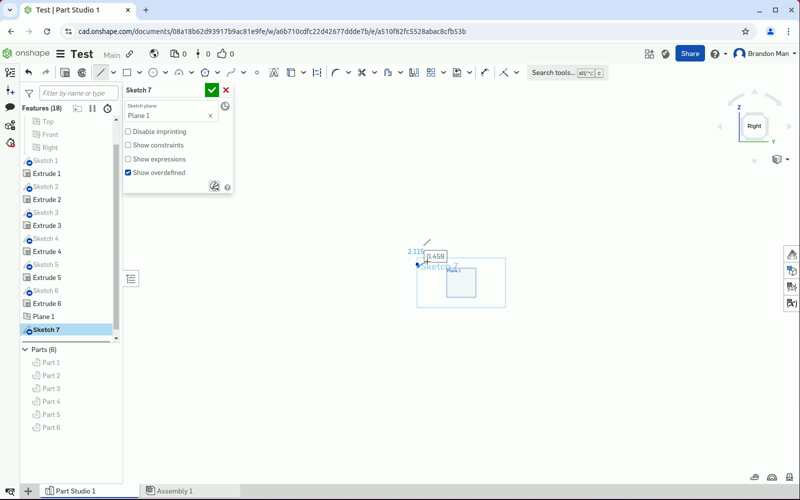
key_up(shift)
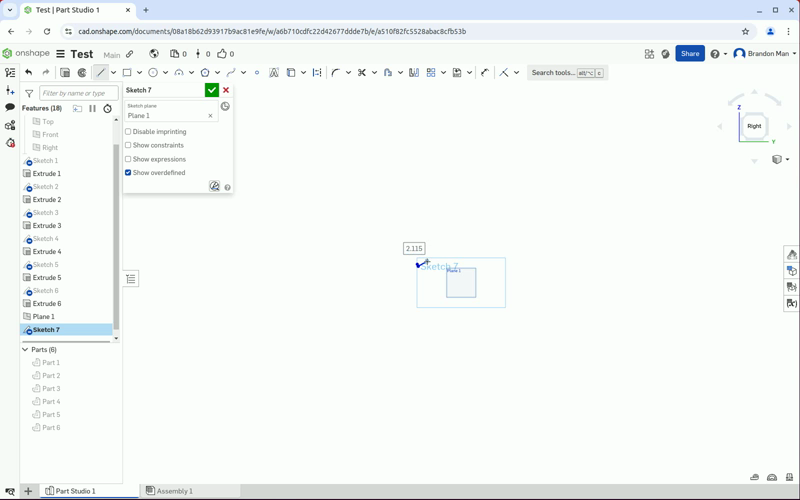
key_down(shift)
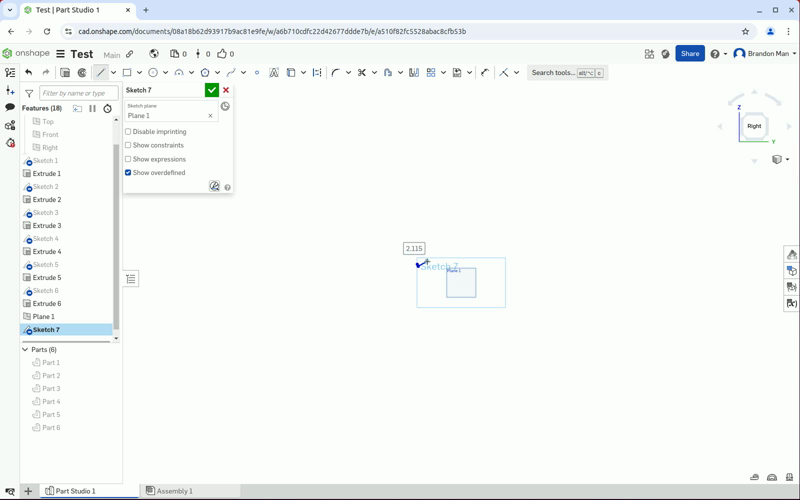
mouse_move(457, 261)
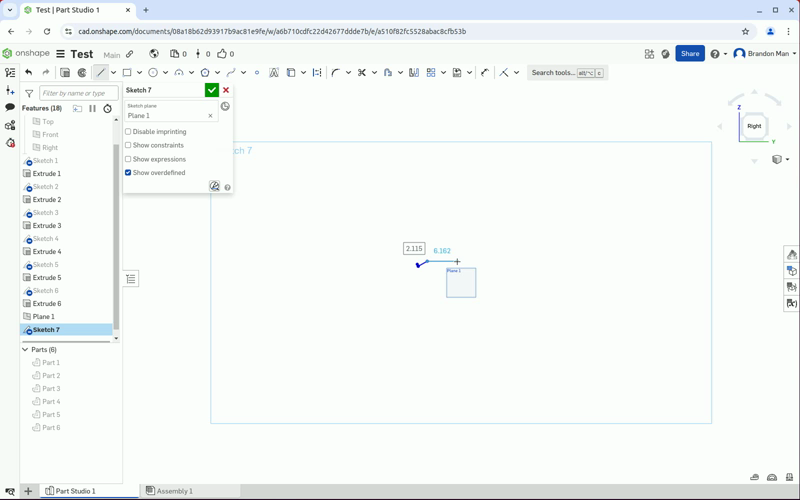
mouse_move(461, 241)
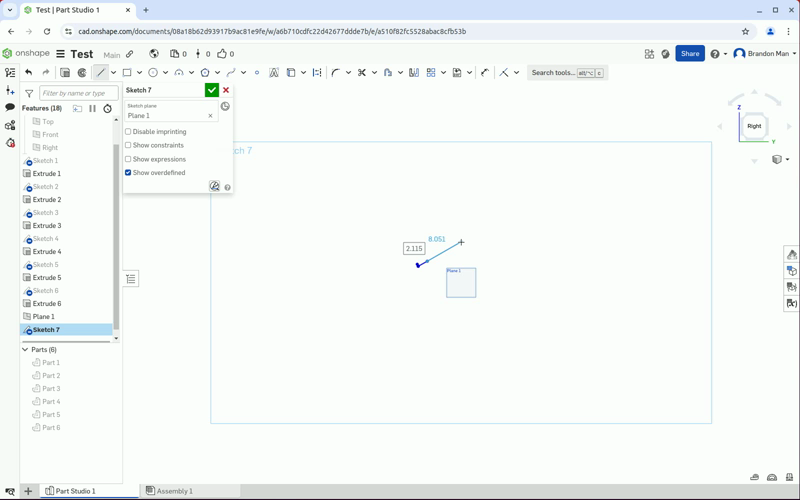
click(461, 241)
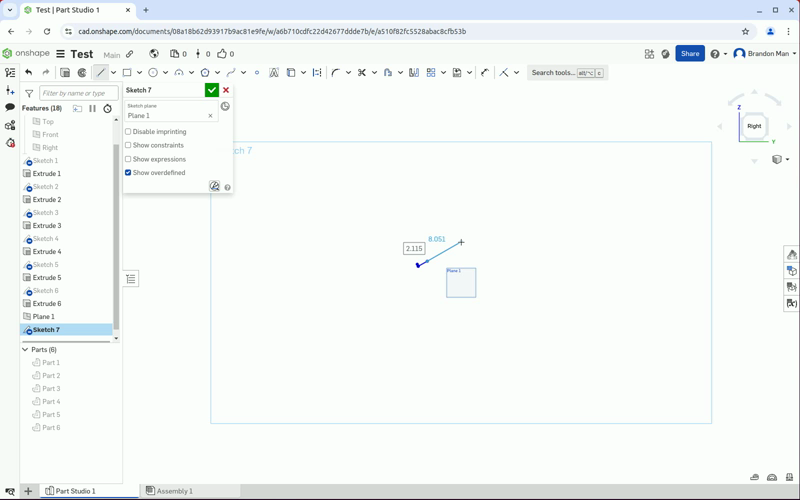
key_up(shift)
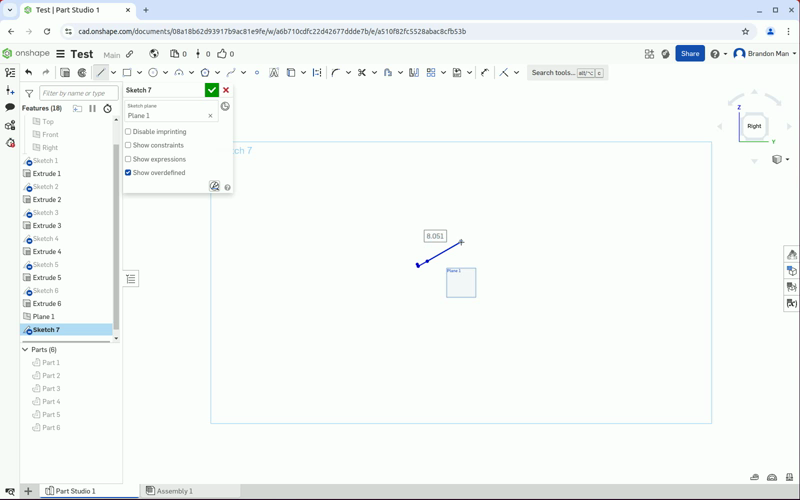
key_down(shift)
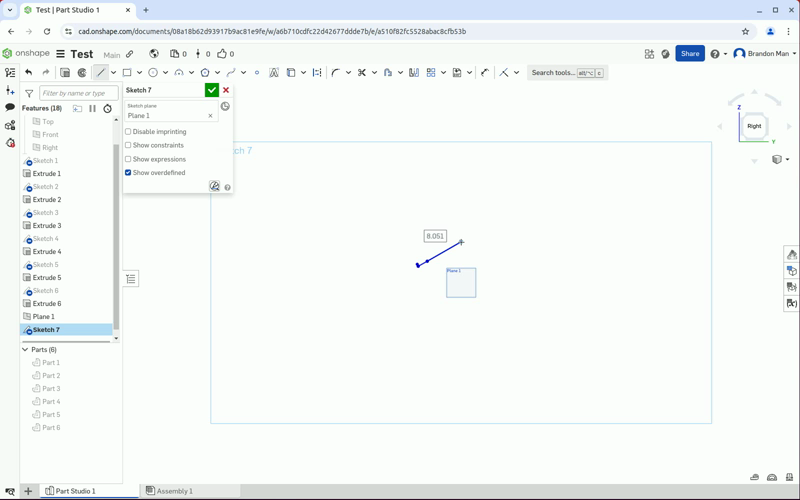
mouse_move(491, 241)
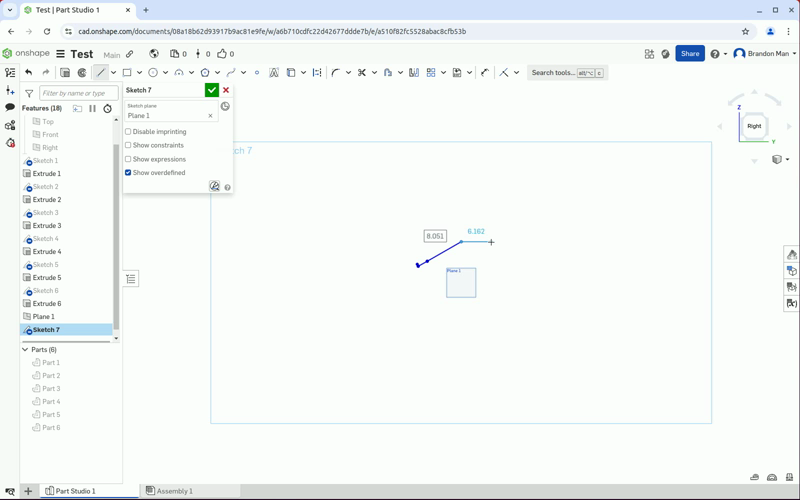
mouse_move(461, 238)
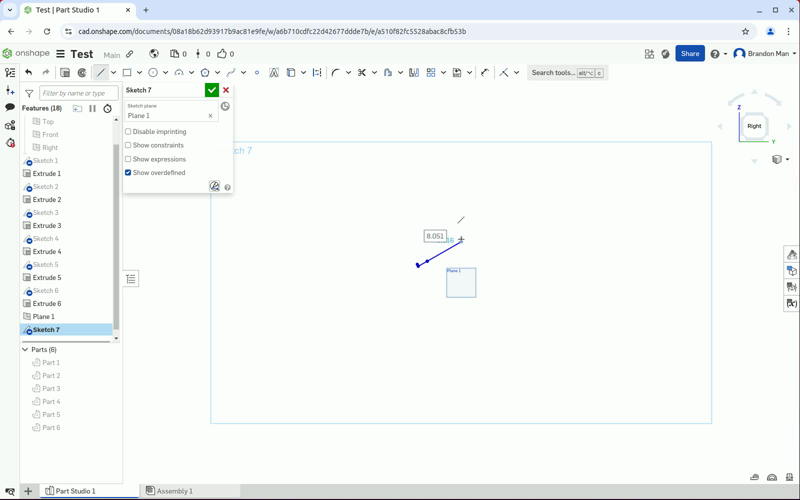
scroll(6)
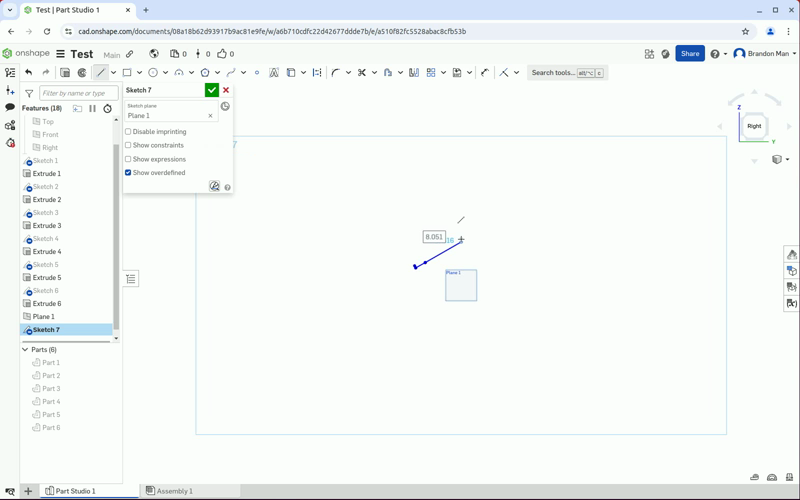
scroll(6)
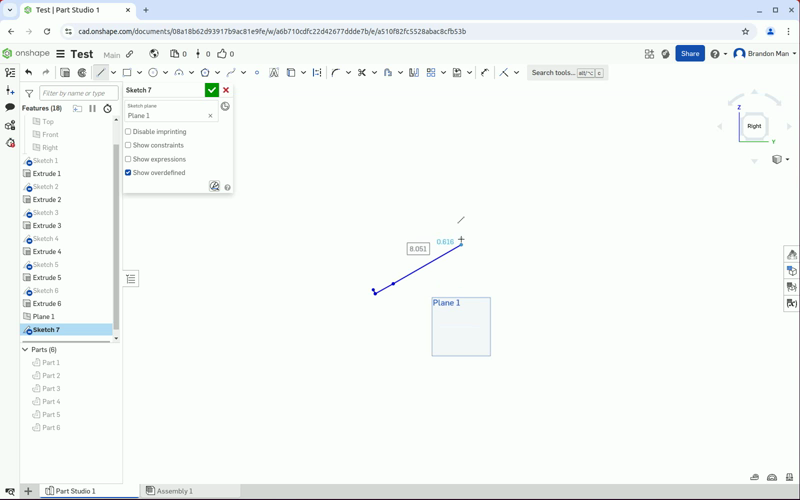
scroll(6)
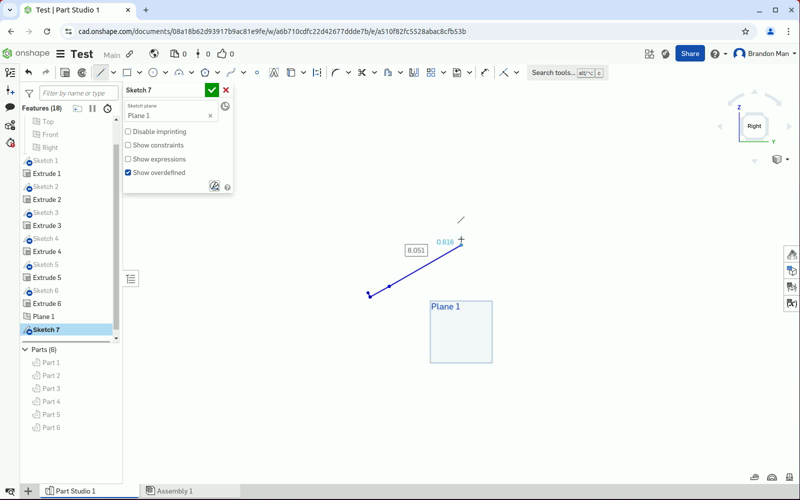
scroll(6)
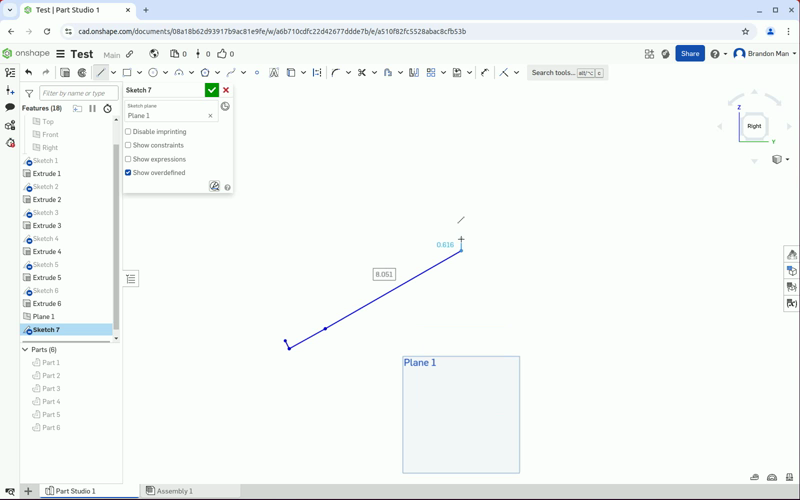
scroll(6)
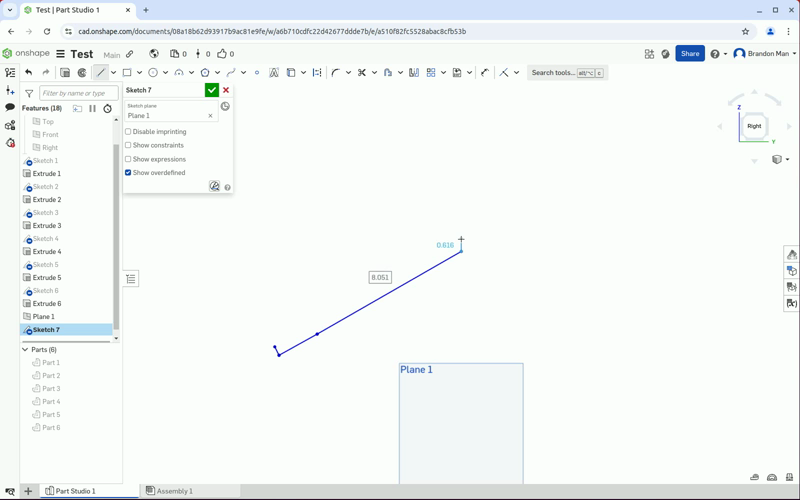
scroll(6)
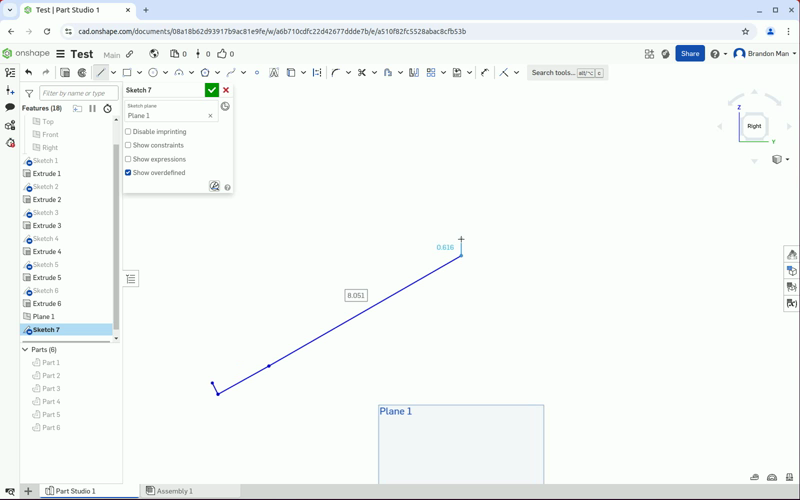
scroll(6)
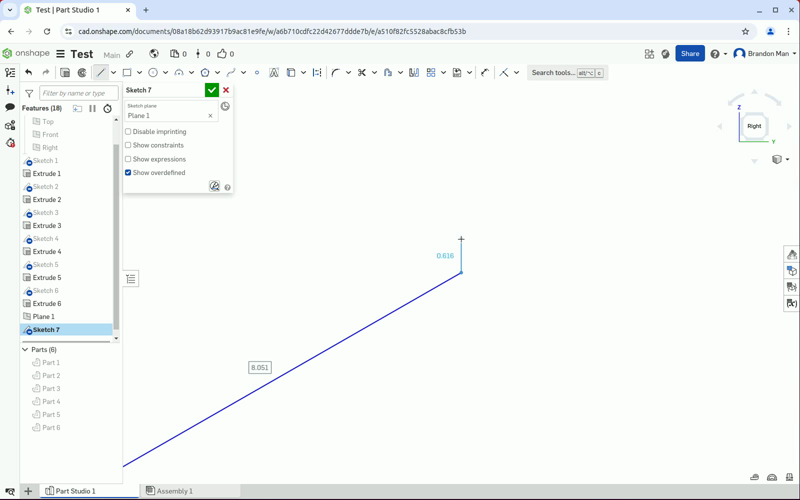
click(461, 238)
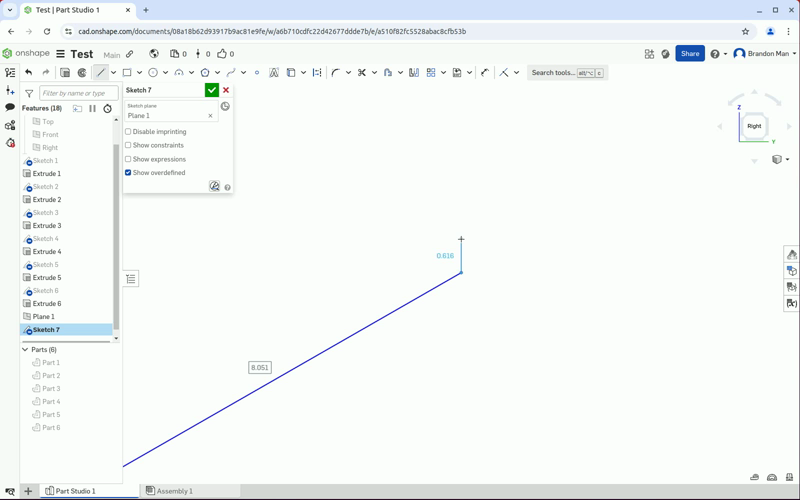
scroll(-6)
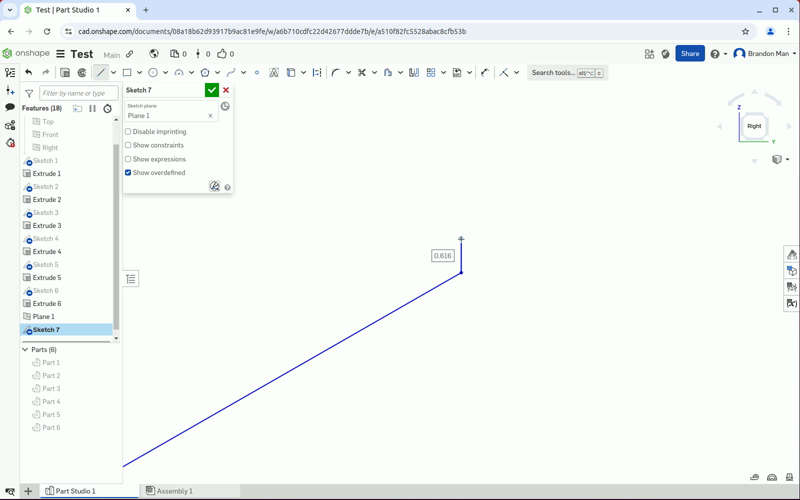
scroll(-6)
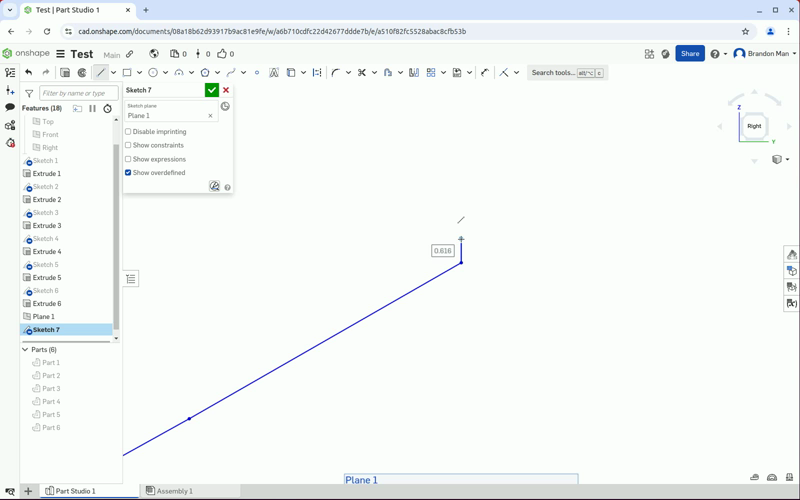
scroll(-6)
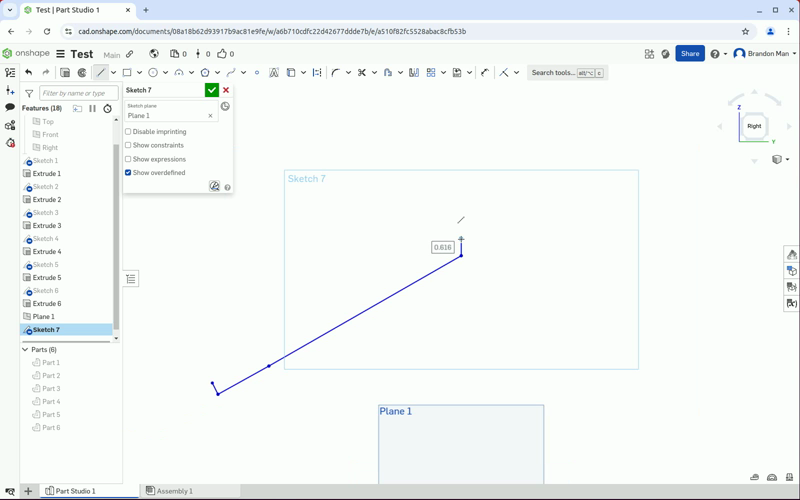
scroll(-6)
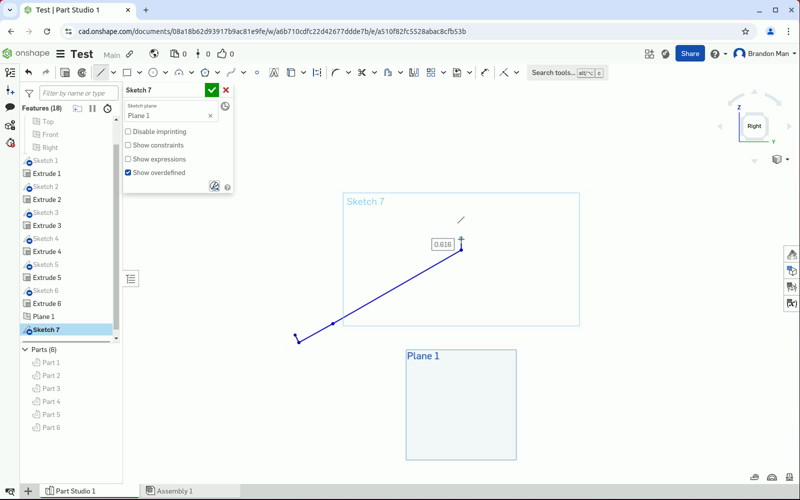
scroll(-6)
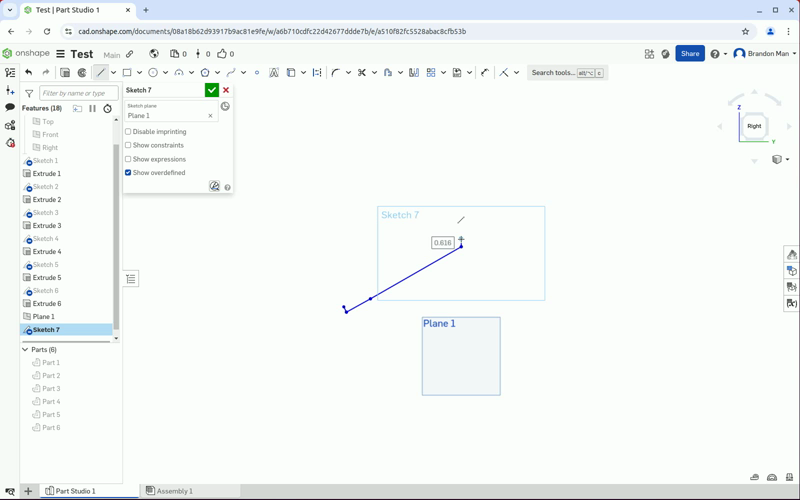
scroll(-6)
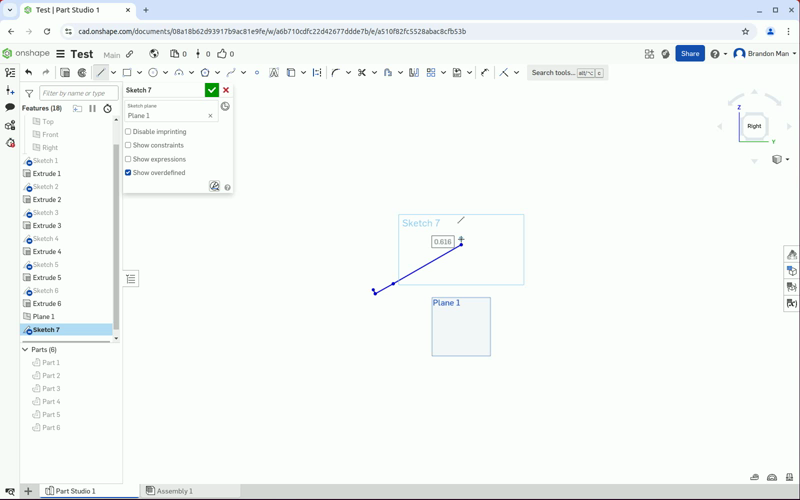
scroll(-6)
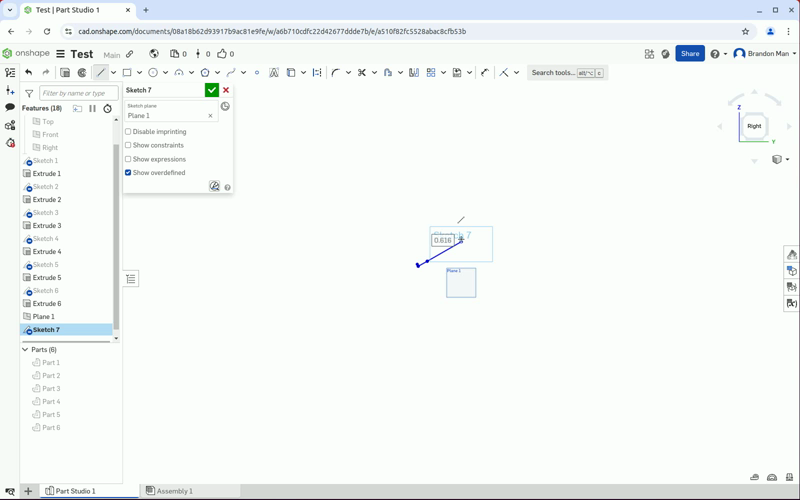
key_up(shift)
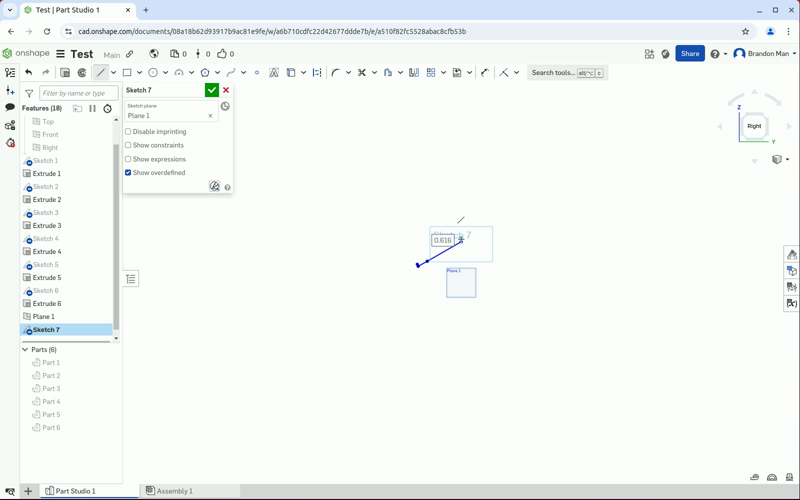
mouse_move(491, 238)
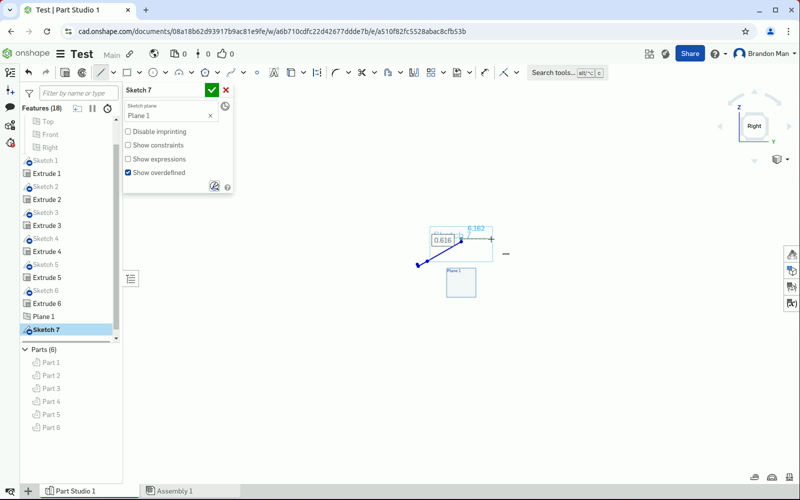
key_down(shift)
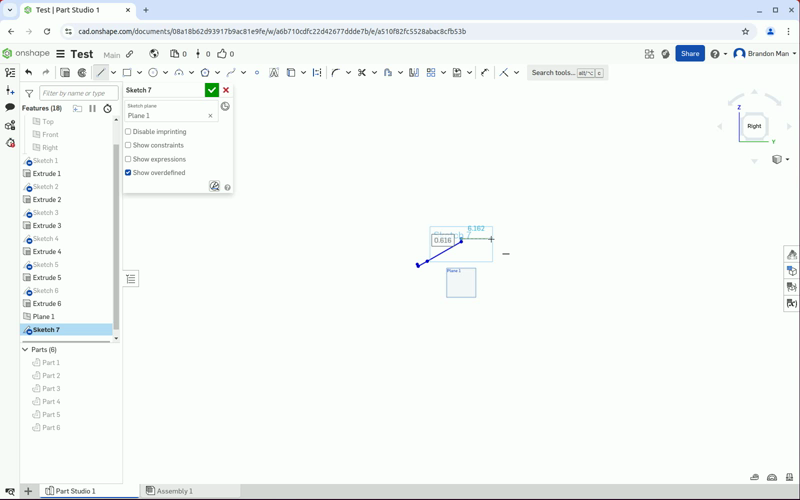
mouse_move(417, 264)
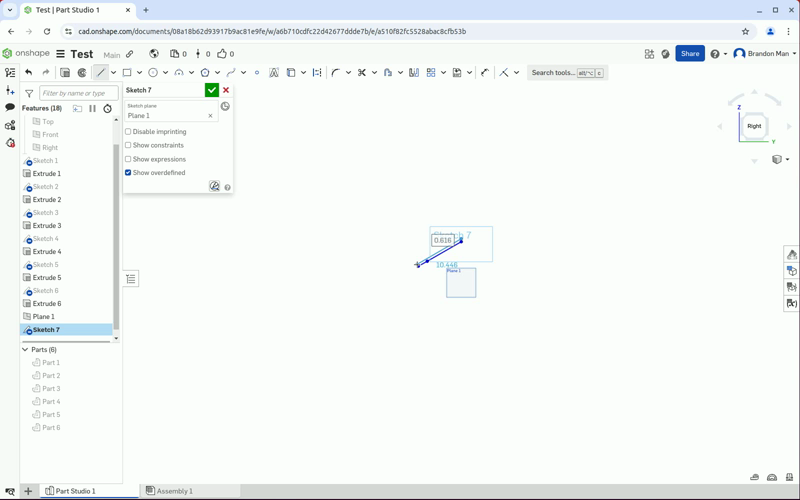
scroll(6)
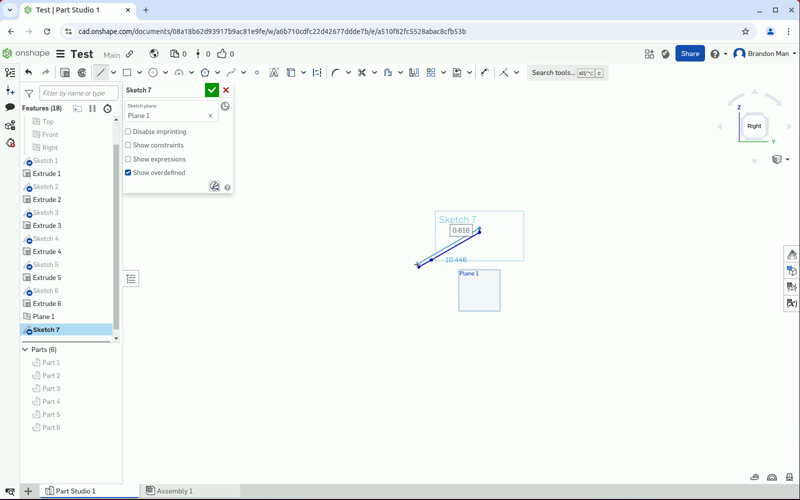
scroll(6)
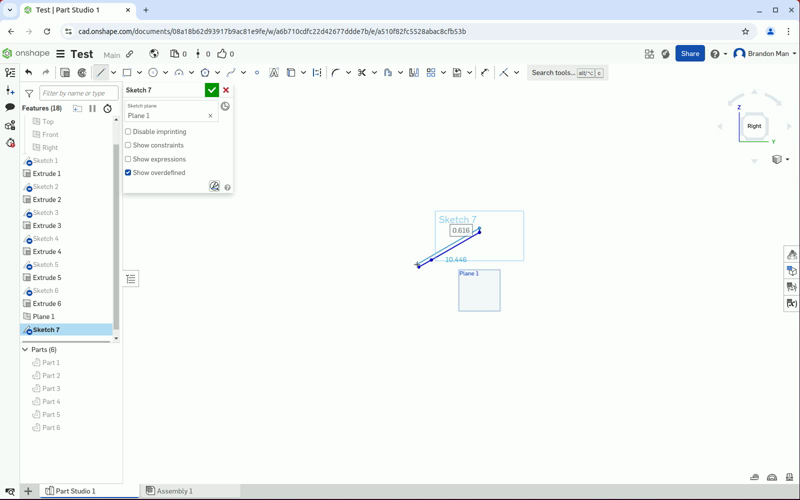
scroll(6)
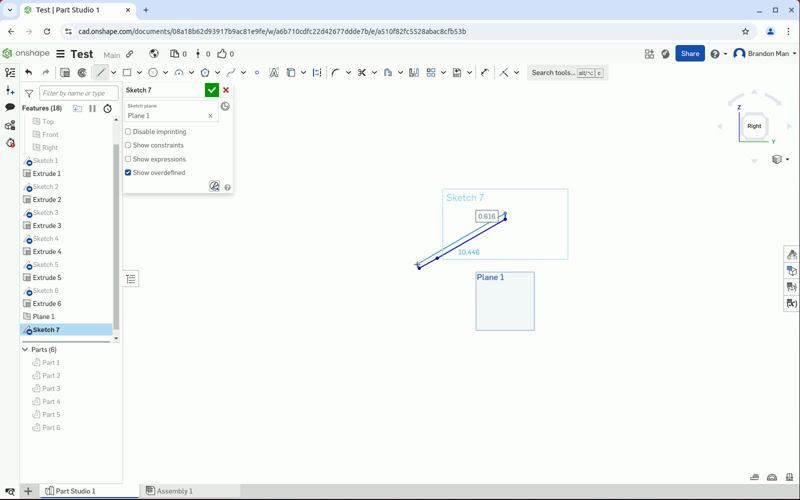
scroll(6)
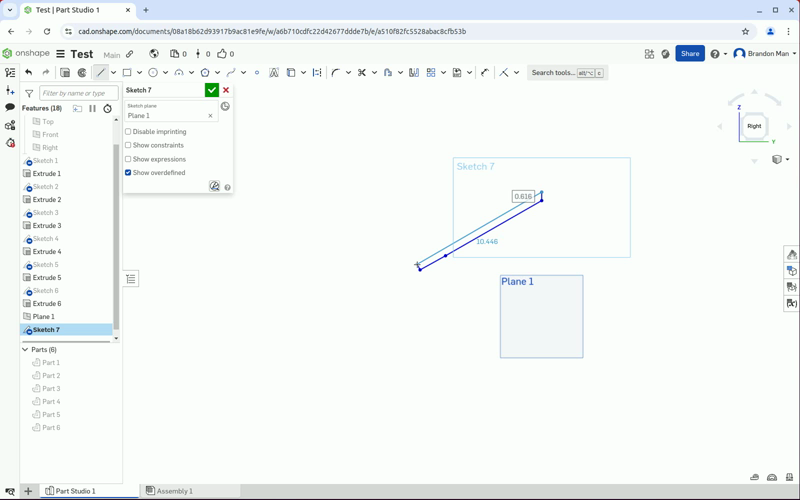
scroll(6)
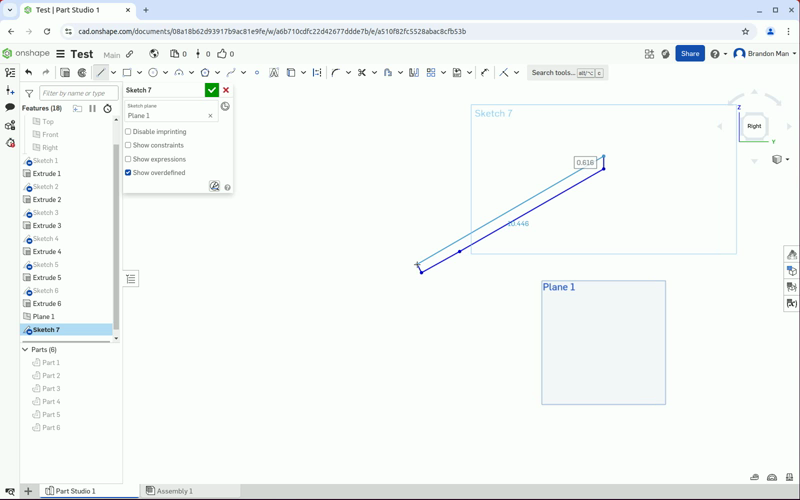
scroll(6)
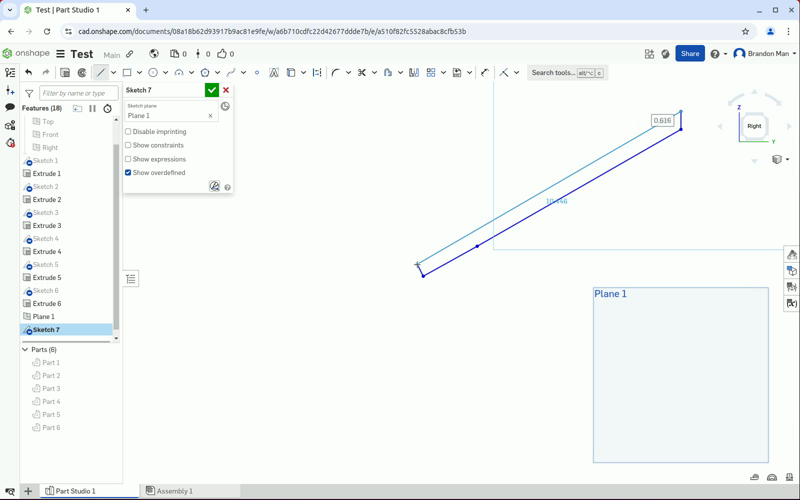
scroll(6)
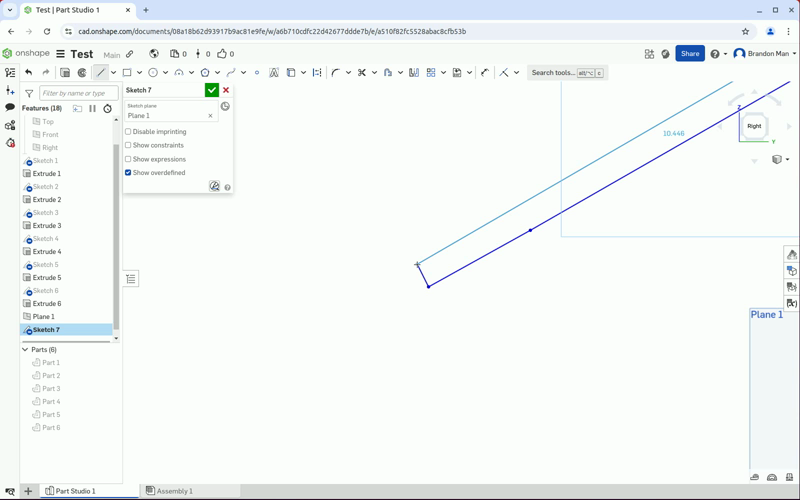
key_up(shift)
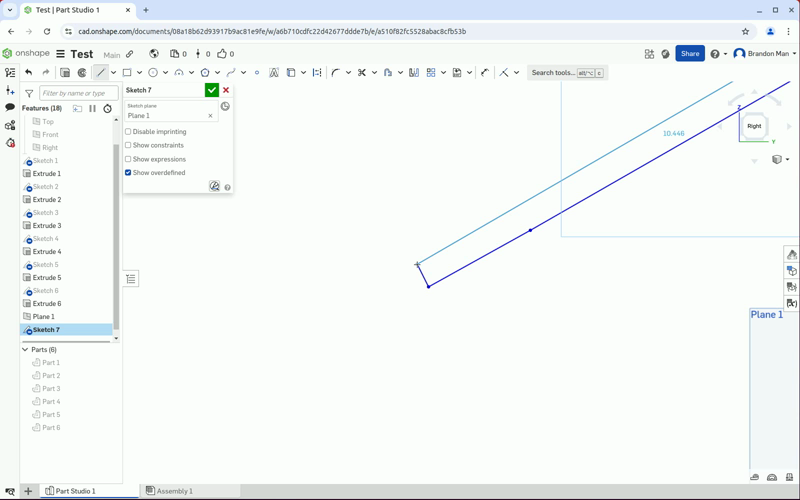
click(417, 264)
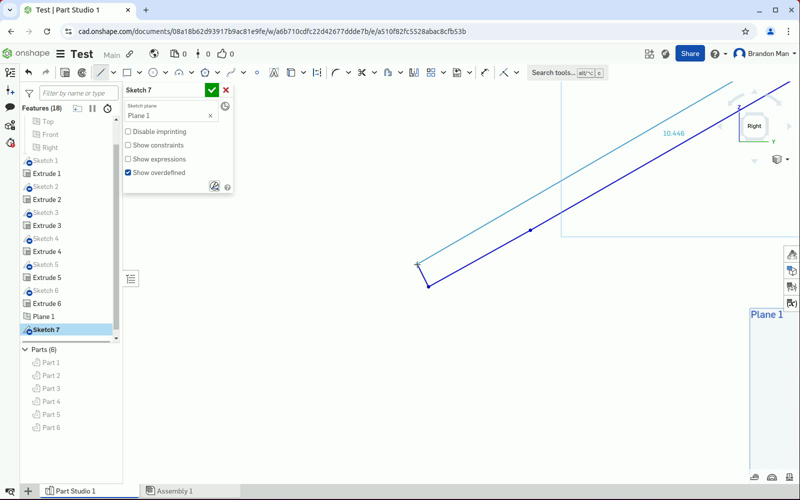
scroll(-6)
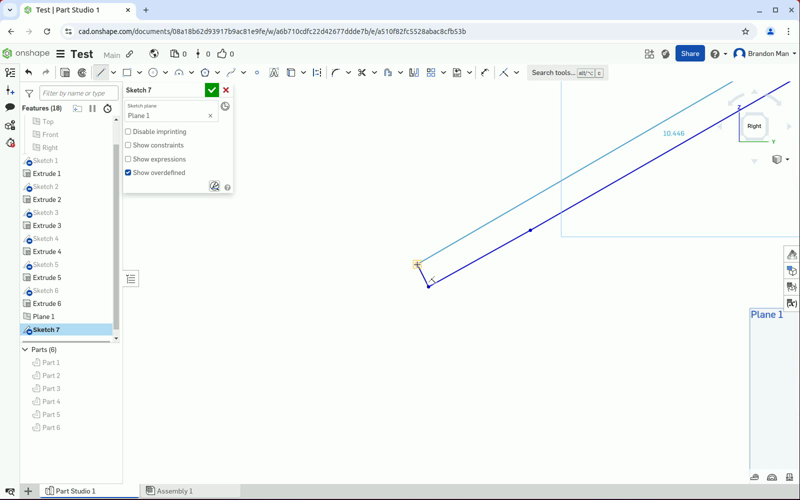
scroll(-6)
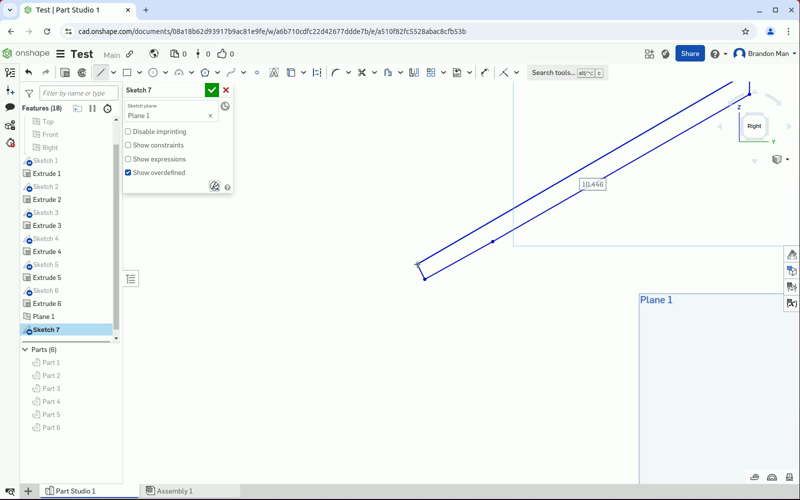
scroll(-6)
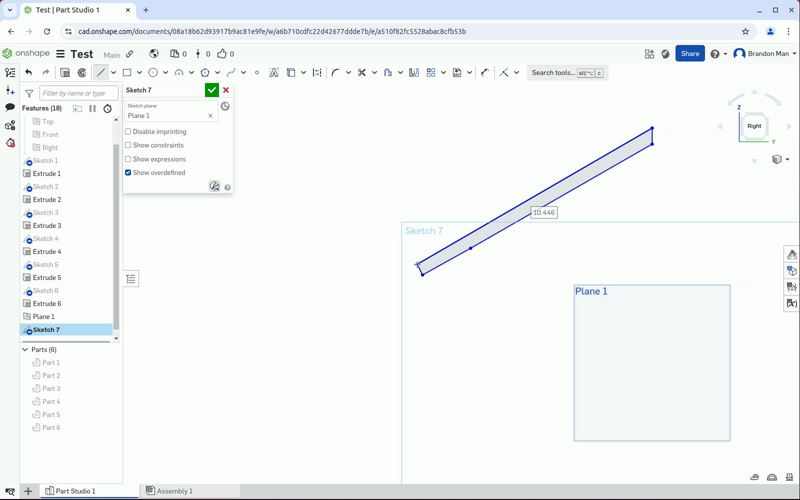
scroll(-6)
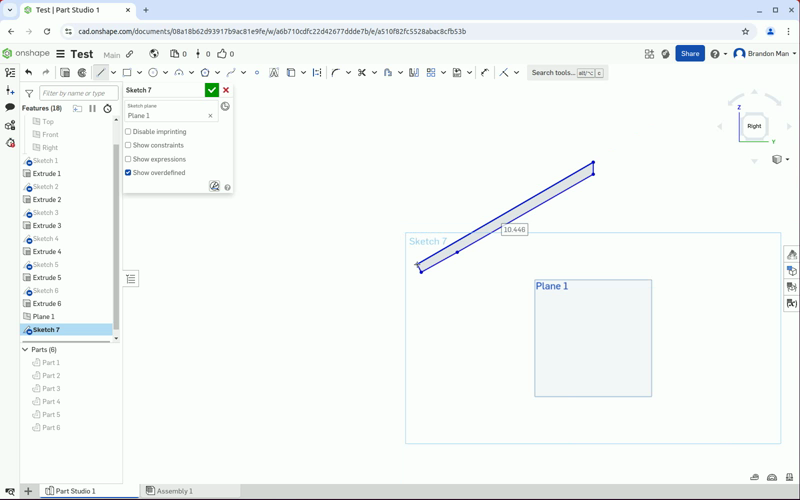
scroll(-6)
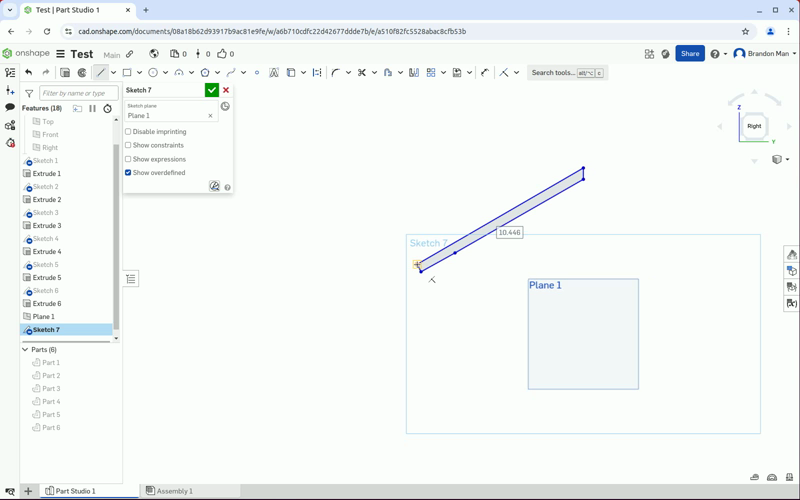
scroll(-6)
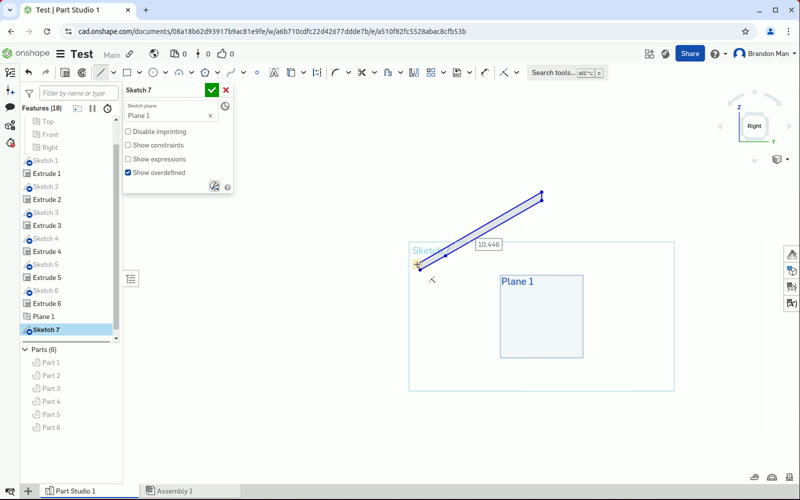
scroll(-6)
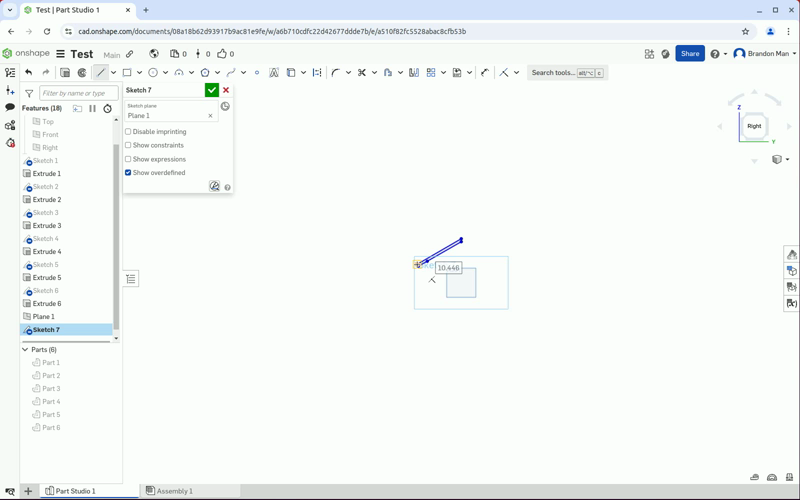
key(esc)
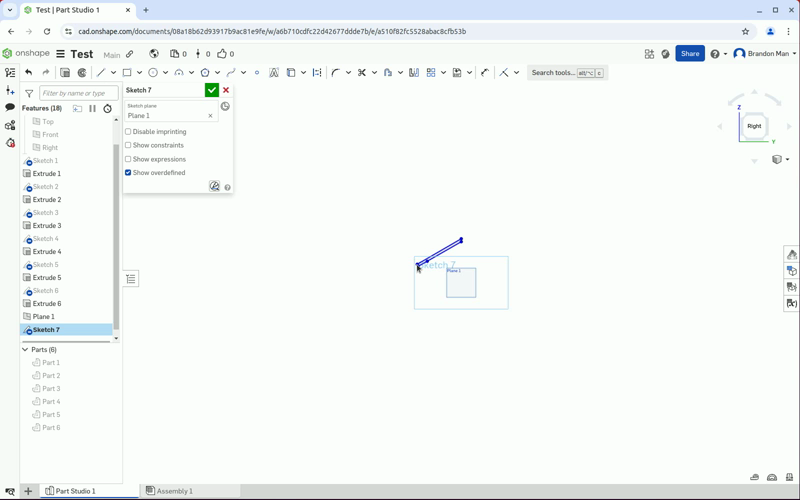
mouse_move(423, 262)
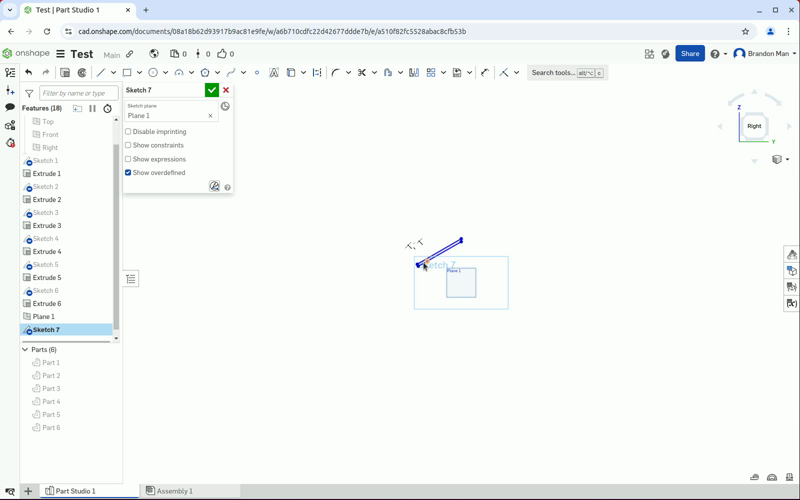
scroll(6)
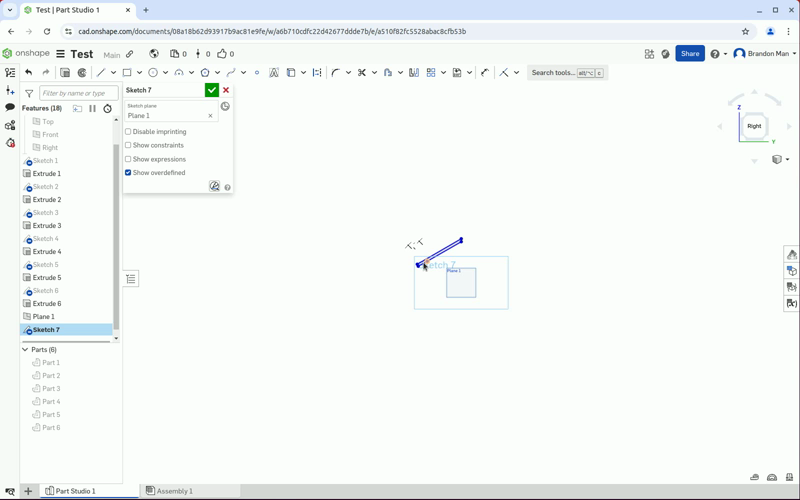
scroll(6)
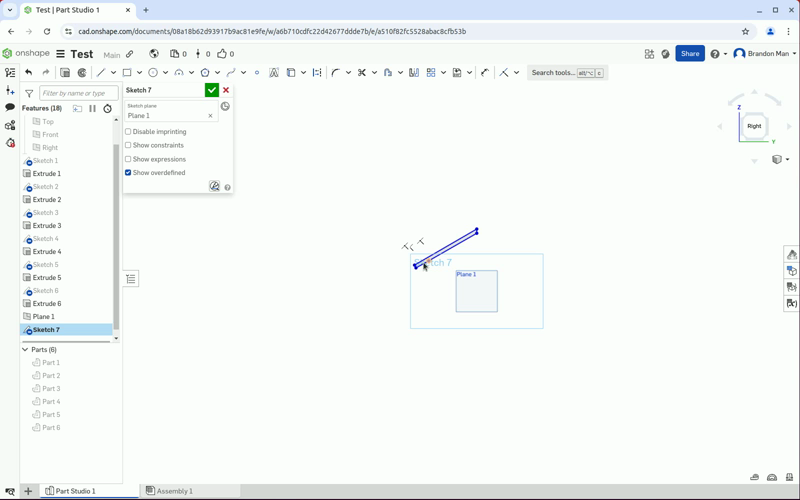
scroll(6)
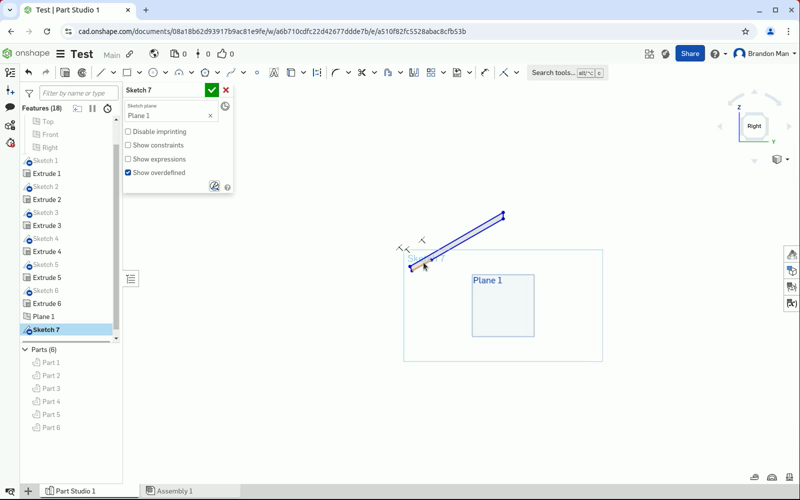
scroll(6)
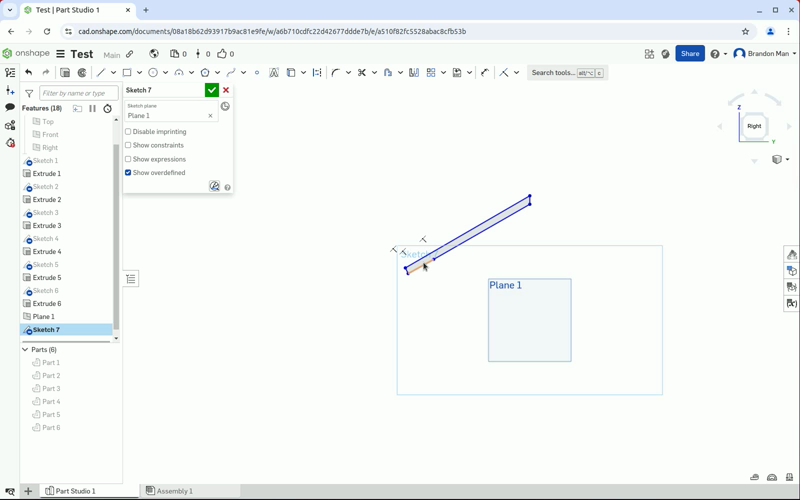
scroll(6)
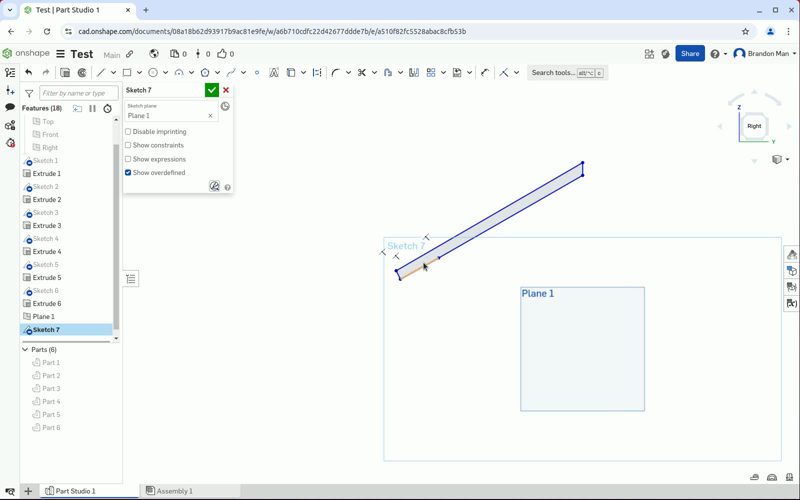
scroll(6)
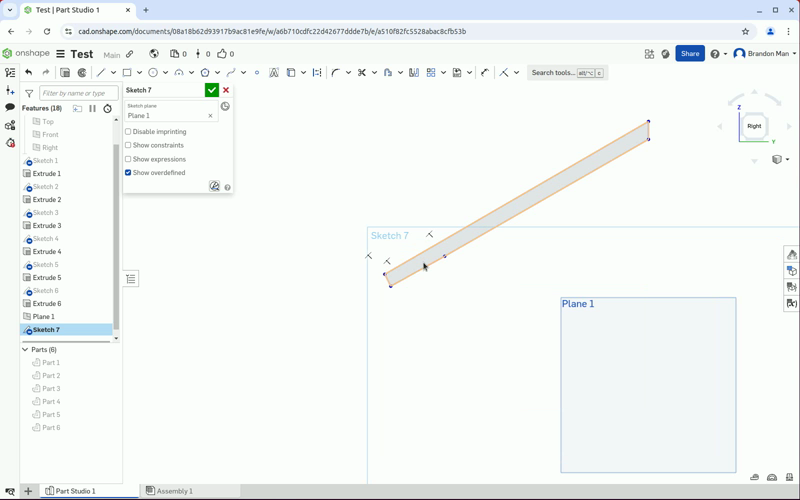
scroll(6)
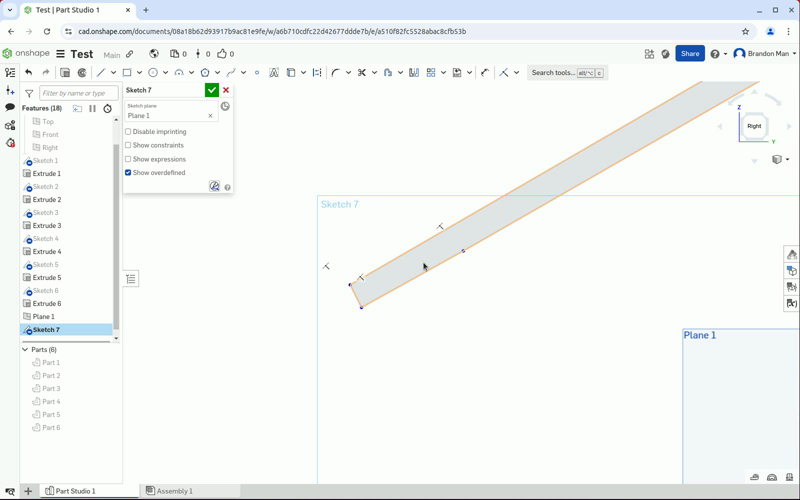
click(423, 262)
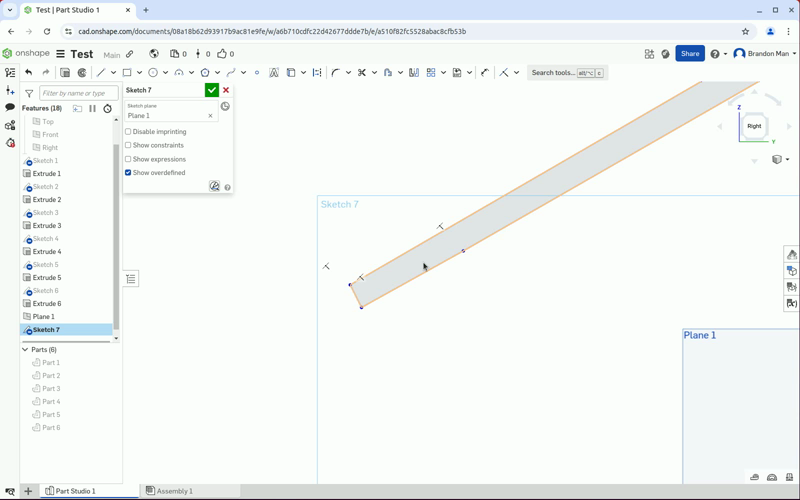
scroll(-6)
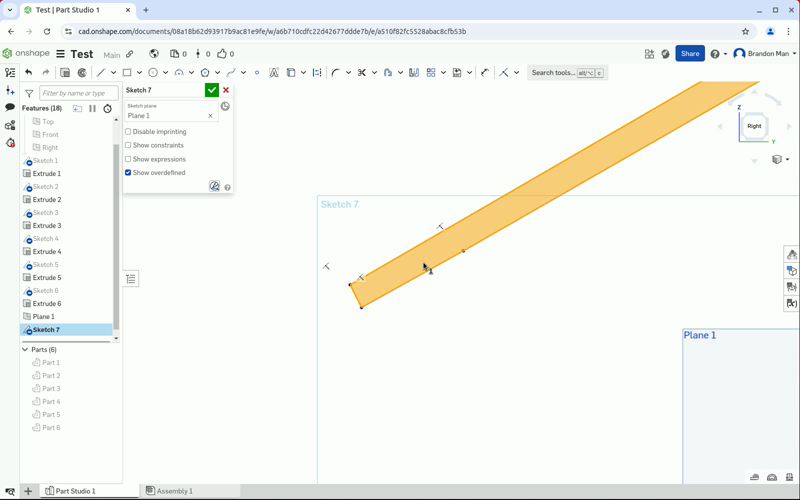
scroll(-6)
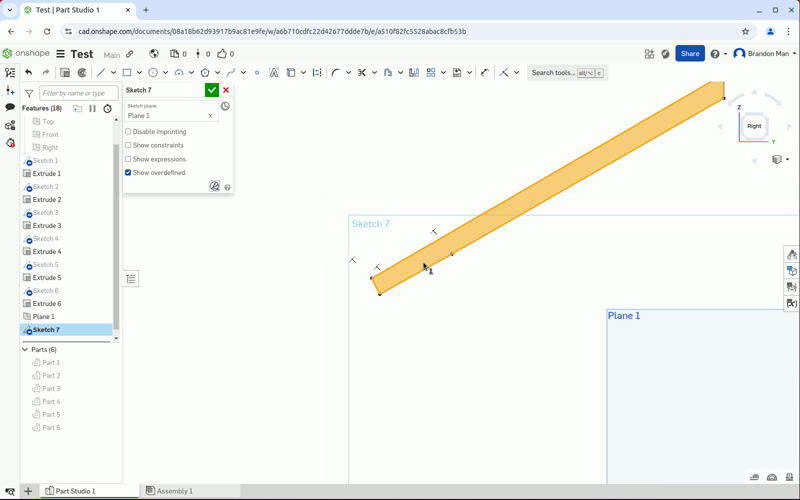
scroll(-6)
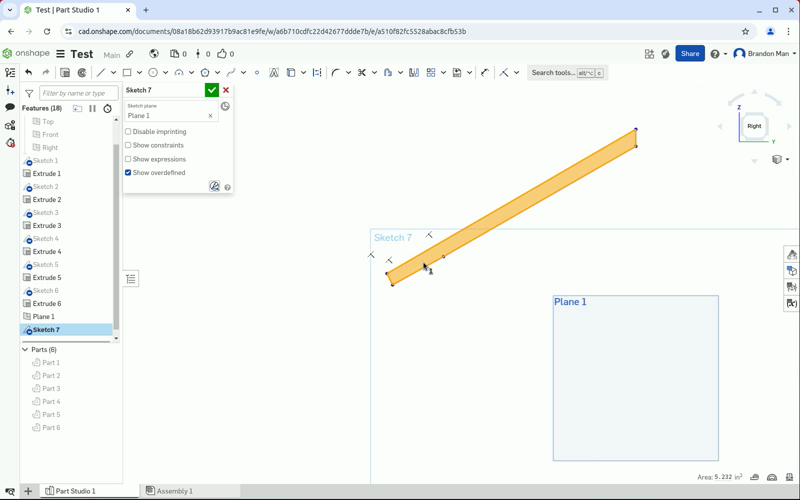
scroll(-6)
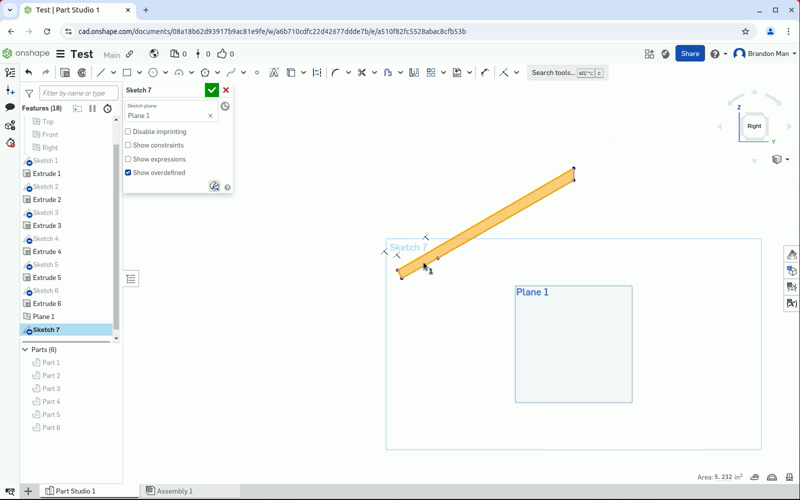
scroll(-6)
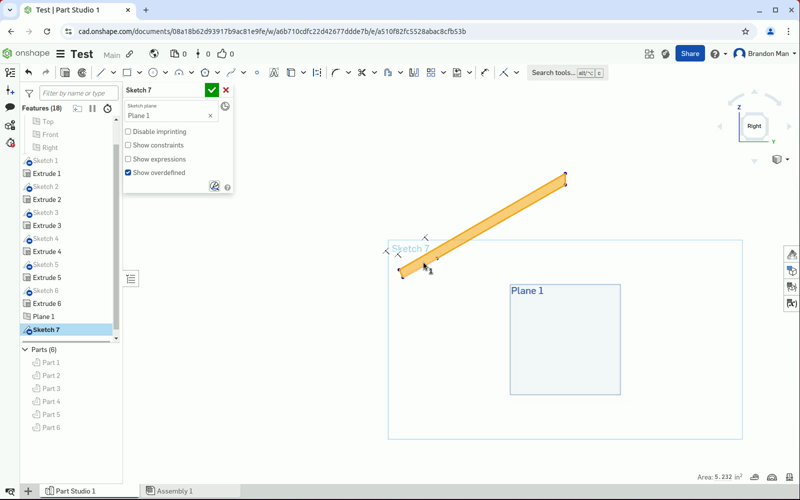
scroll(-6)
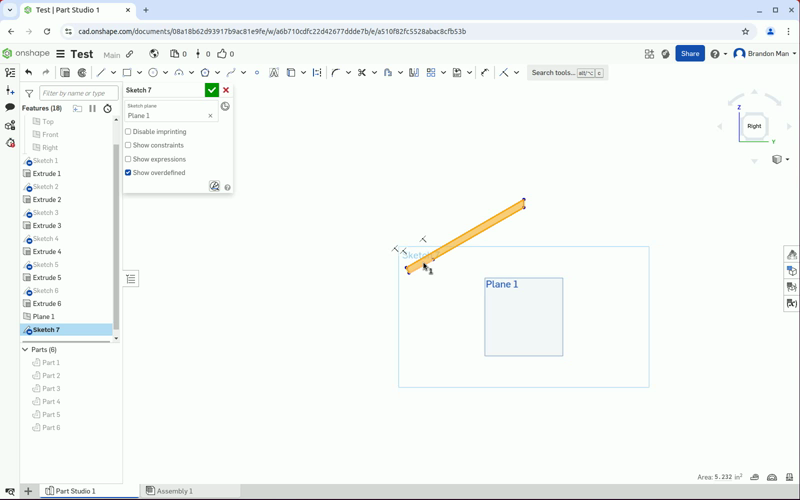
scroll(-6)
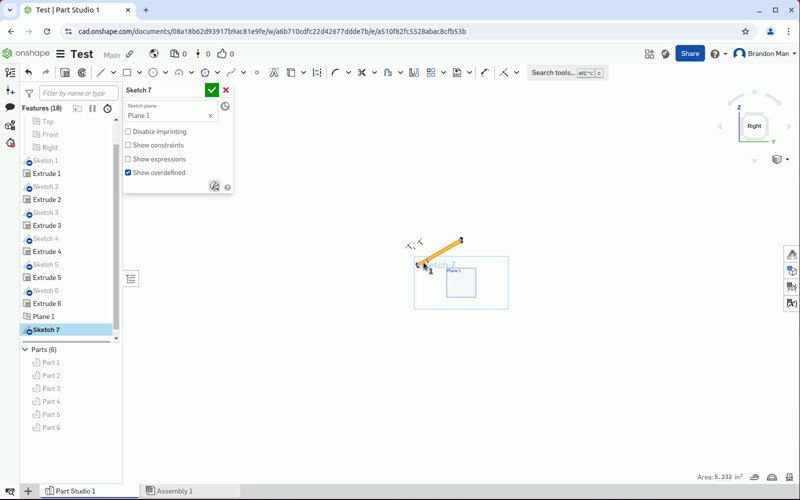
mouse_move(73, 352)
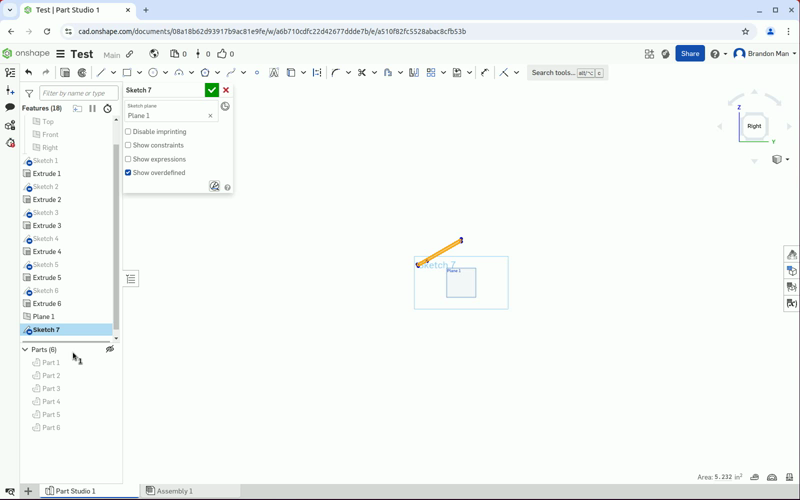
key(shift+y)
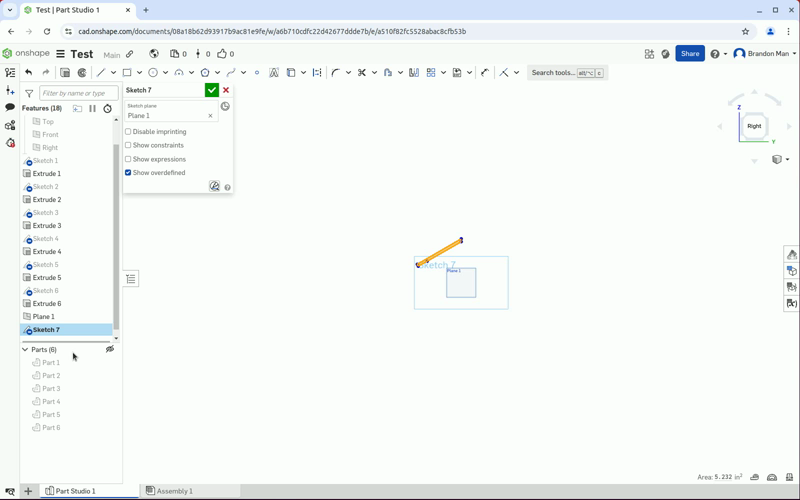
key(shift+e)
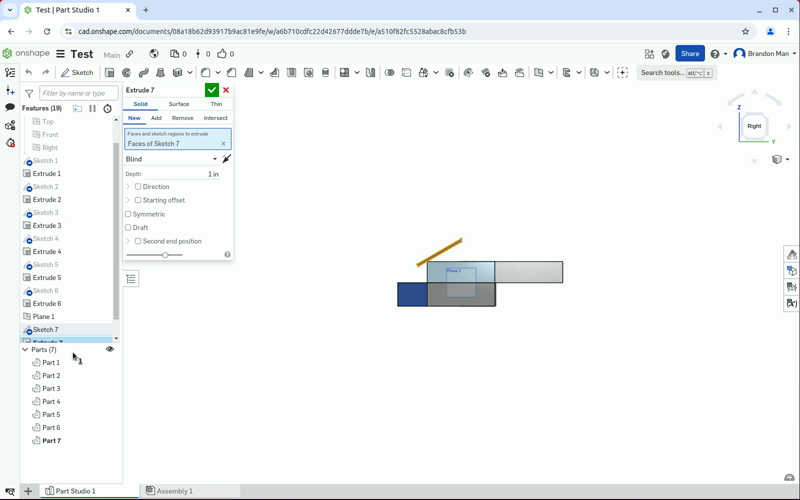
mouse_move(143, 106)
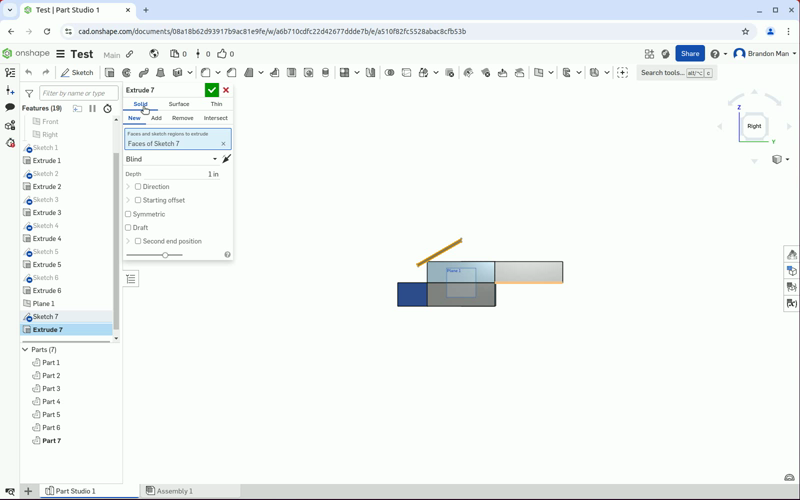
click(143, 106)
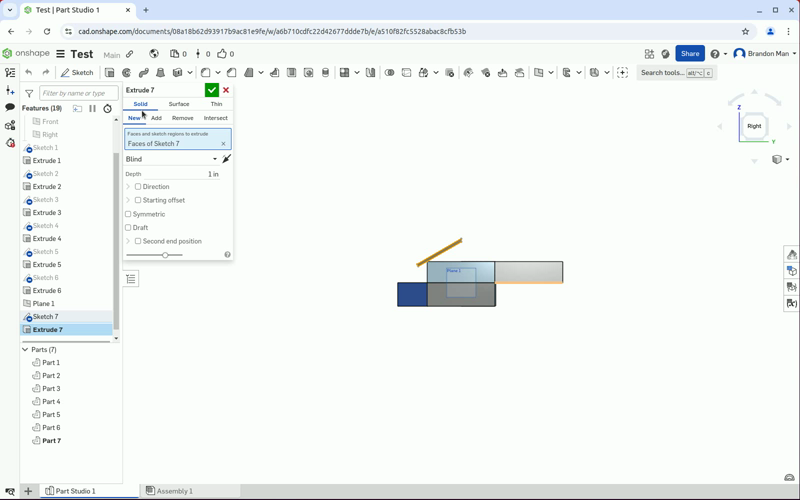
mouse_move(137, 120)
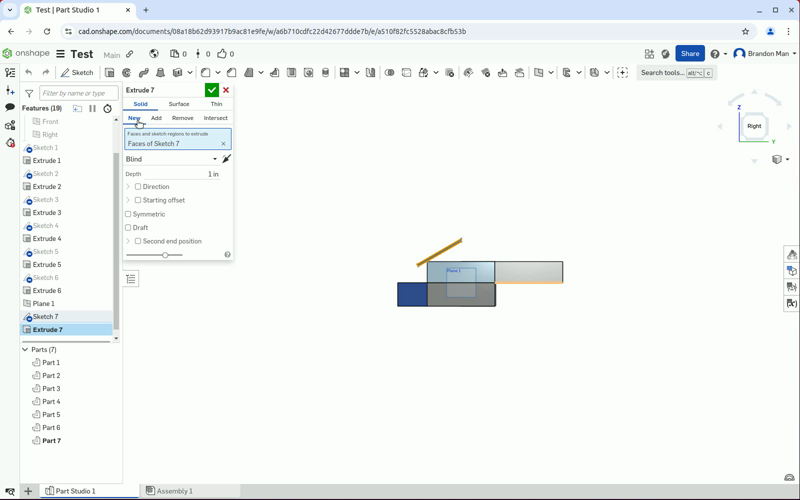
click(137, 120)
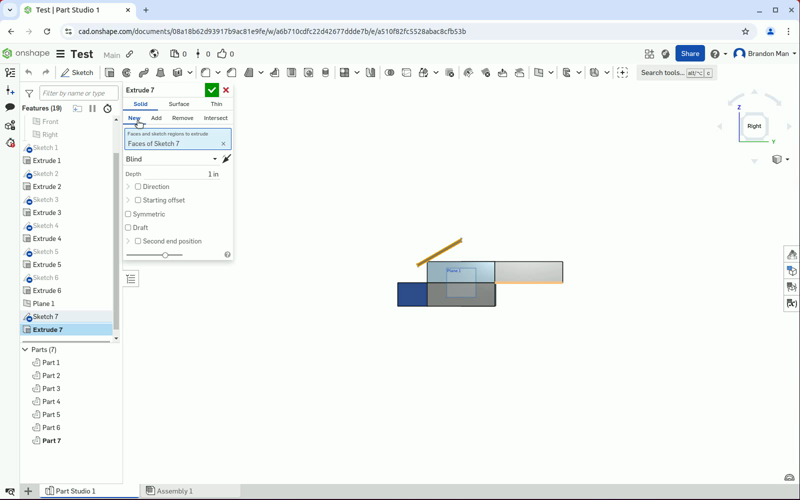
key(tab, 4)
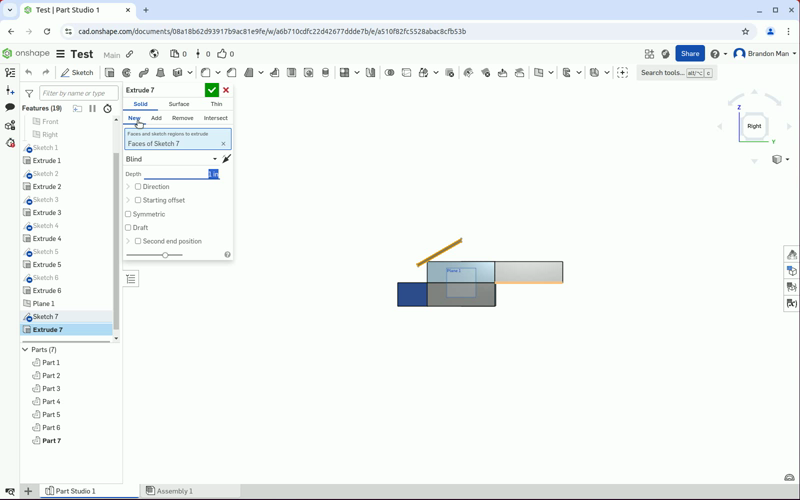
text(-18.294)
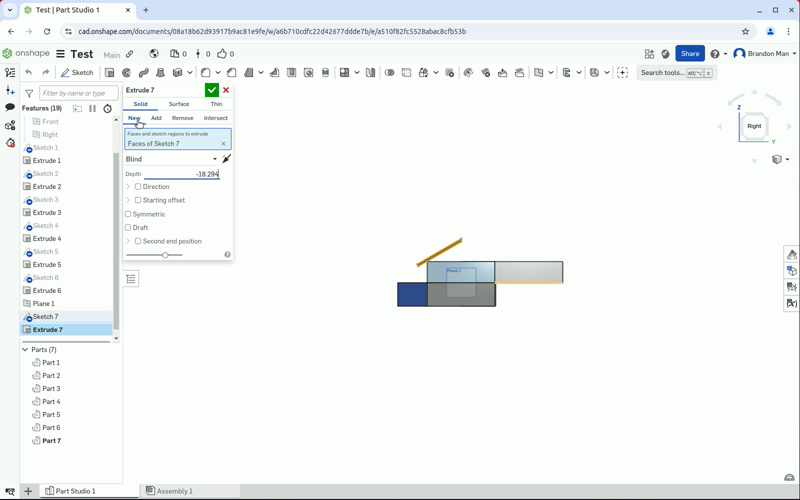
key(enter)
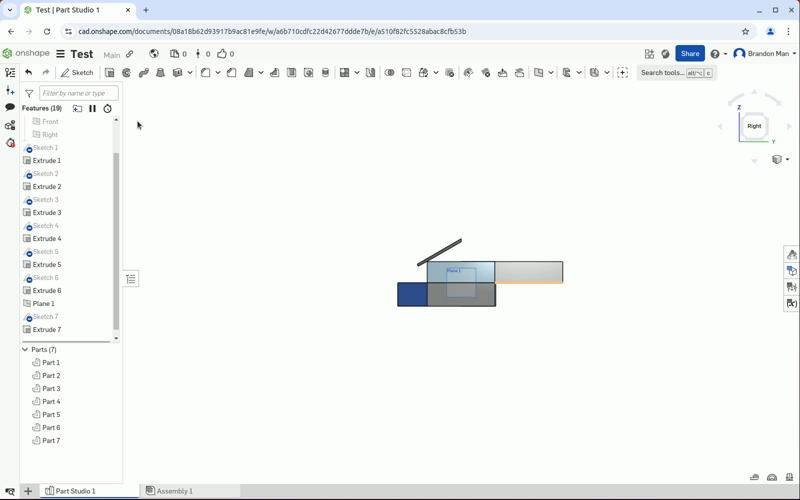
key(shift+h)
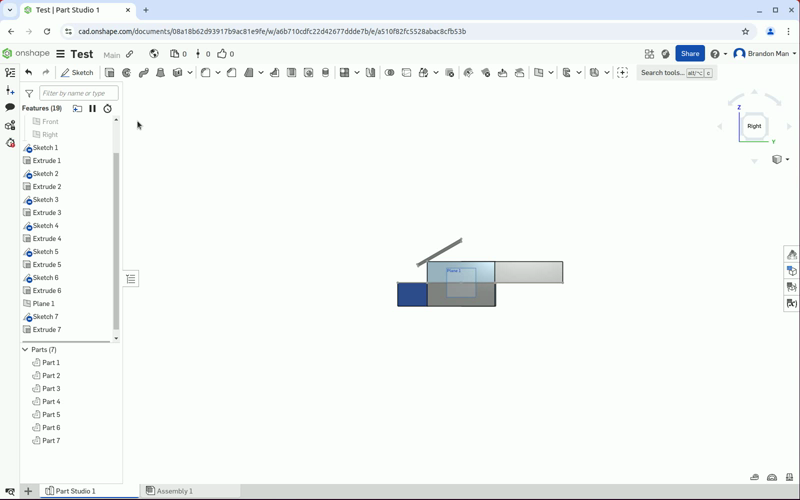
key(shift+h)
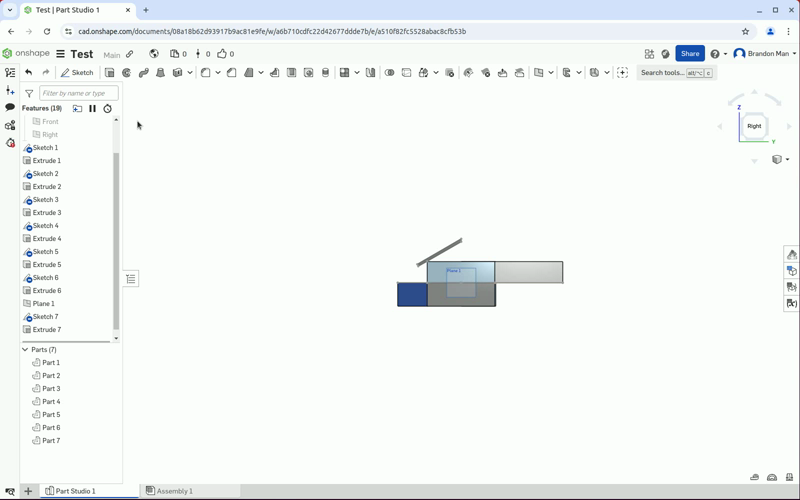
key(shift+7)
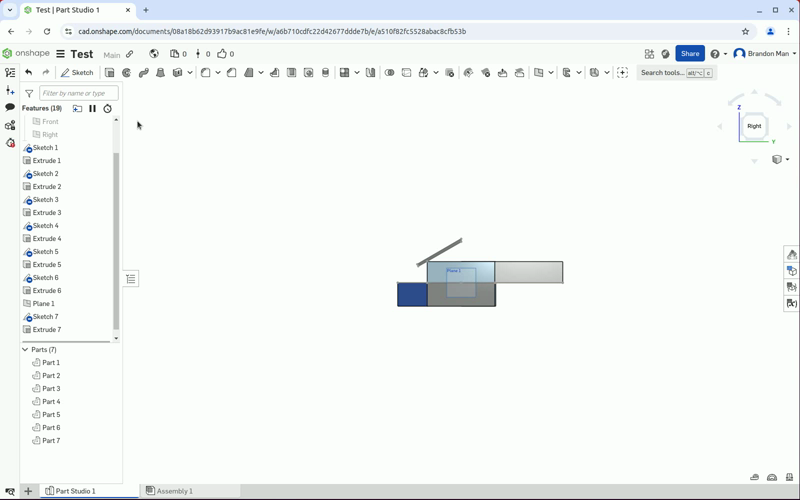
key(right, 2)
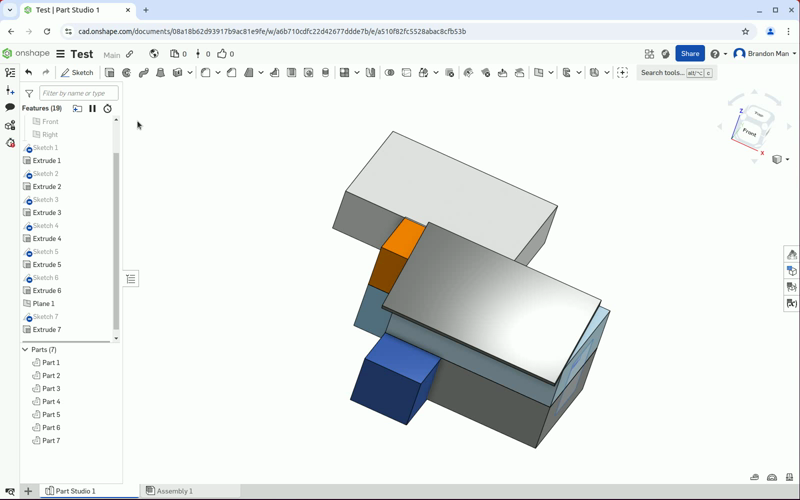
key(down, 2)
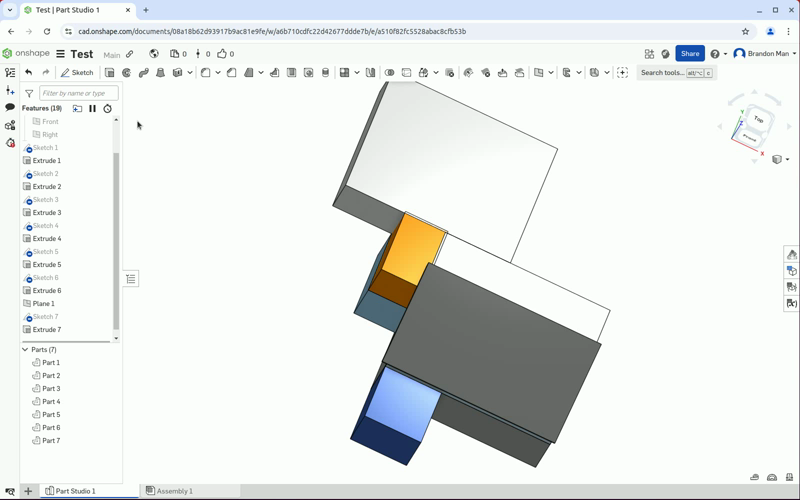
key(up, 2)
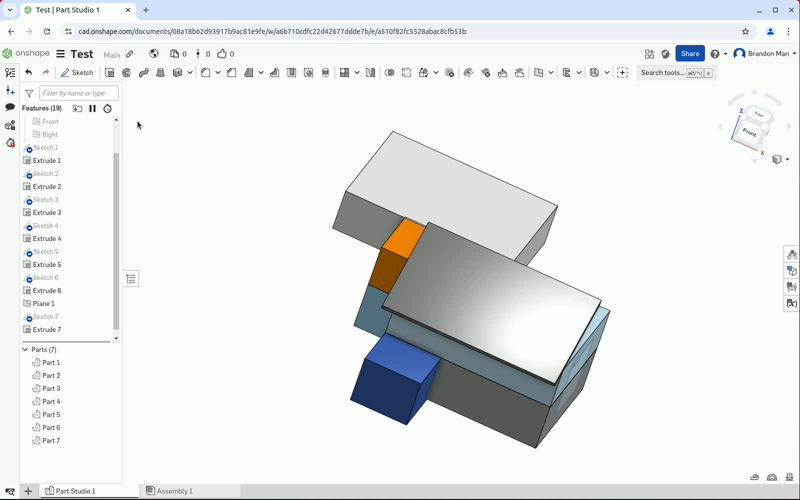
key(left, 2)
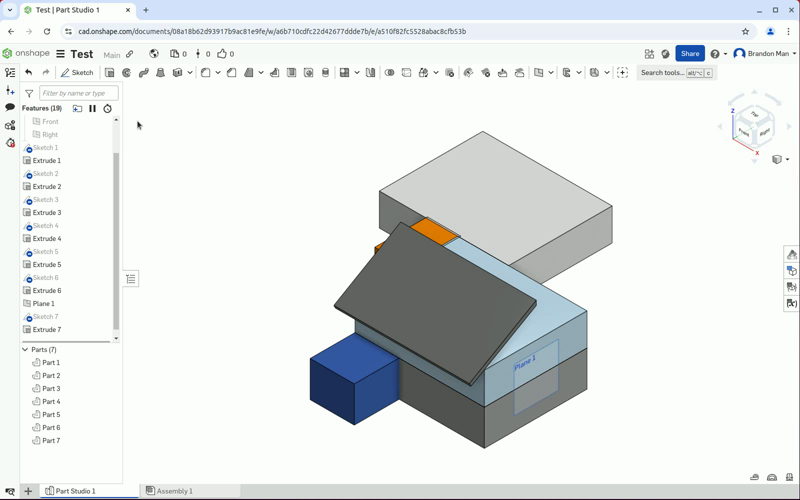
mouse_move(69, 150)
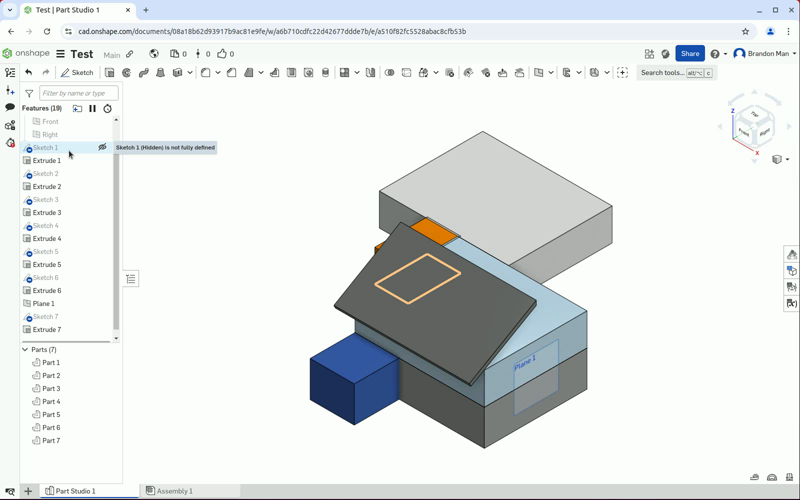
click(69, 150)